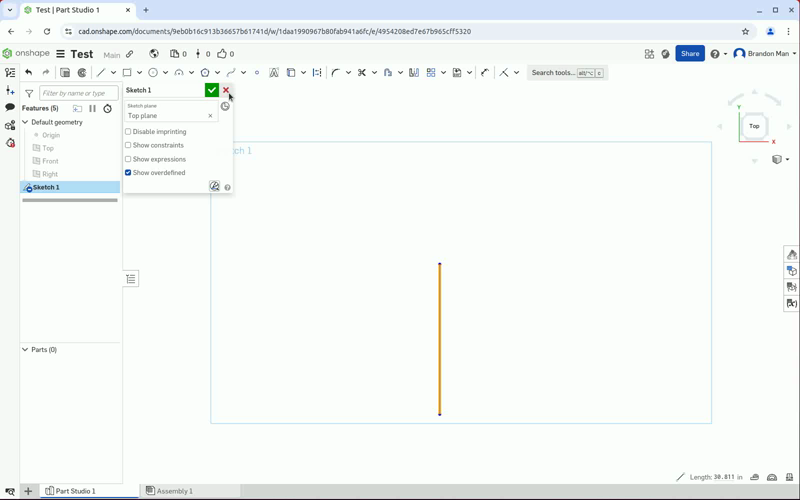
key(shift+h)
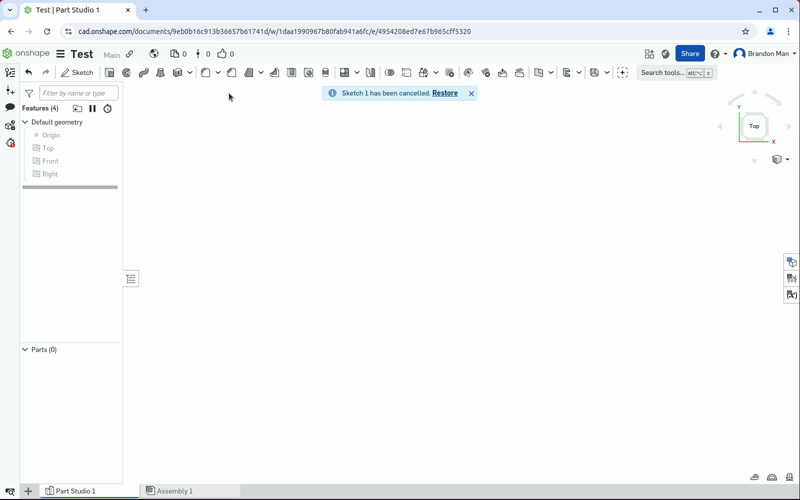
mouse_move(73, 352)
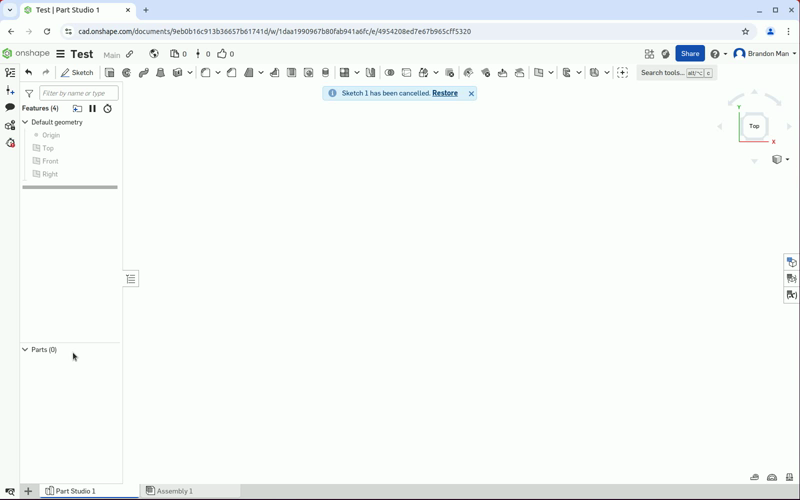
key(y)
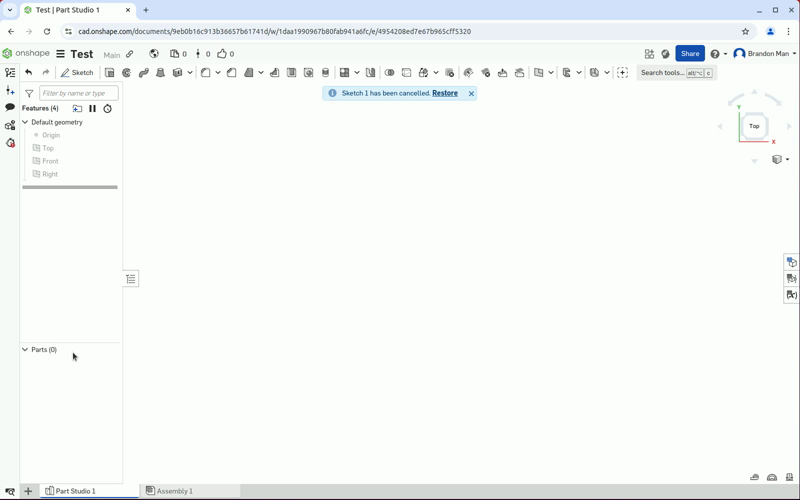
key(shift+p)
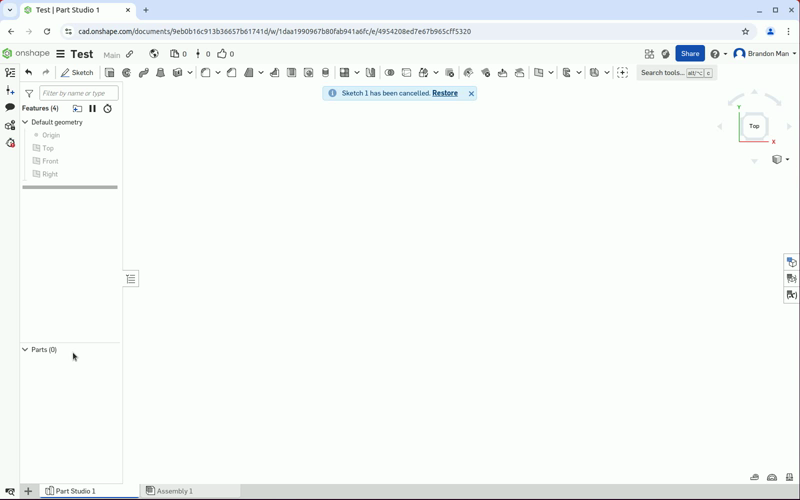
key(space)
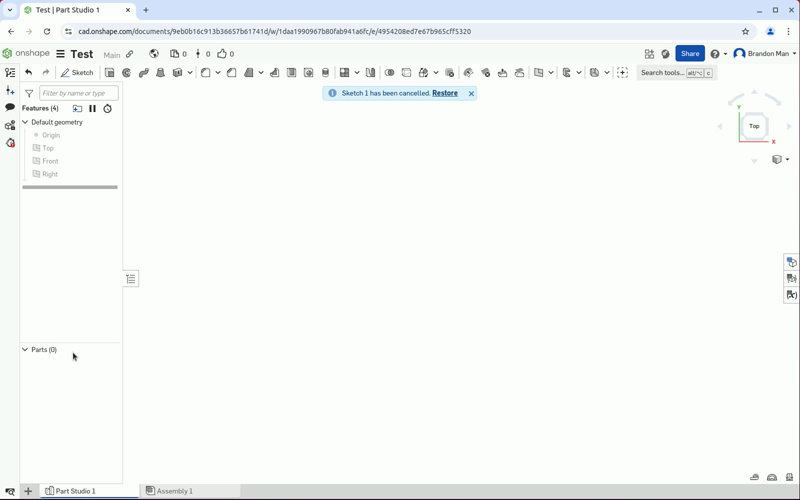
key_down(shift)
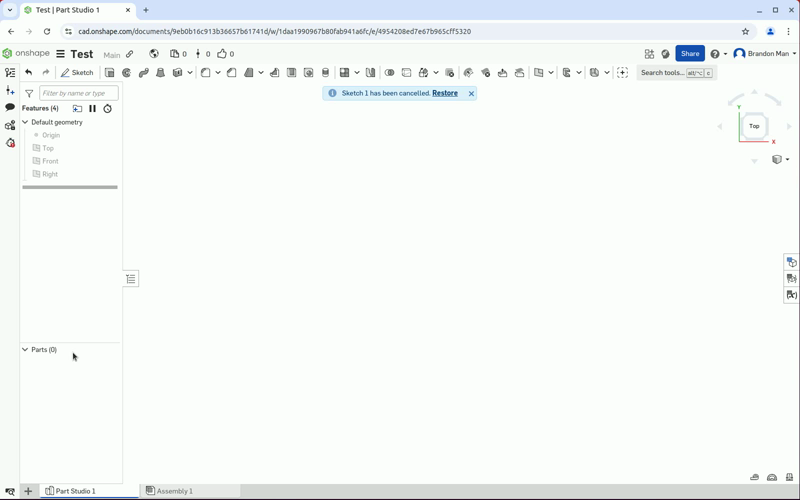
key(up)
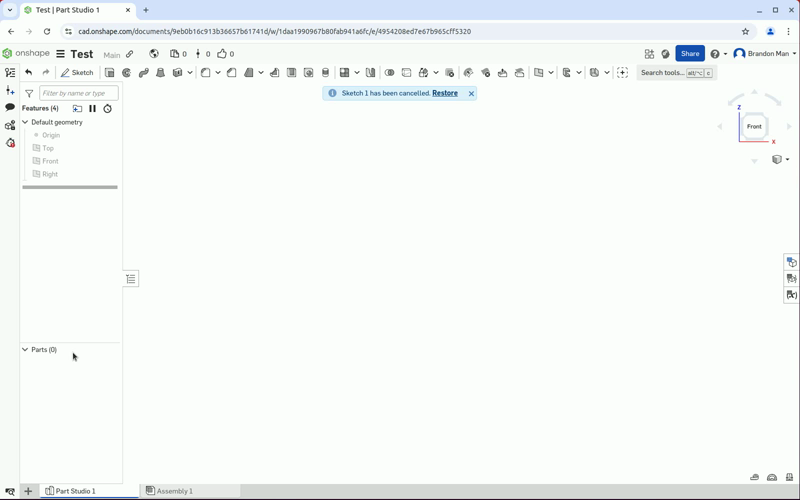
key_up(shift)
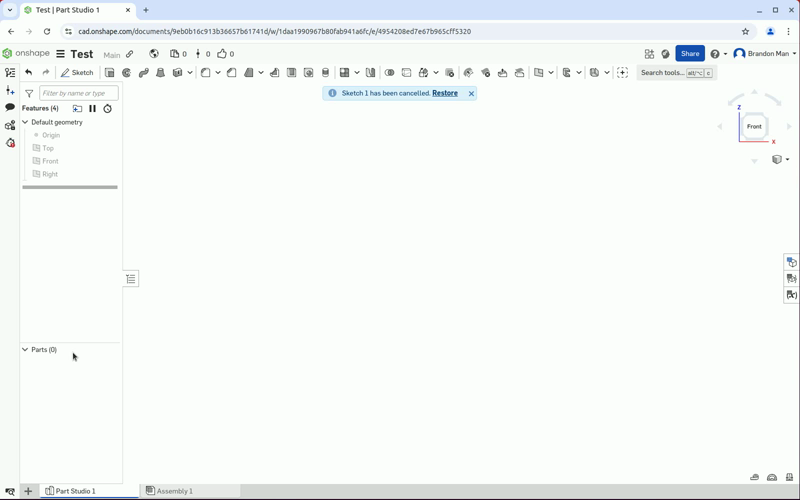
mouse_move(73, 352)
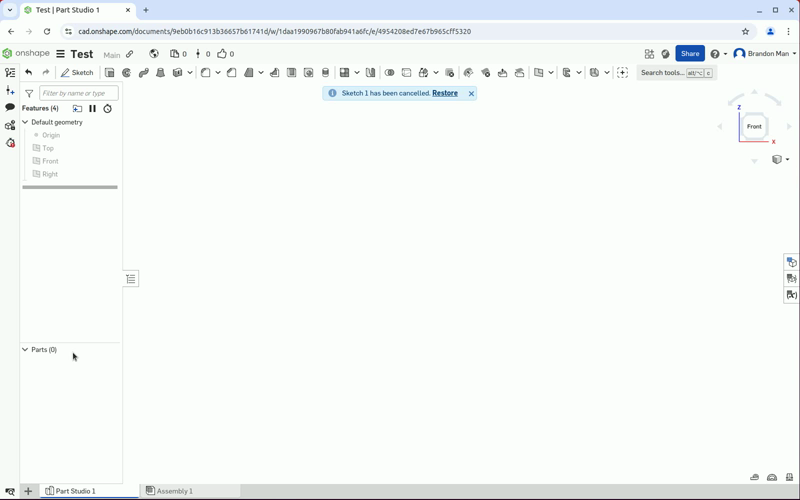
key(shift+y)
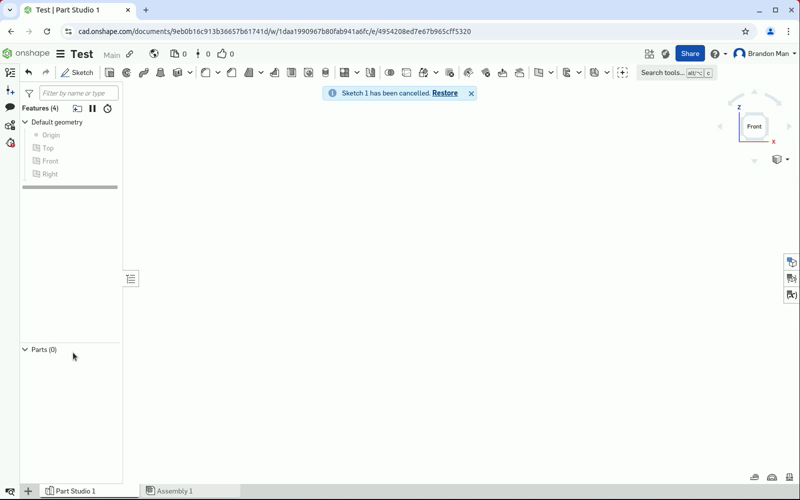
key(shift+s)
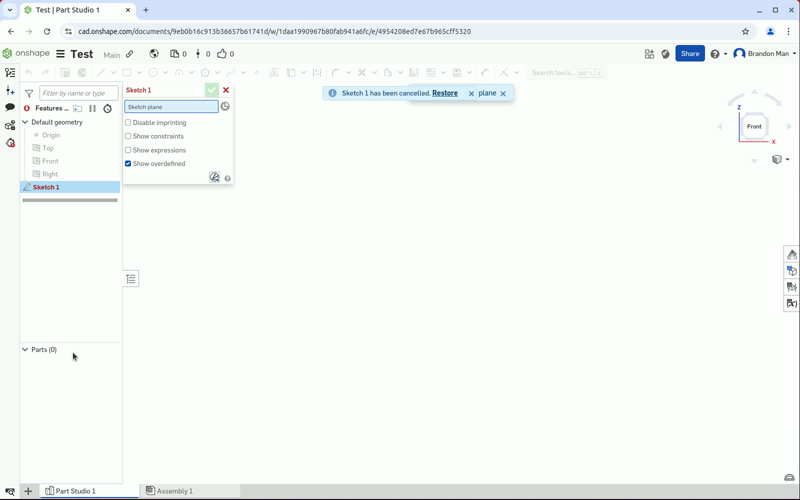
mouse_move(73, 163)
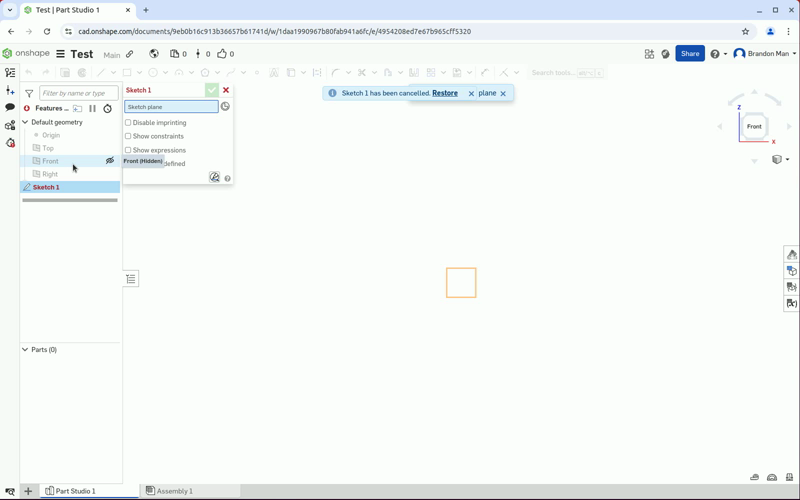
click(73, 163)
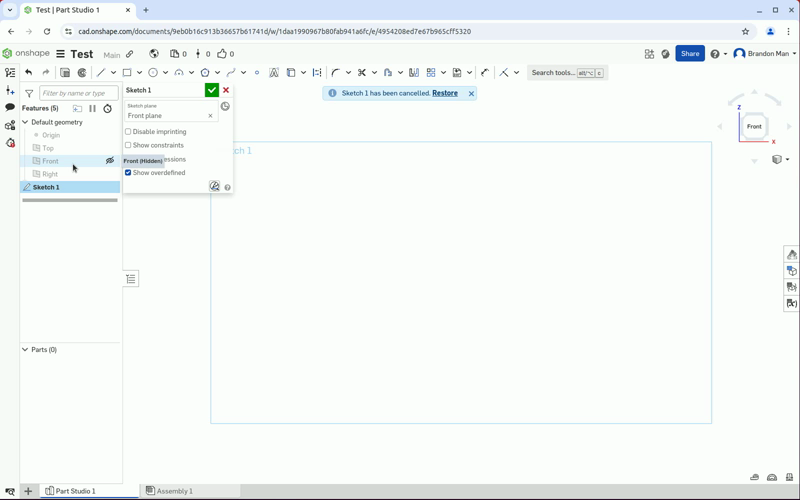
mouse_move(73, 352)
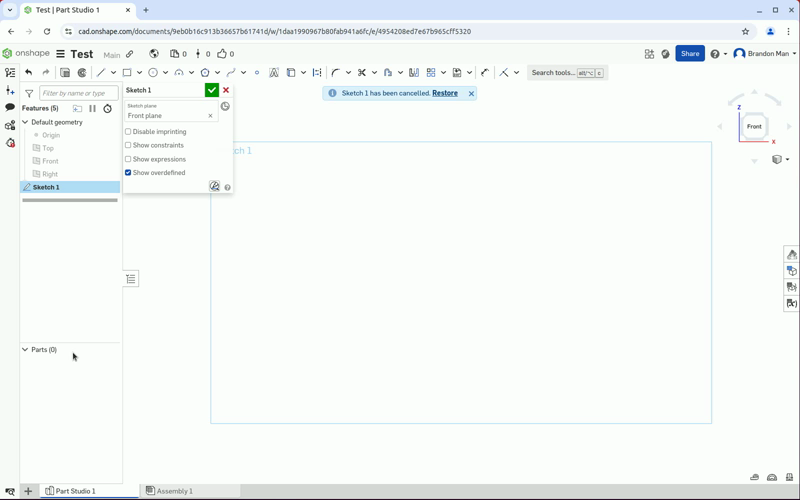
key(y)
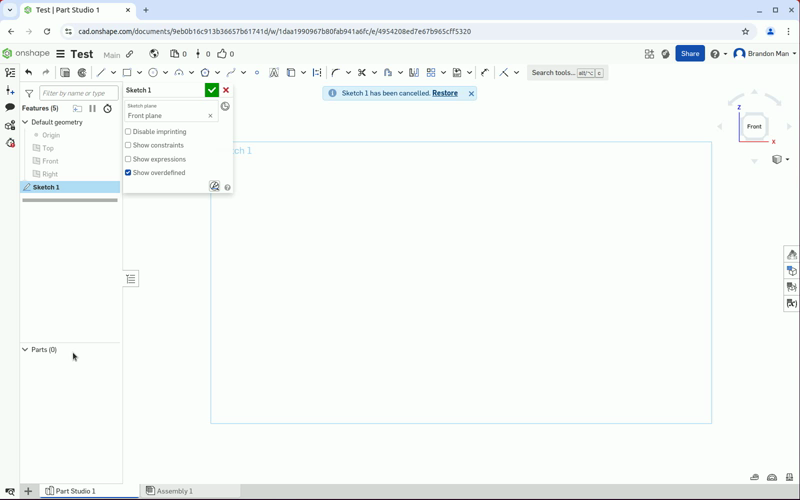
key(l)
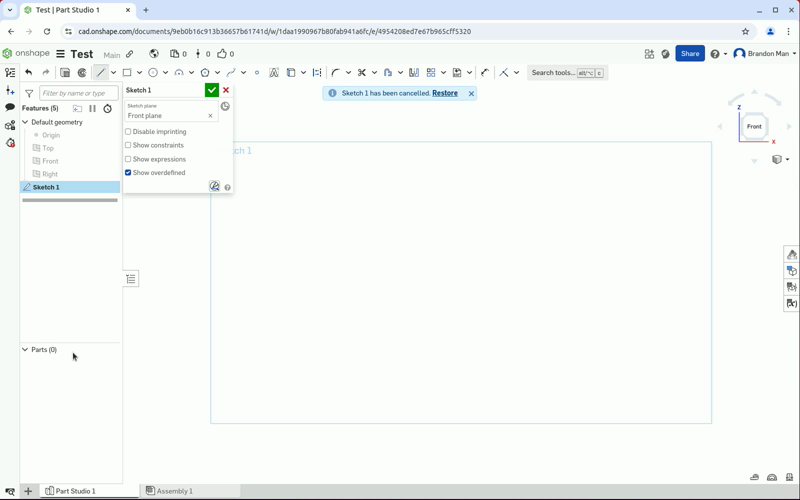
key_down(shift)
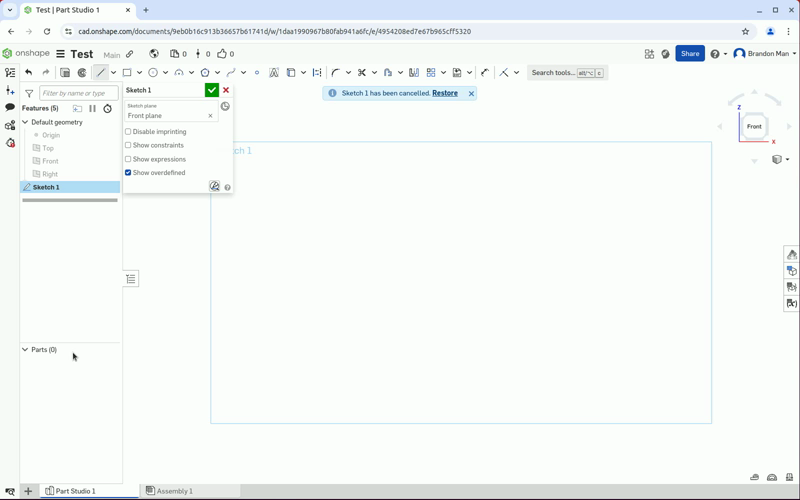
mouse_move(409, 327)
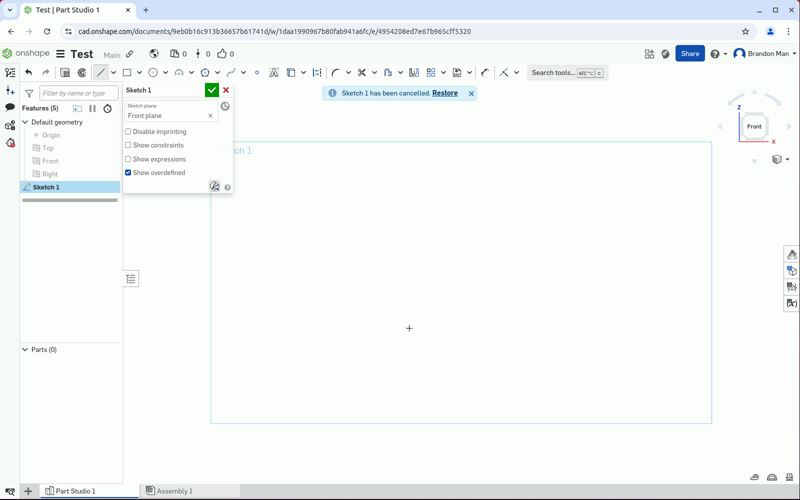
click(409, 327)
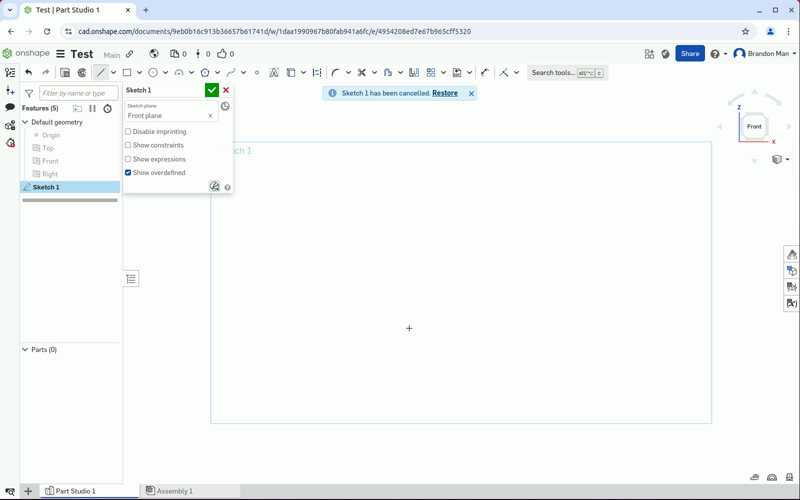
key_up(shift)
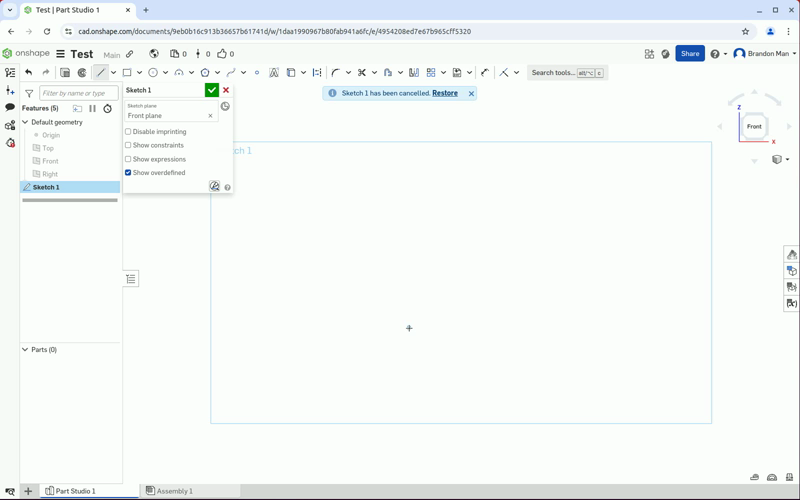
key_down(shift)
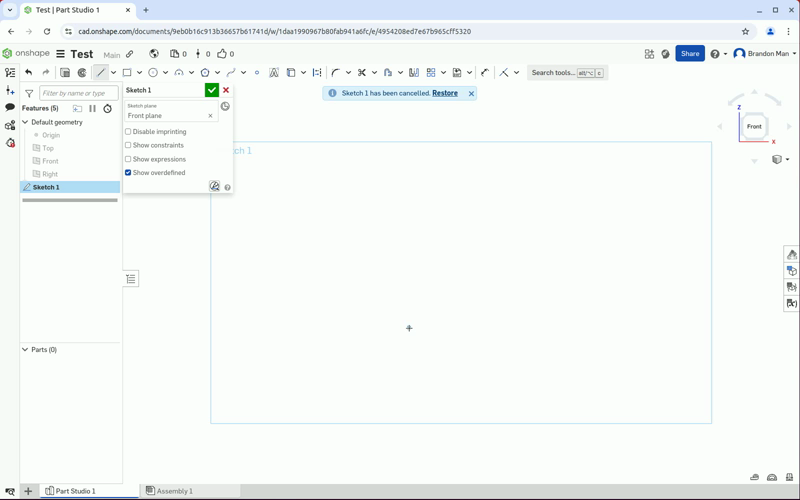
mouse_move(439, 327)
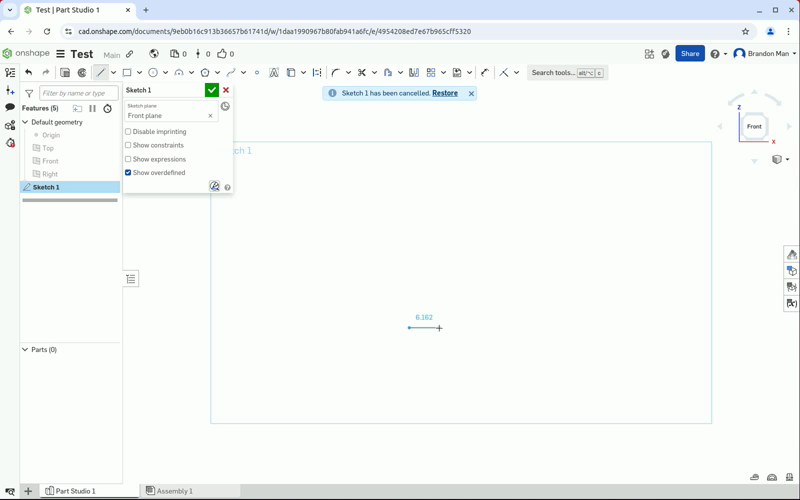
mouse_move(409, 325)
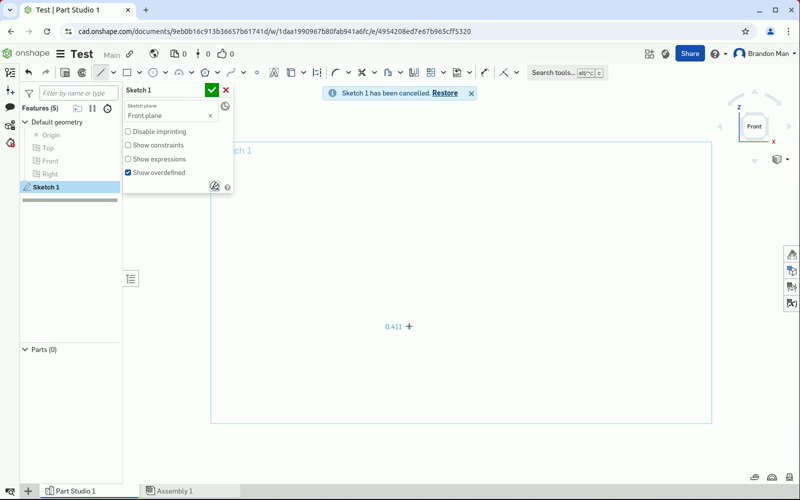
scroll(6)
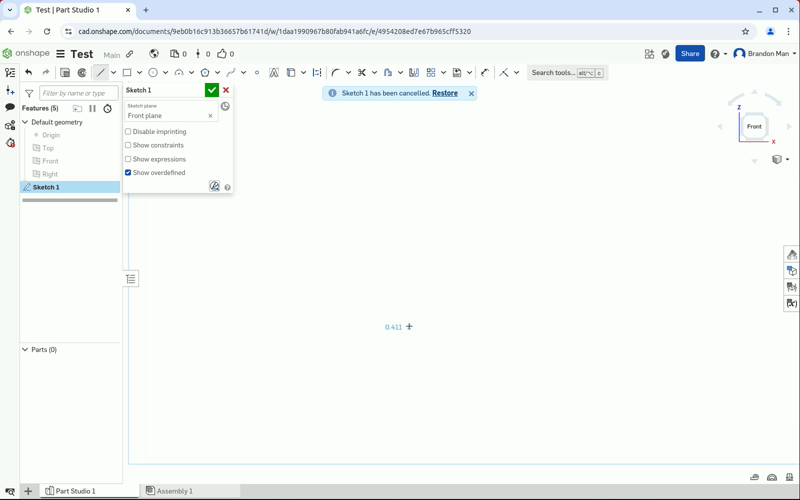
scroll(6)
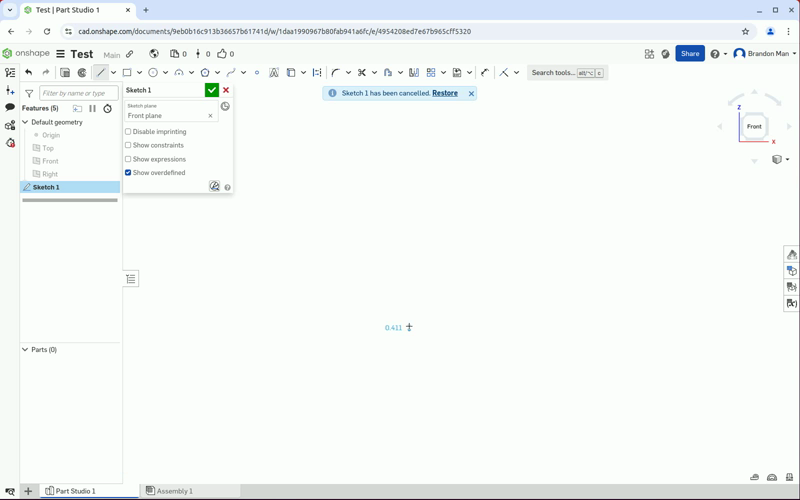
scroll(6)
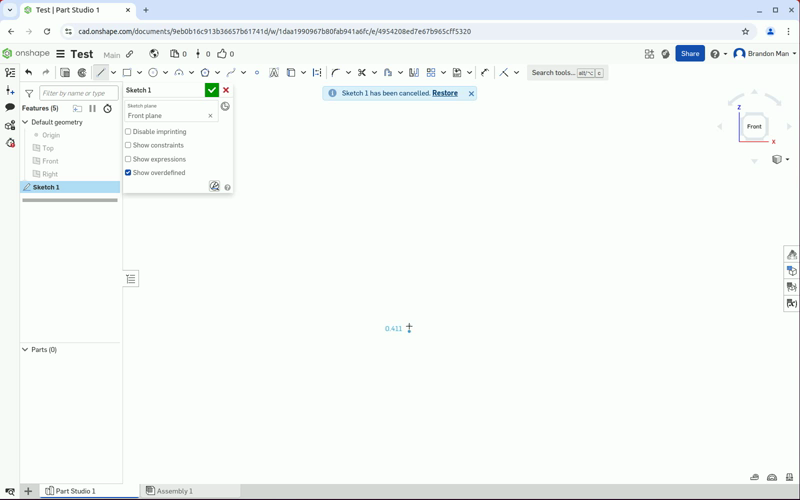
scroll(6)
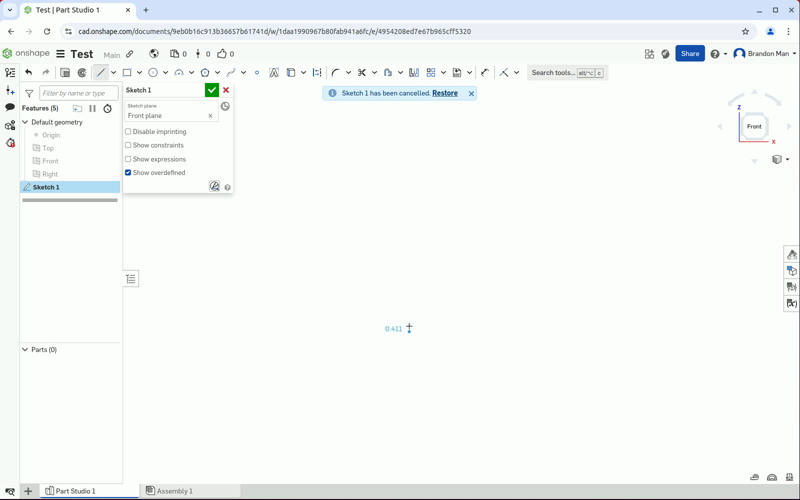
scroll(6)
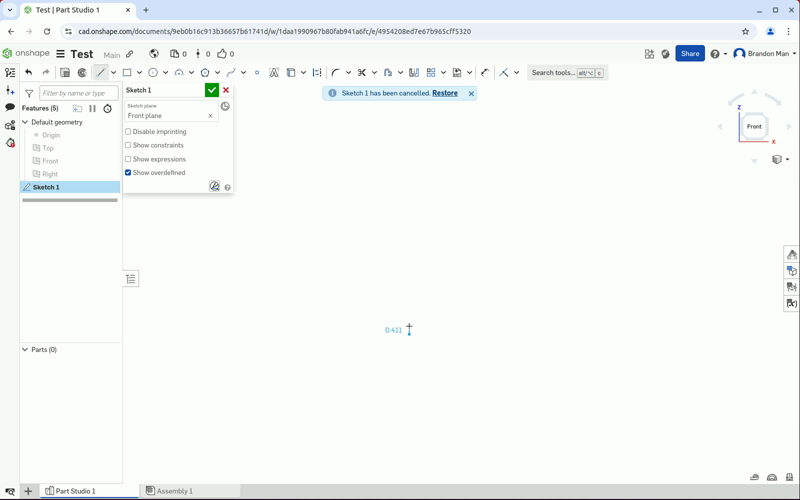
scroll(6)
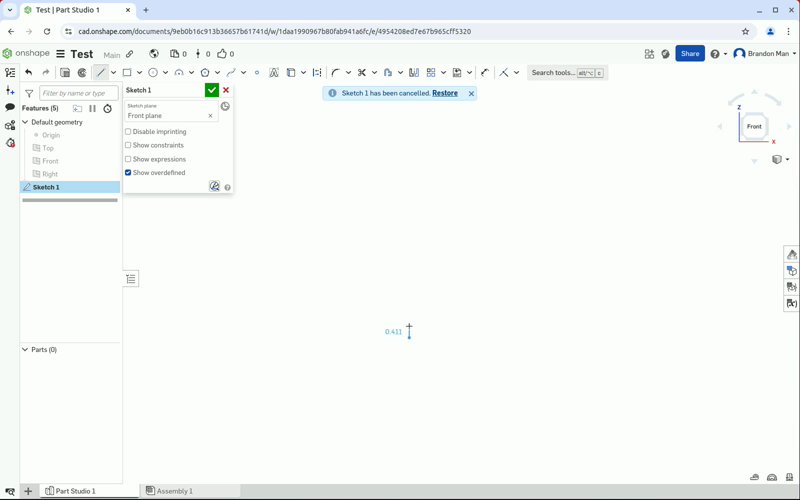
scroll(6)
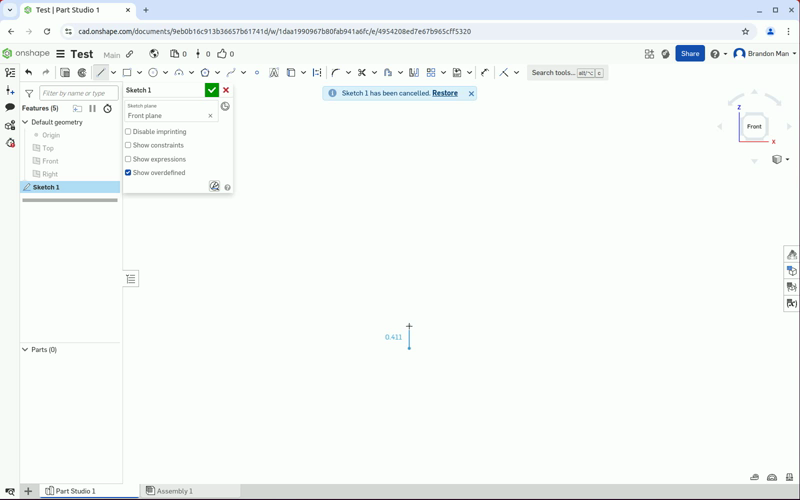
click(409, 325)
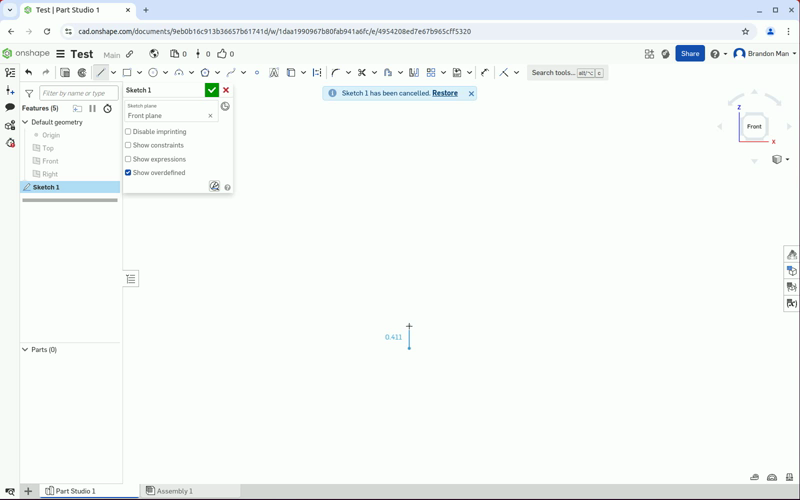
scroll(-6)
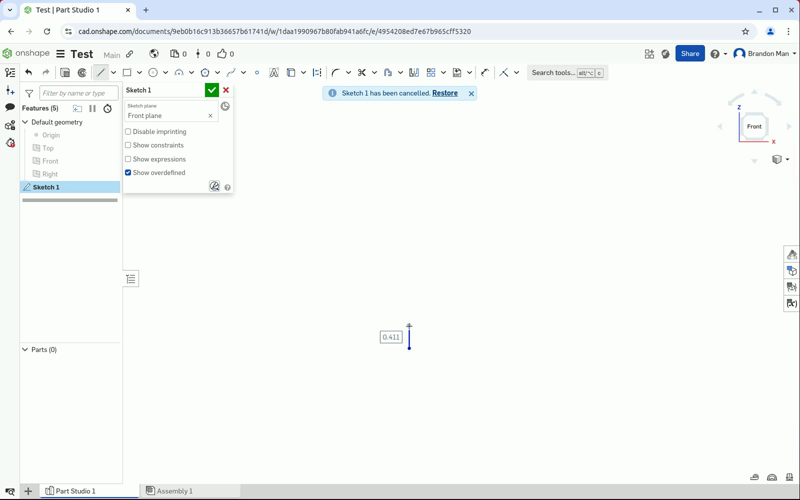
scroll(-6)
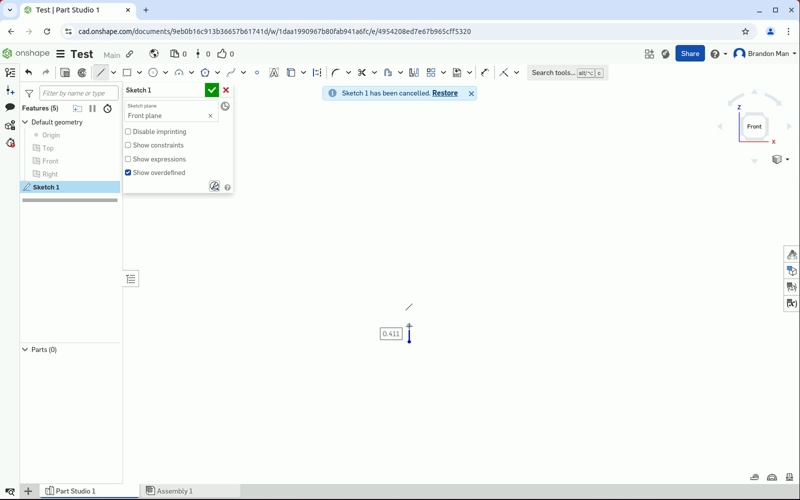
scroll(-6)
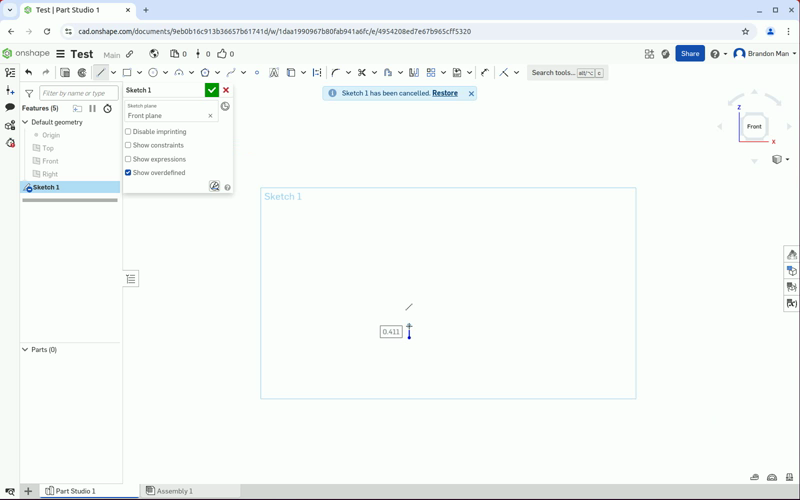
scroll(-6)
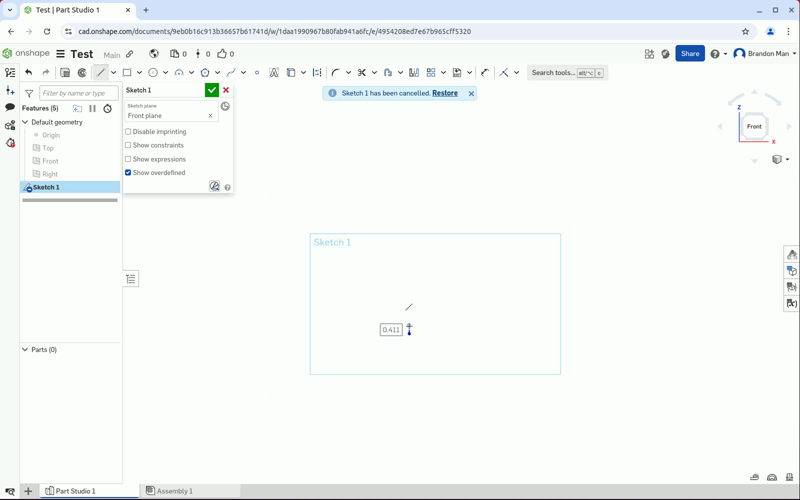
scroll(-6)
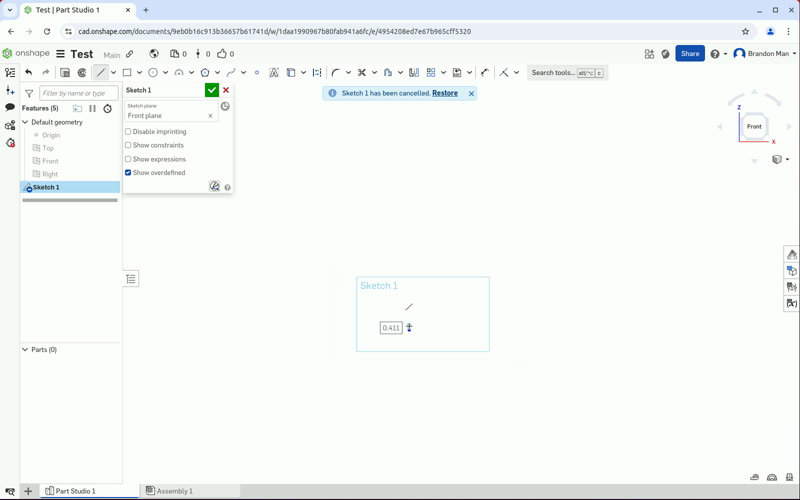
scroll(-6)
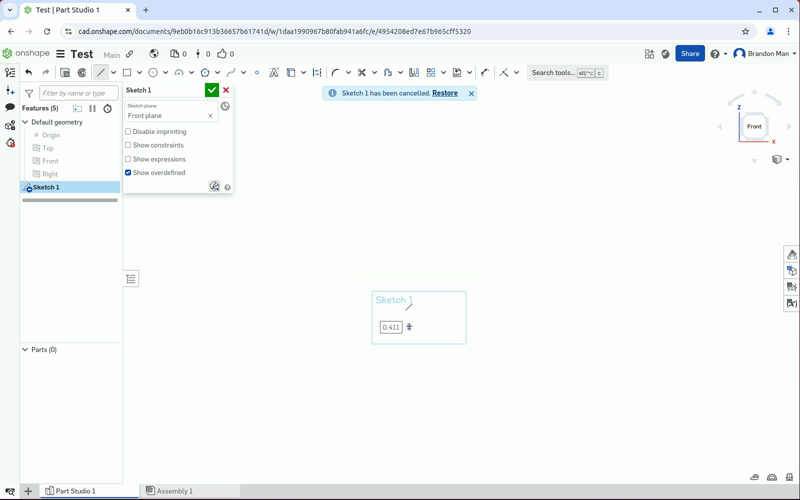
scroll(-6)
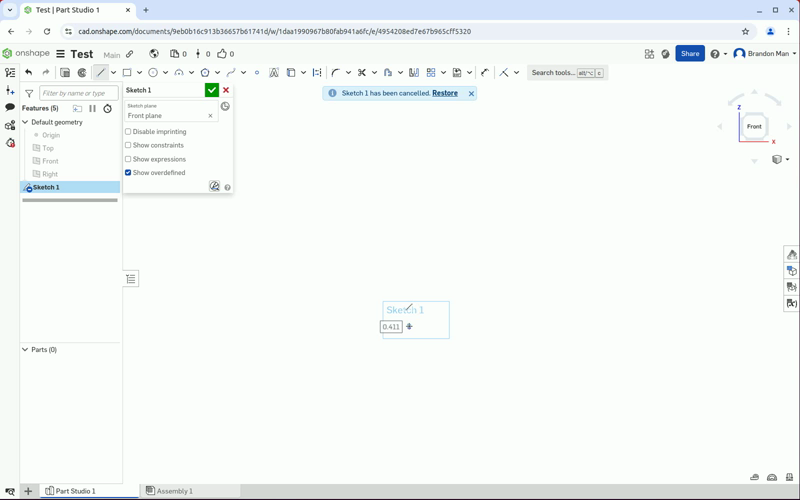
key_up(shift)
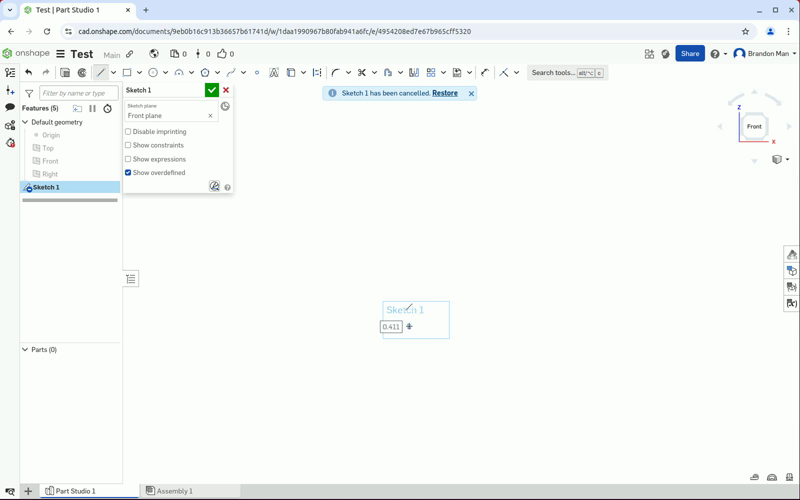
key(esc)
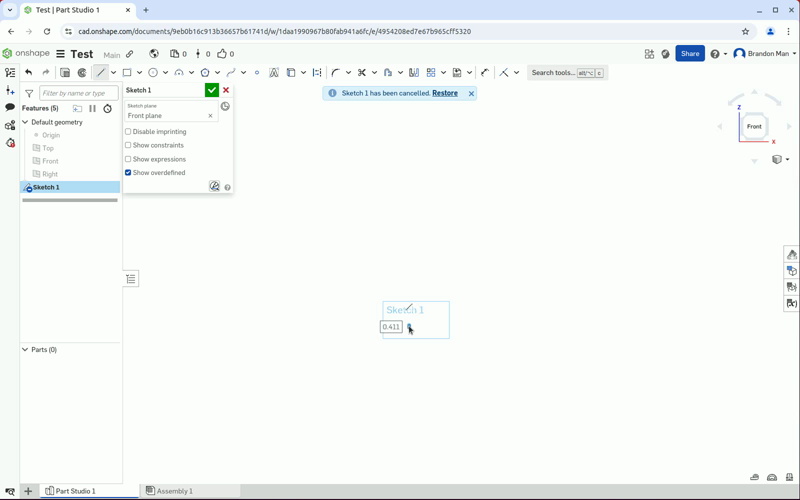
key(a)
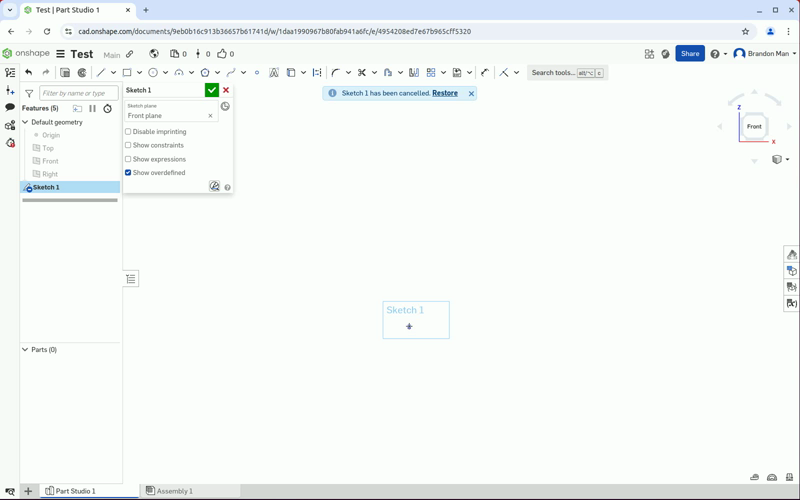
mouse_move(409, 325)
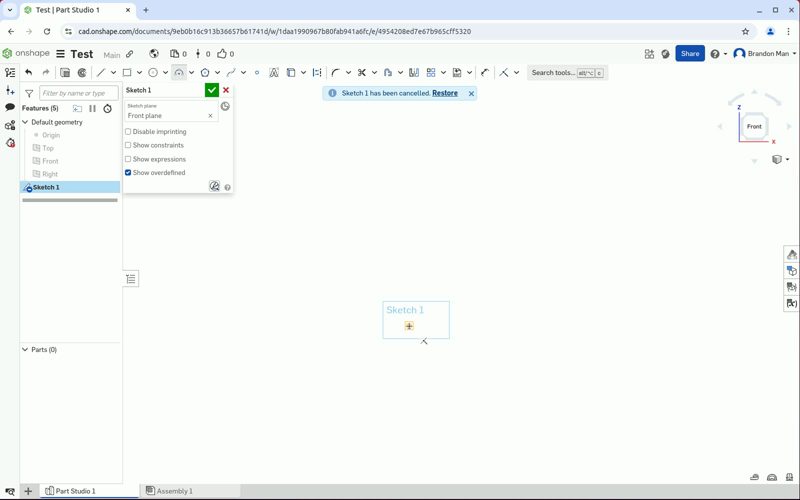
scroll(6)
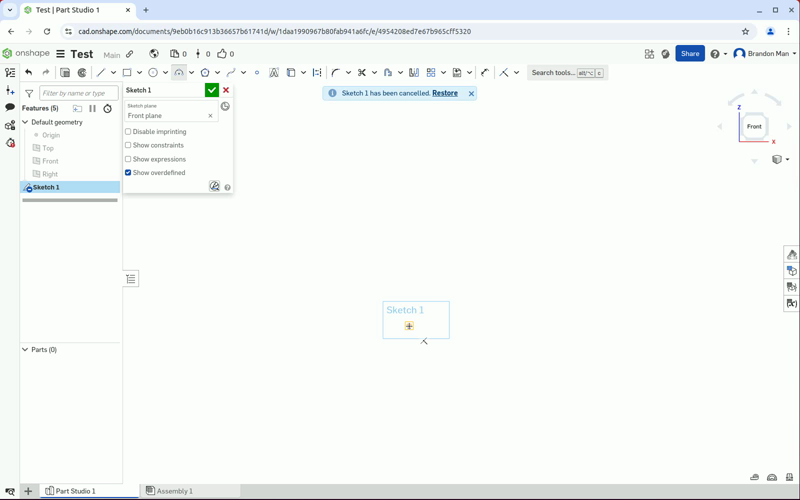
scroll(6)
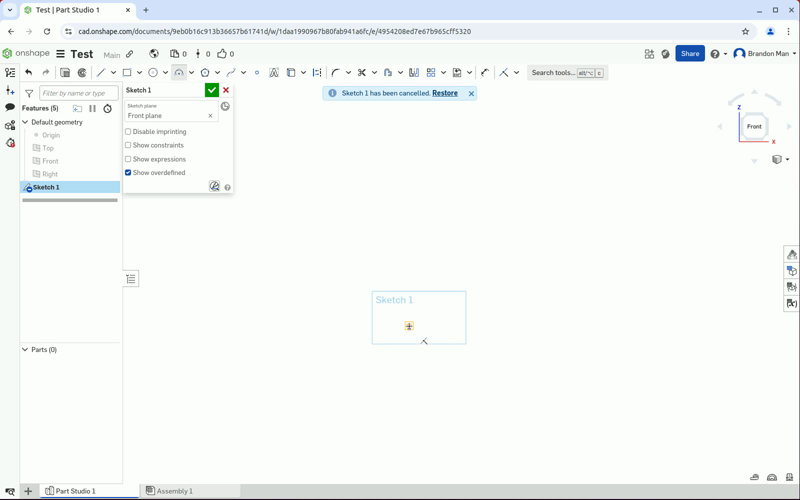
scroll(6)
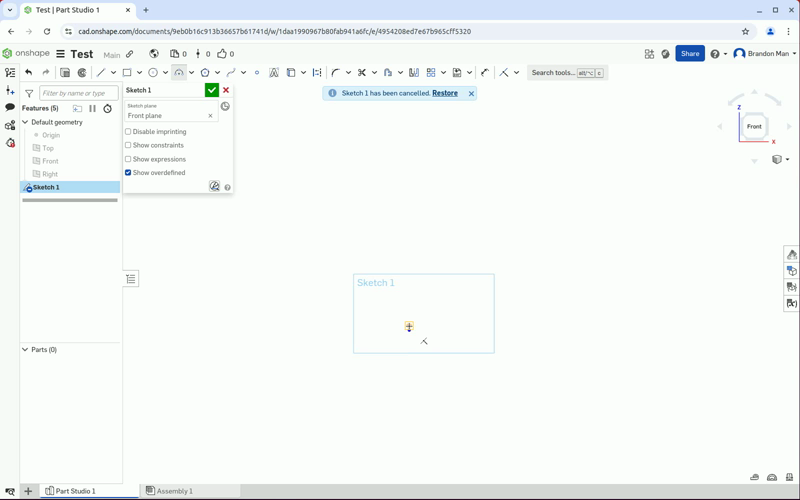
scroll(6)
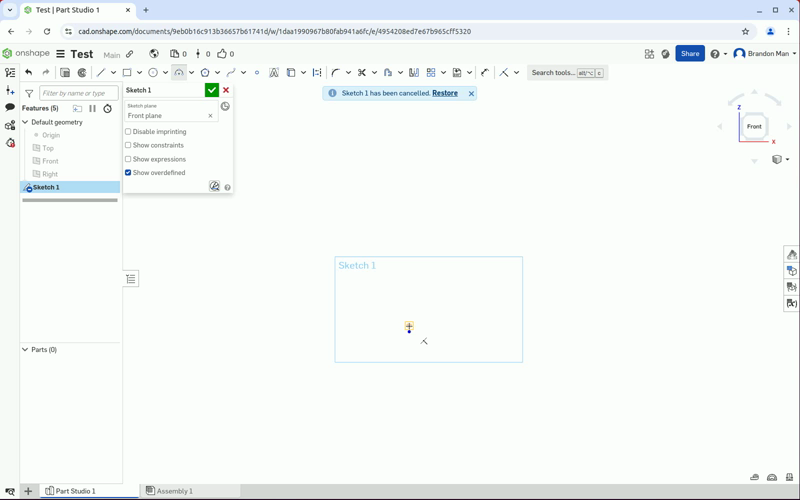
scroll(6)
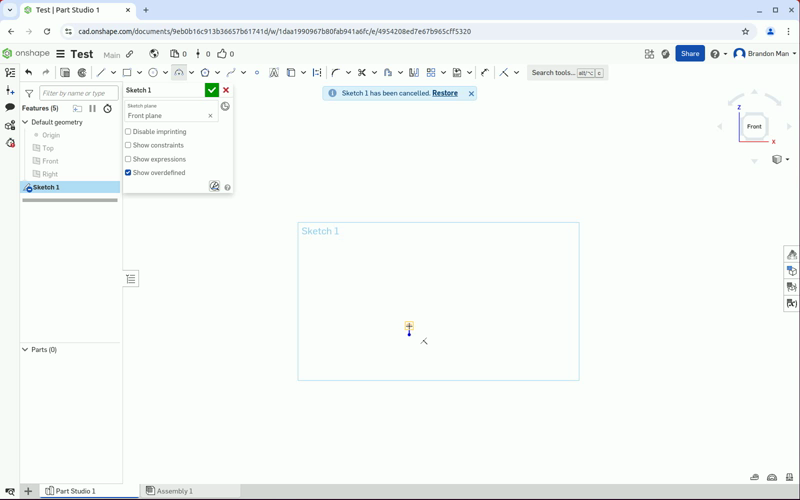
scroll(6)
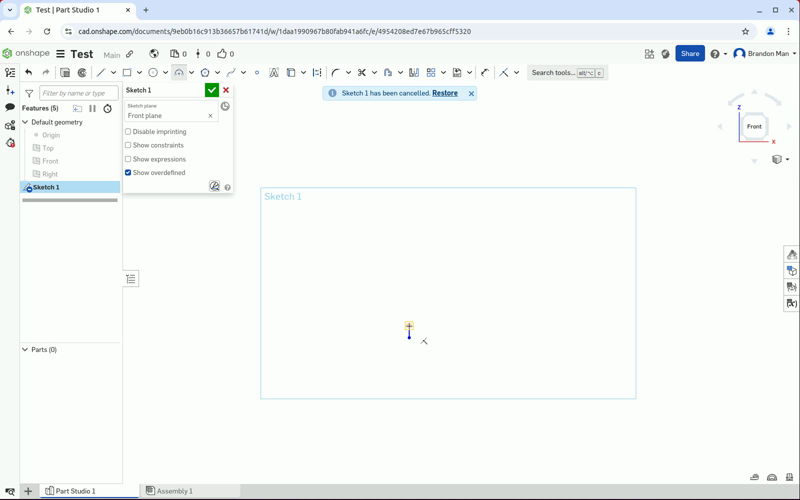
scroll(6)
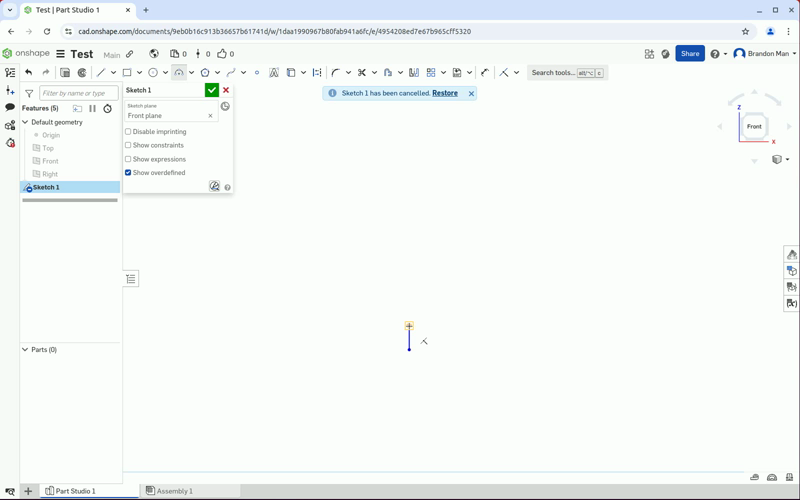
click(409, 325)
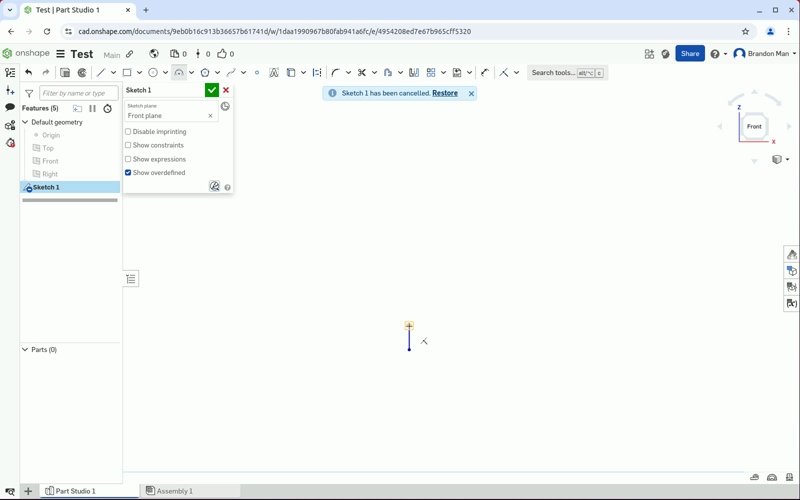
scroll(-6)
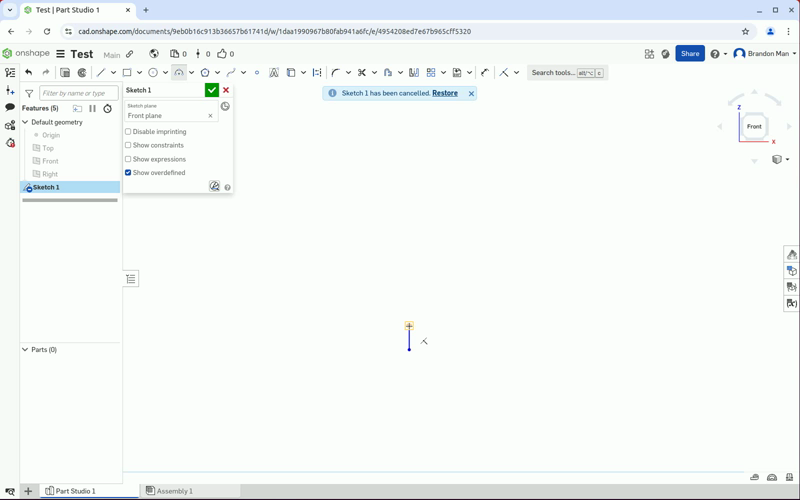
scroll(-6)
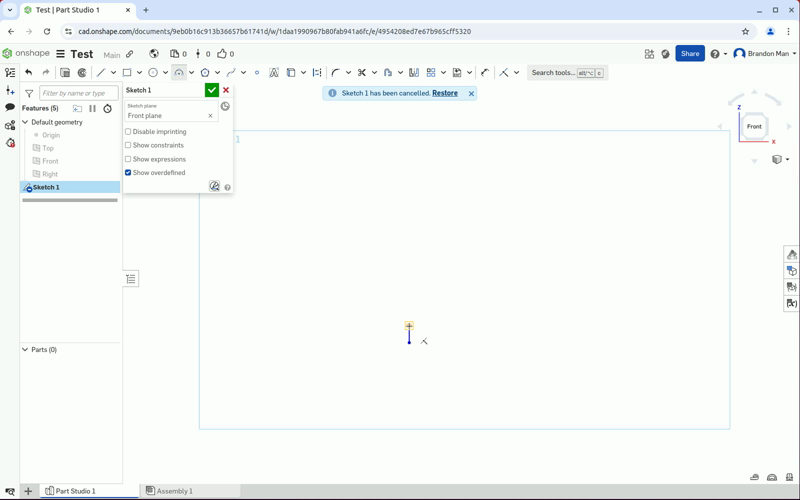
scroll(-6)
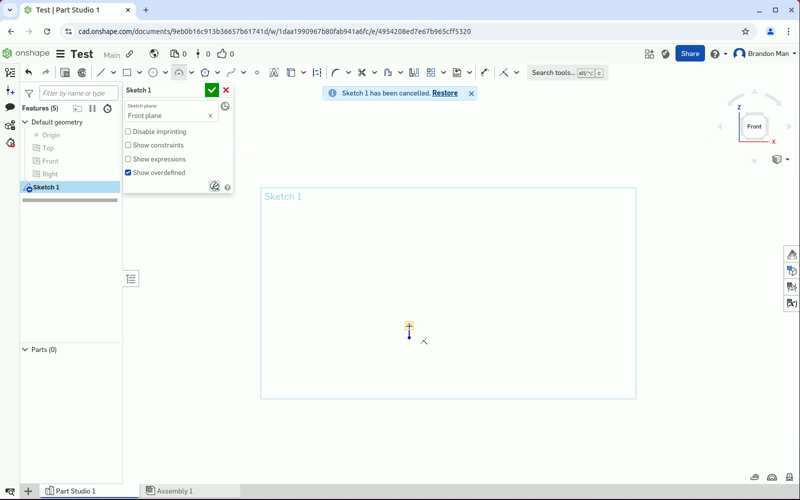
scroll(-6)
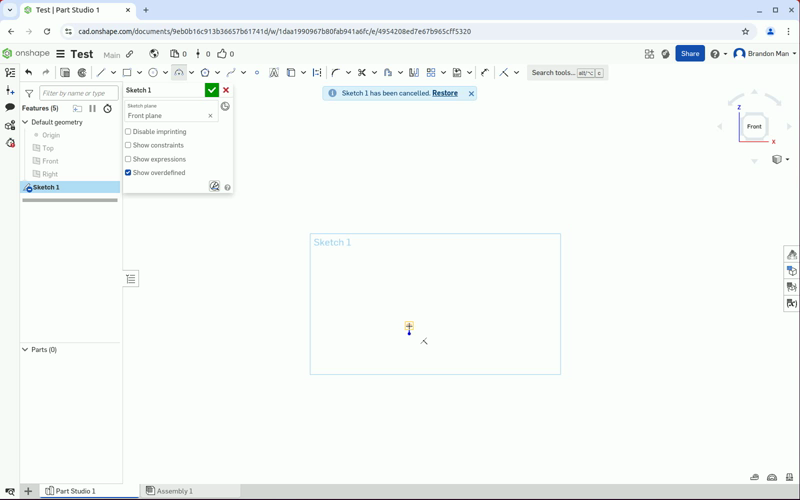
scroll(-6)
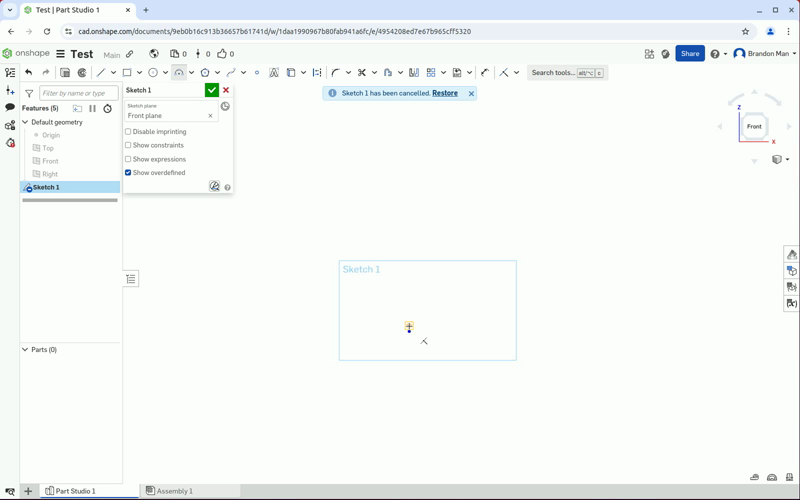
scroll(-6)
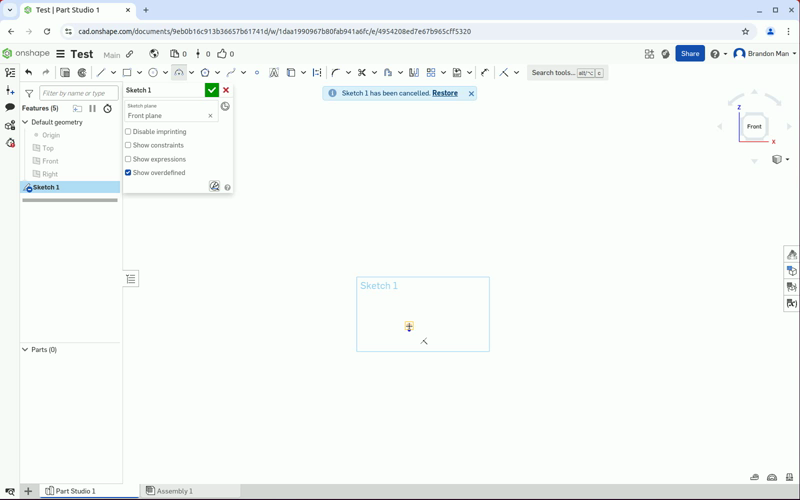
scroll(-6)
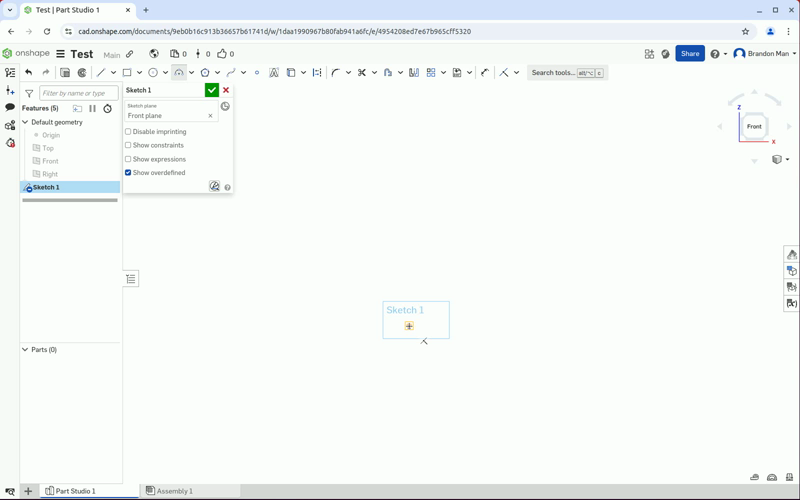
key_down(shift)
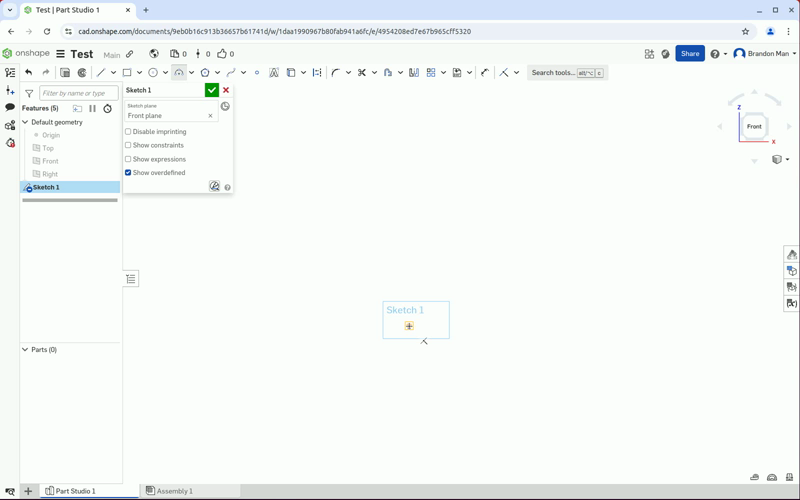
mouse_move(409, 238)
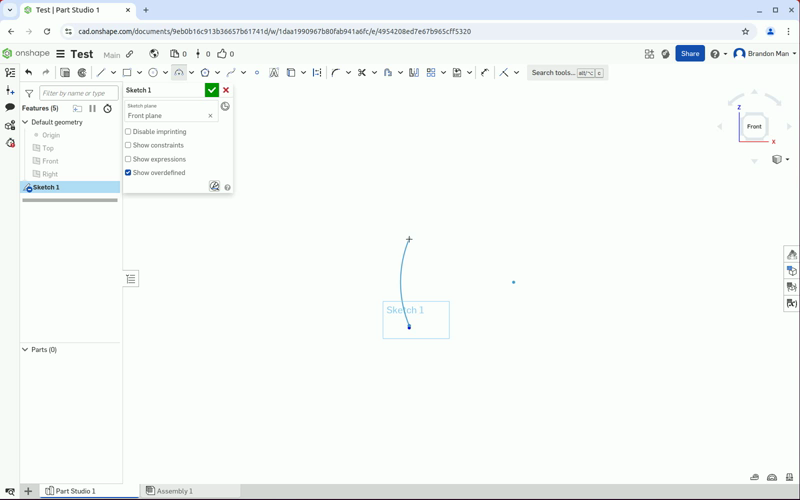
click(409, 238)
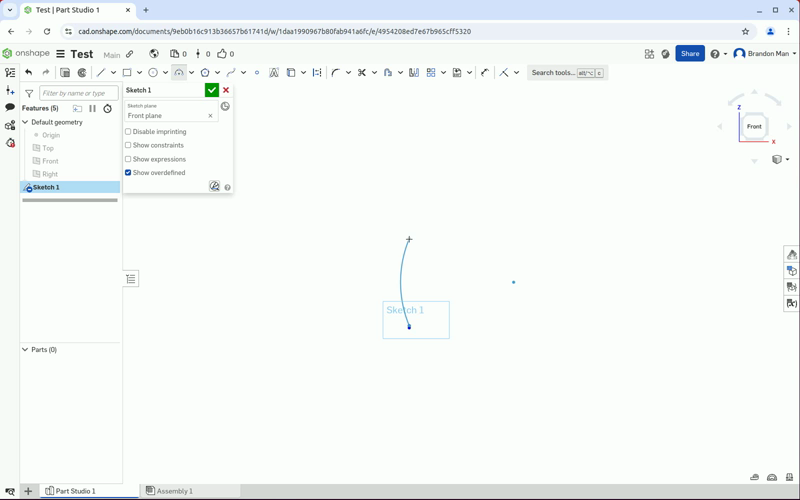
mouse_move(393, 282)
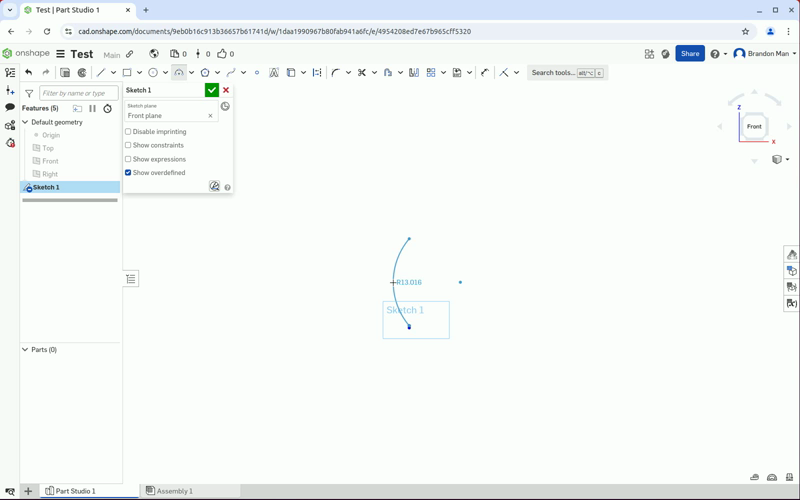
click(393, 282)
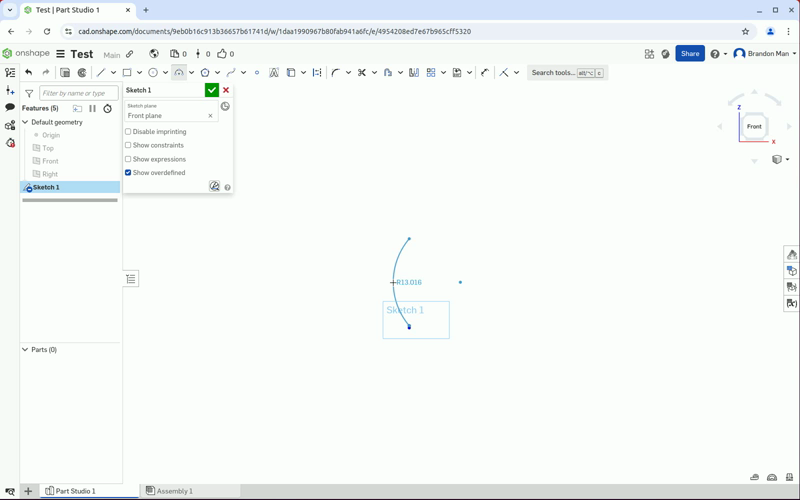
key_up(shift)
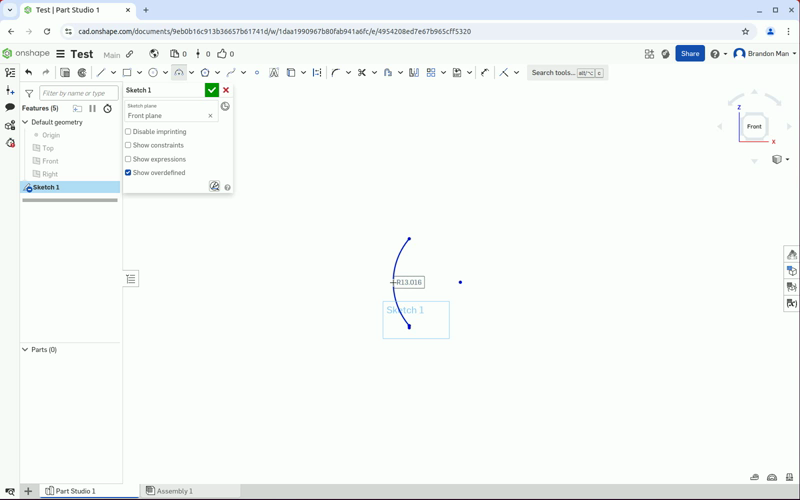
key(esc)
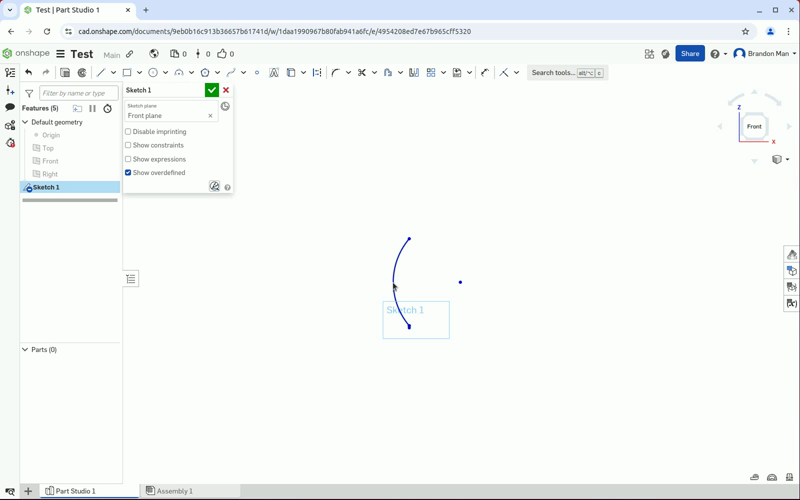
key(l)
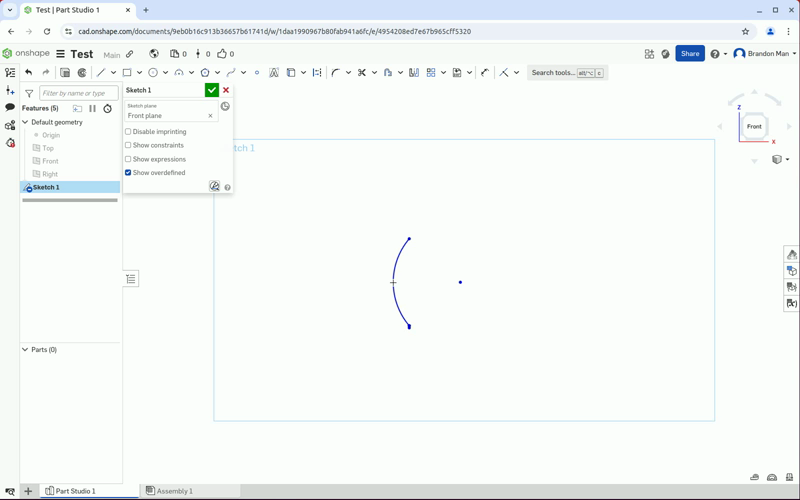
mouse_move(409, 238)
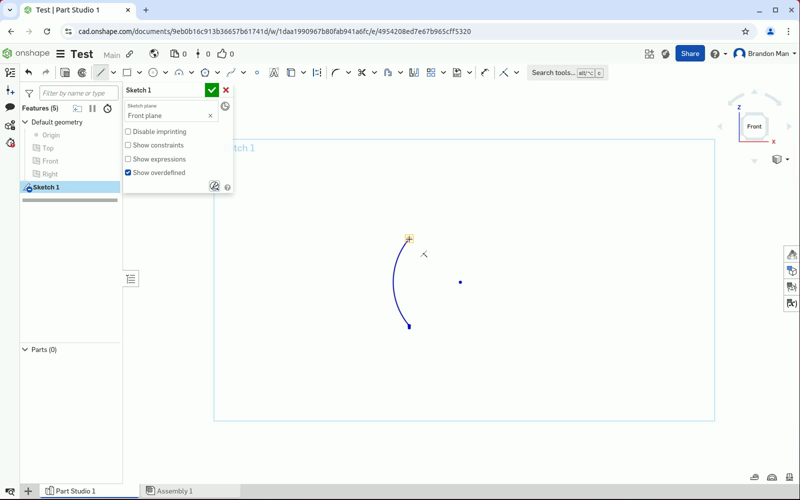
click(409, 238)
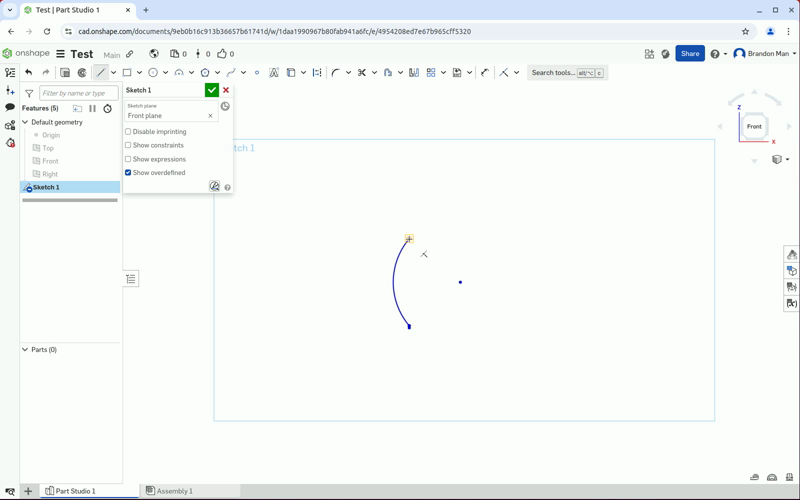
key_down(shift)
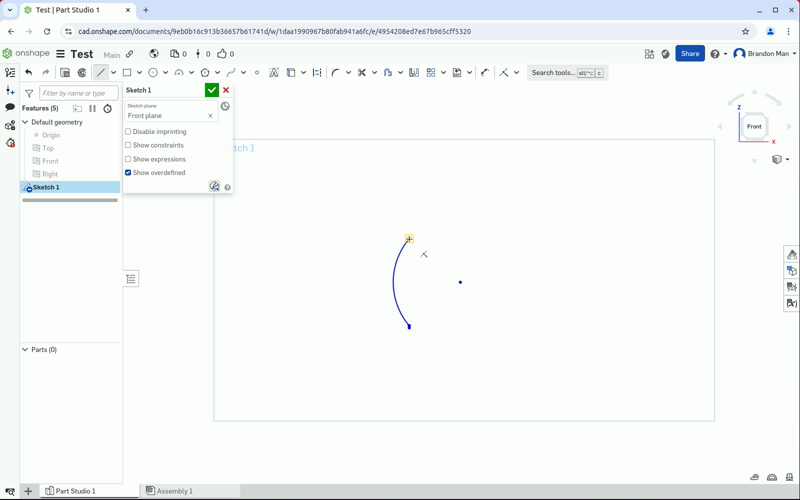
mouse_move(439, 238)
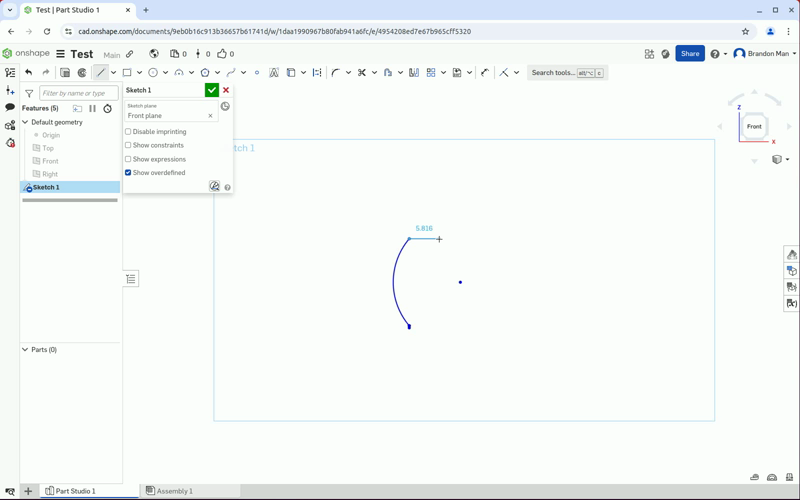
mouse_move(409, 237)
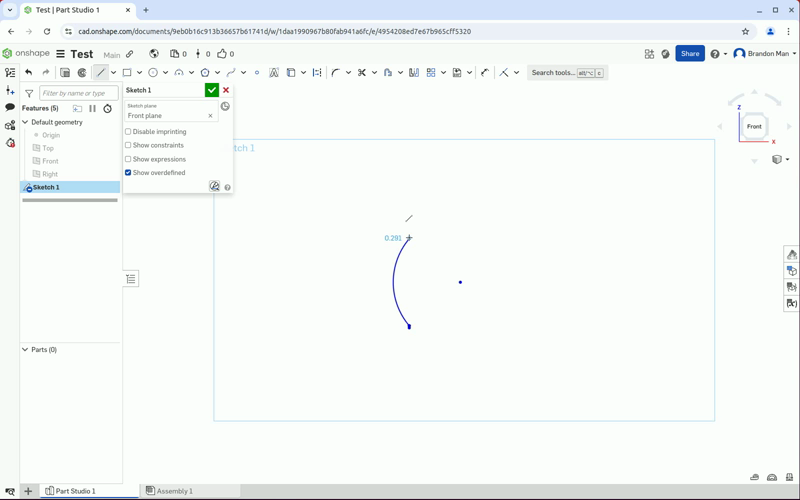
scroll(6)
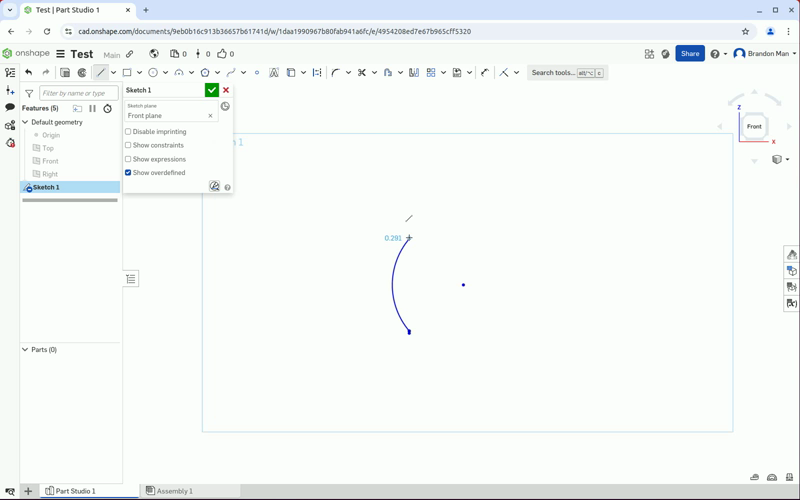
scroll(6)
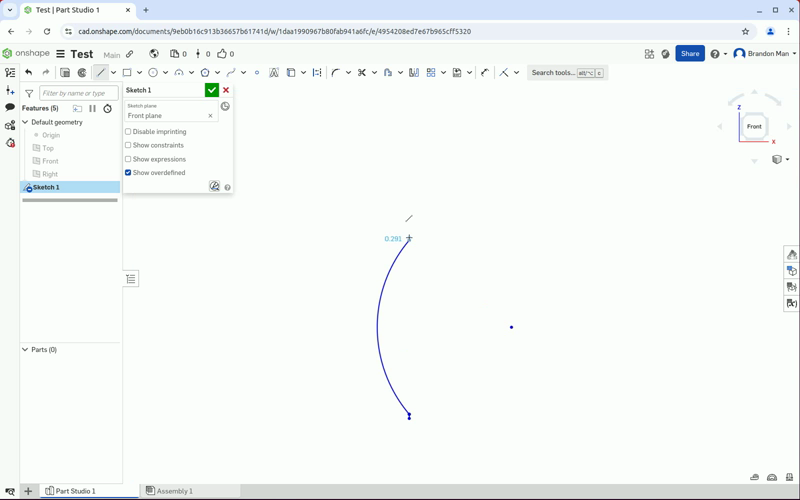
scroll(6)
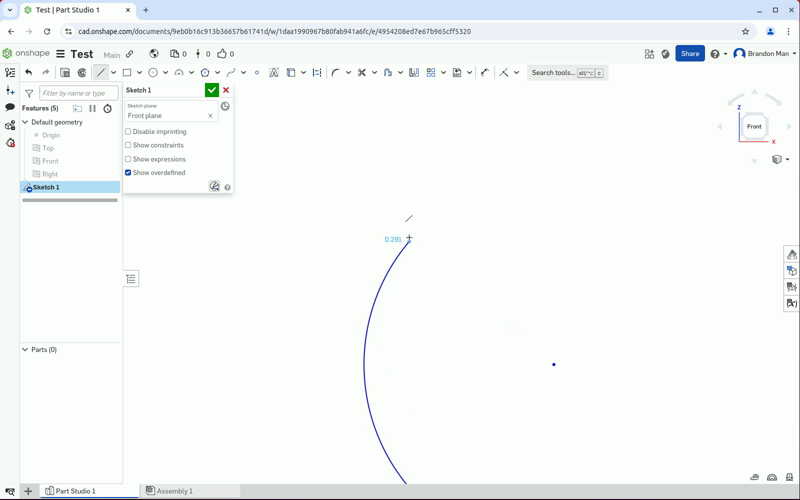
scroll(6)
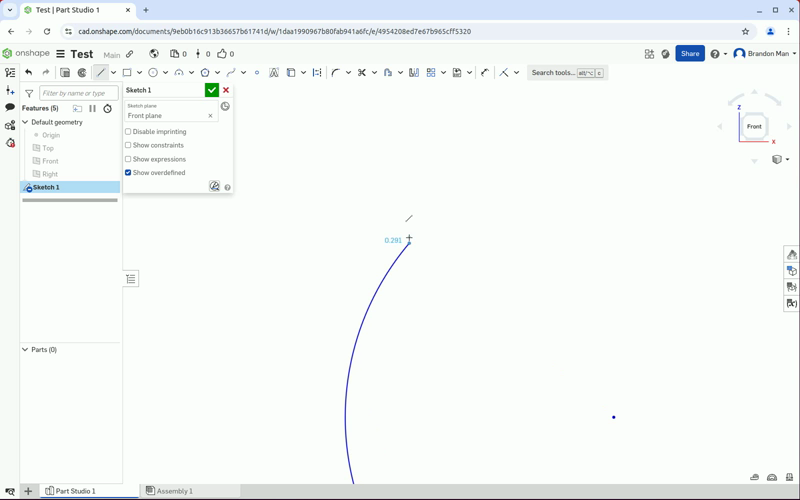
scroll(6)
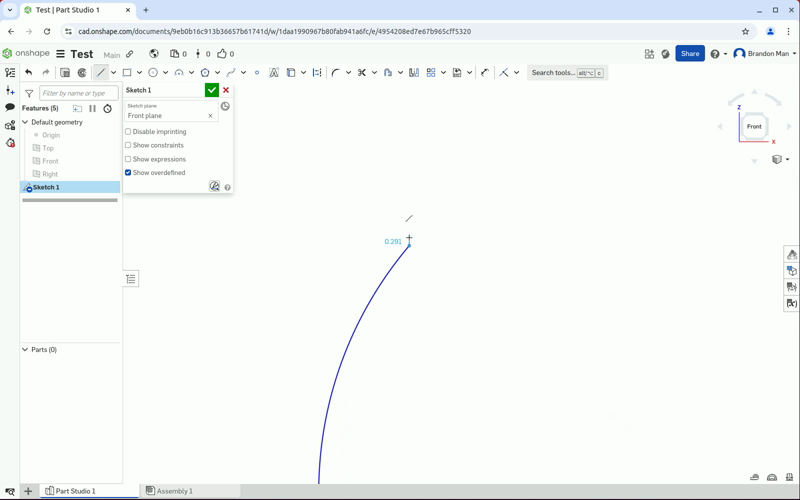
scroll(6)
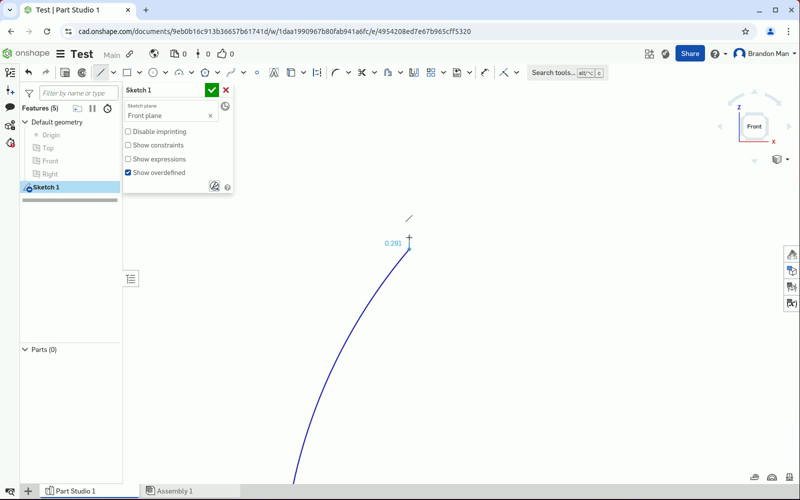
scroll(6)
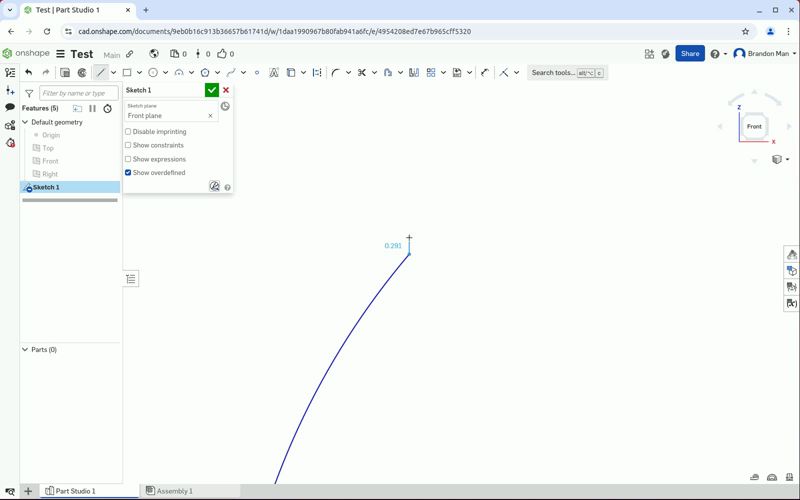
click(409, 237)
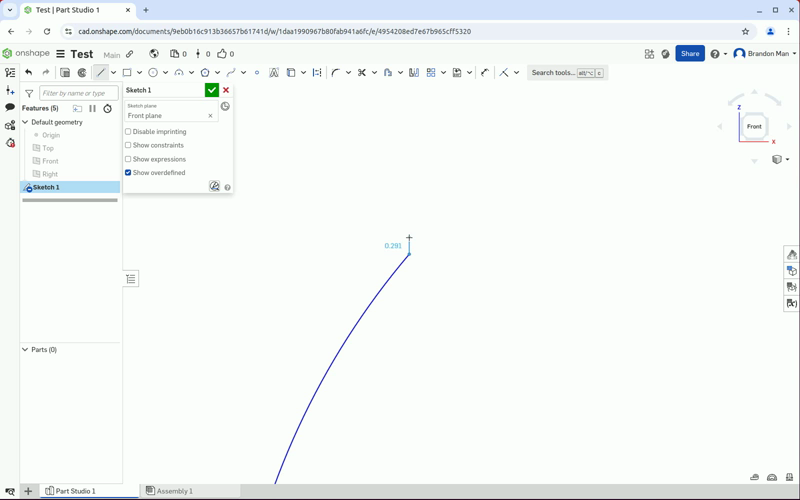
scroll(-6)
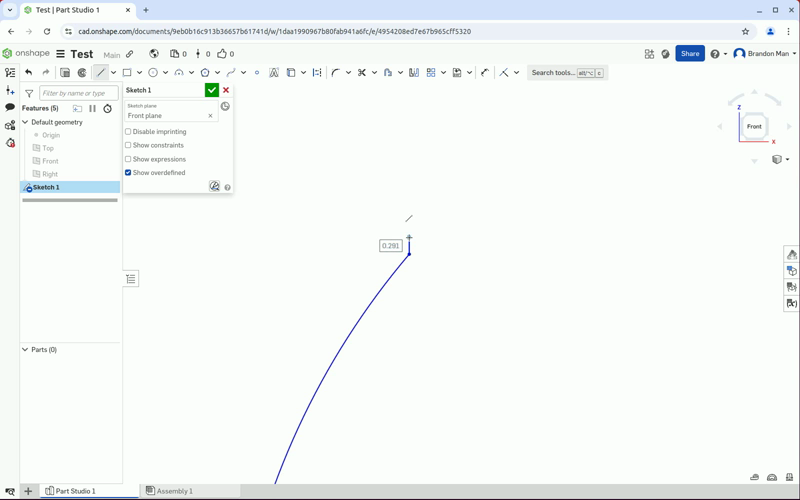
scroll(-6)
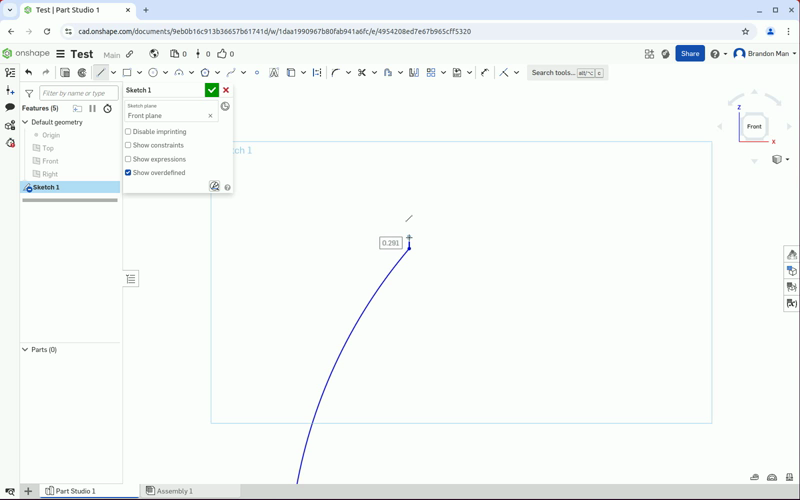
scroll(-6)
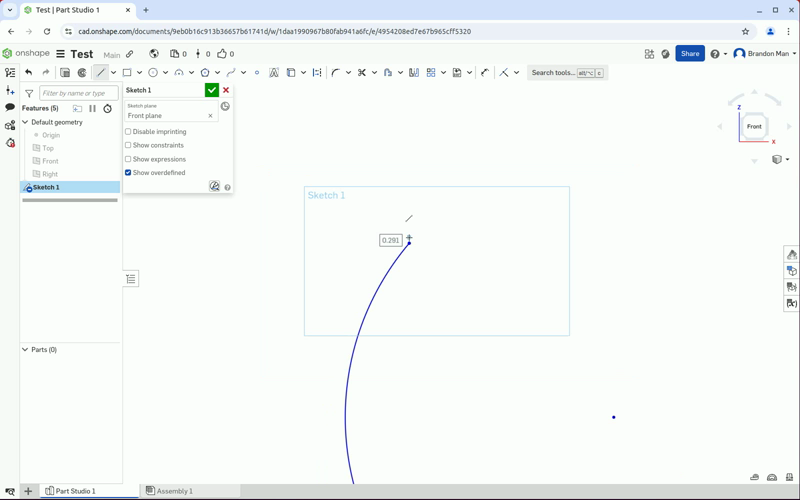
scroll(-6)
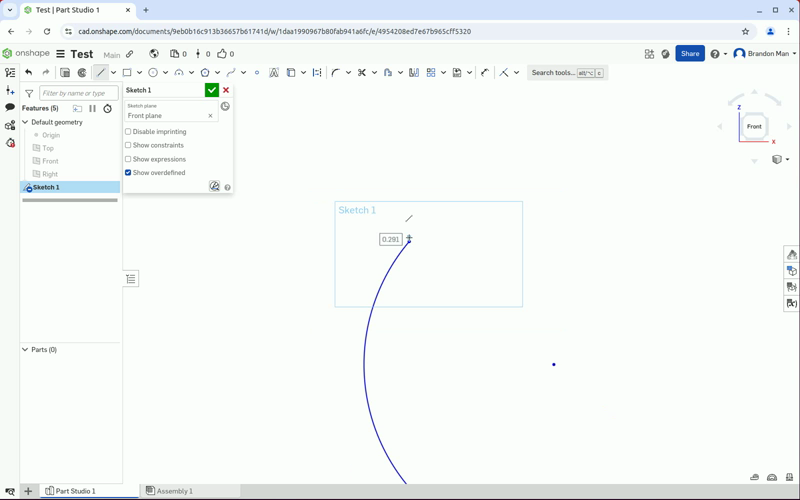
scroll(-6)
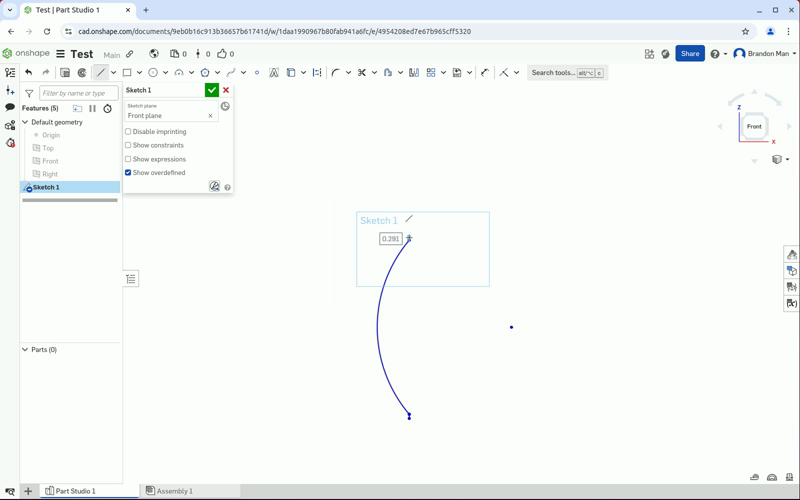
scroll(-6)
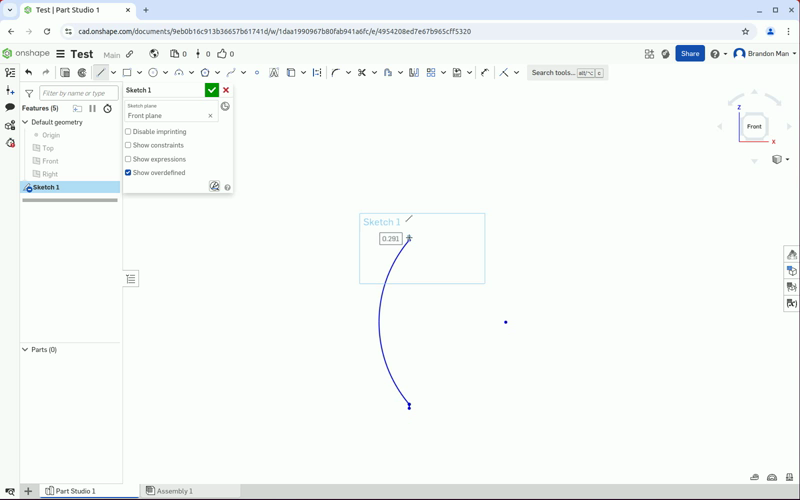
scroll(-6)
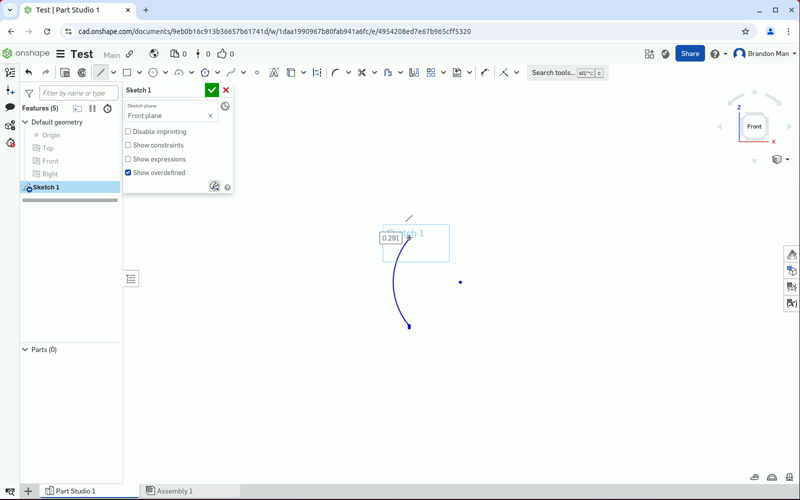
key_up(shift)
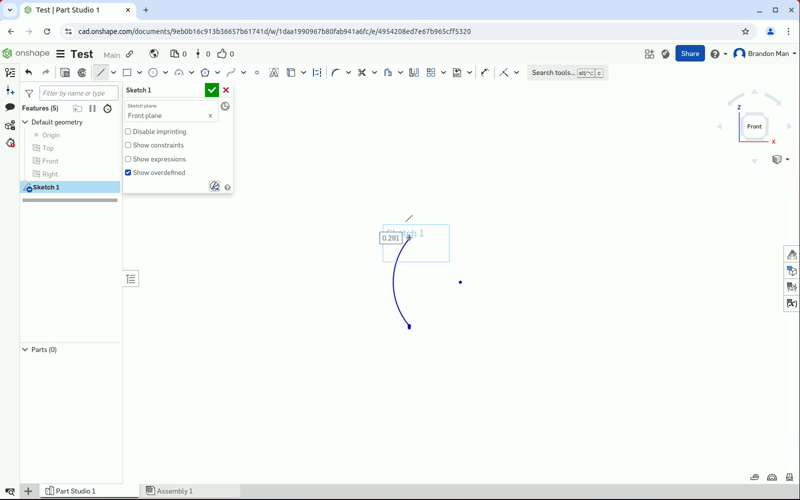
key(esc)
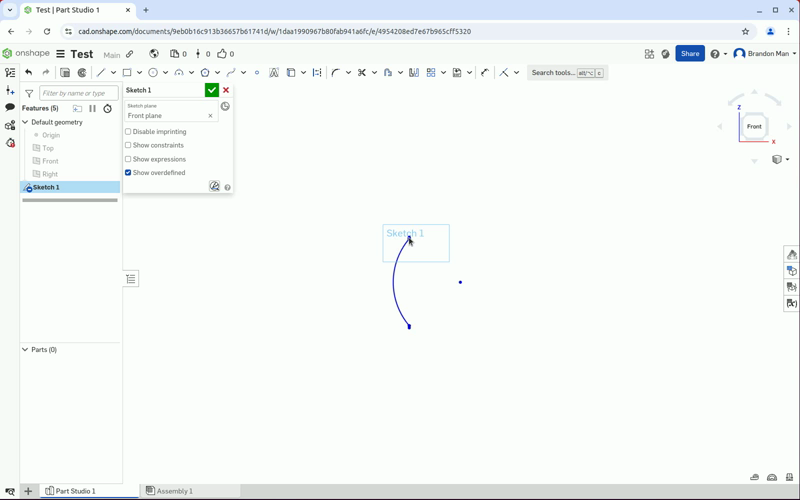
key(a)
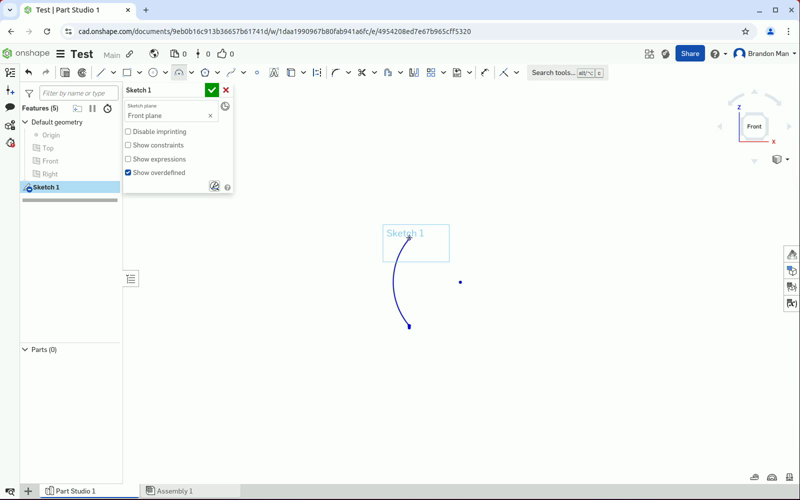
mouse_move(409, 237)
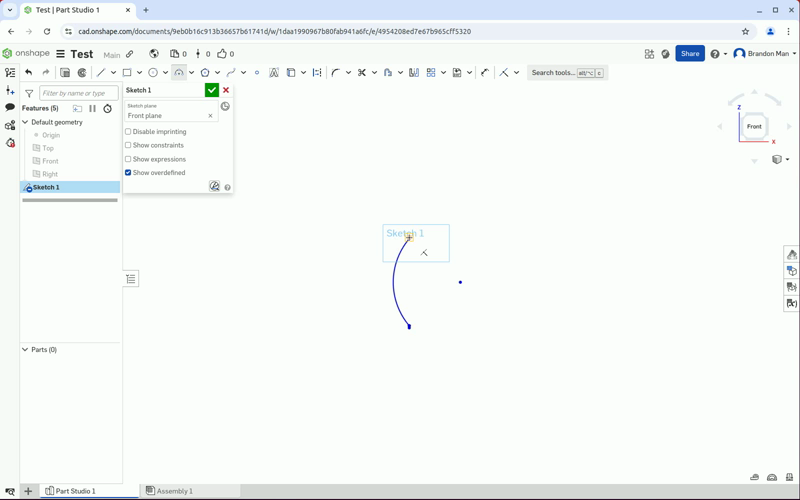
scroll(6)
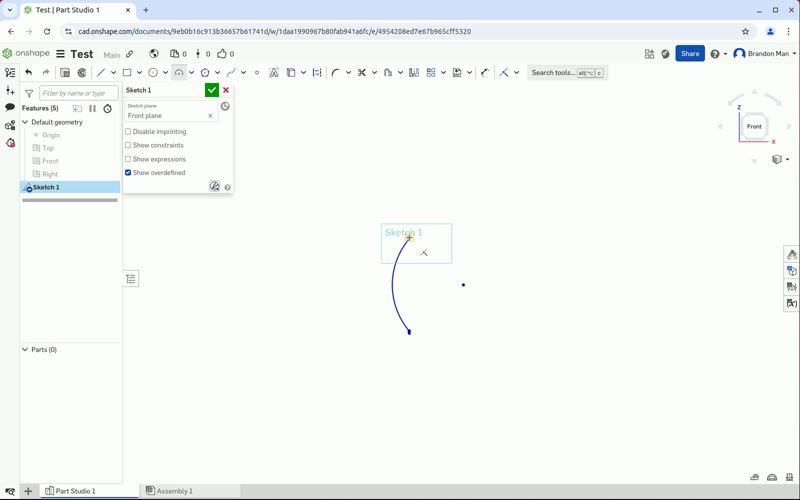
scroll(6)
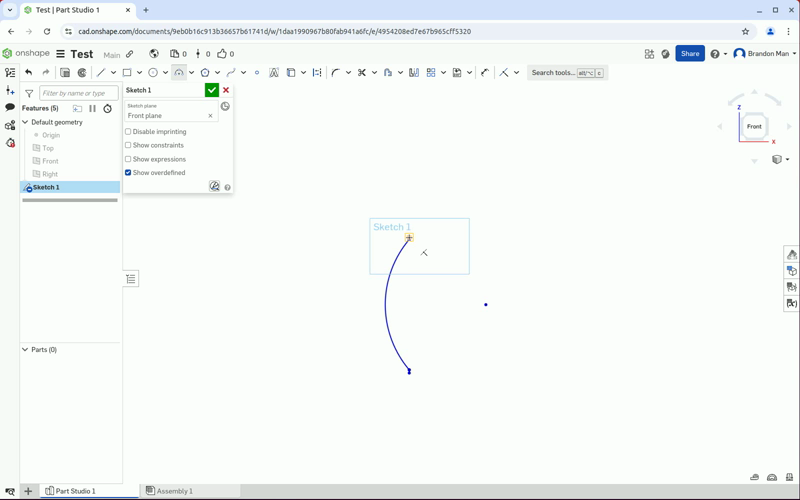
scroll(6)
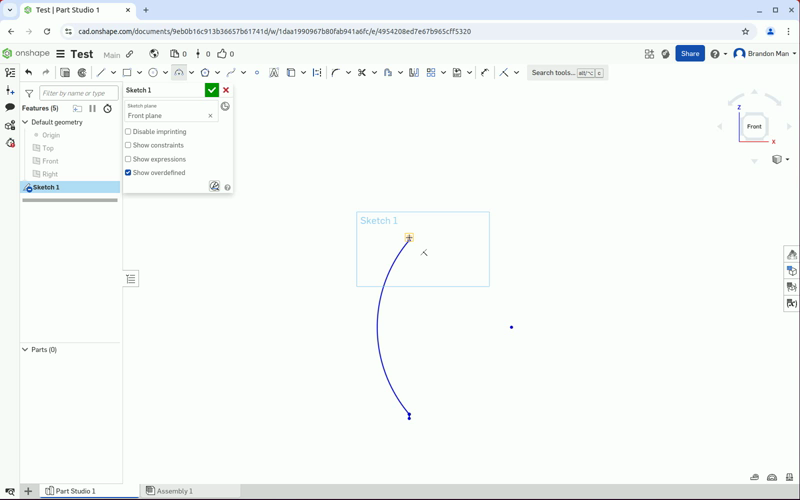
scroll(6)
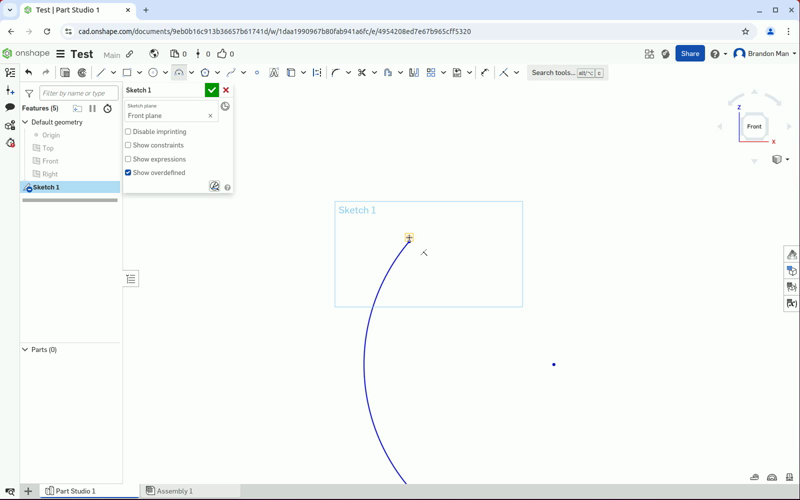
scroll(6)
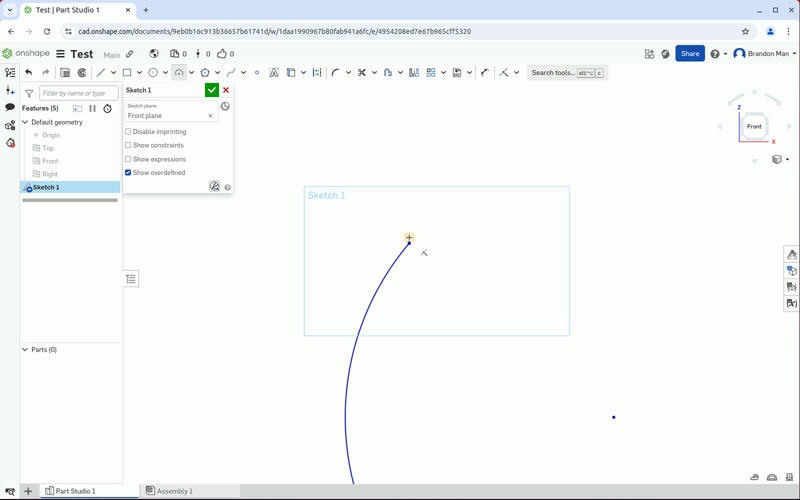
scroll(6)
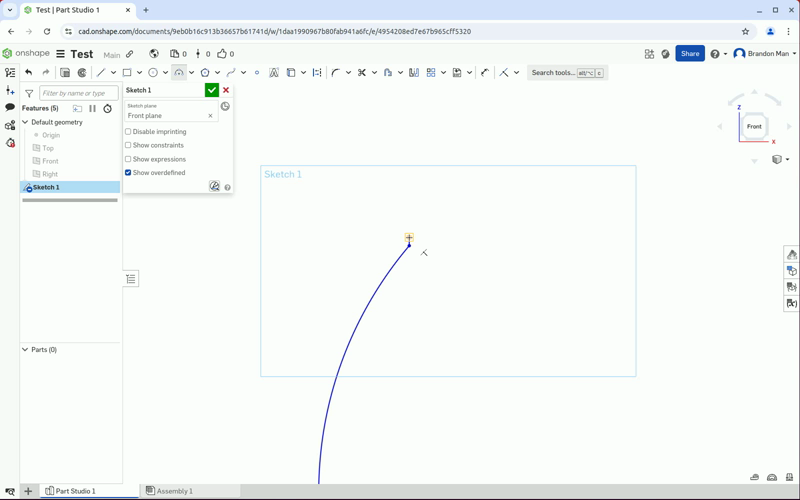
scroll(6)
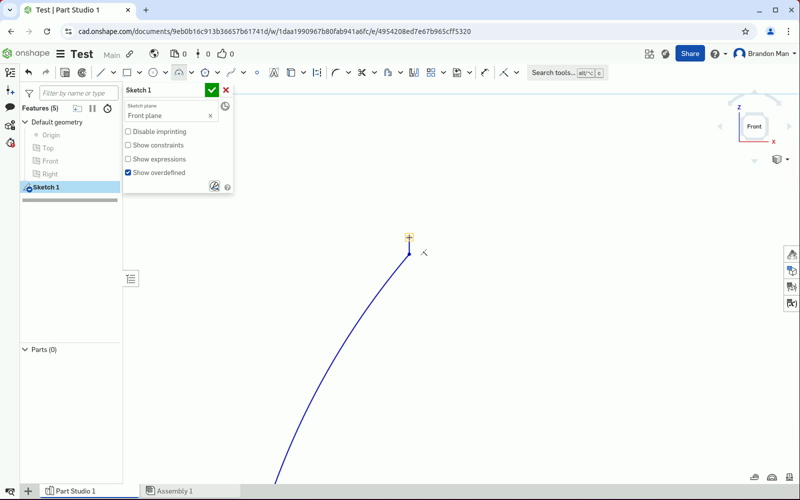
click(409, 237)
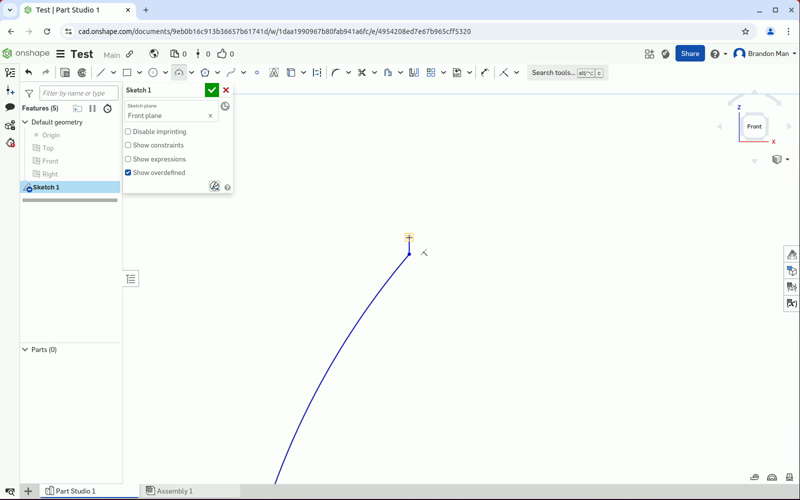
scroll(-6)
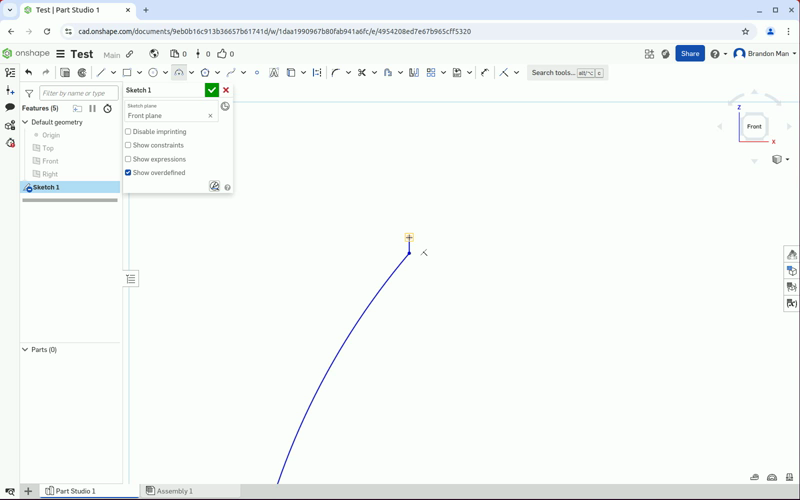
scroll(-6)
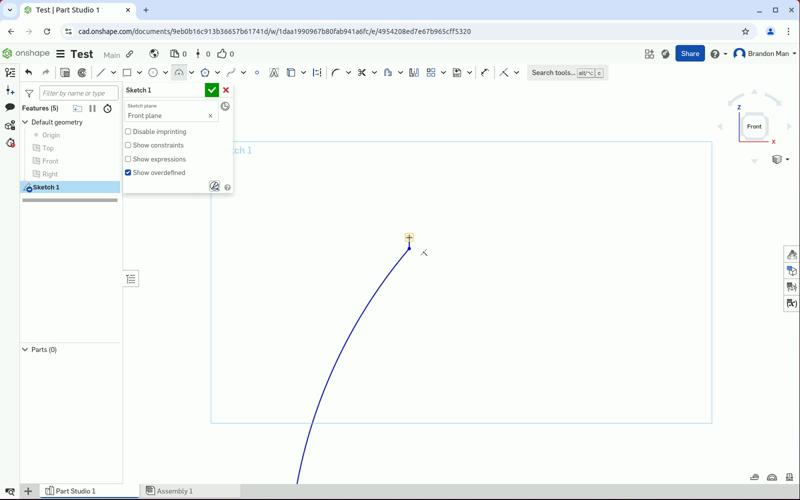
scroll(-6)
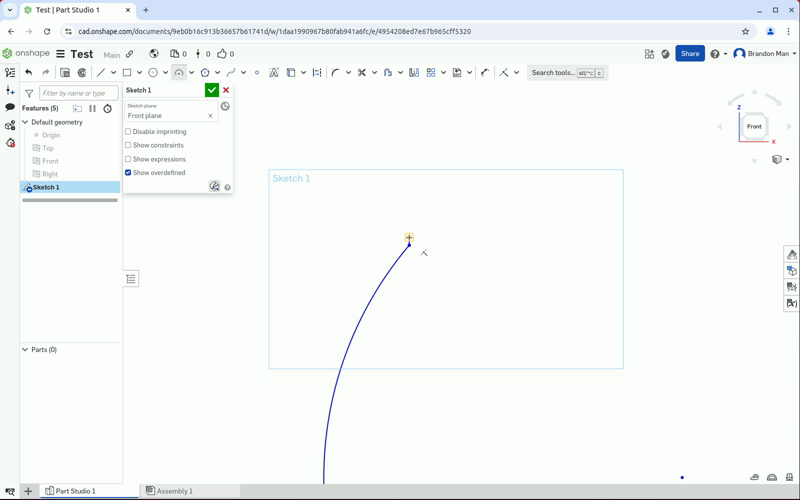
scroll(-6)
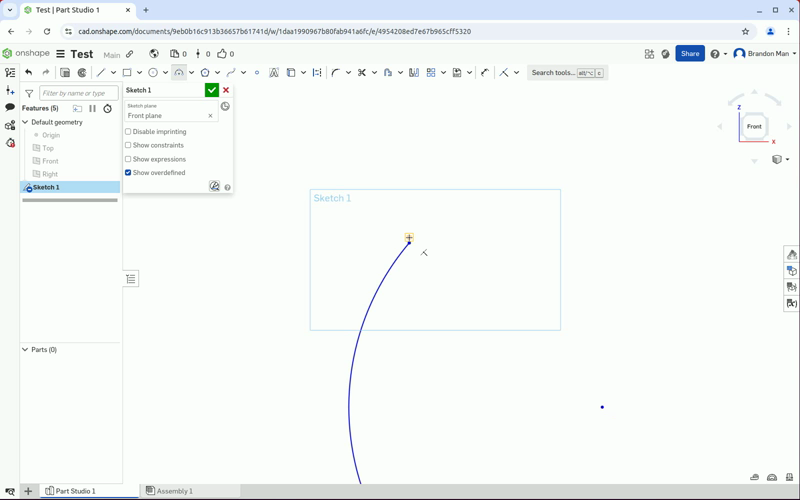
scroll(-6)
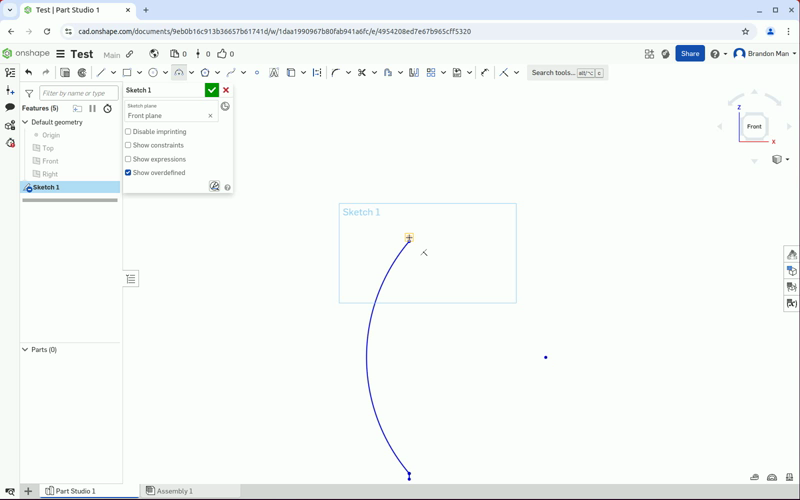
scroll(-6)
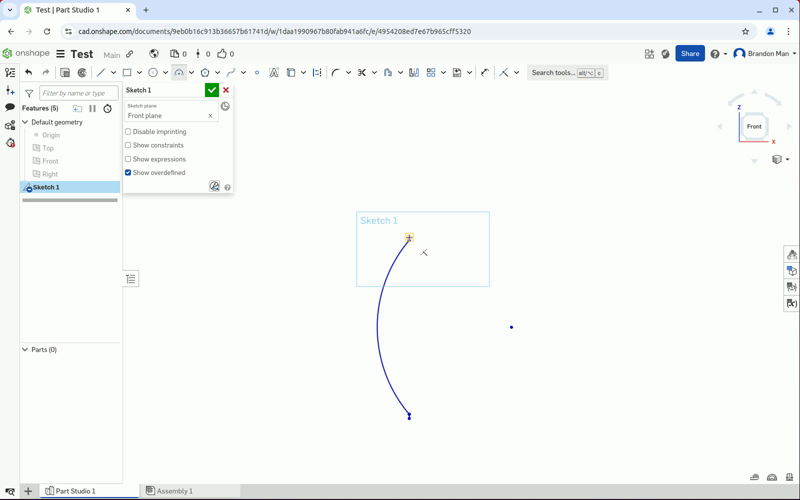
scroll(-6)
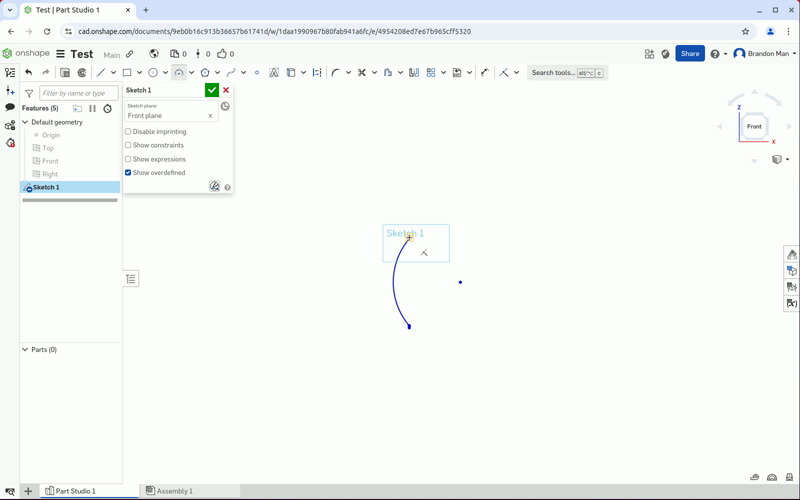
mouse_move(409, 327)
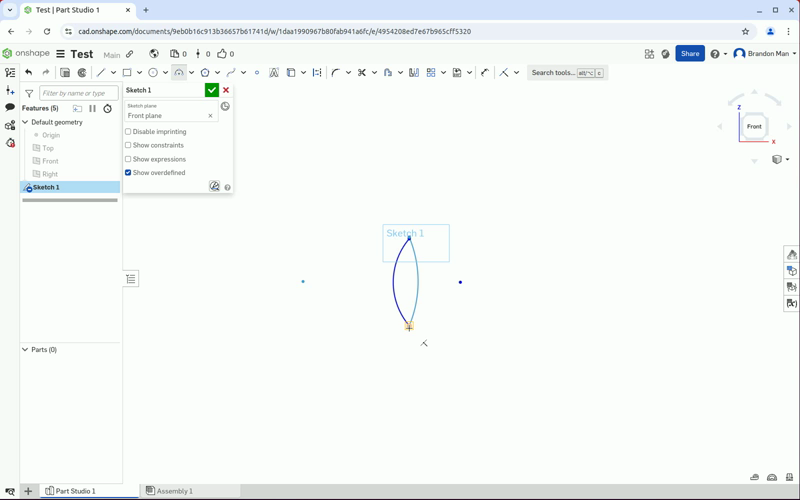
scroll(6)
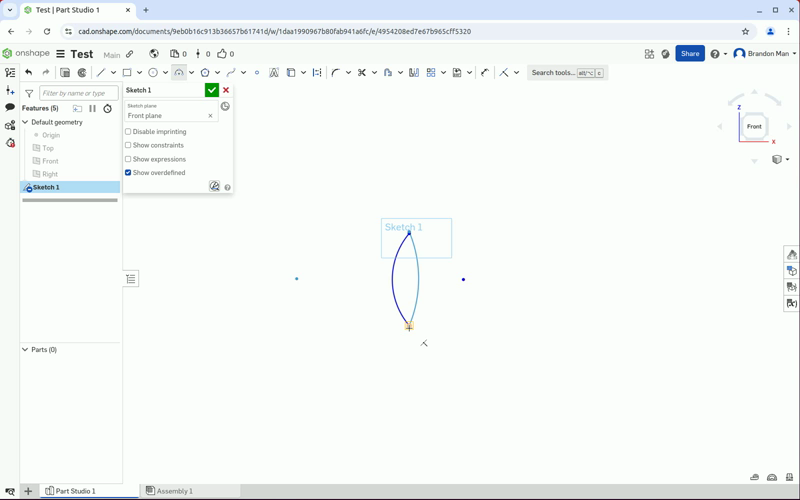
scroll(6)
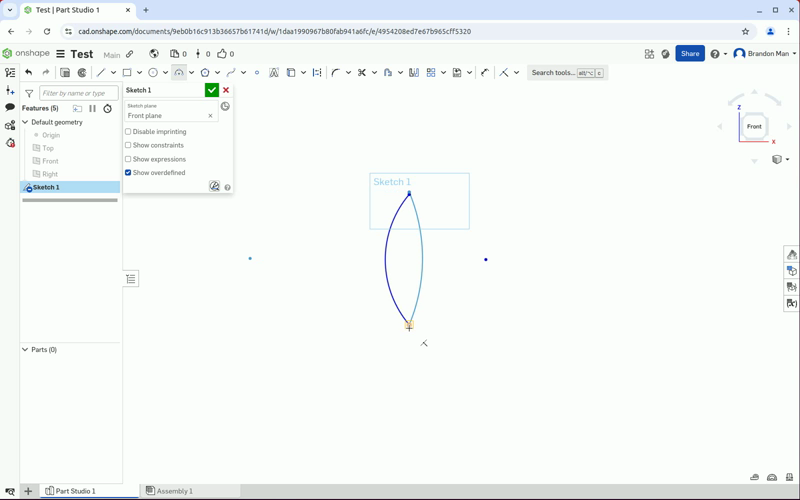
scroll(6)
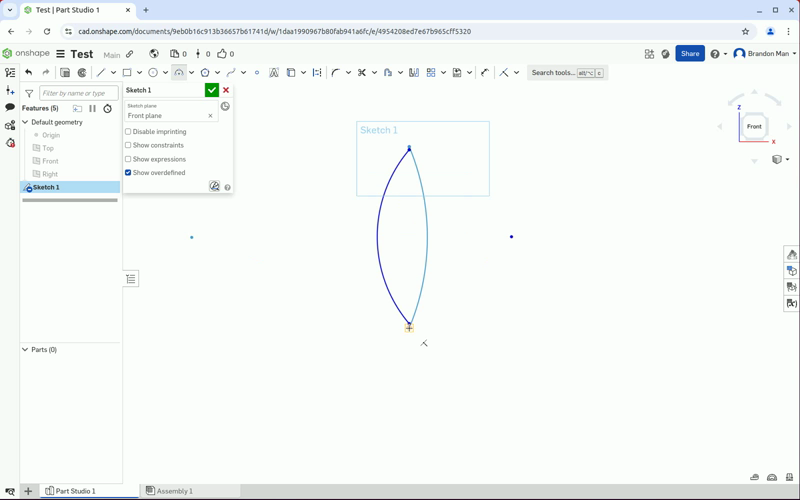
scroll(6)
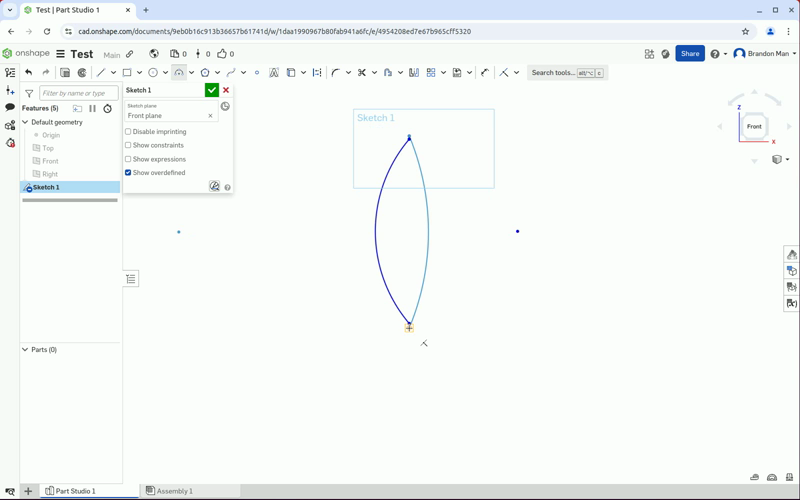
scroll(6)
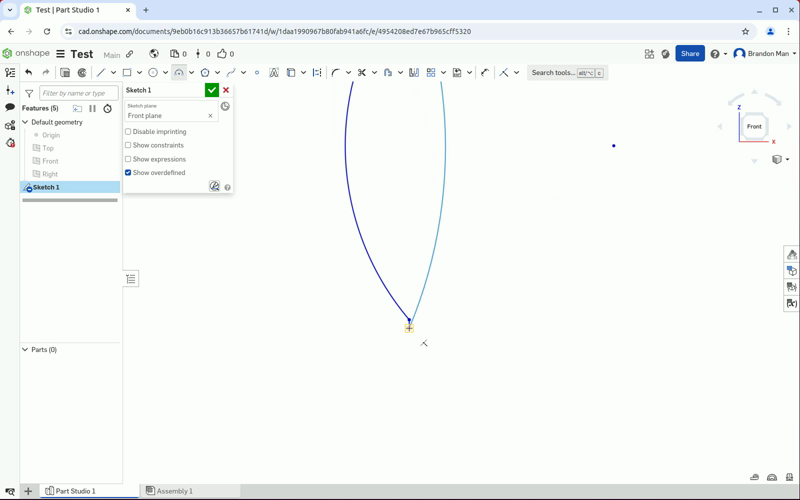
scroll(6)
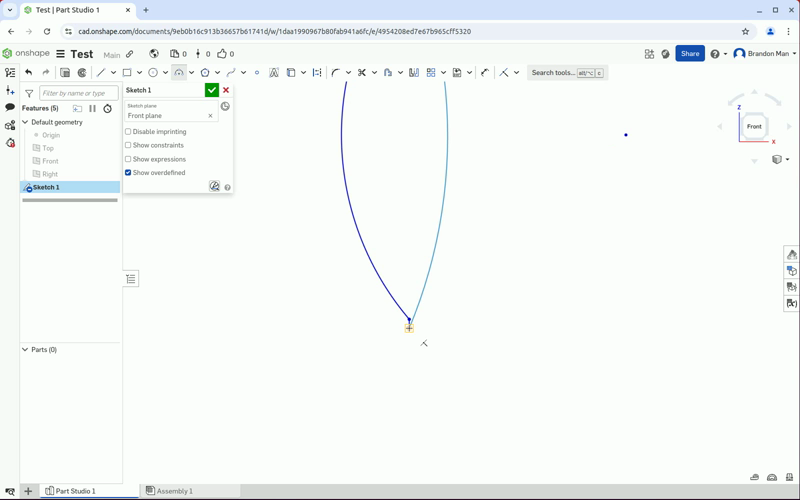
scroll(6)
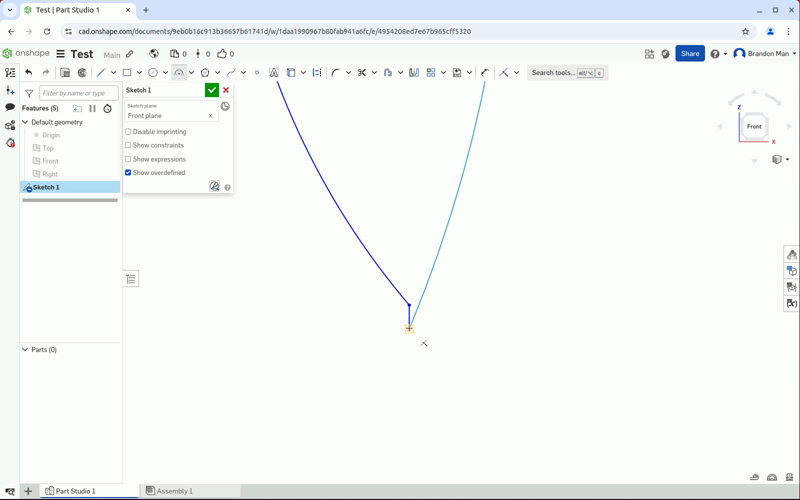
click(409, 327)
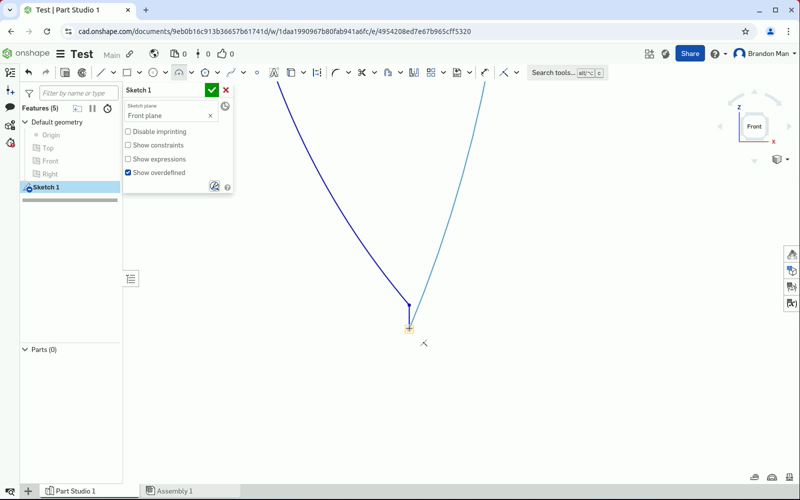
scroll(-6)
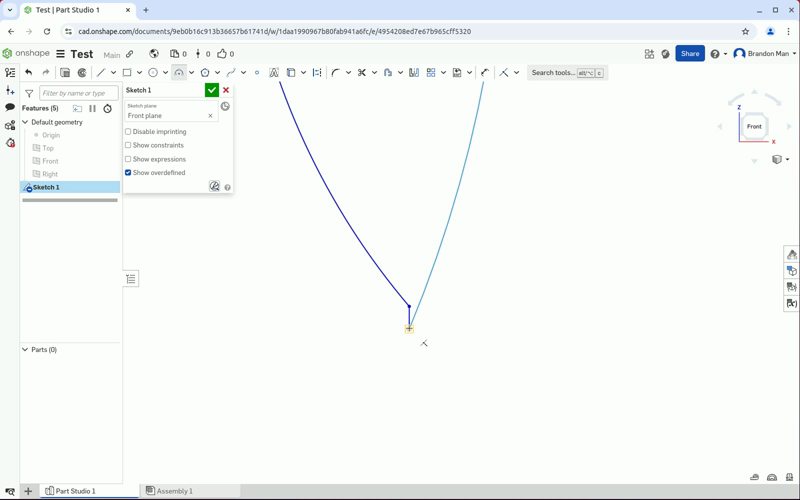
scroll(-6)
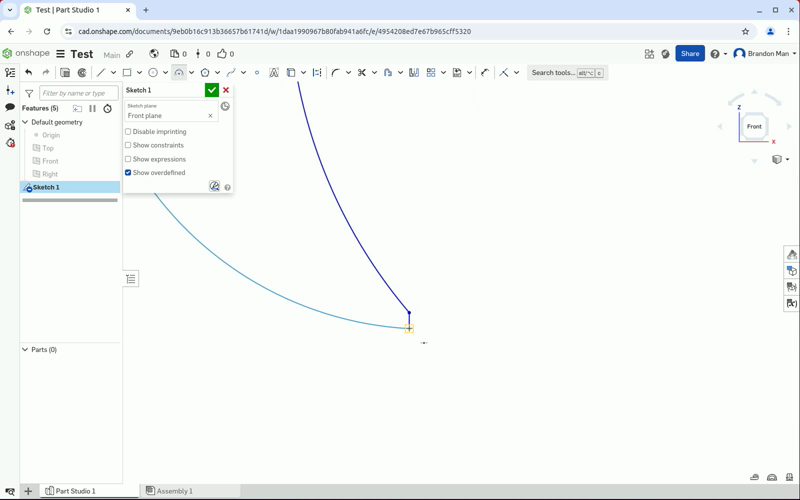
scroll(-6)
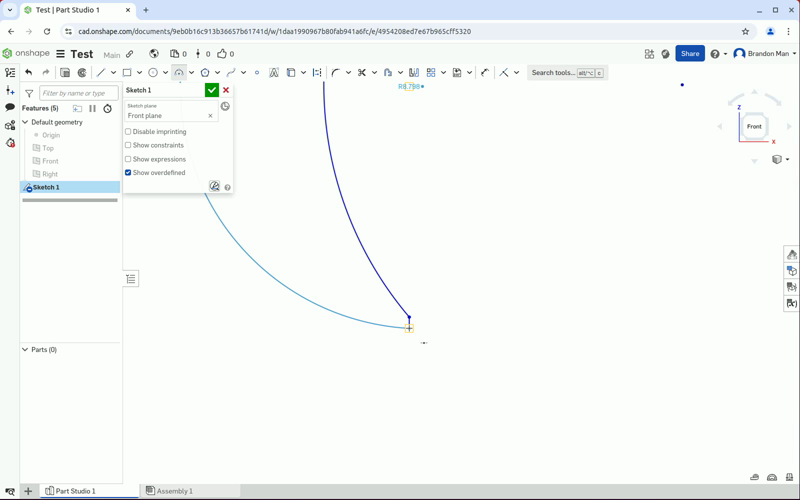
scroll(-6)
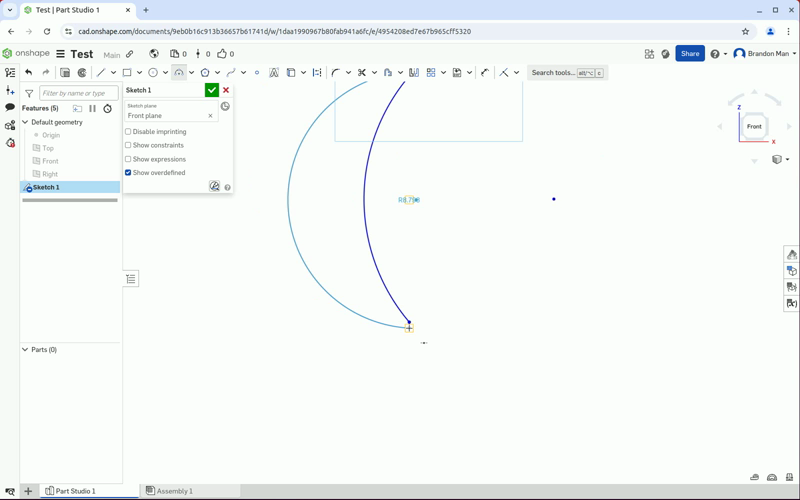
scroll(-6)
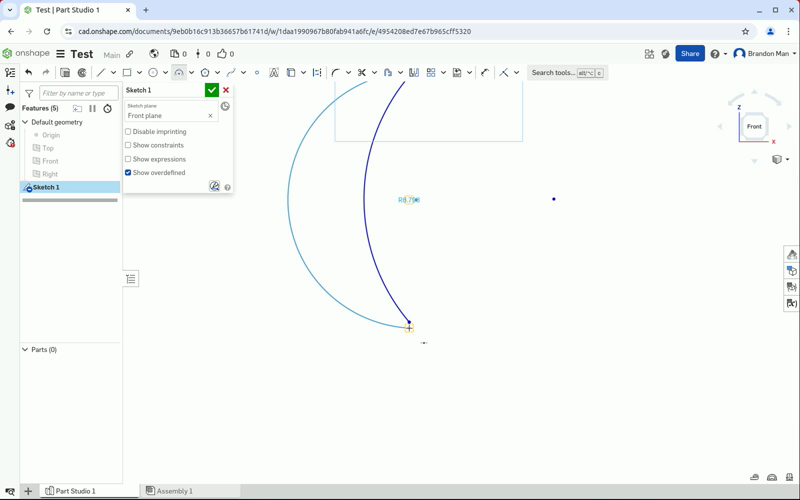
scroll(-6)
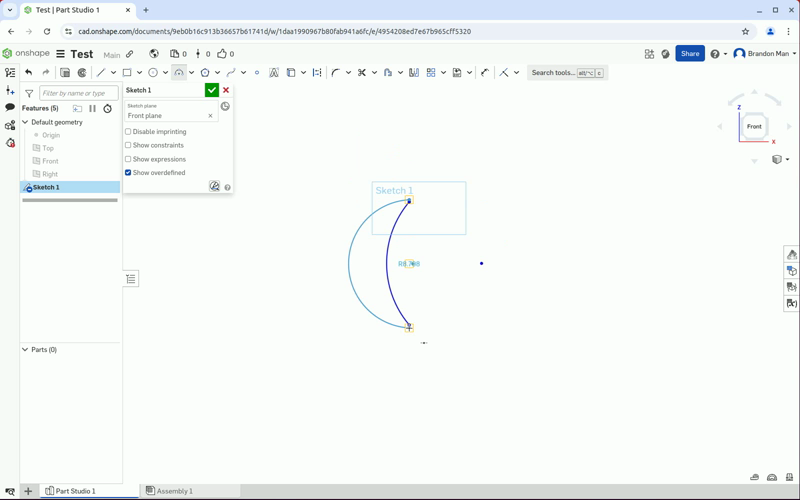
scroll(-6)
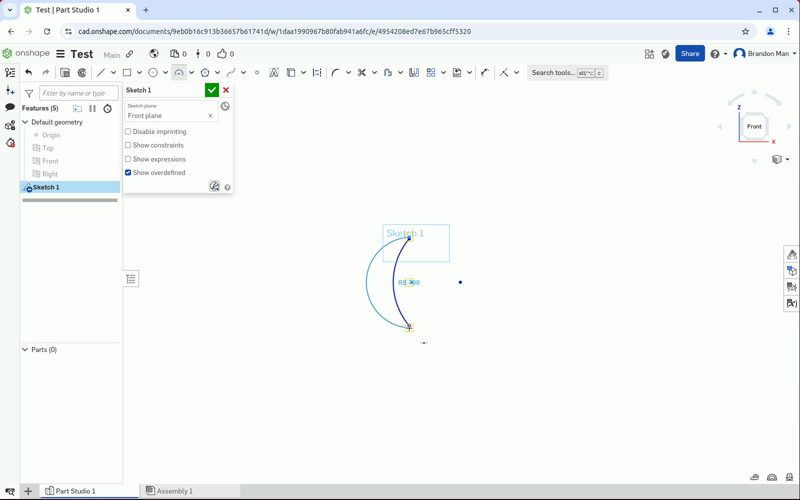
key_down(shift)
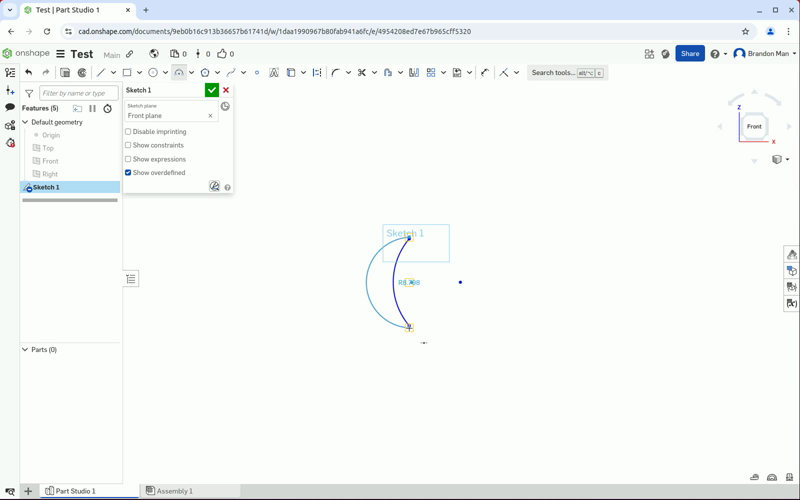
mouse_move(392, 282)
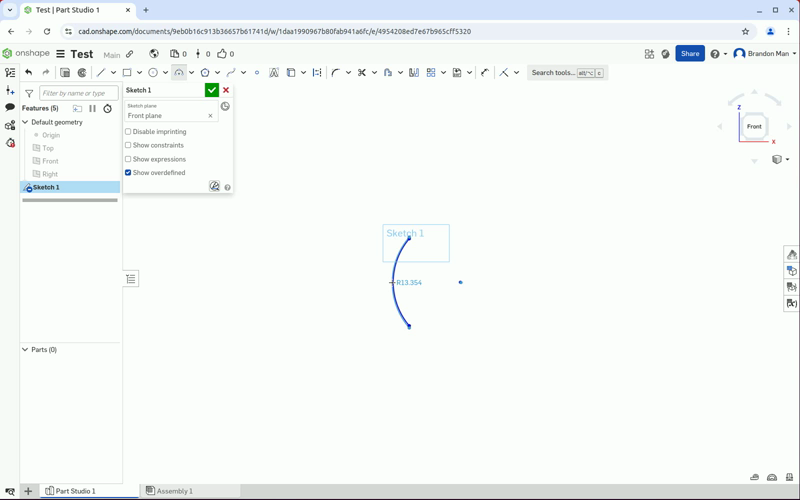
scroll(6)
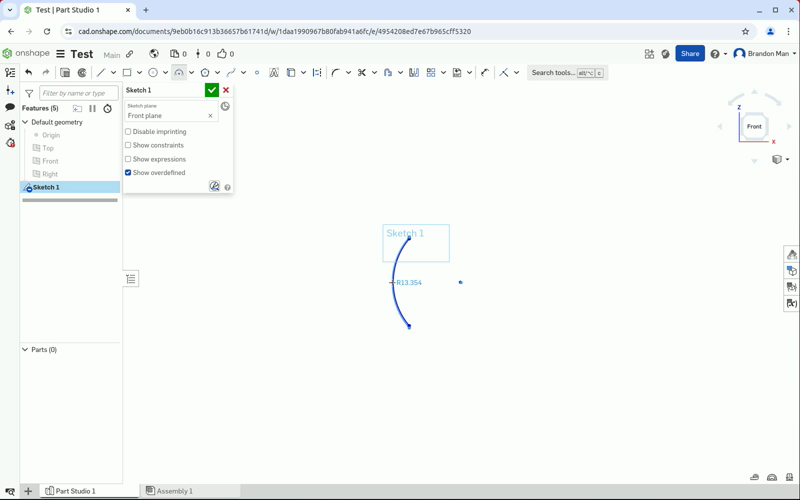
scroll(6)
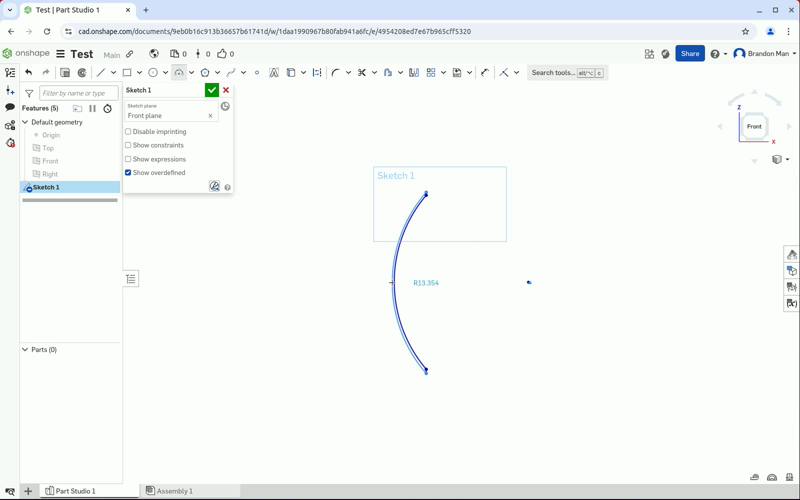
scroll(6)
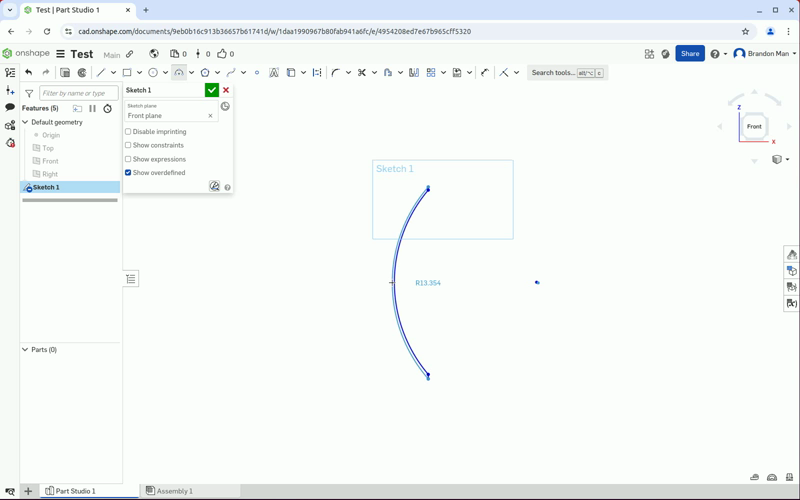
scroll(6)
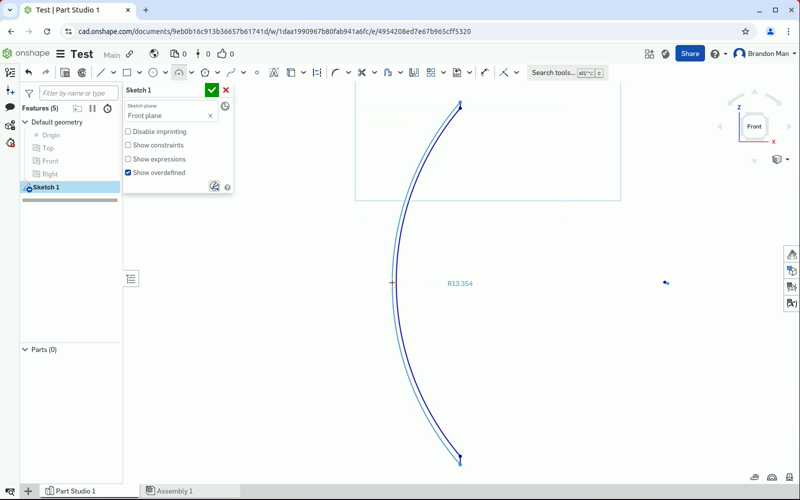
scroll(6)
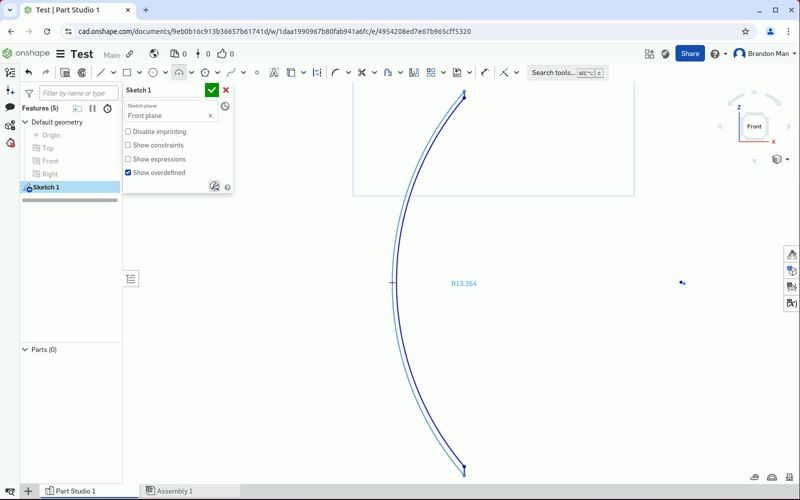
scroll(6)
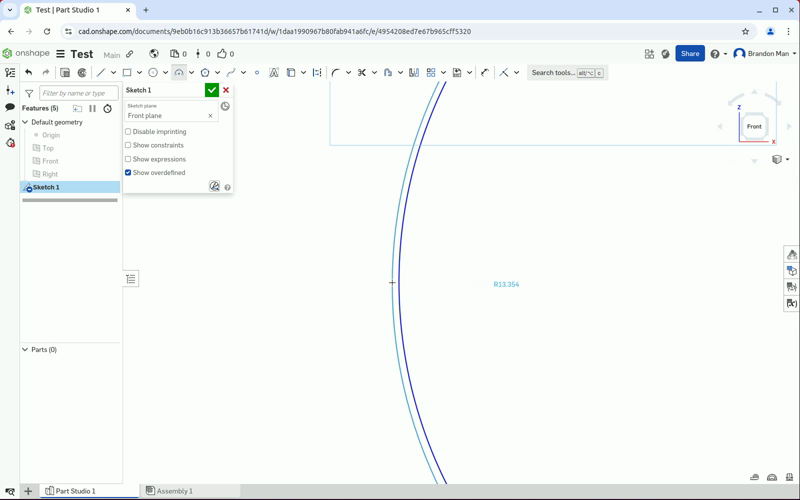
scroll(6)
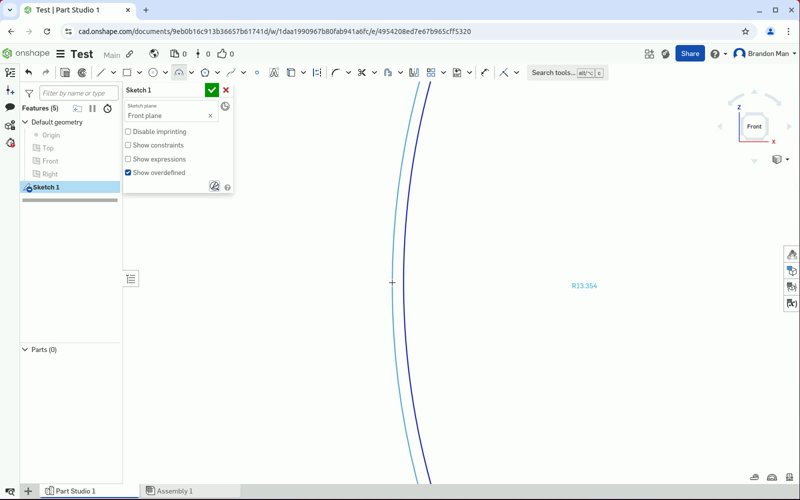
click(392, 282)
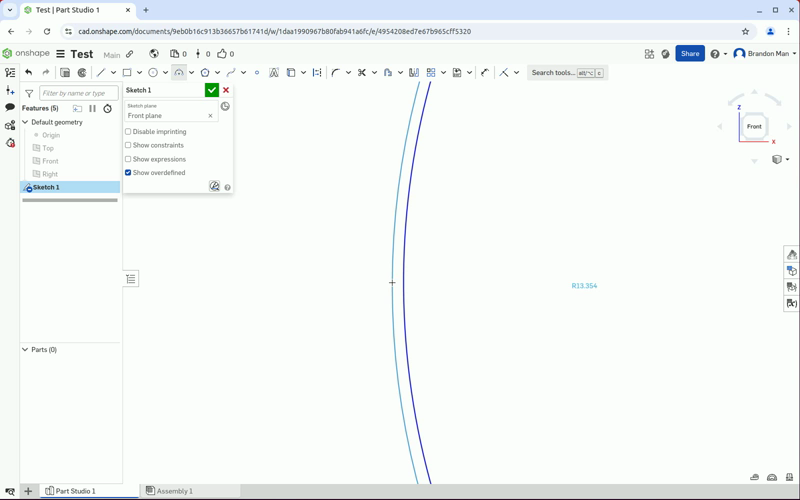
scroll(-6)
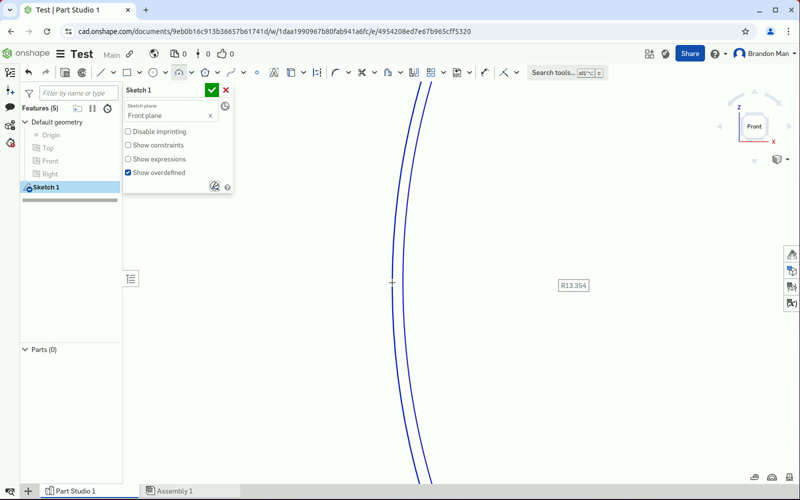
scroll(-6)
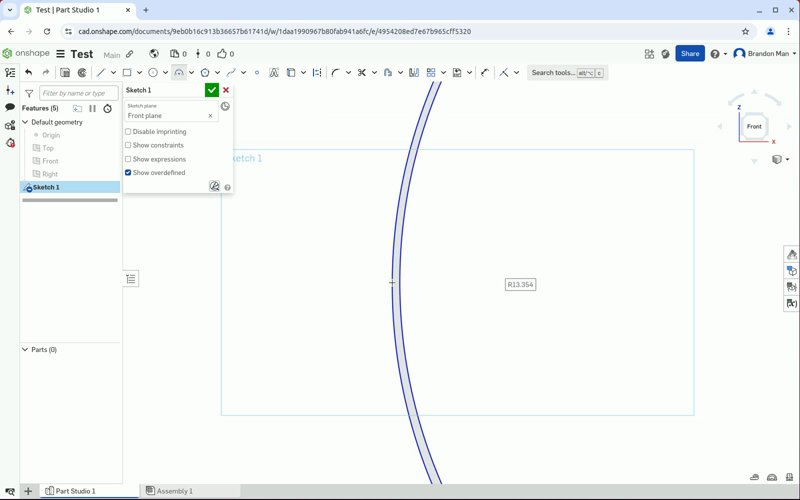
scroll(-6)
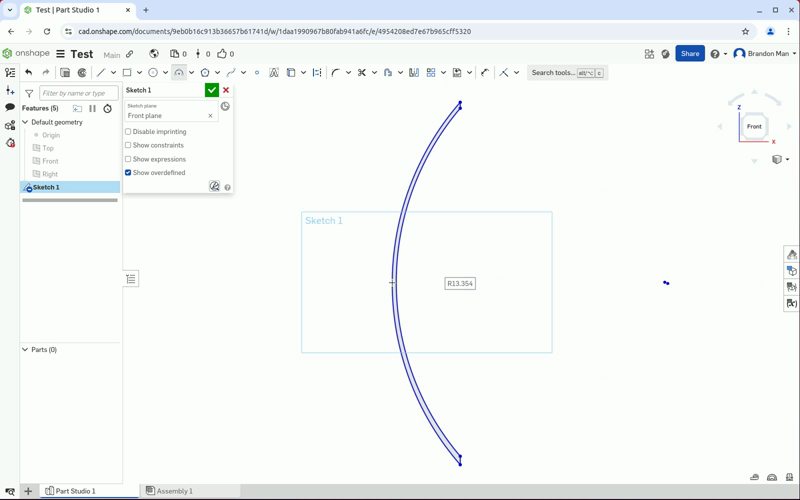
scroll(-6)
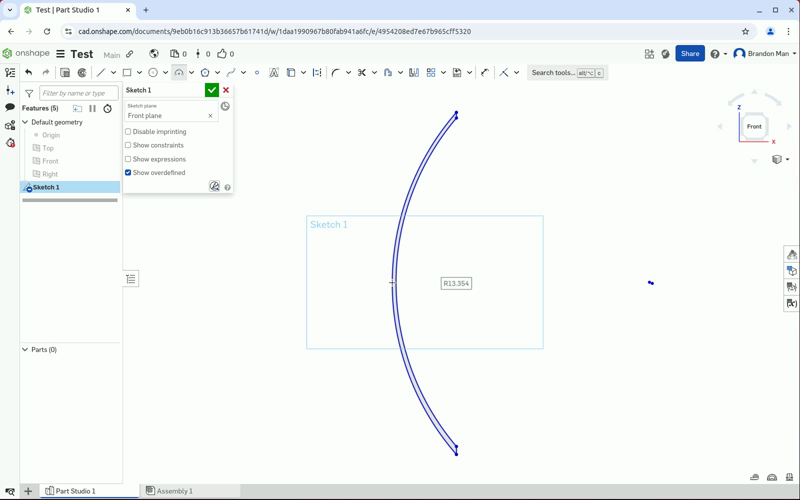
scroll(-6)
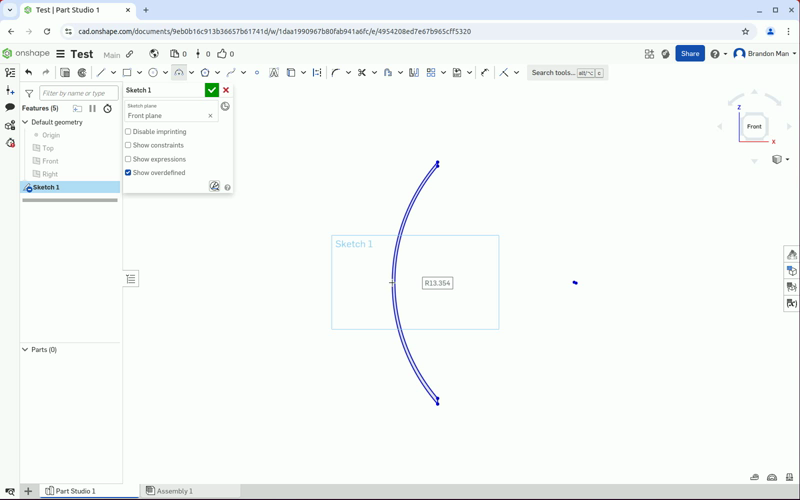
scroll(-6)
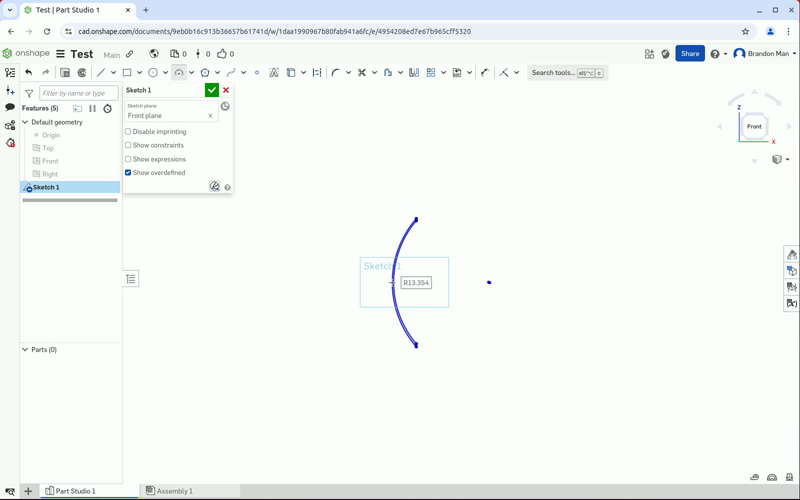
scroll(-6)
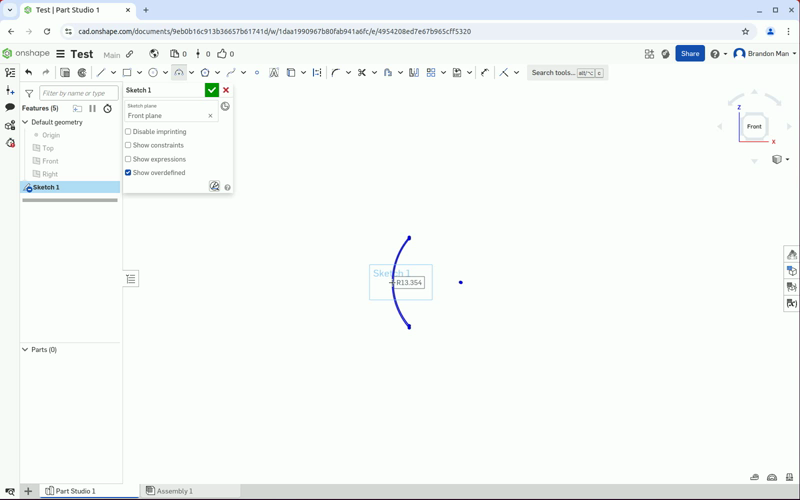
key_up(shift)
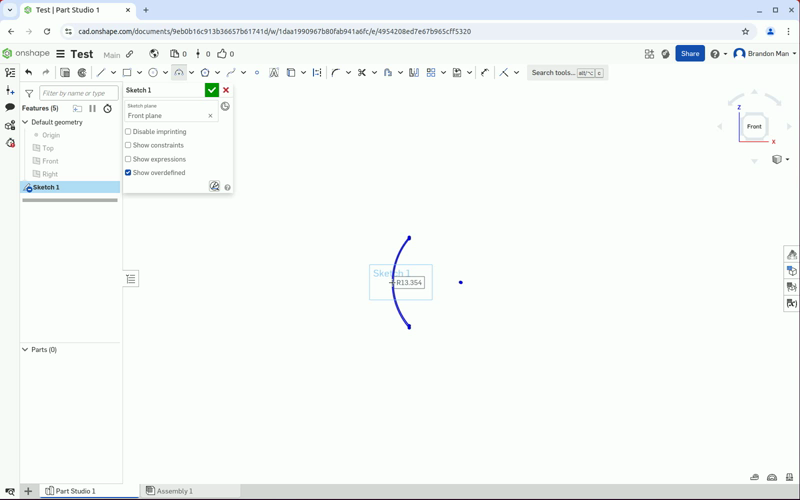
key(esc)
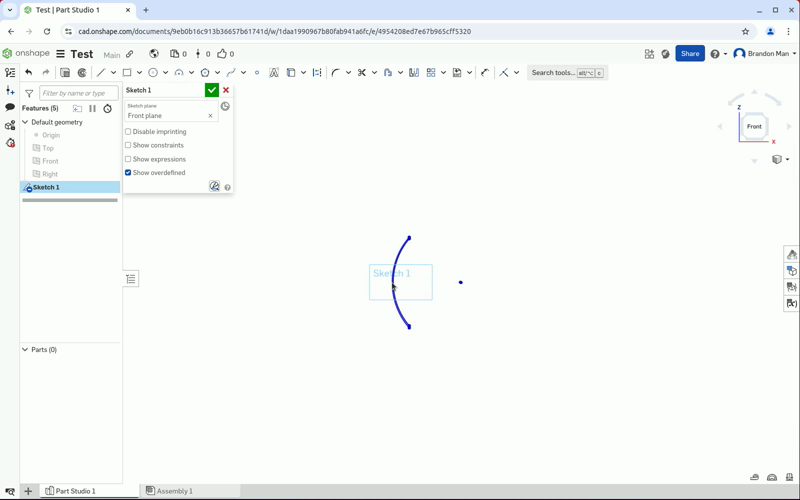
mouse_move(394, 267)
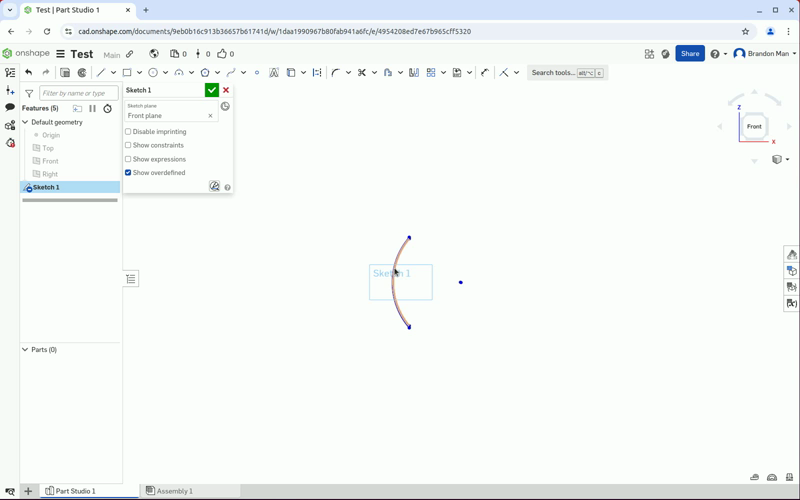
scroll(6)
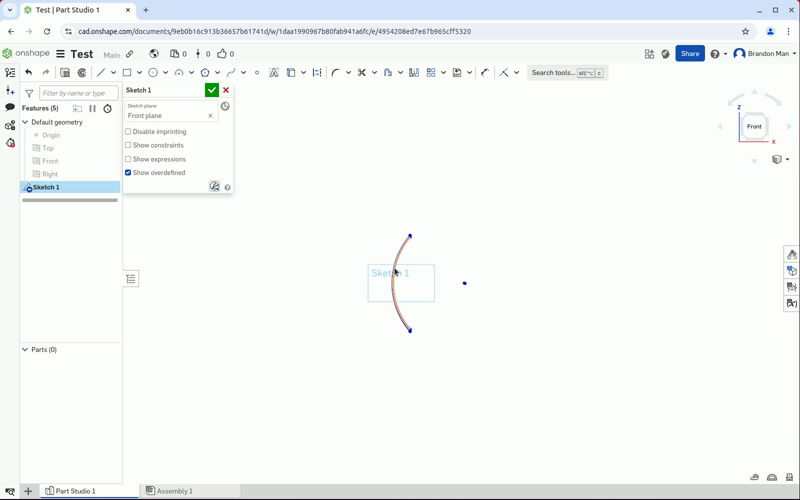
scroll(6)
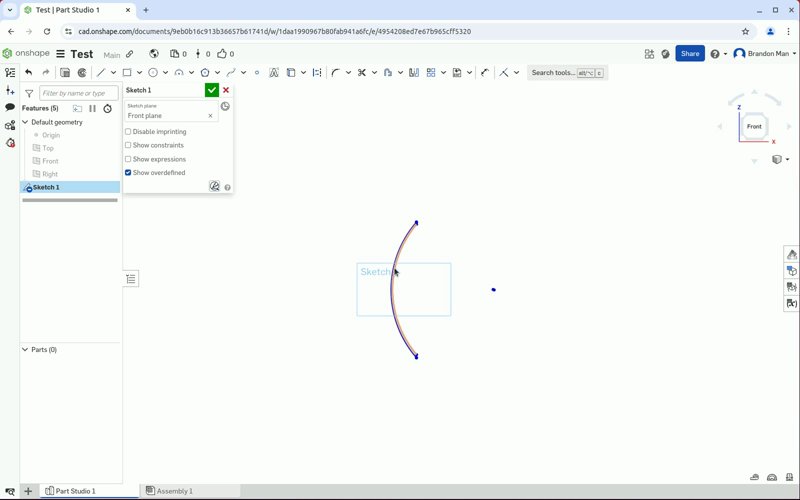
scroll(6)
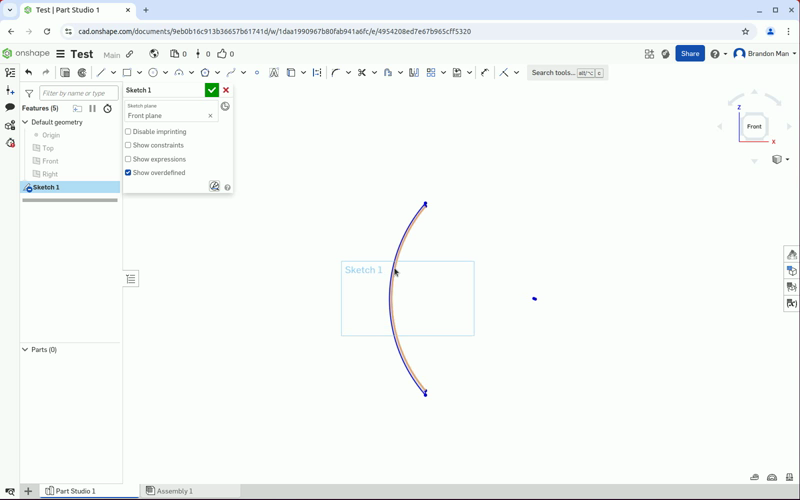
scroll(6)
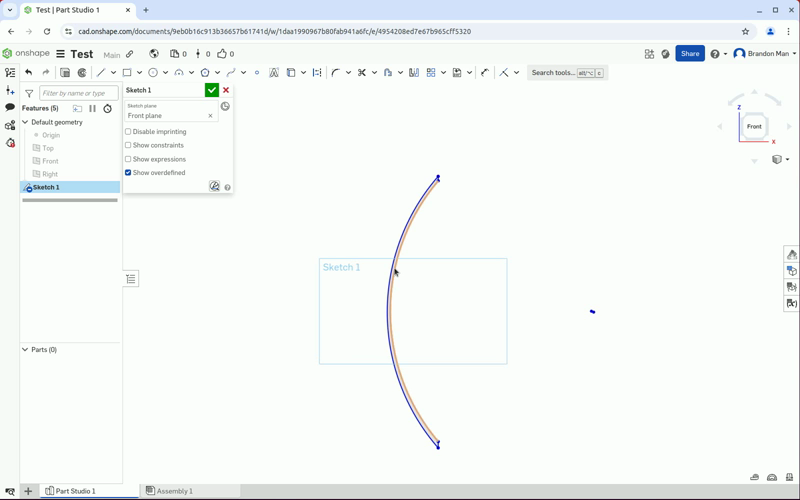
scroll(6)
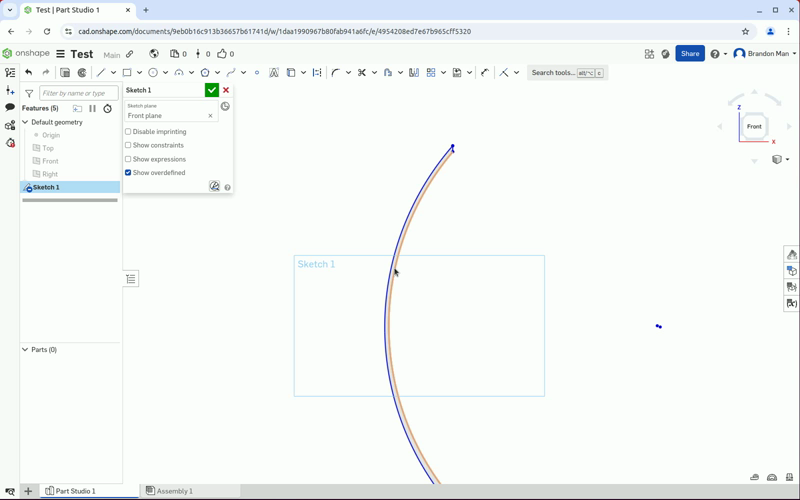
scroll(6)
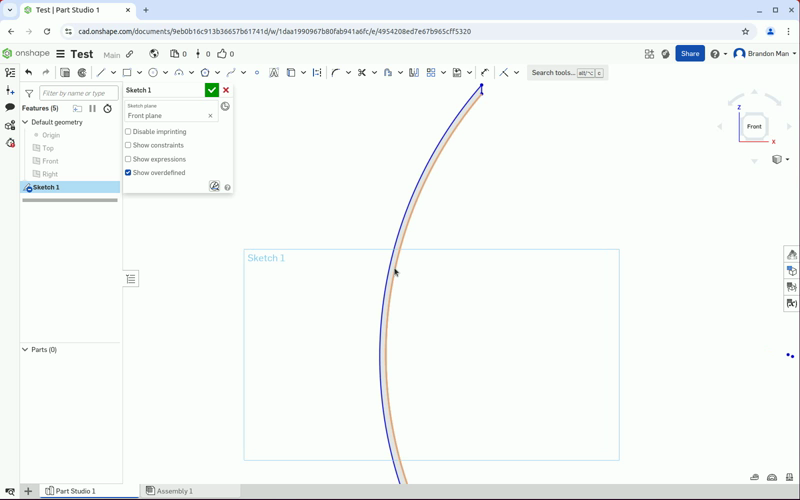
scroll(6)
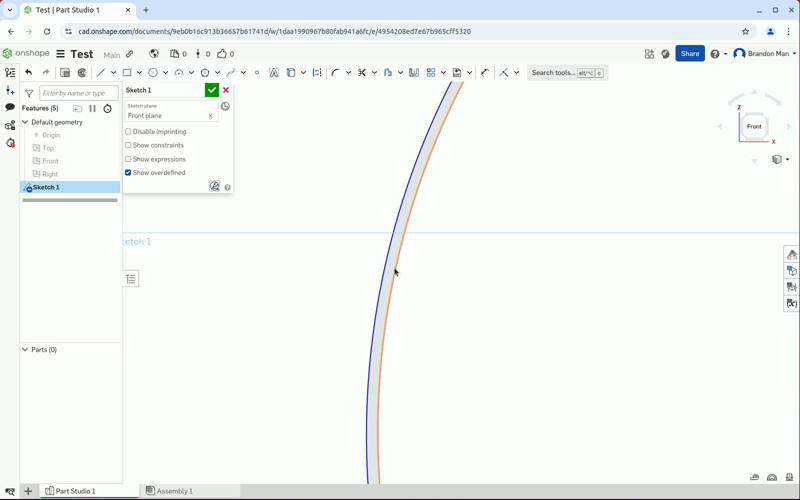
click(394, 267)
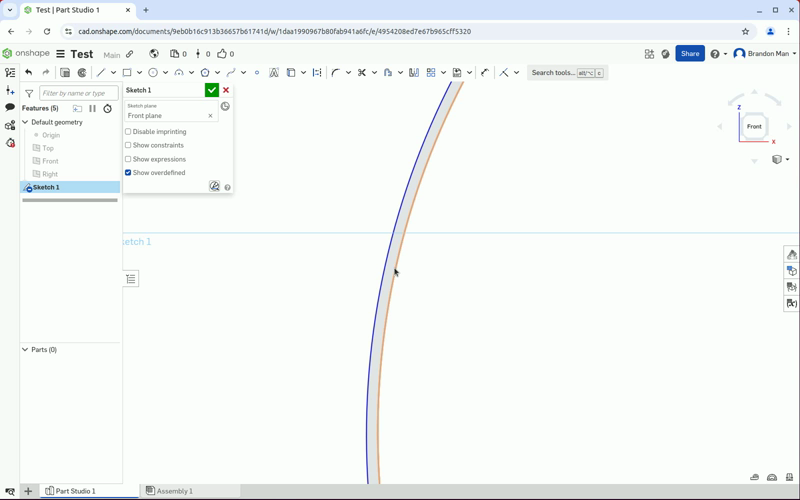
scroll(-6)
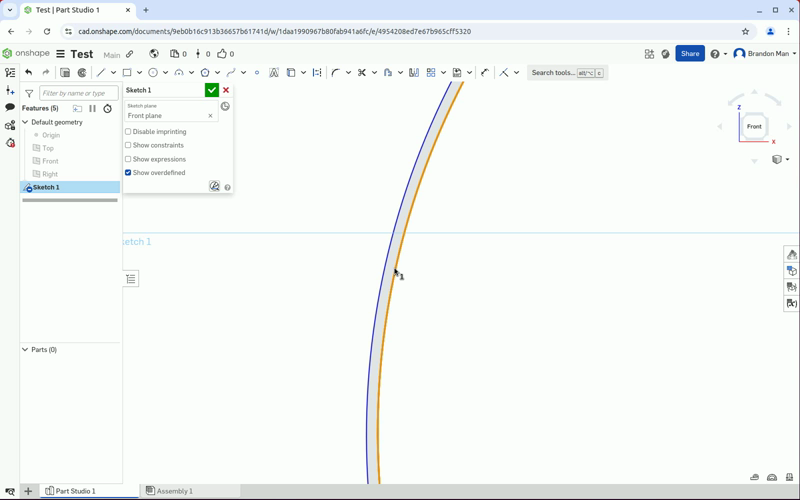
scroll(-6)
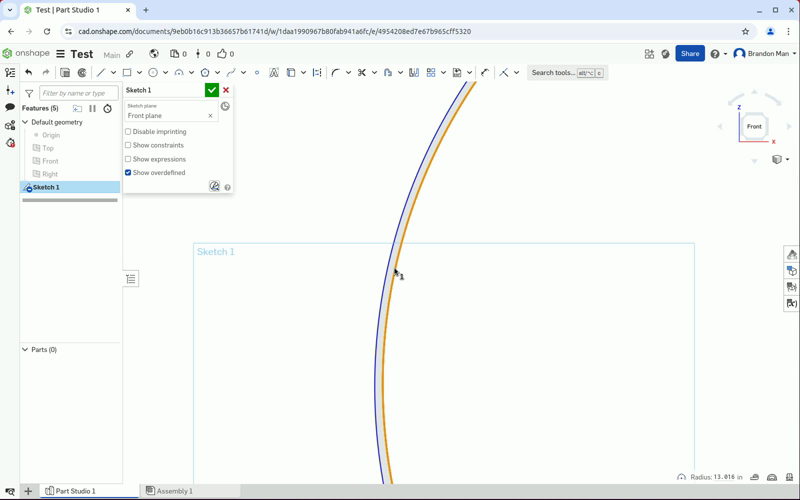
scroll(-6)
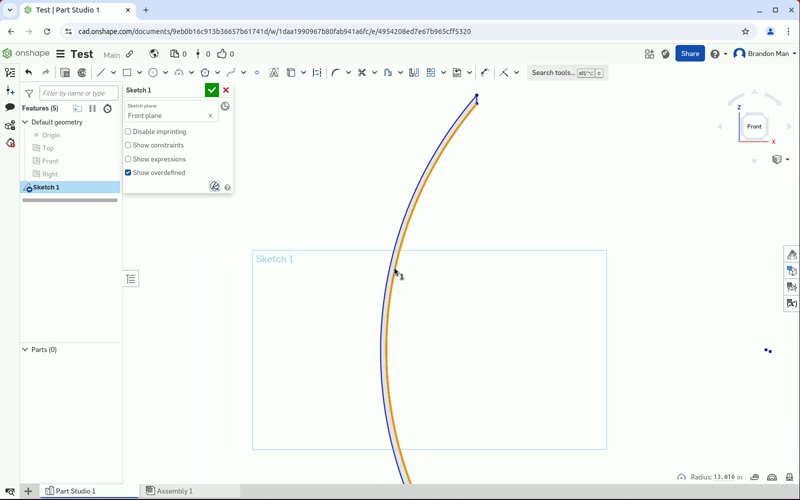
scroll(-6)
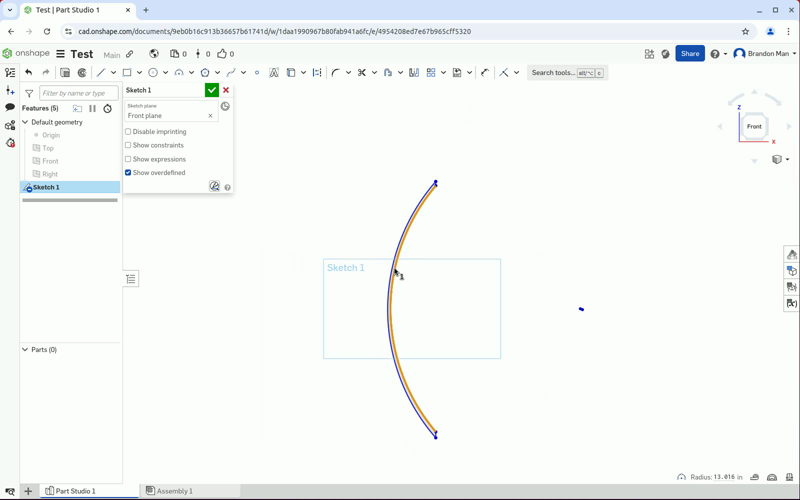
scroll(-6)
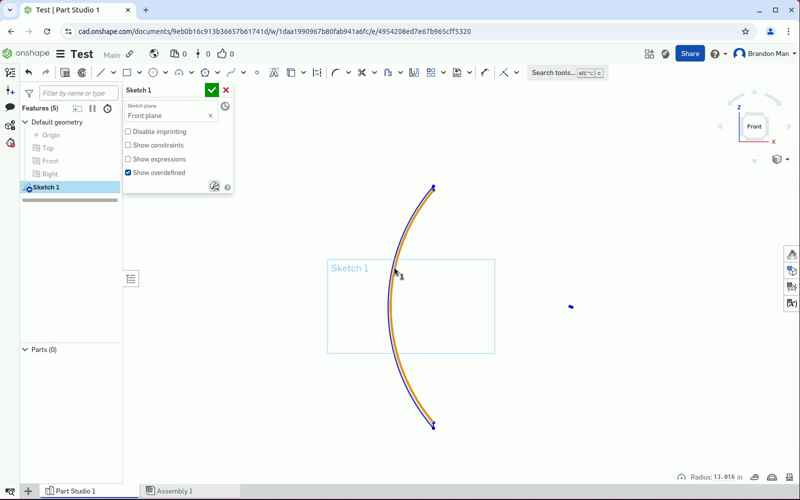
scroll(-6)
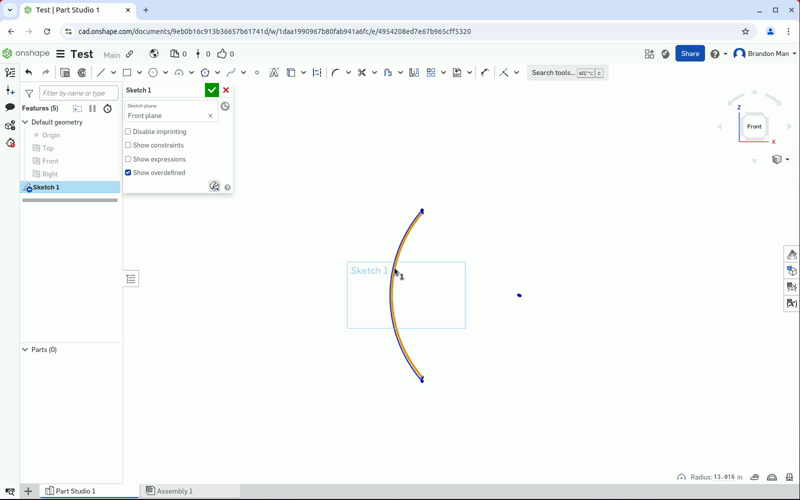
scroll(-6)
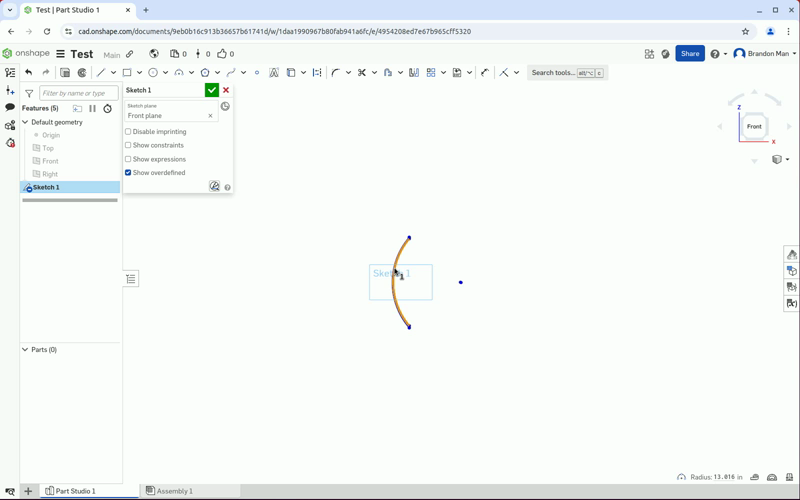
mouse_move(73, 352)
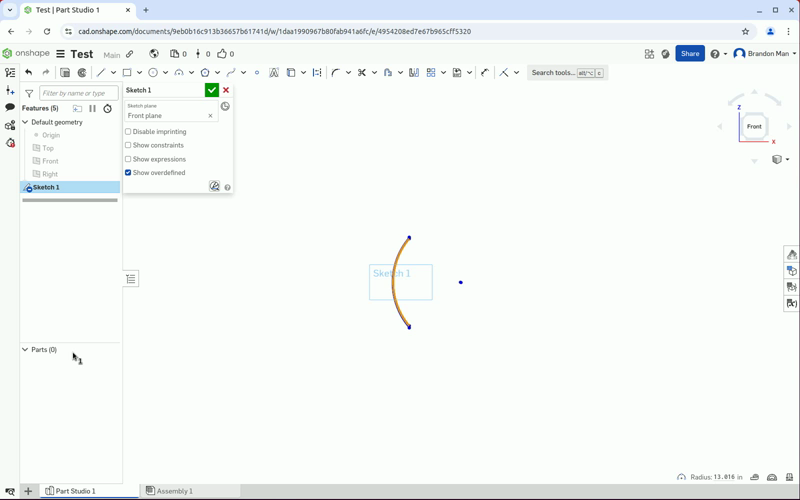
key(shift+y)
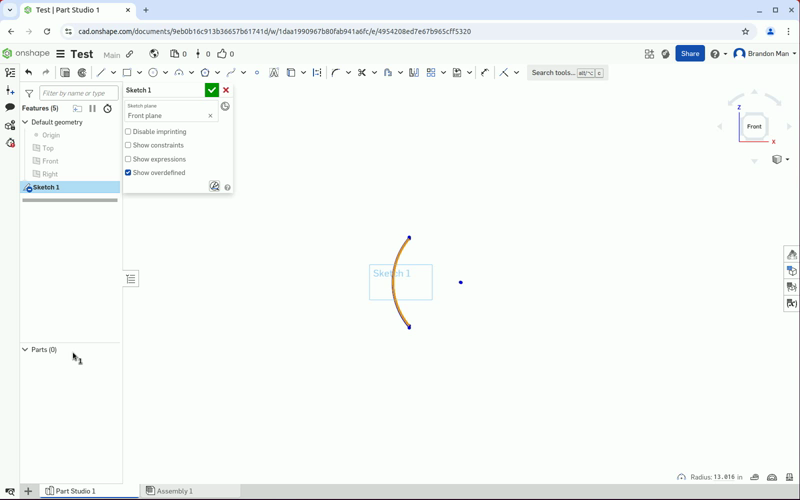
key(shift+e)
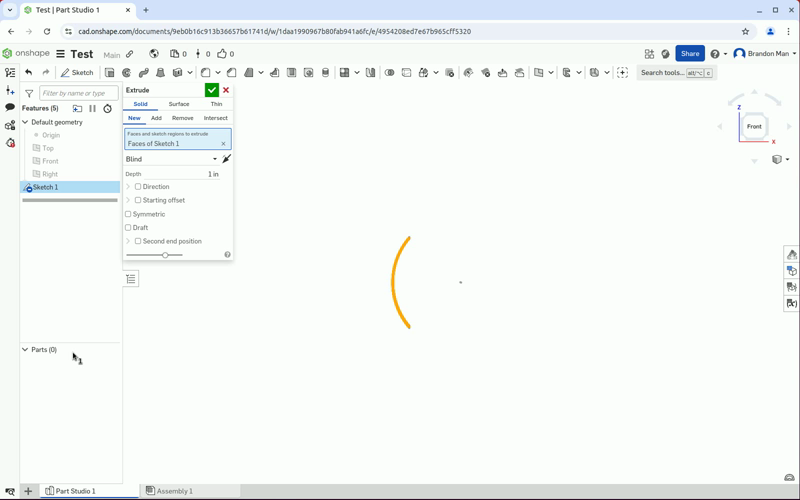
mouse_move(143, 106)
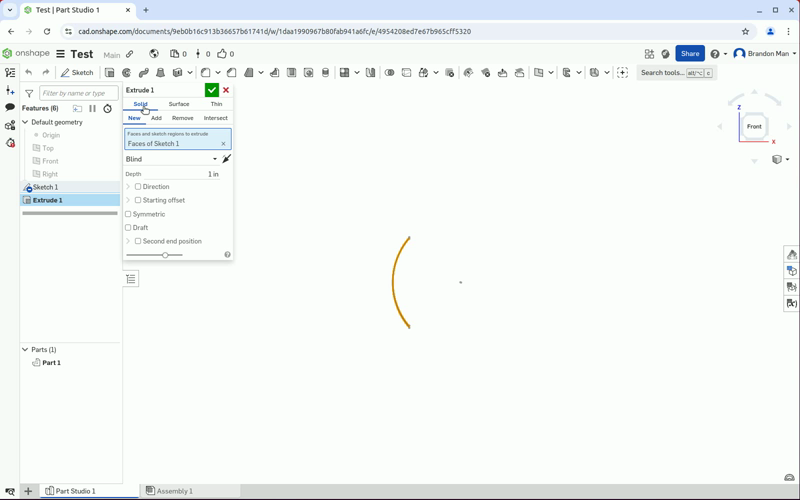
click(143, 106)
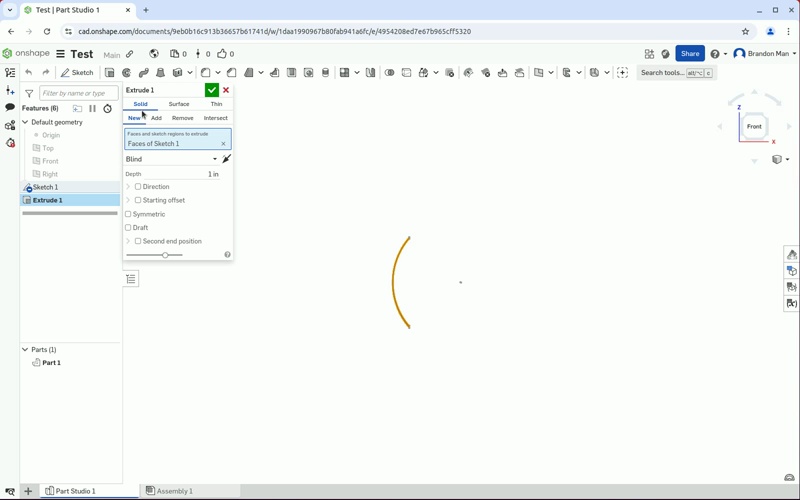
mouse_move(137, 120)
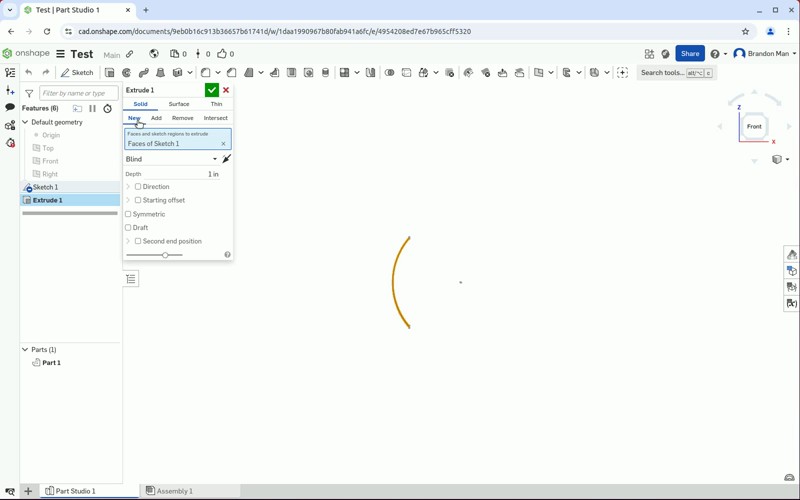
click(137, 120)
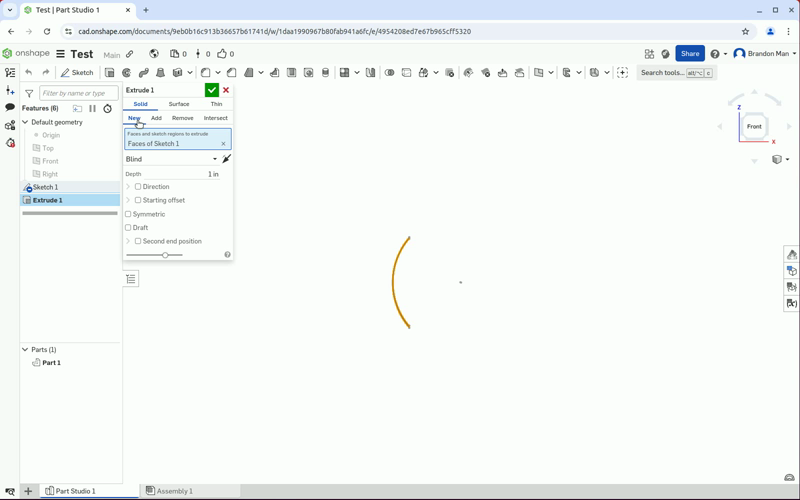
key(tab, 4)
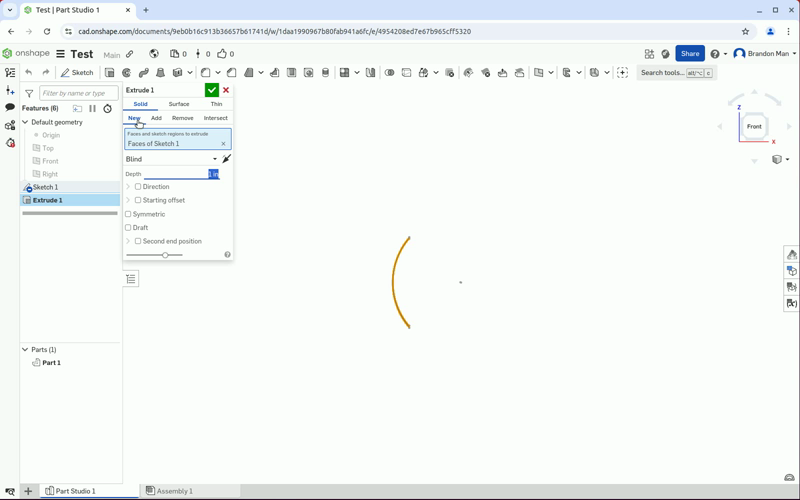
text(46.216)
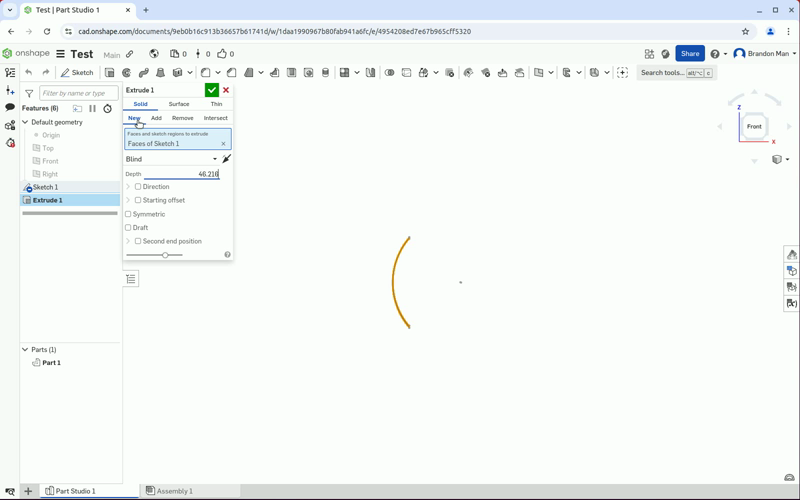
key(tab, 3)
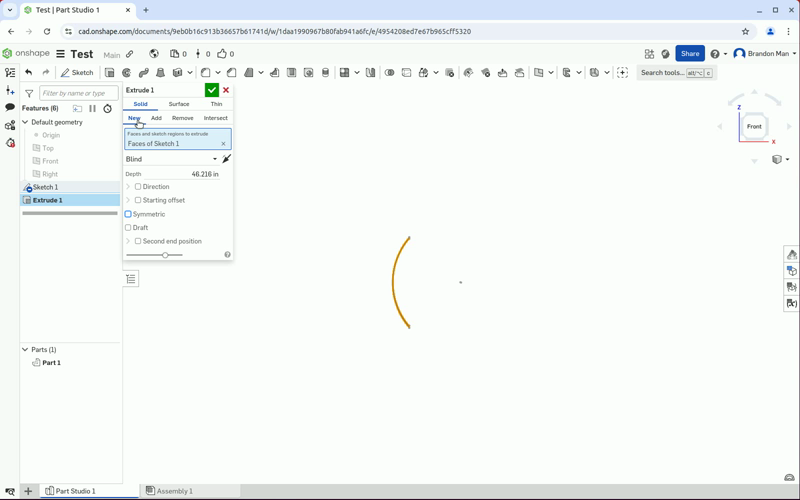
key(space)
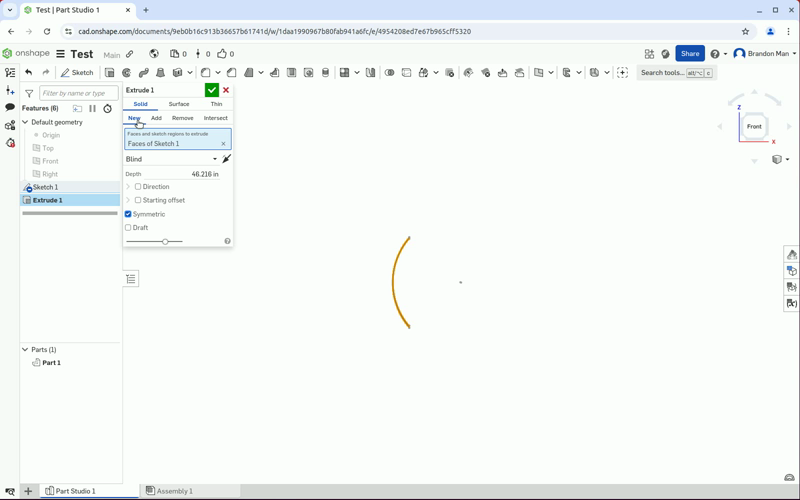
key(enter)
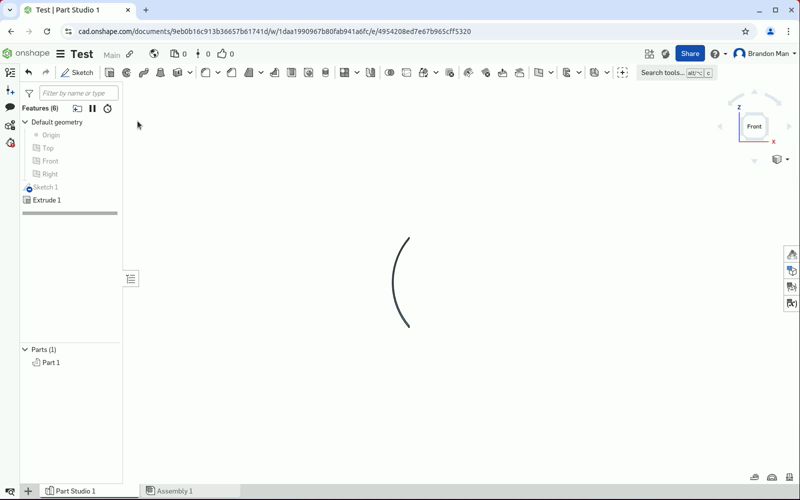
key(shift+h)
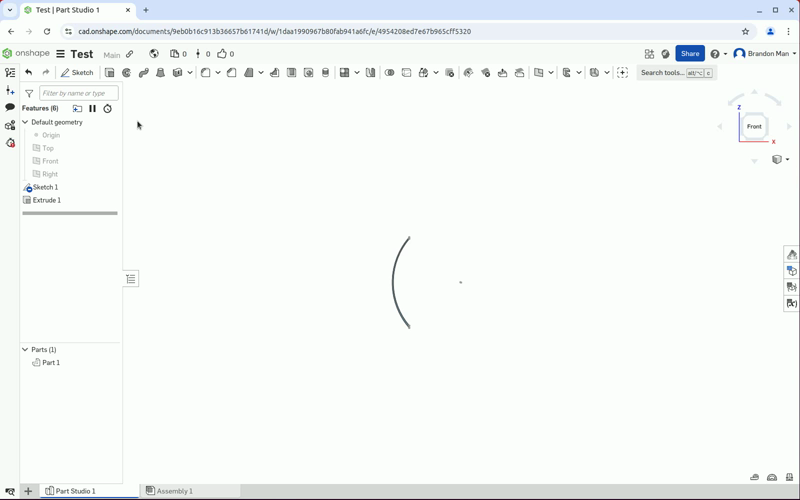
key(shift+h)
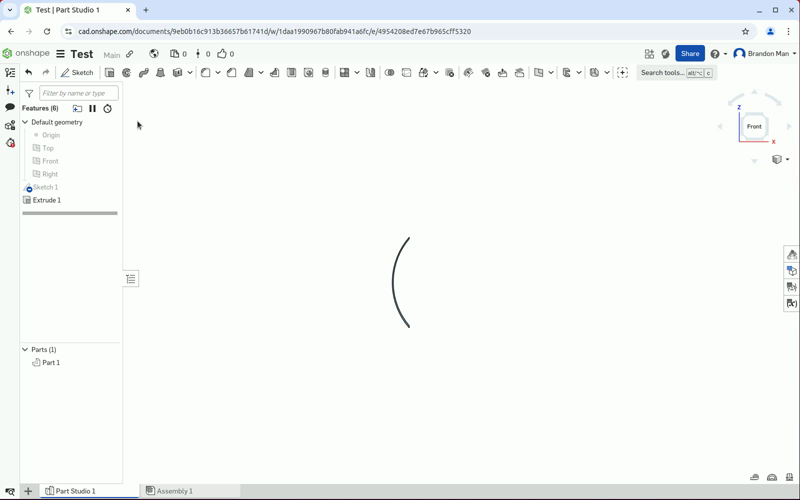
mouse_move(73, 189)
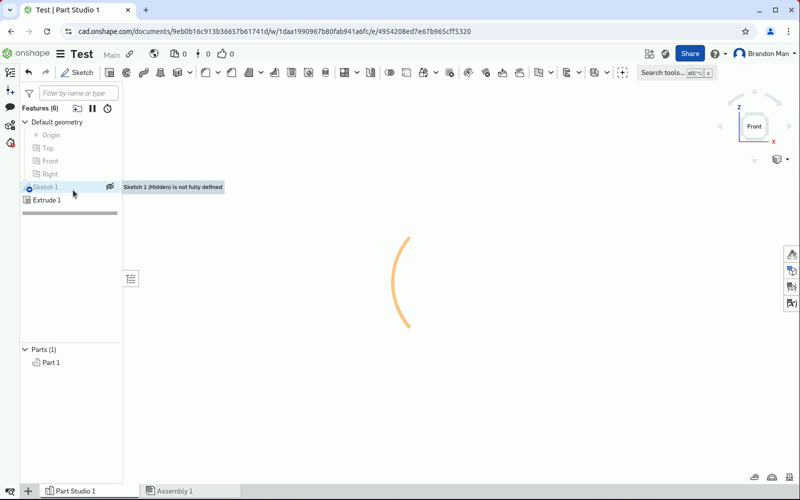
click(73, 189)
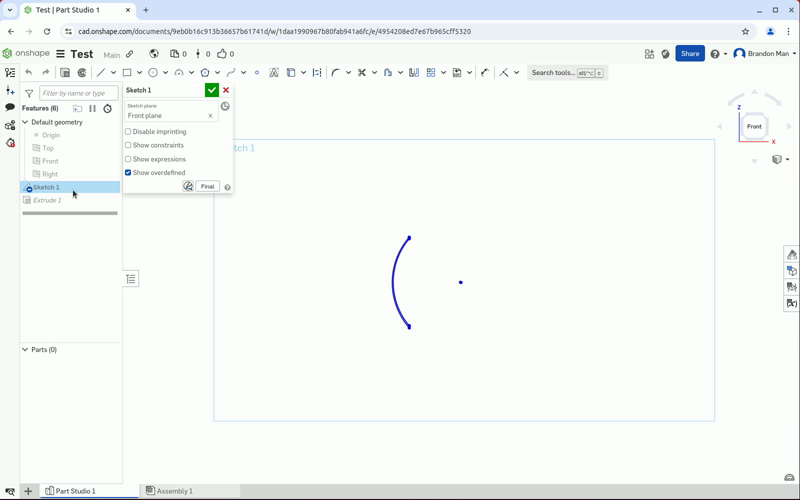
mouse_move(229, 92)
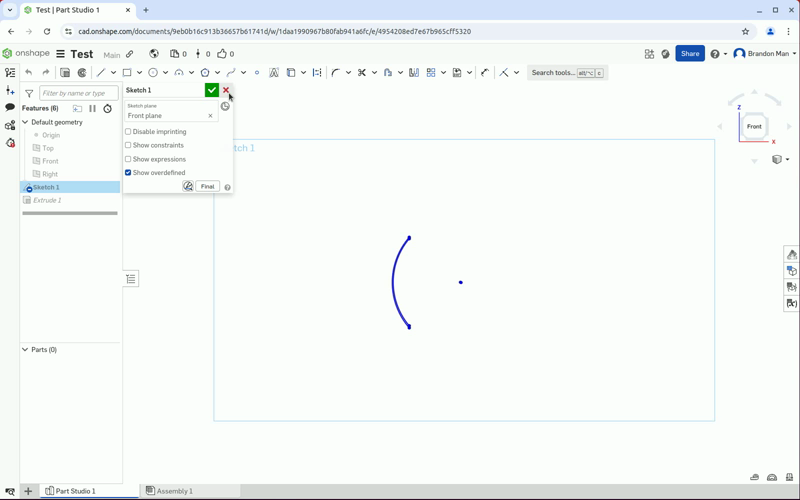
click(229, 92)
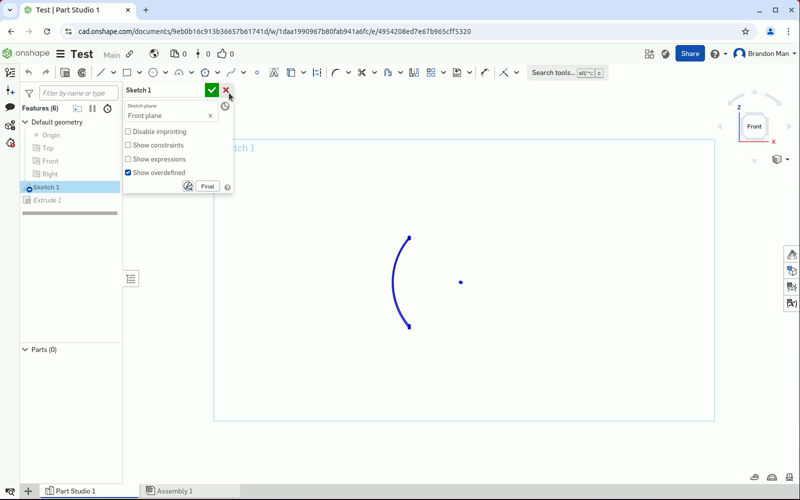
key(shift+s)
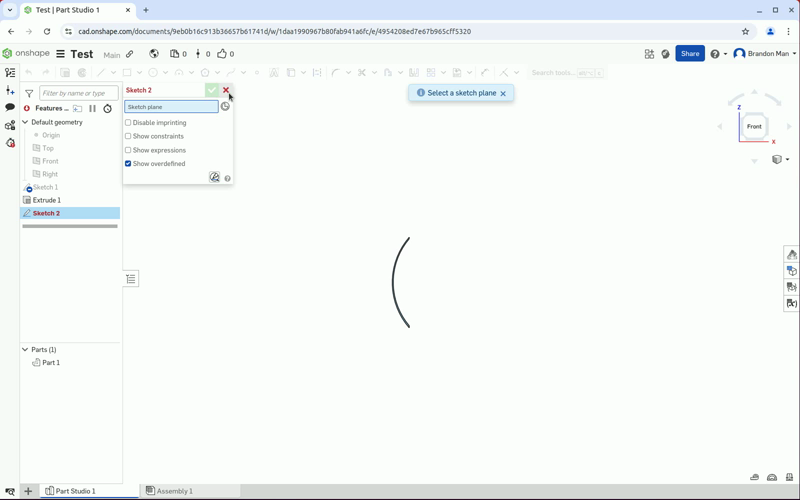
mouse_move(73, 163)
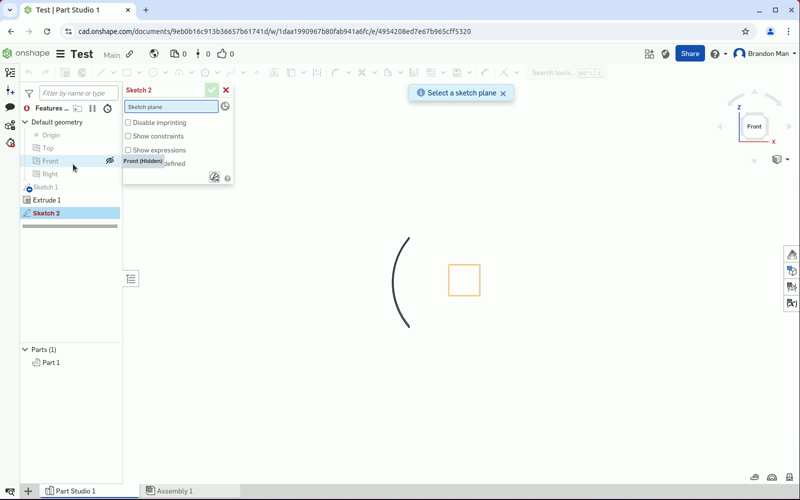
click(73, 163)
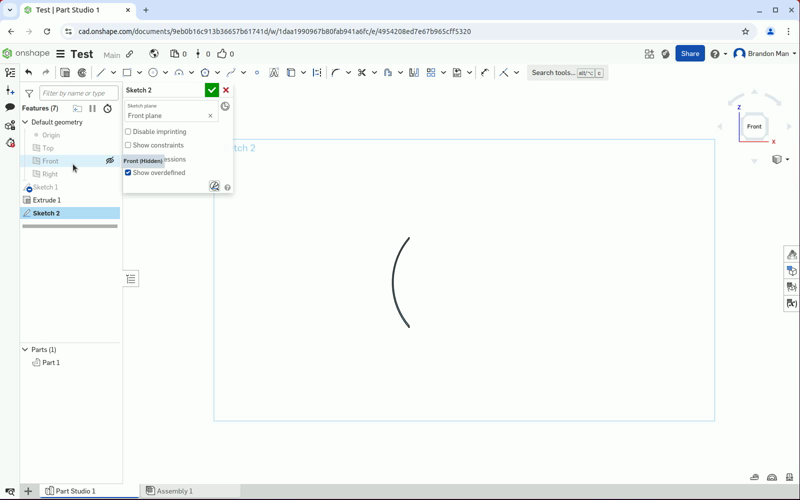
mouse_move(73, 352)
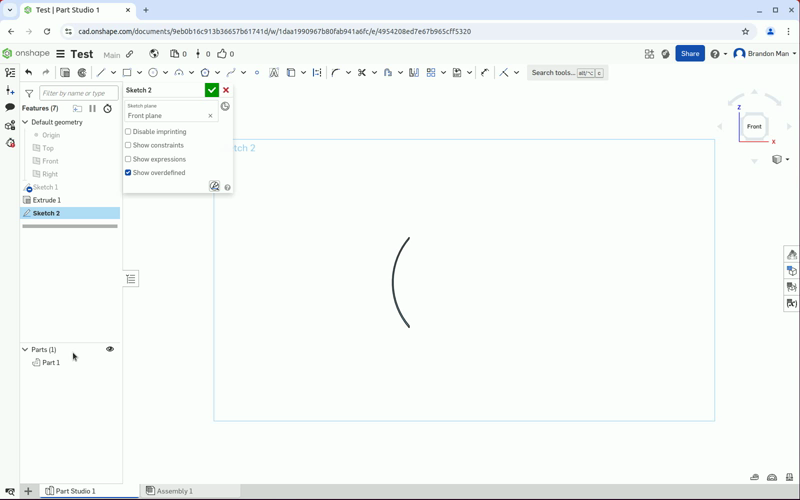
key(y)
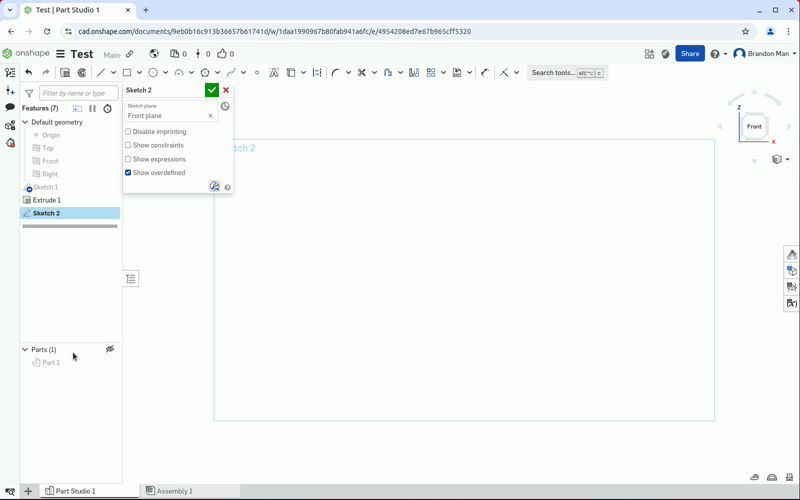
key(l)
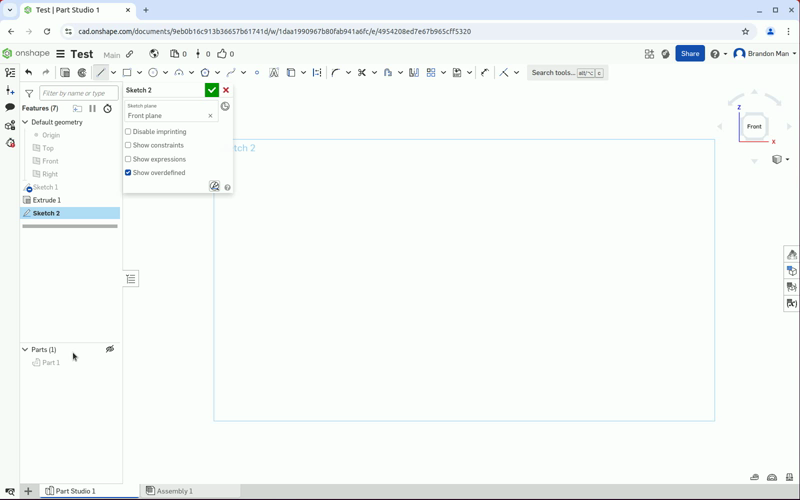
key_down(shift)
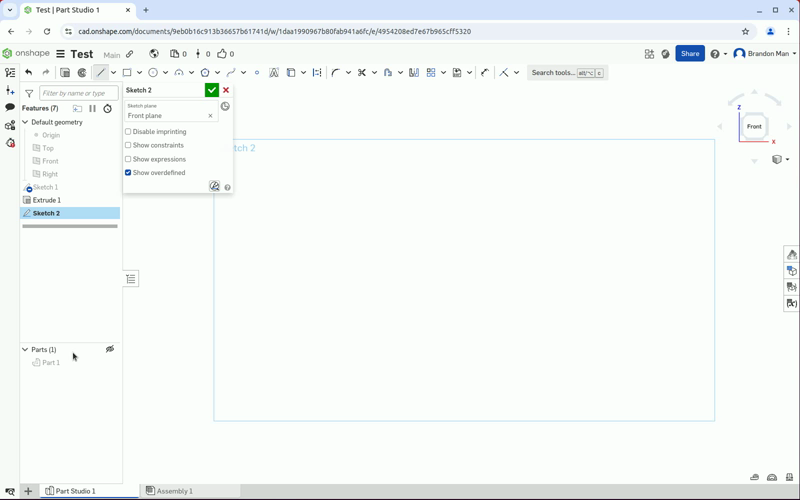
mouse_move(389, 286)
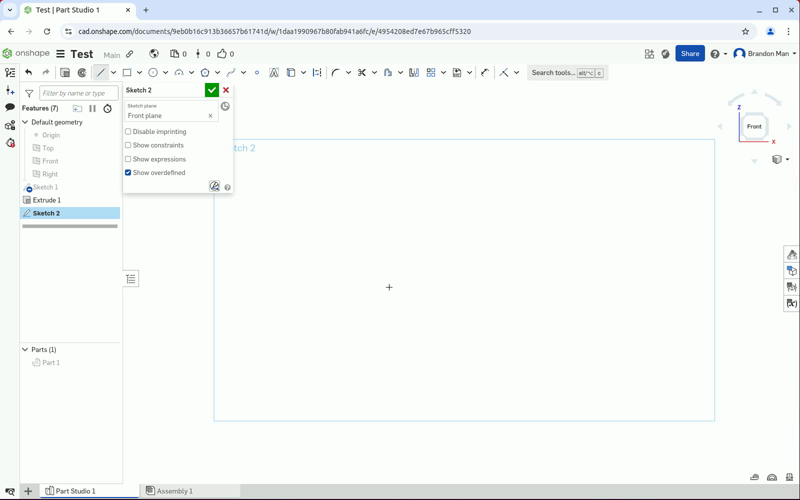
click(389, 286)
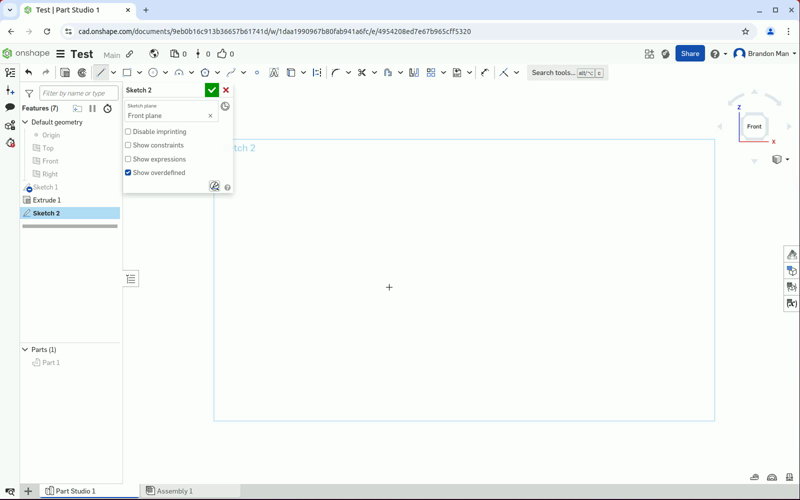
key_up(shift)
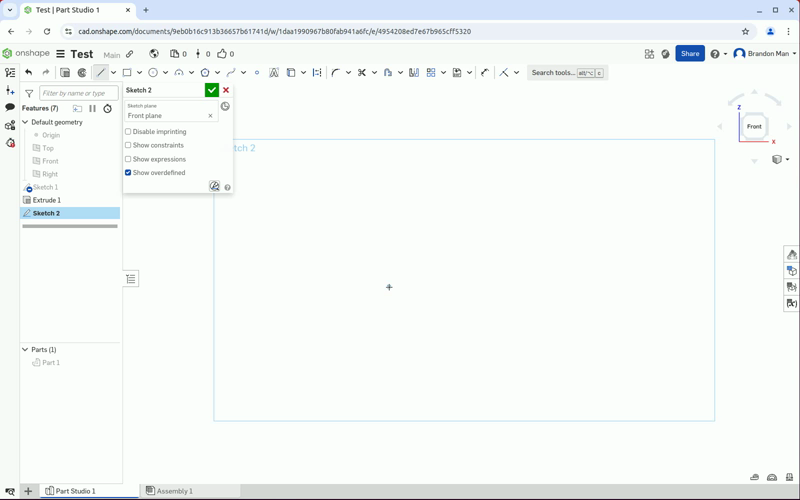
key_down(shift)
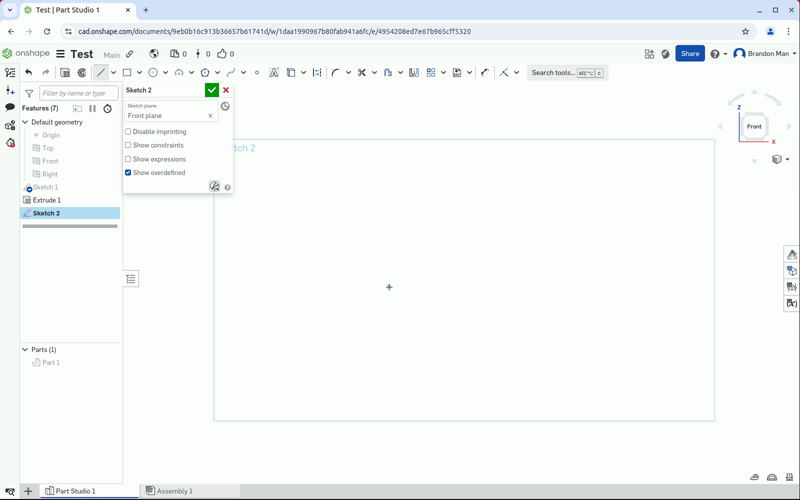
mouse_move(419, 286)
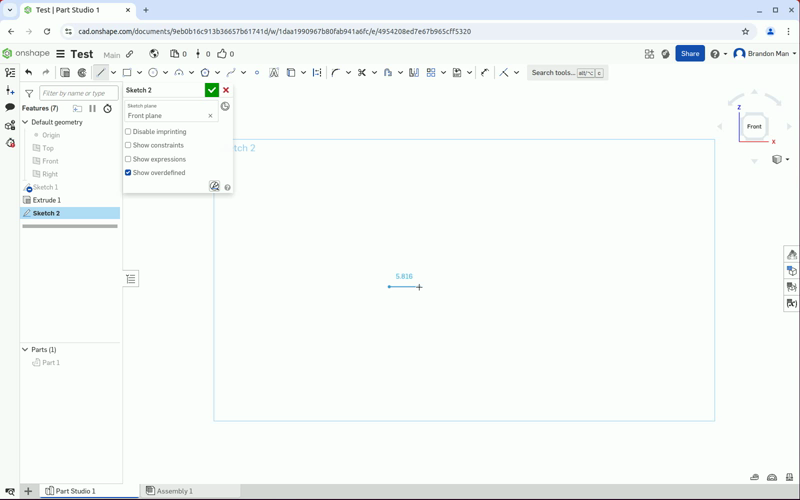
mouse_move(391, 286)
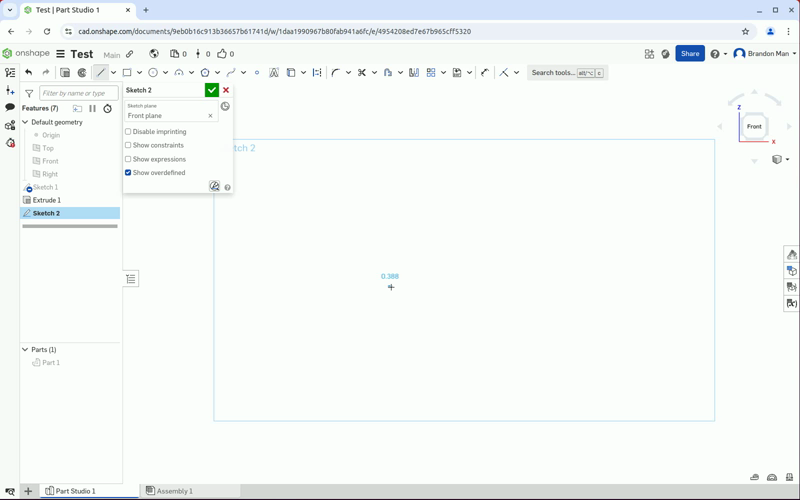
scroll(6)
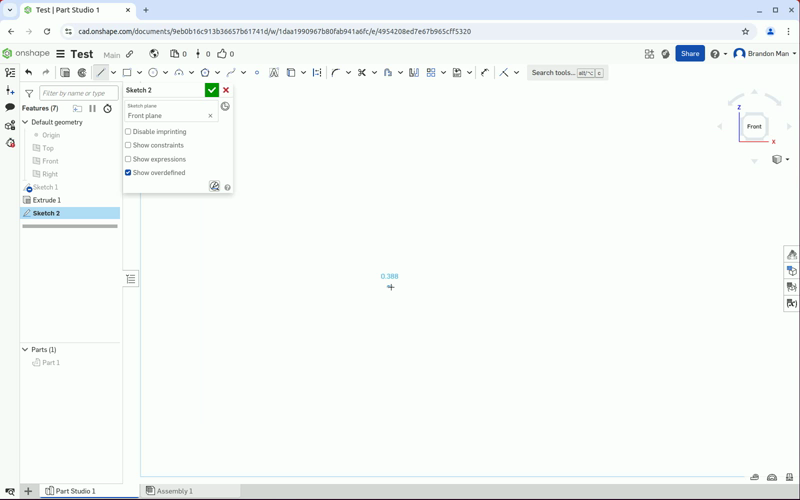
scroll(6)
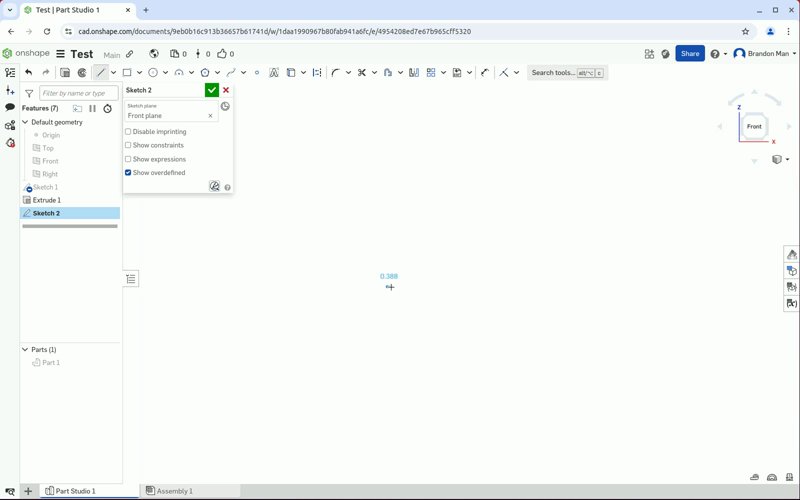
scroll(6)
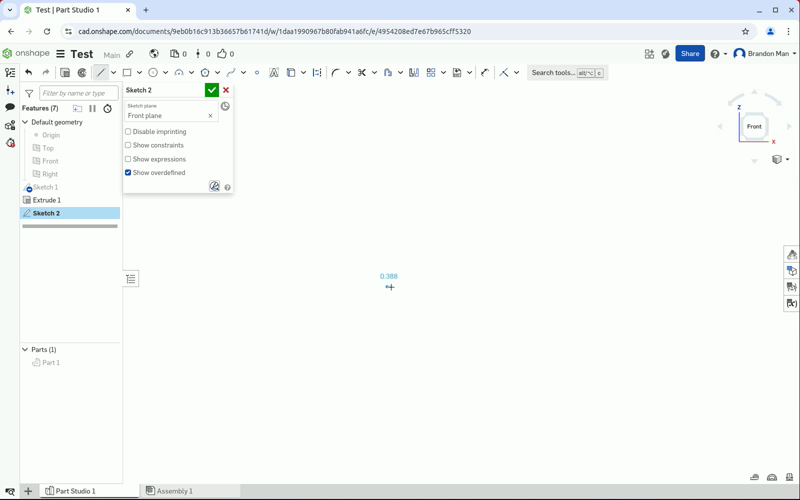
scroll(6)
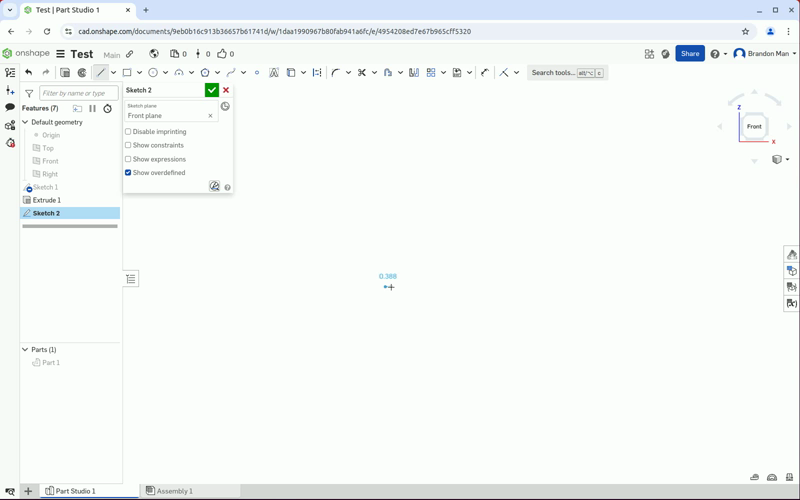
scroll(6)
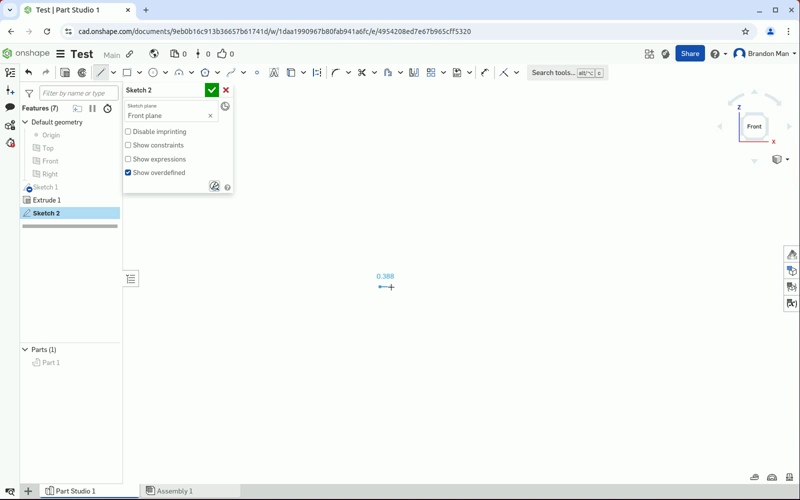
scroll(6)
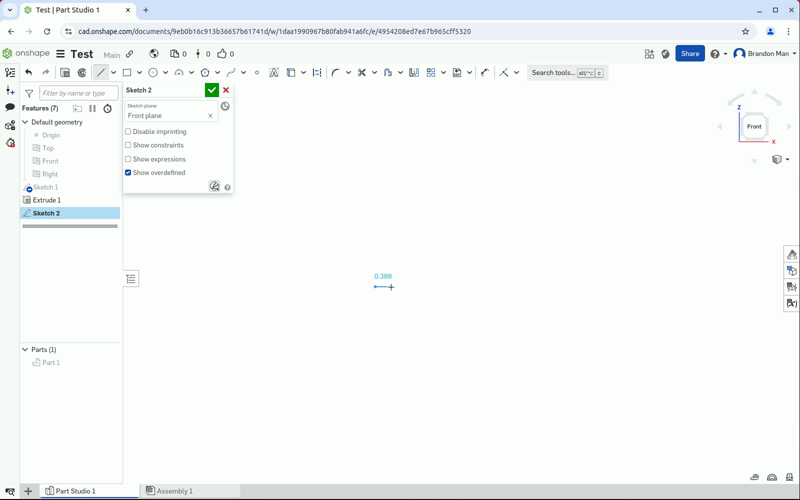
scroll(6)
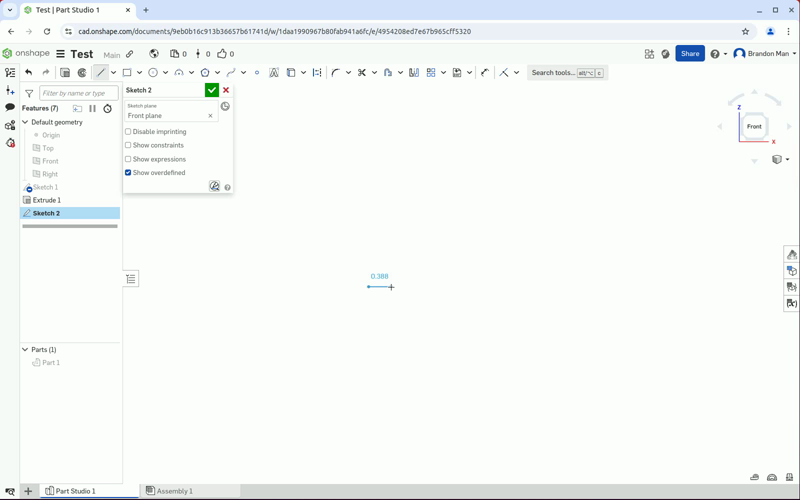
click(391, 286)
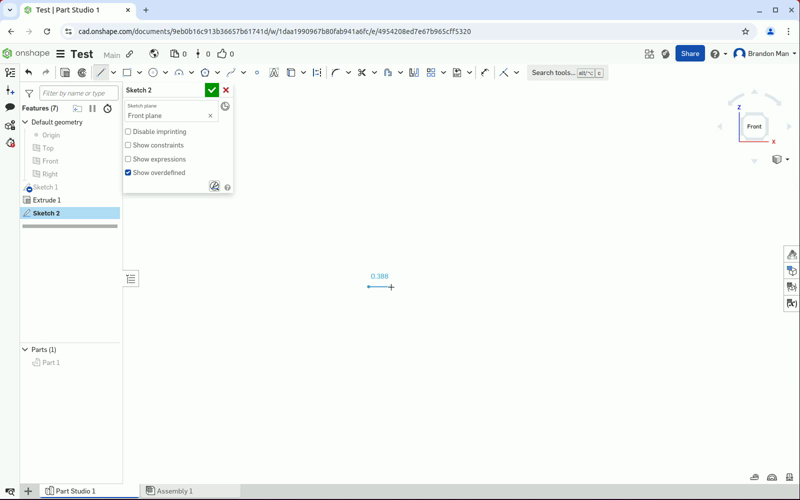
scroll(-6)
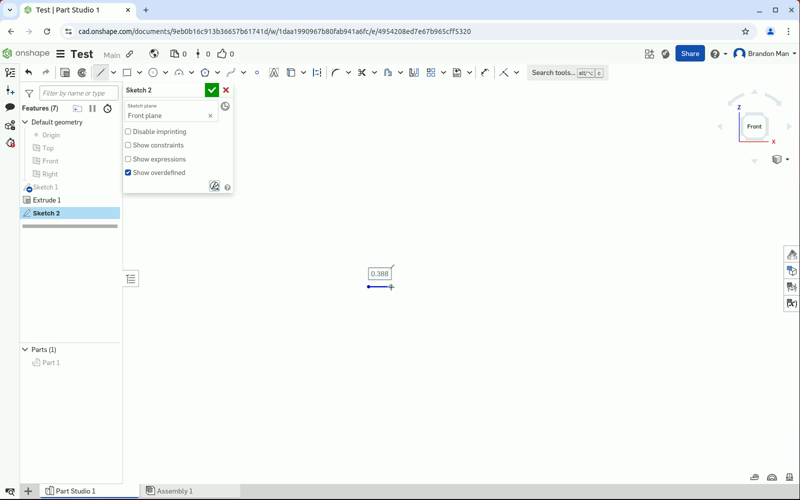
scroll(-6)
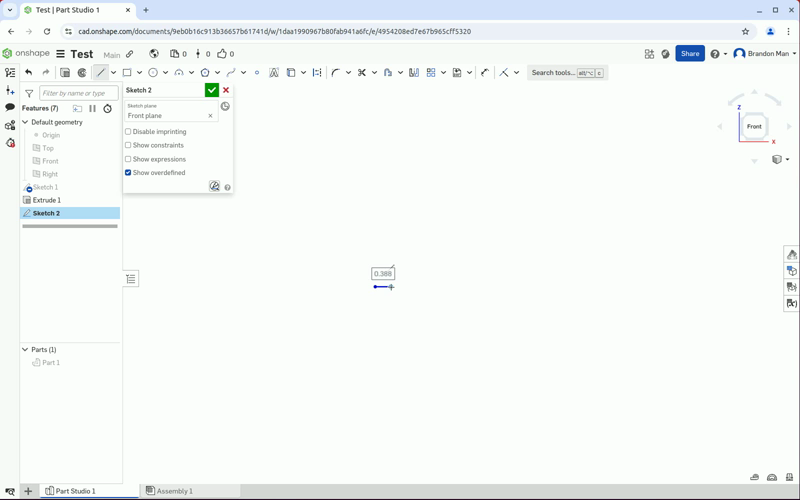
scroll(-6)
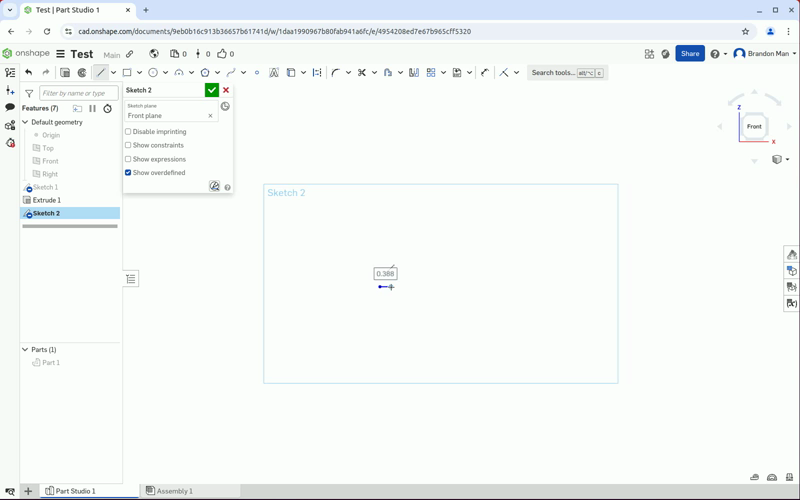
scroll(-6)
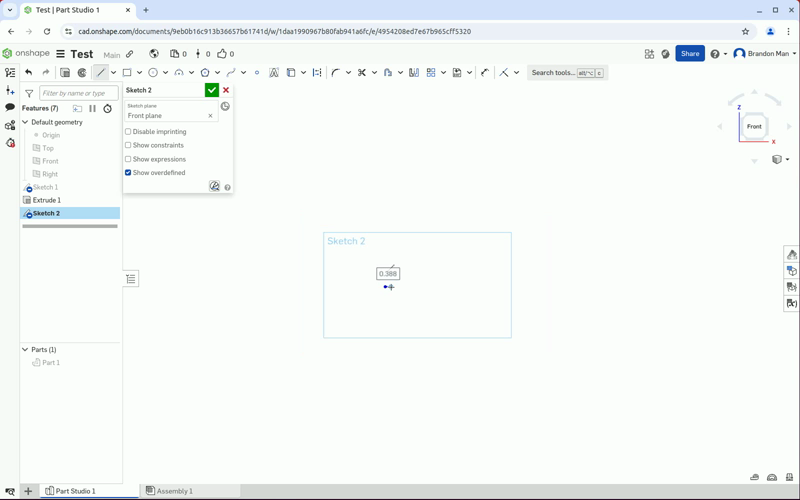
scroll(-6)
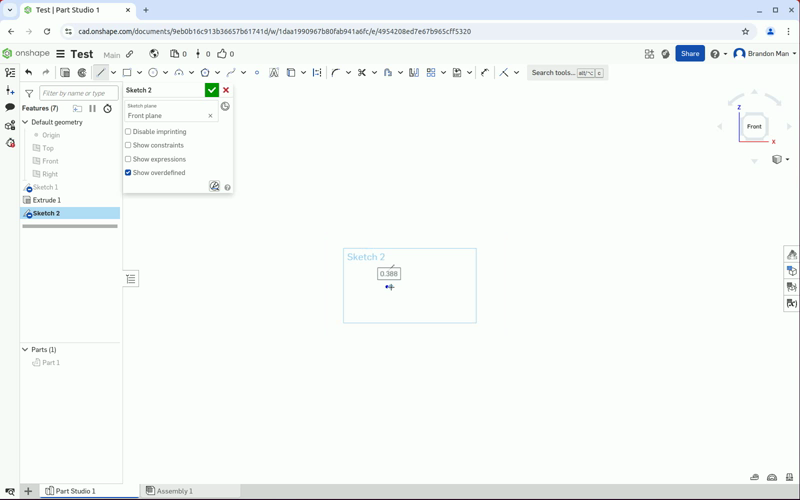
scroll(-6)
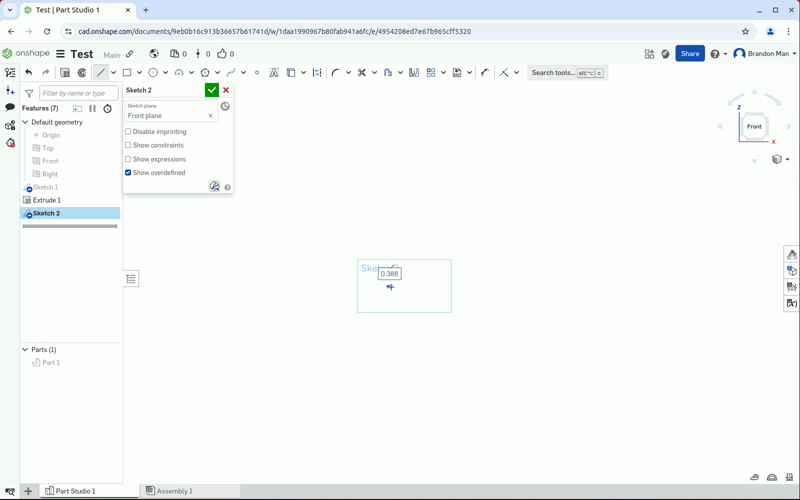
scroll(-6)
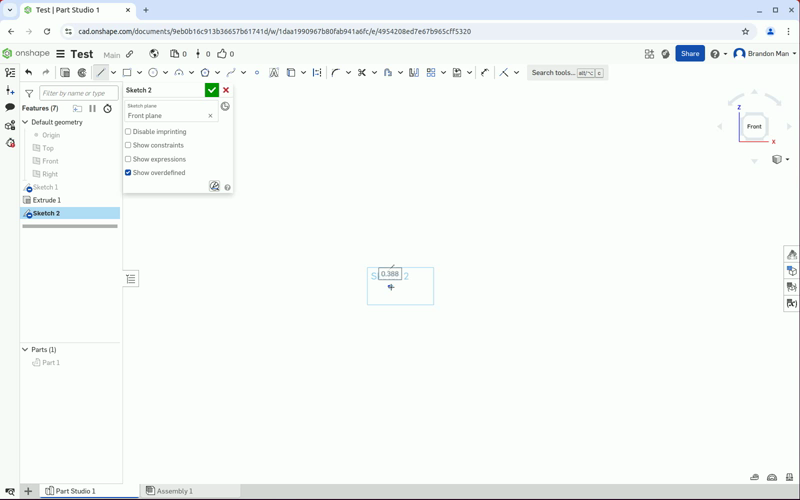
key_up(shift)
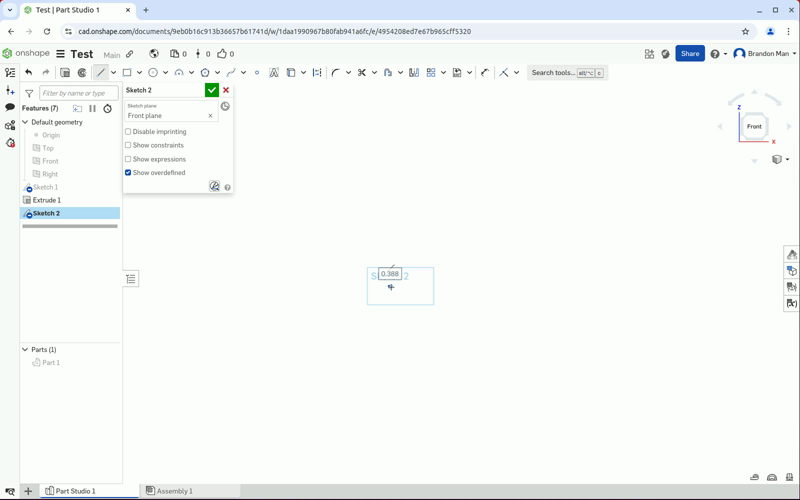
key_down(shift)
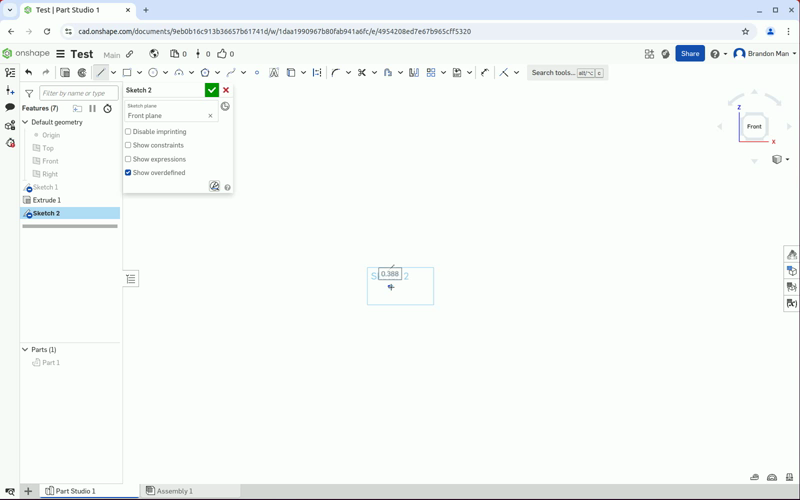
mouse_move(421, 286)
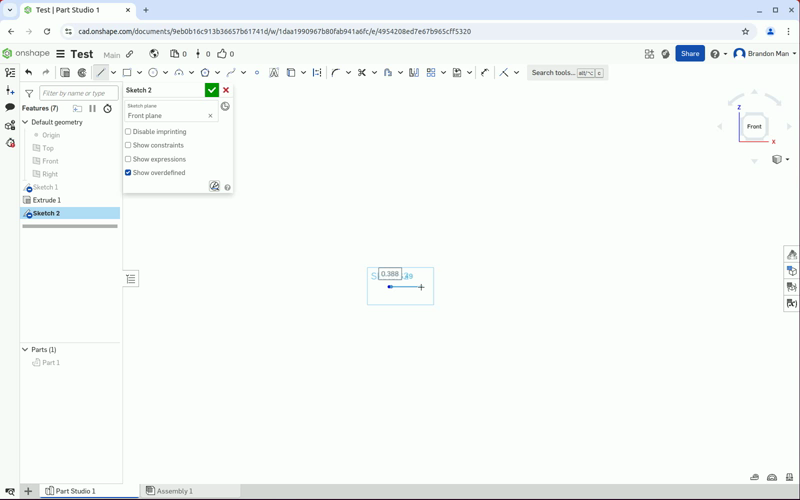
mouse_move(396, 256)
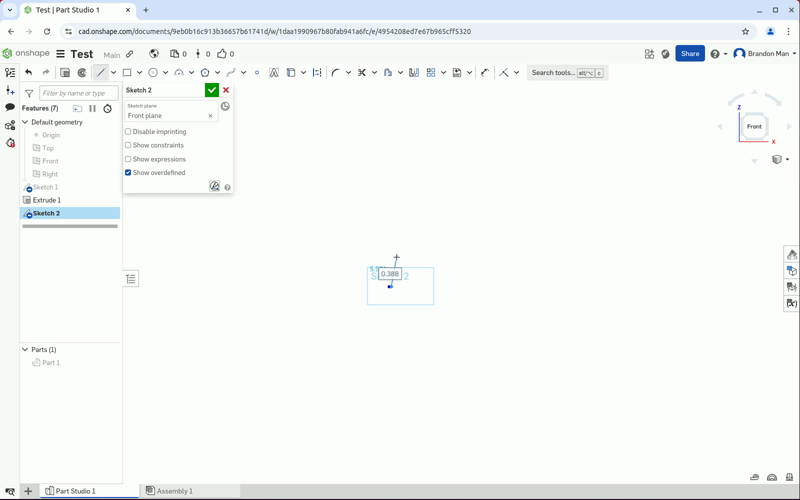
click(396, 256)
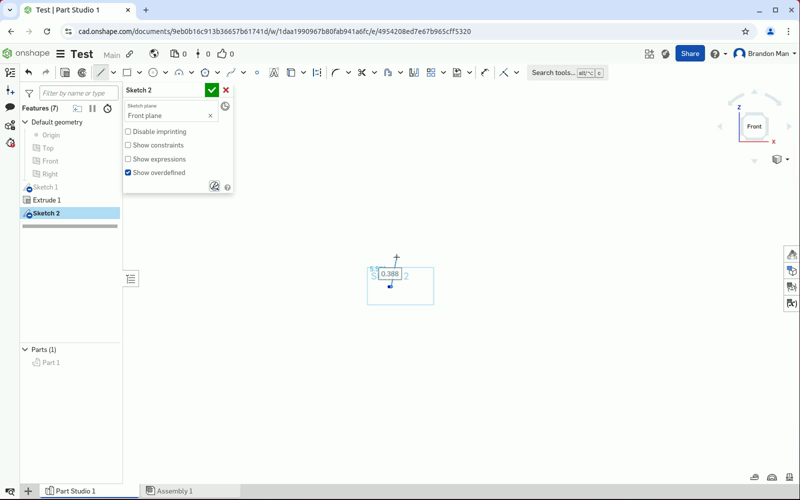
key_up(shift)
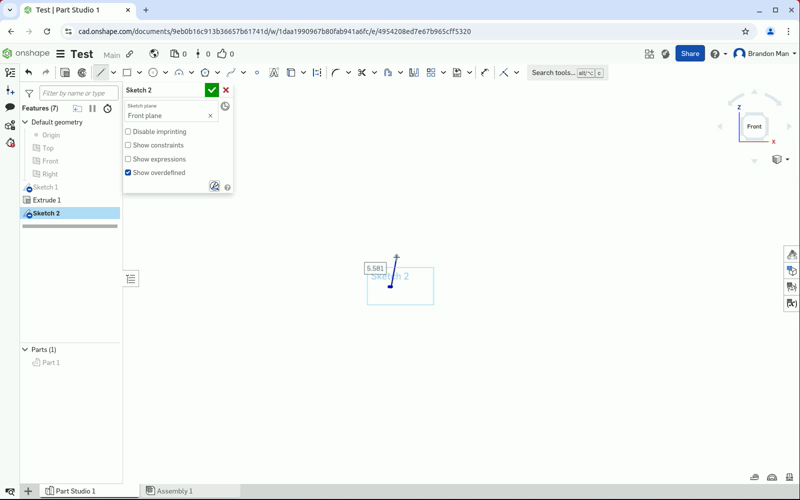
key_down(shift)
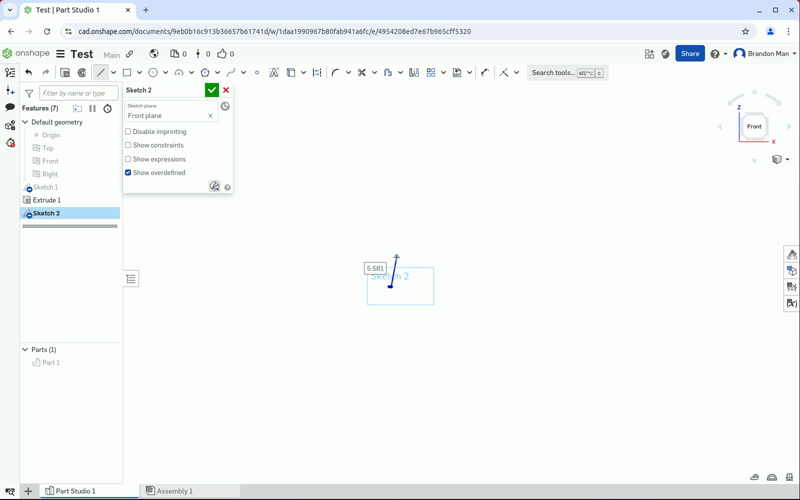
mouse_move(426, 256)
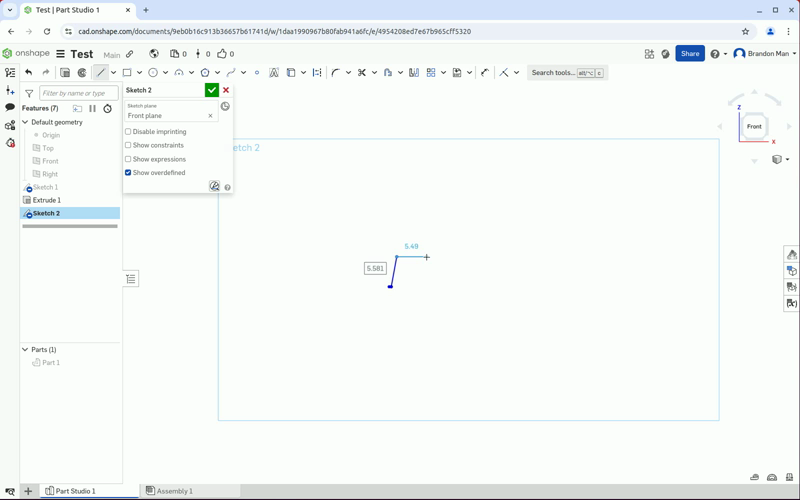
mouse_move(394, 256)
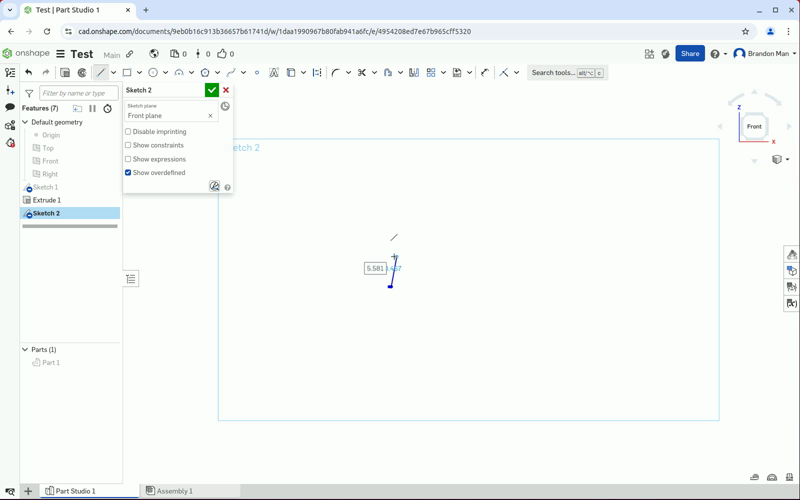
scroll(6)
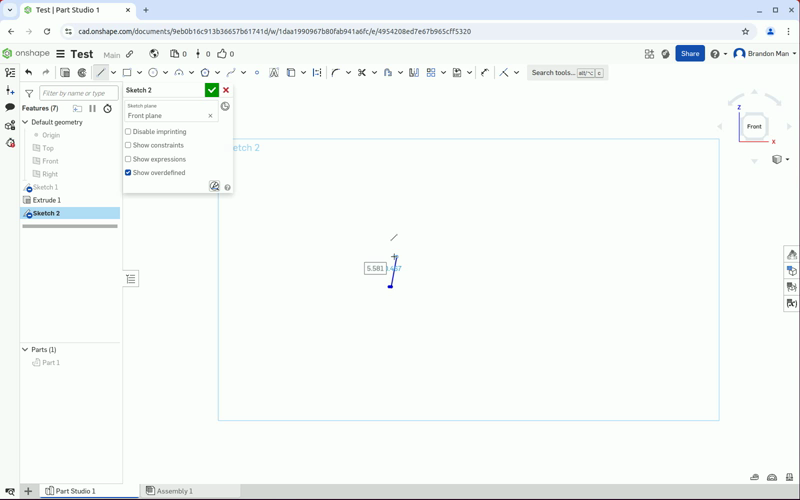
scroll(6)
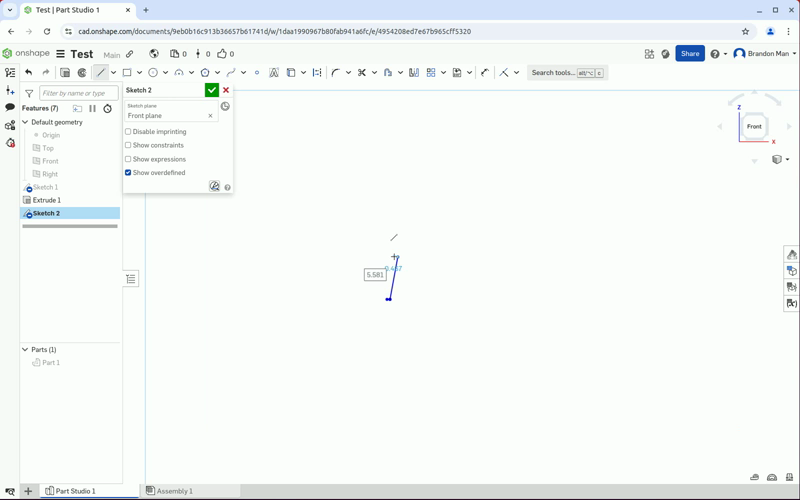
scroll(6)
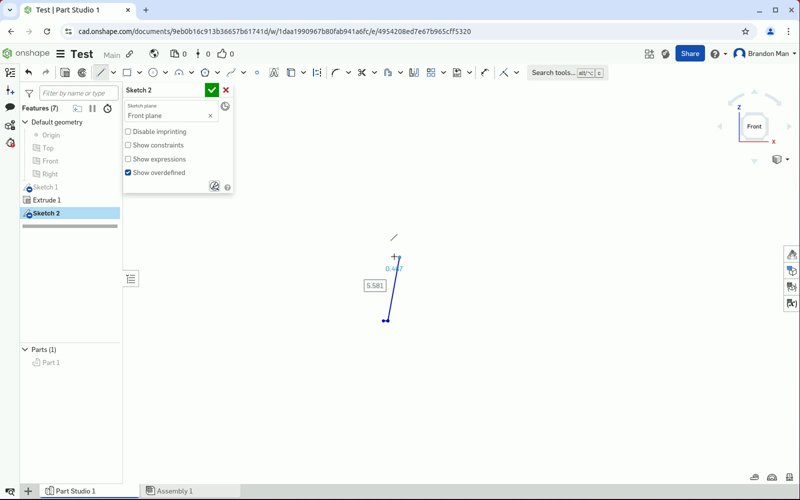
scroll(6)
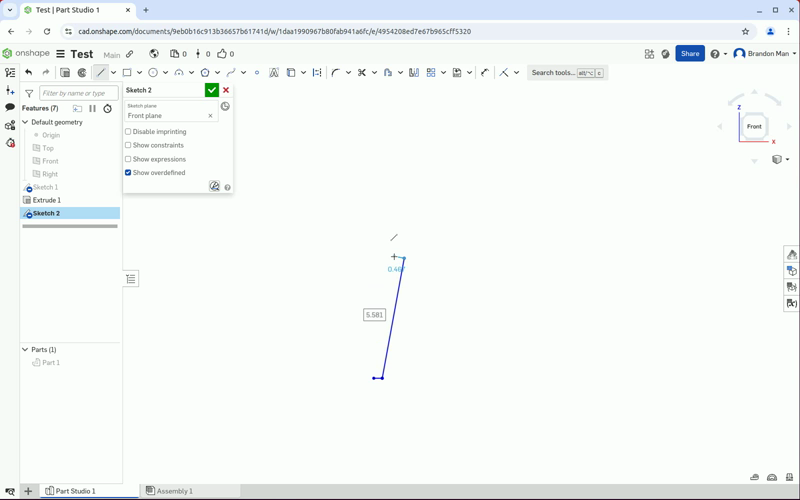
scroll(6)
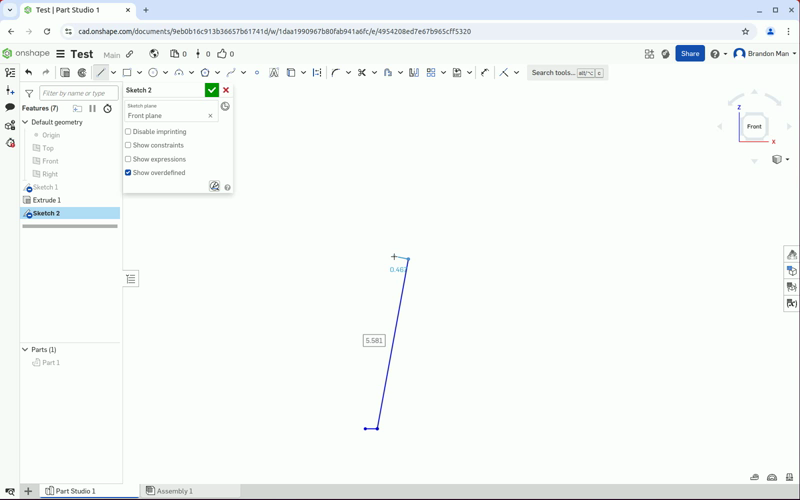
scroll(6)
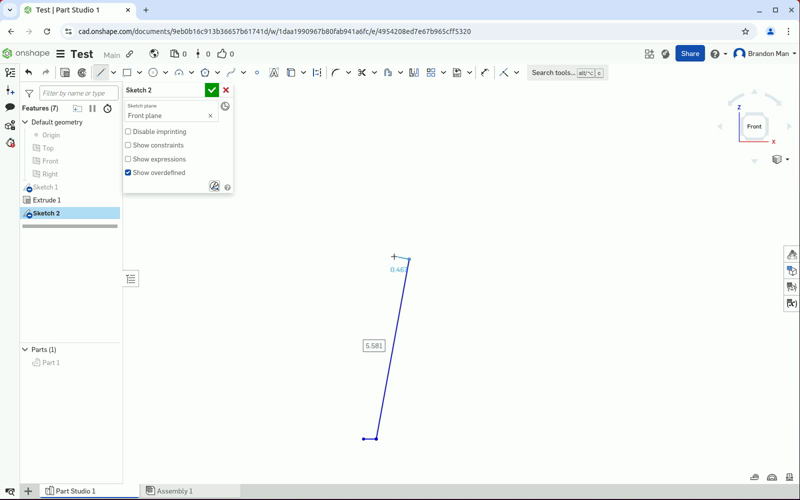
scroll(6)
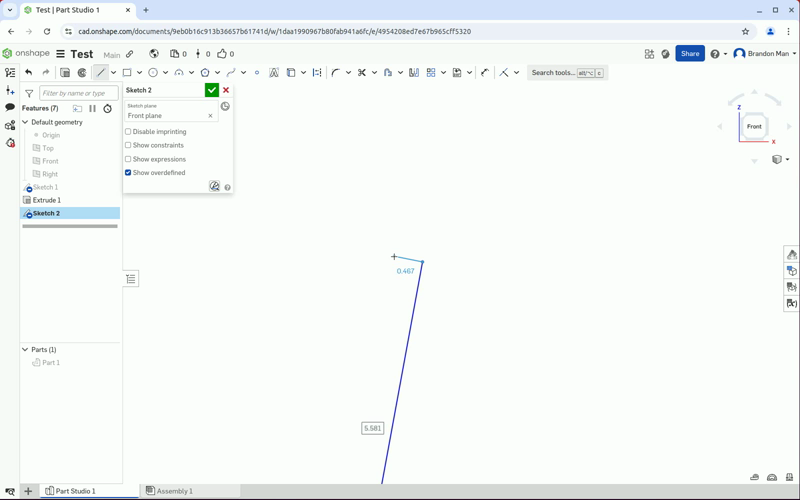
click(394, 256)
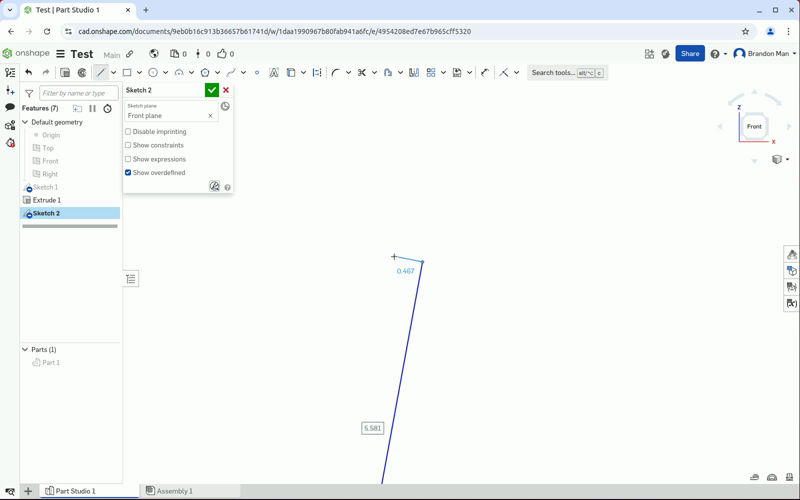
scroll(-6)
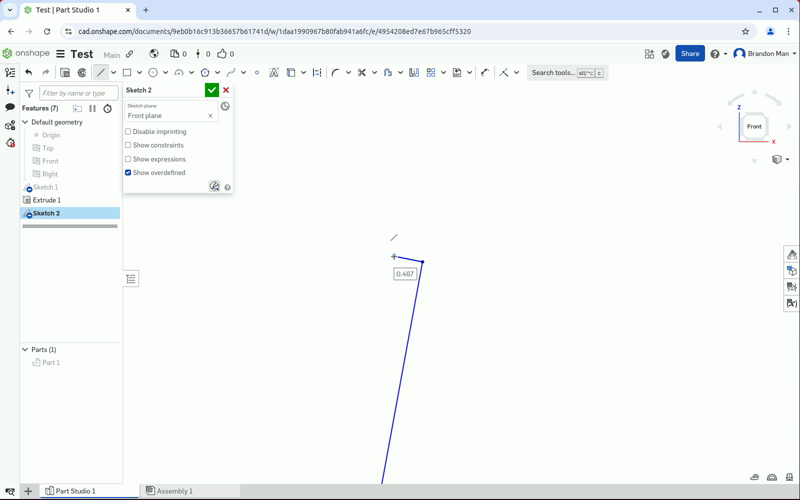
scroll(-6)
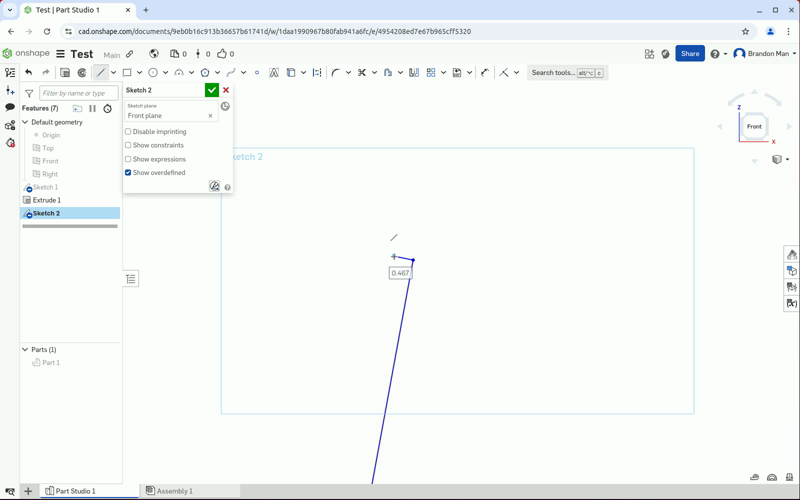
scroll(-6)
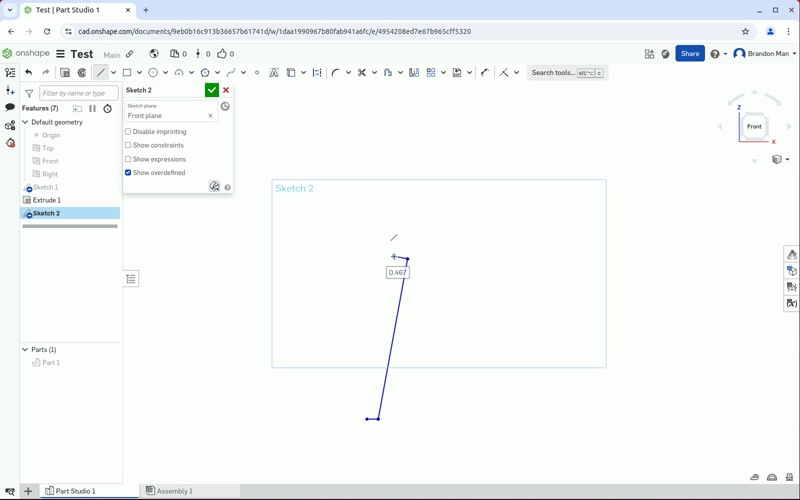
scroll(-6)
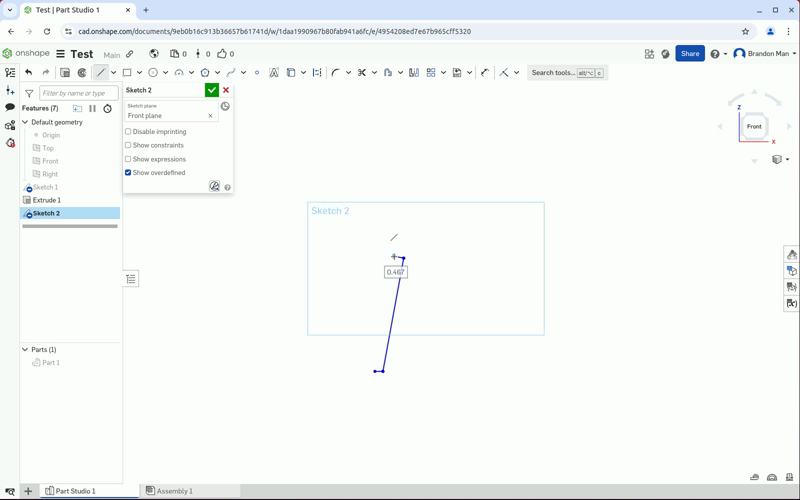
scroll(-6)
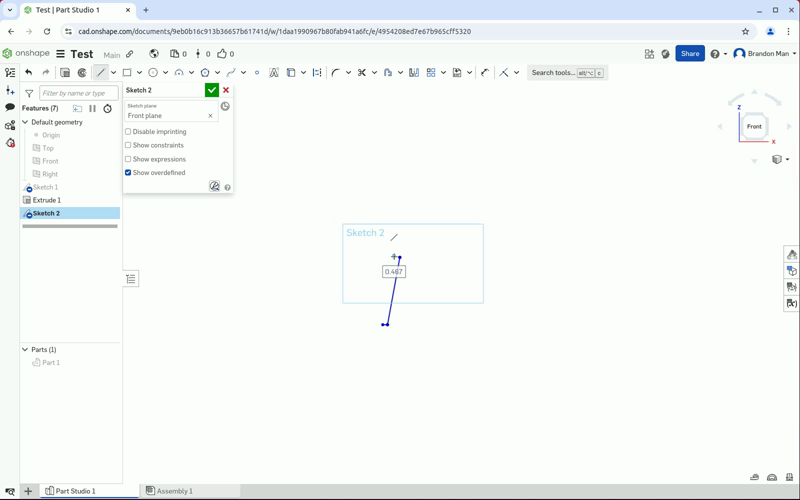
scroll(-6)
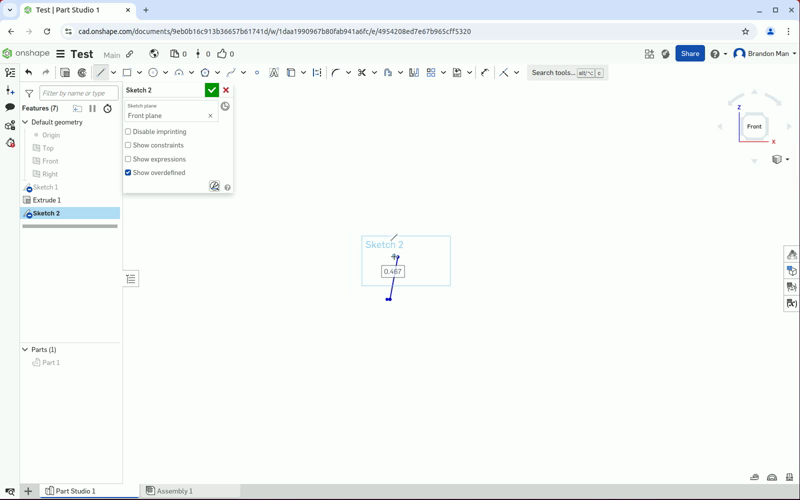
scroll(-6)
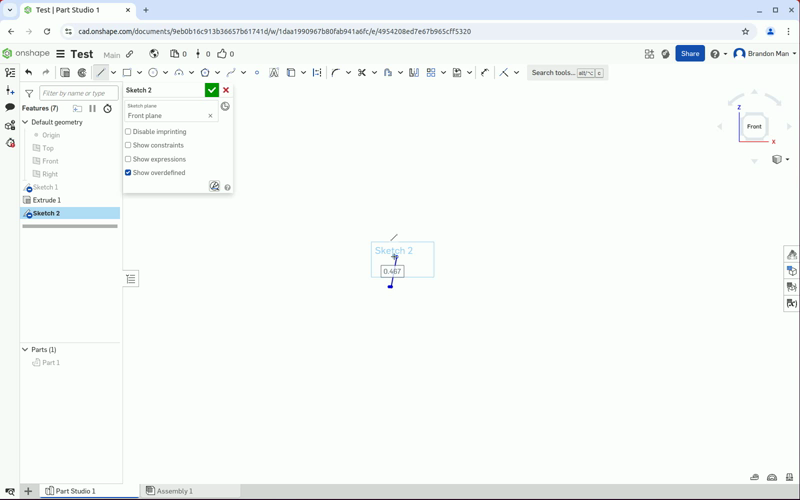
key_up(shift)
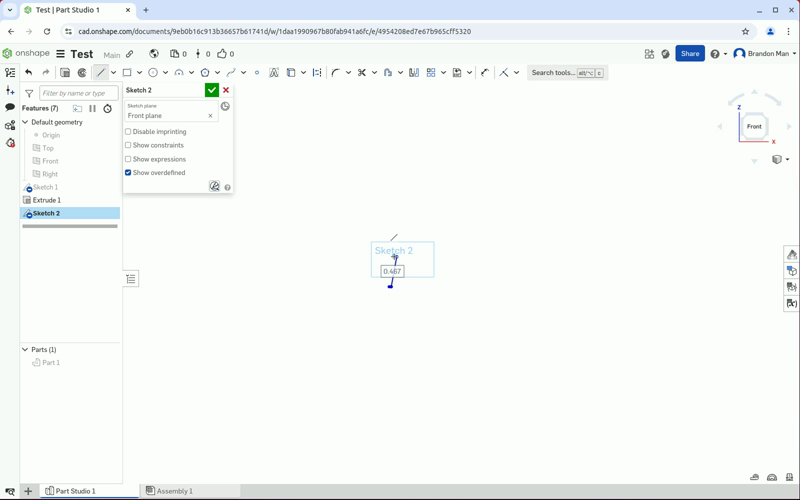
mouse_move(424, 256)
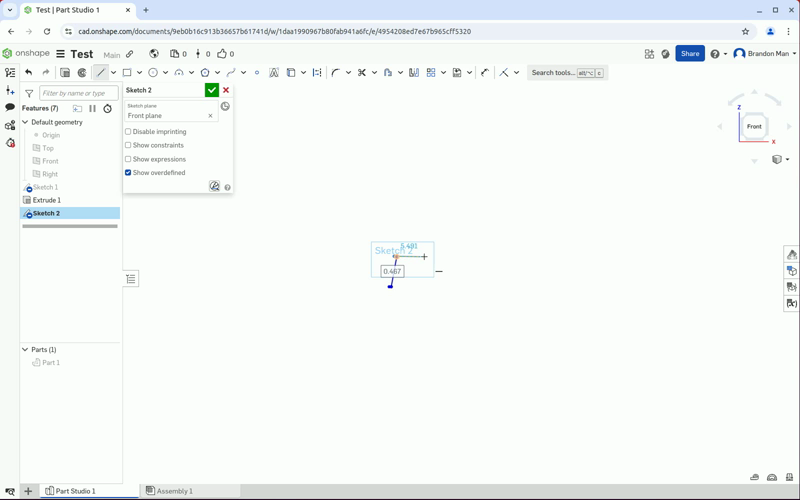
key_down(shift)
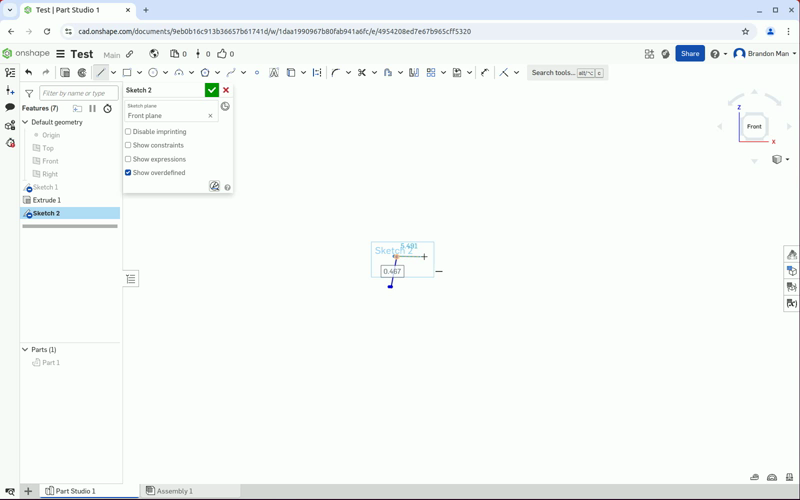
mouse_move(389, 286)
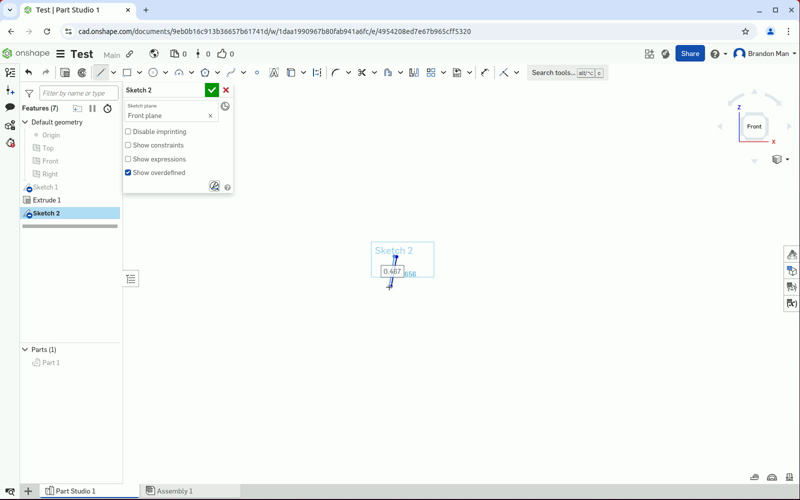
scroll(6)
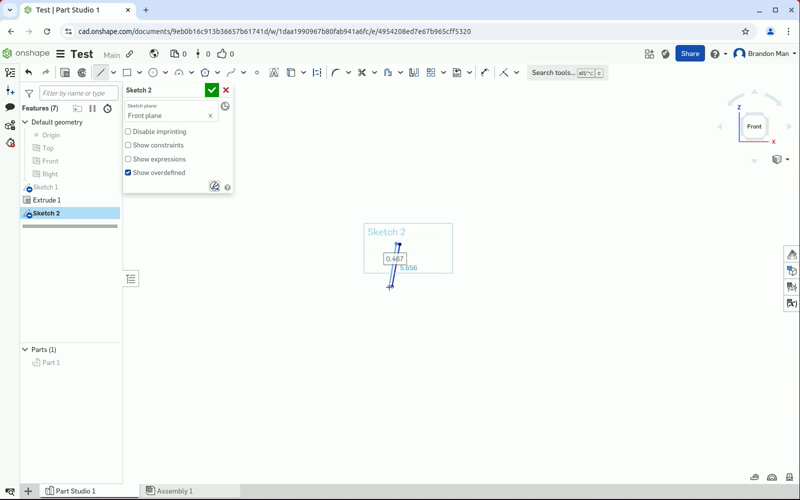
scroll(6)
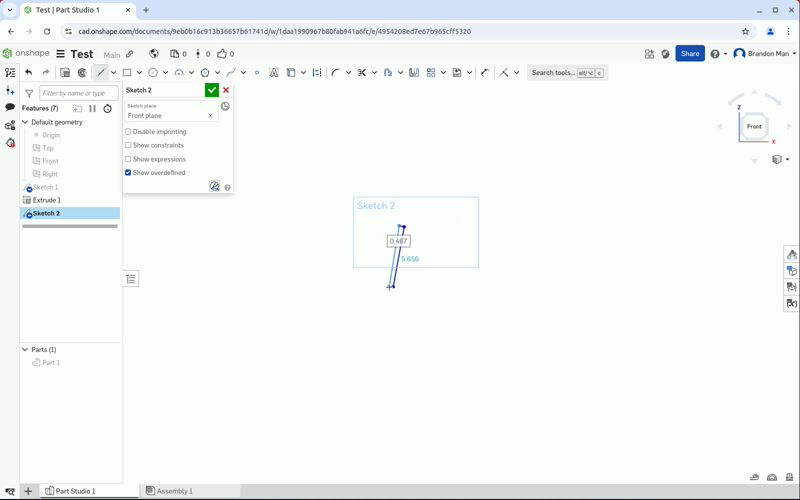
scroll(6)
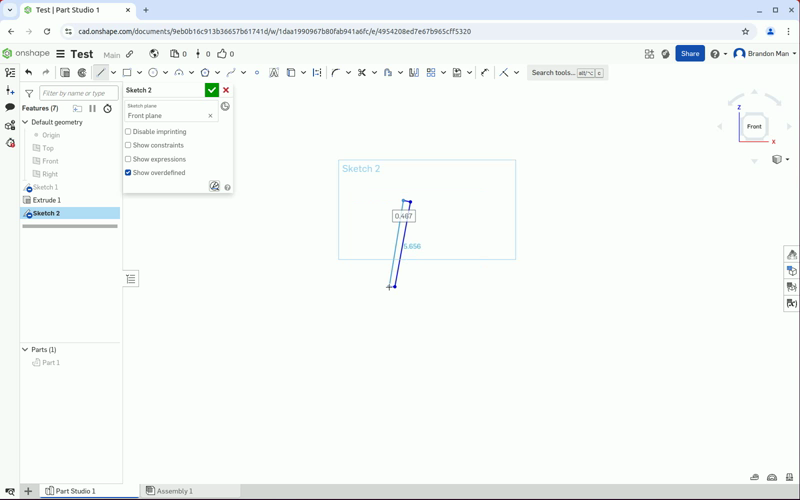
scroll(6)
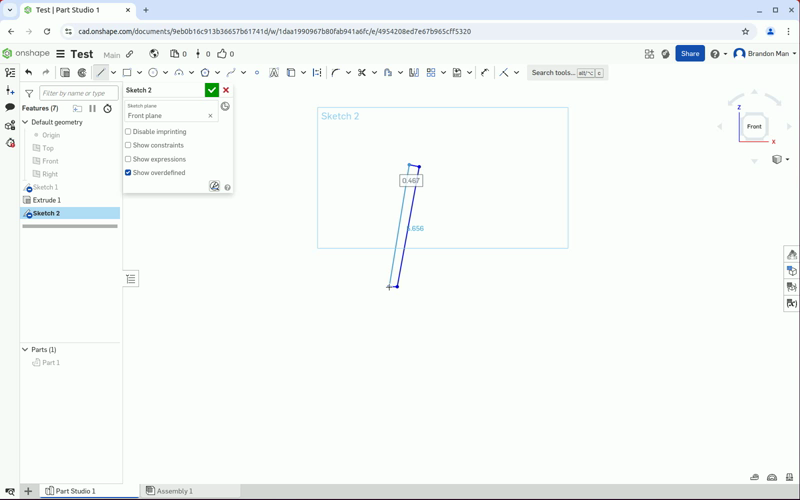
scroll(6)
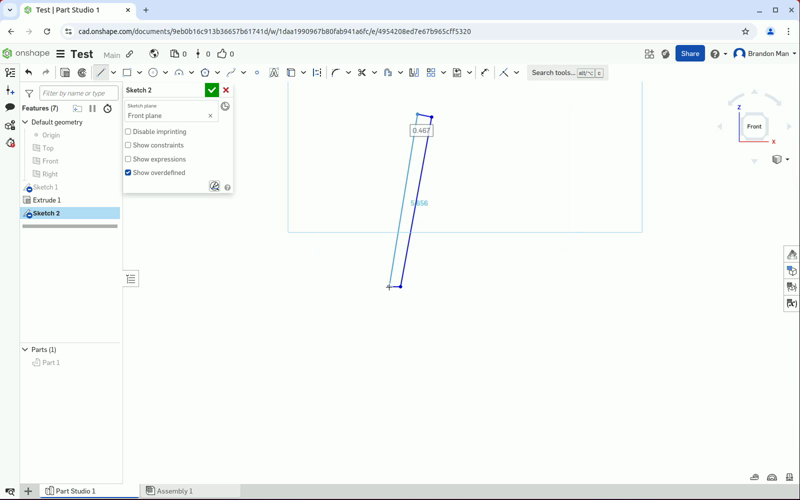
scroll(6)
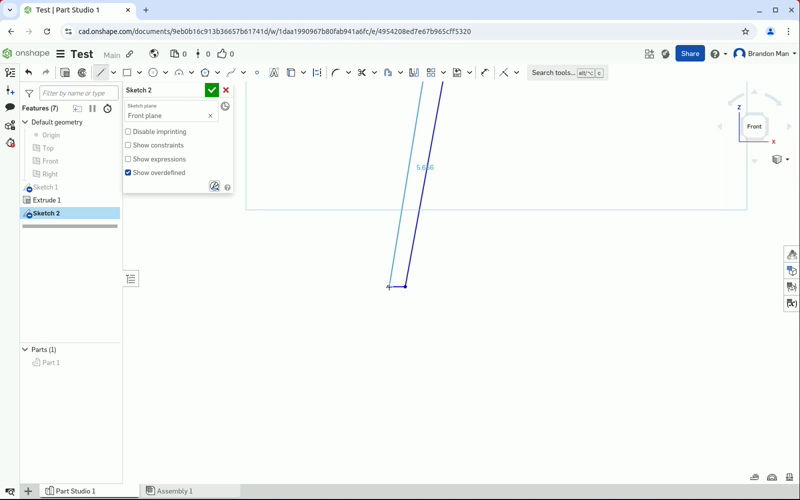
scroll(6)
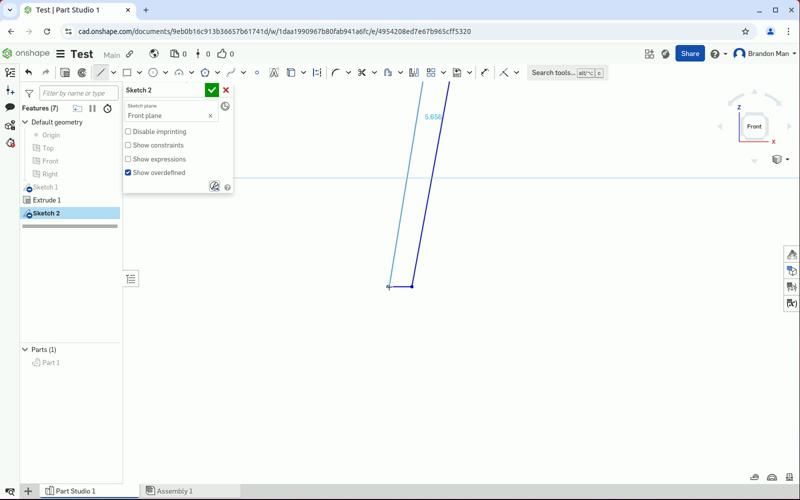
key_up(shift)
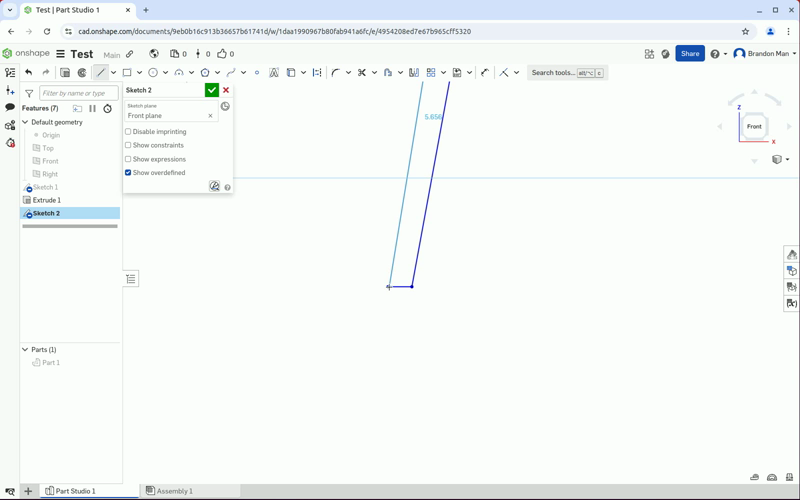
click(389, 286)
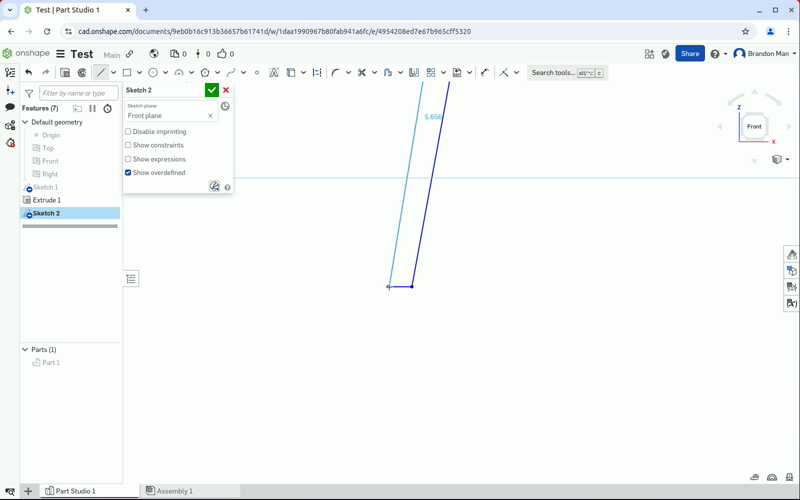
scroll(-6)
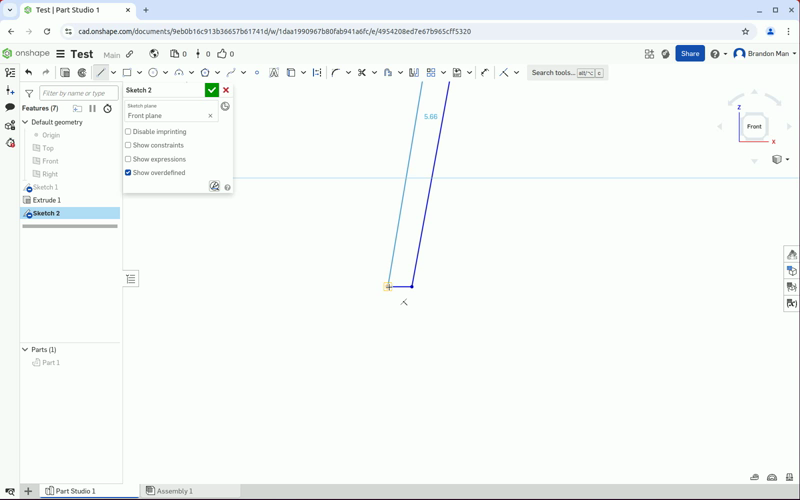
scroll(-6)
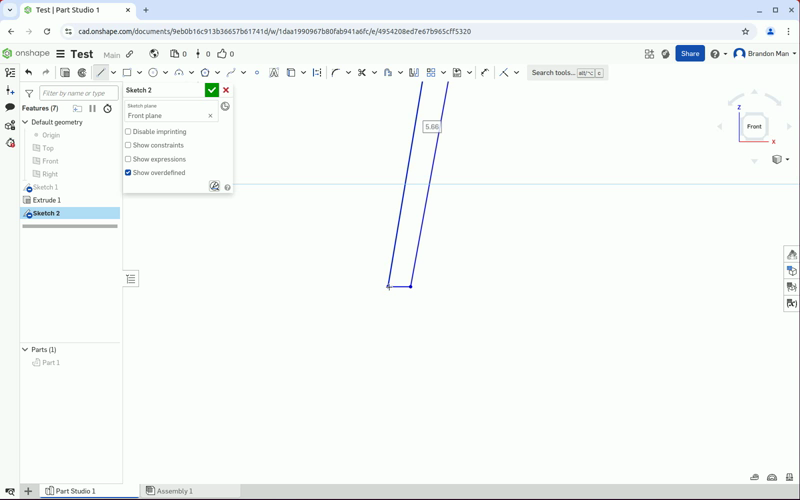
scroll(-6)
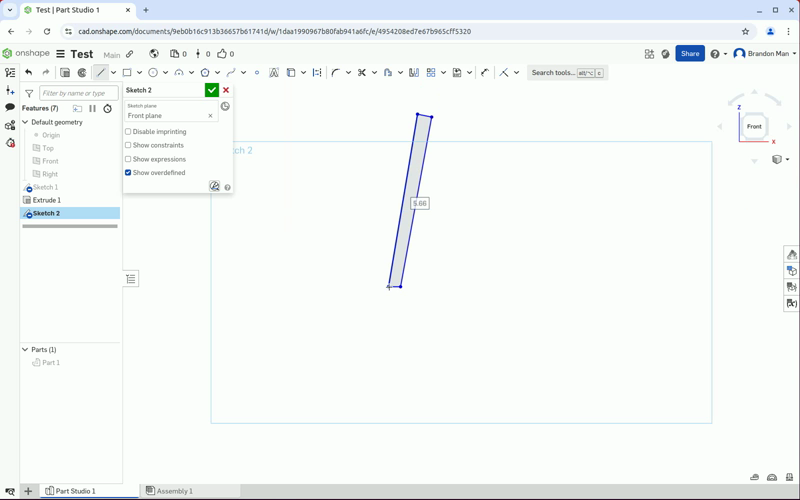
scroll(-6)
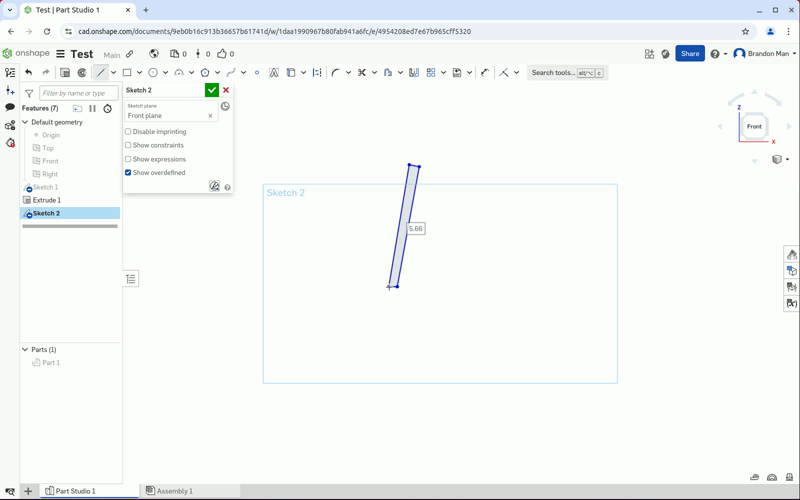
scroll(-6)
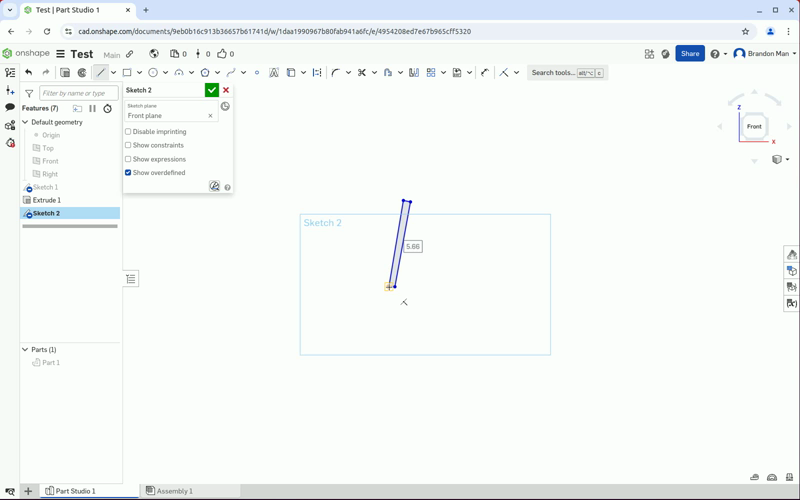
scroll(-6)
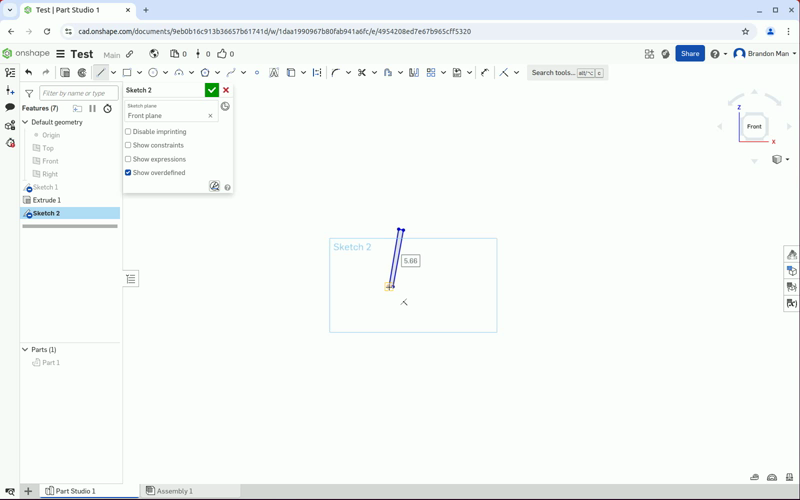
scroll(-6)
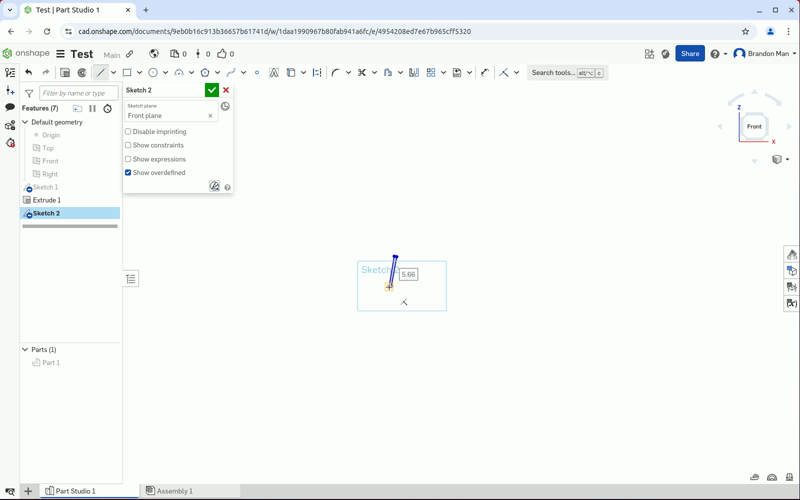
key(esc)
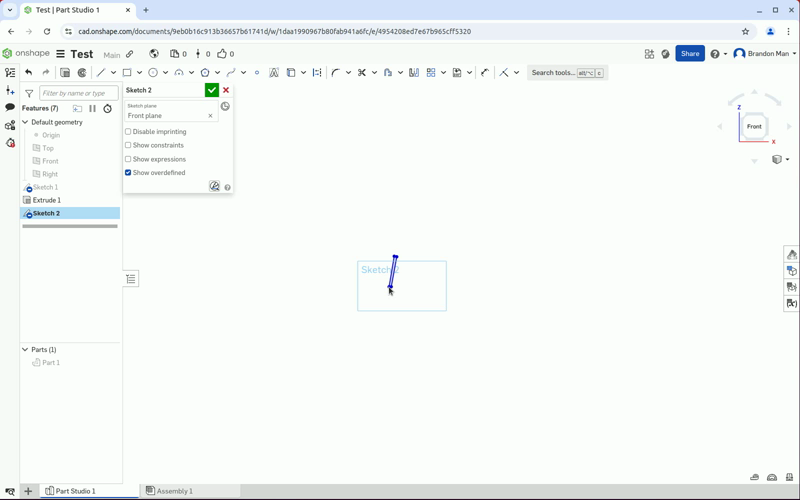
mouse_move(394, 264)
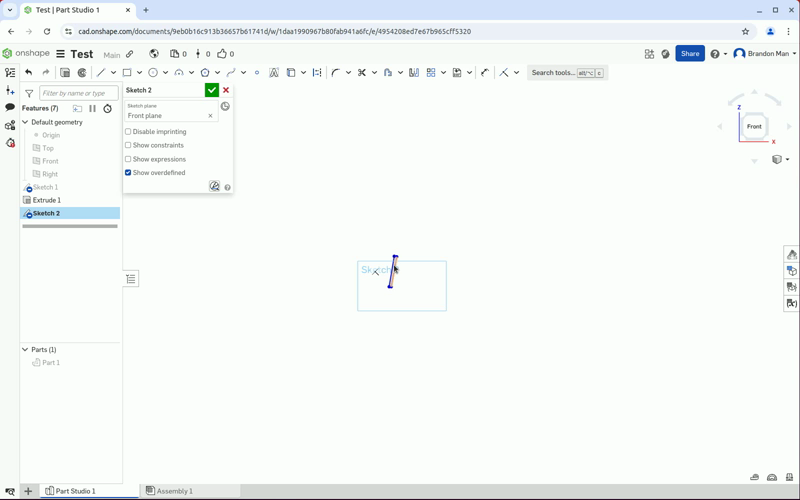
scroll(6)
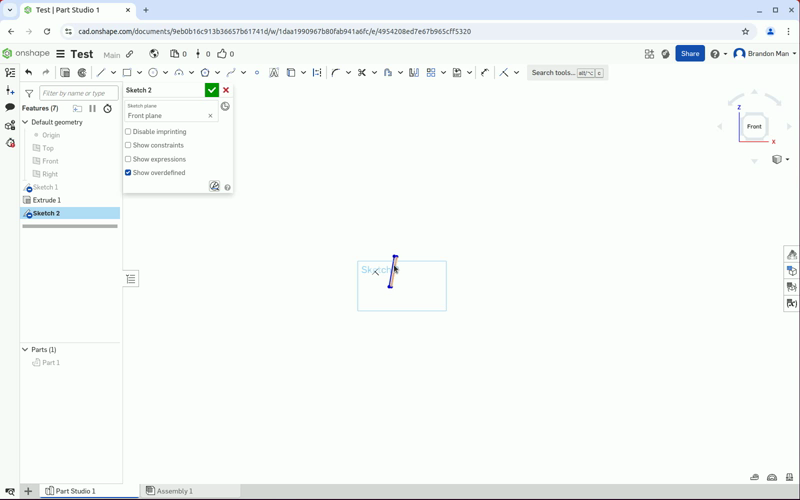
scroll(6)
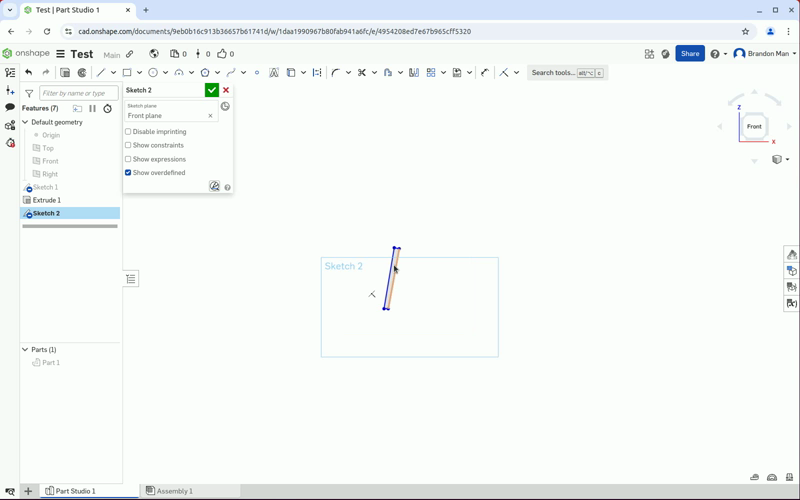
scroll(6)
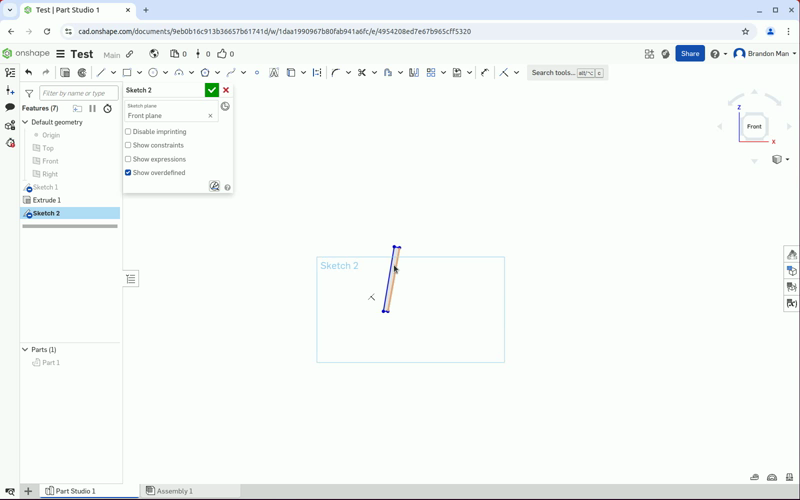
scroll(6)
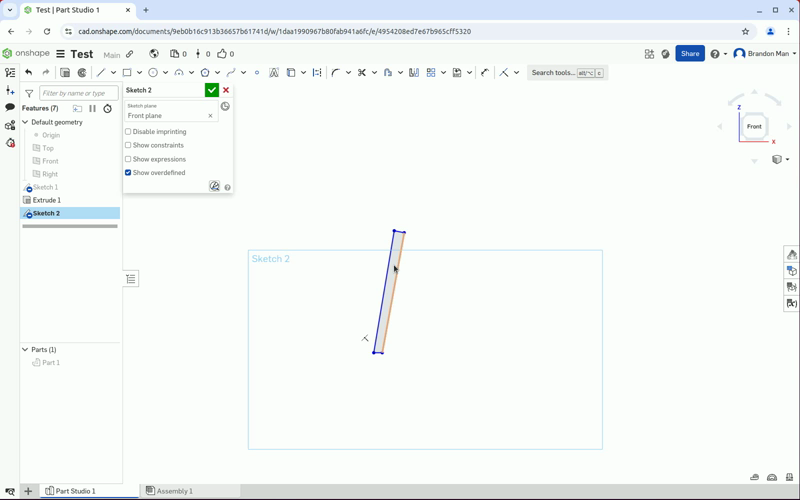
scroll(6)
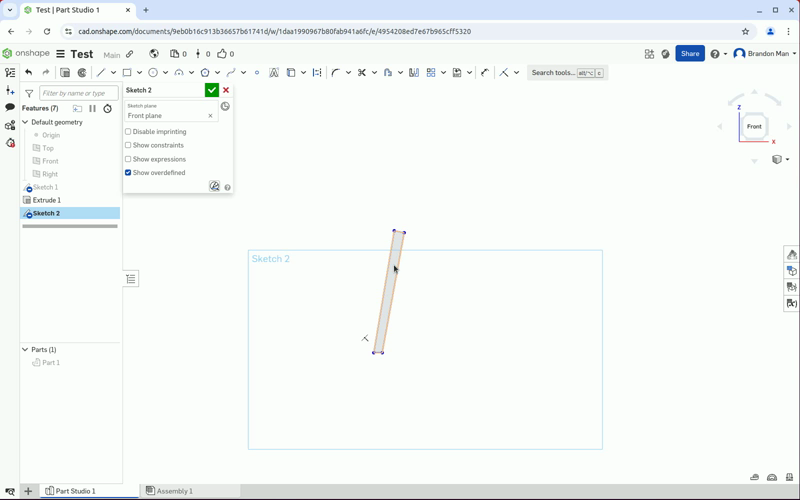
scroll(6)
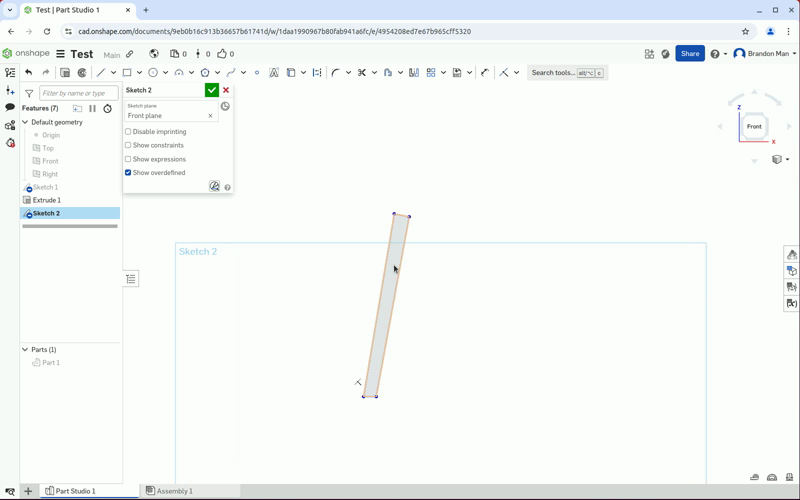
scroll(6)
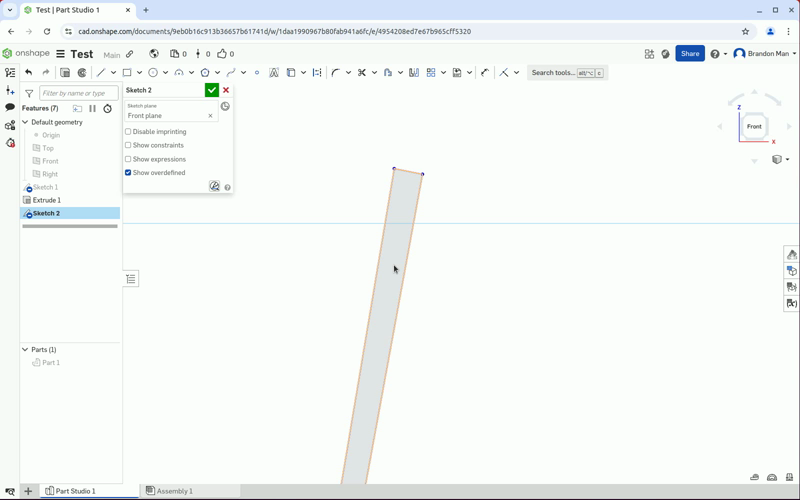
click(394, 264)
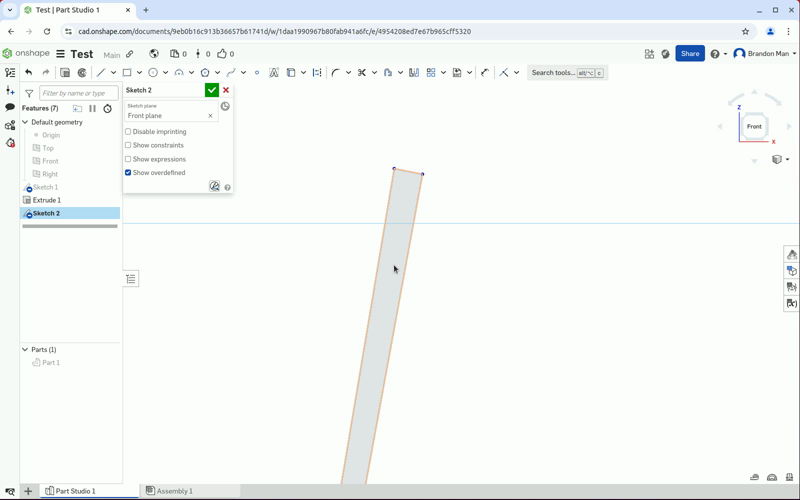
scroll(-6)
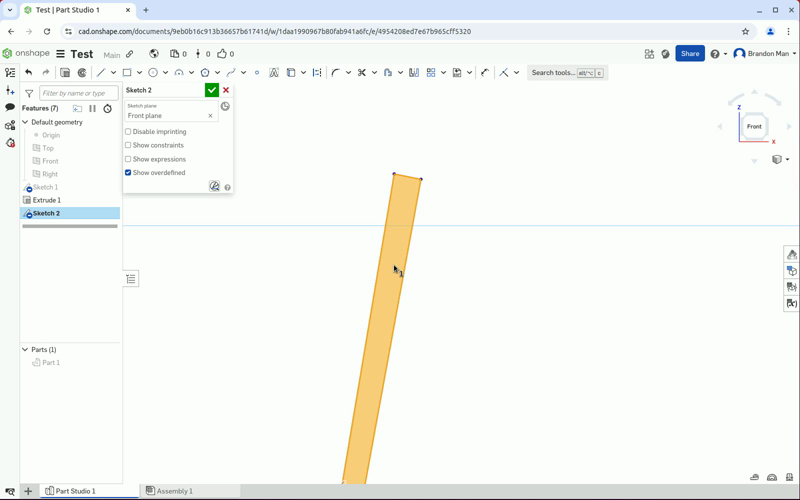
scroll(-6)
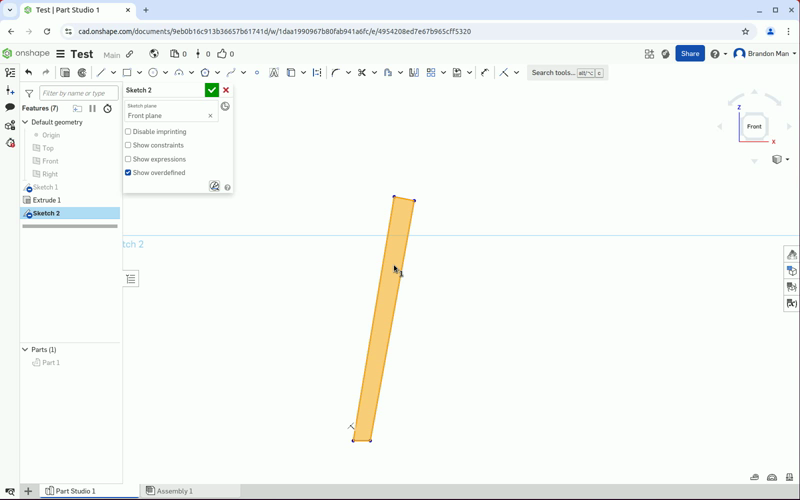
scroll(-6)
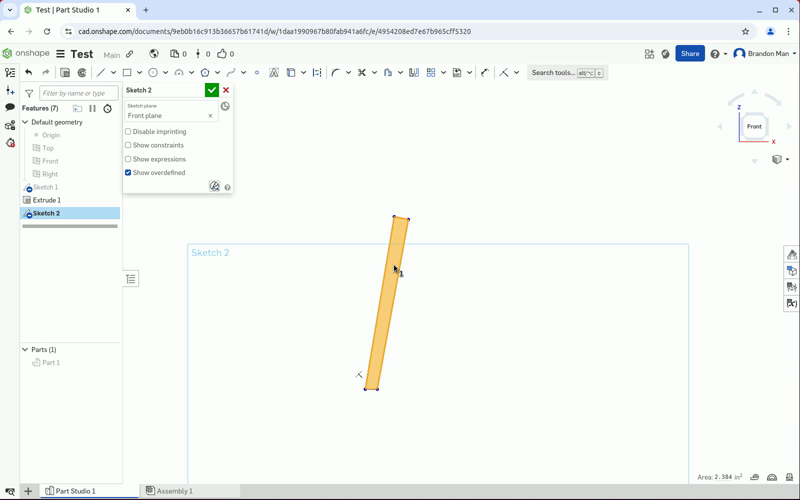
scroll(-6)
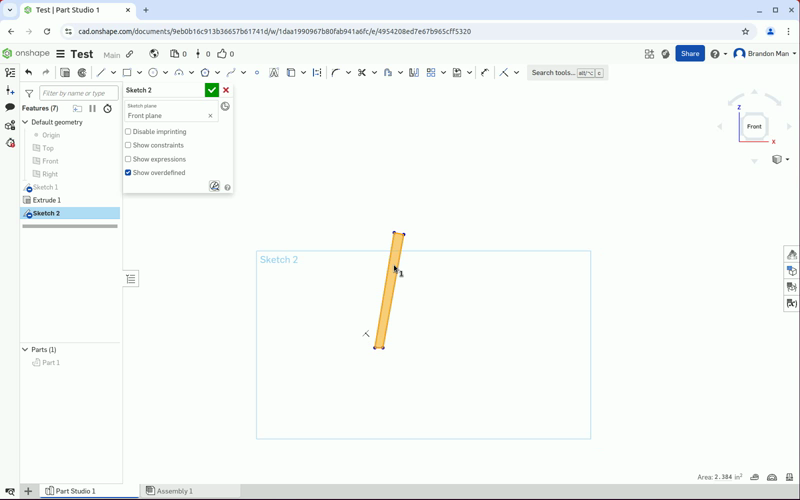
scroll(-6)
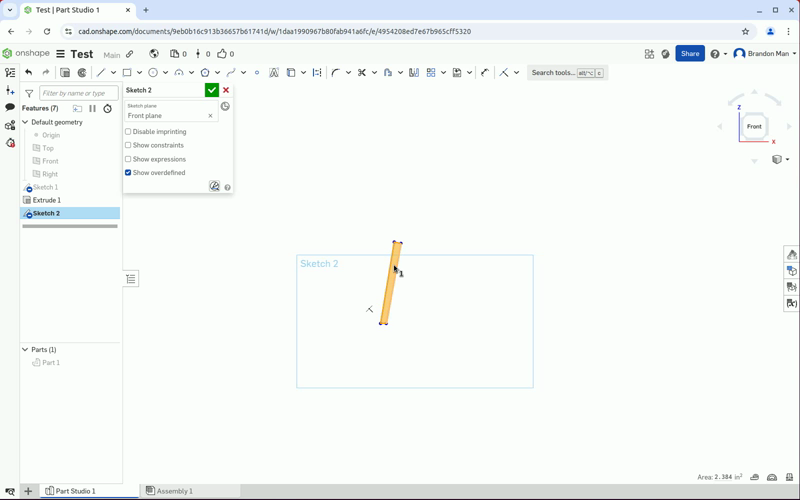
scroll(-6)
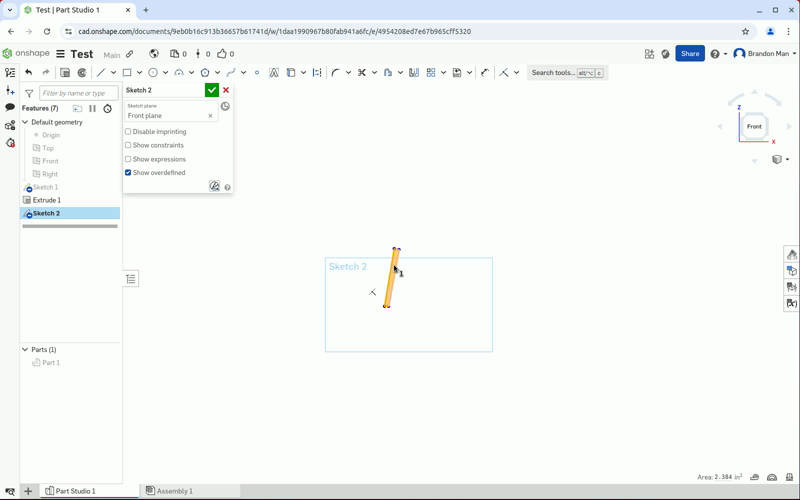
scroll(-6)
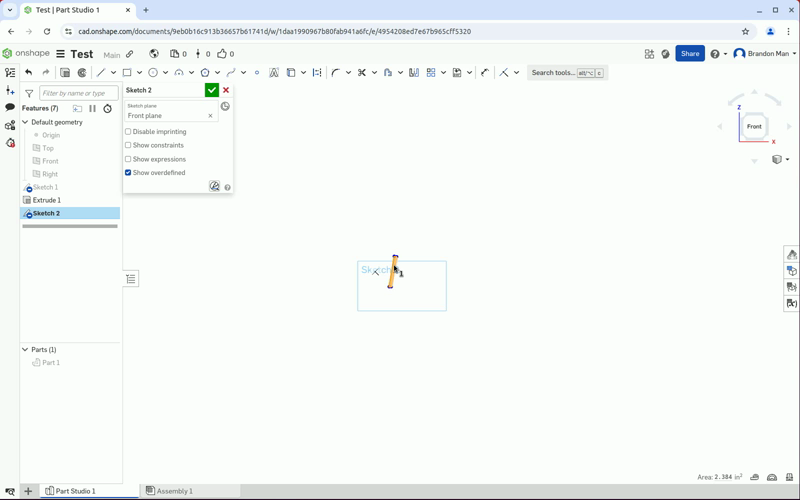
mouse_move(73, 352)
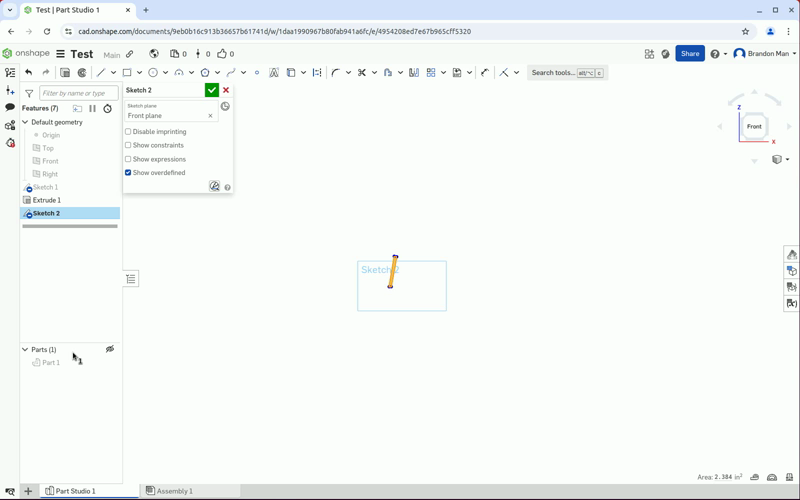
key(shift+y)
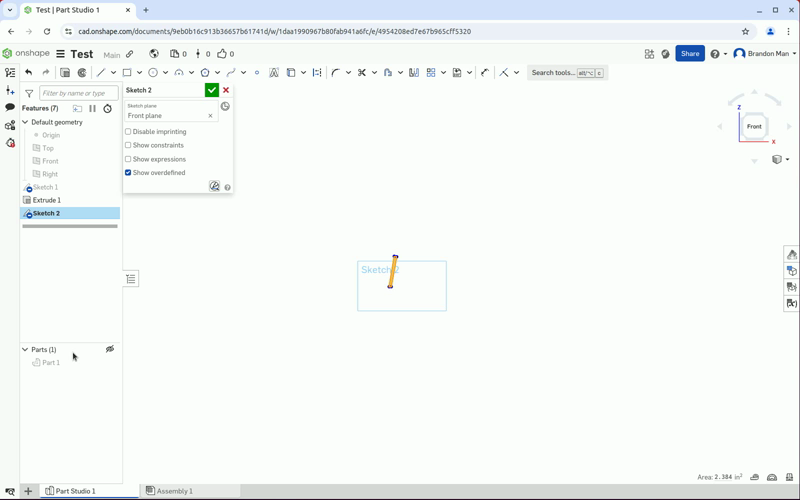
key(shift+e)
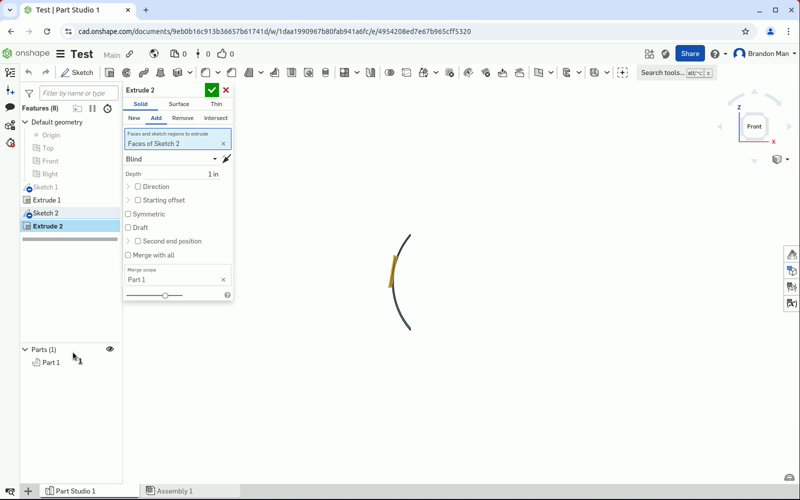
mouse_move(143, 106)
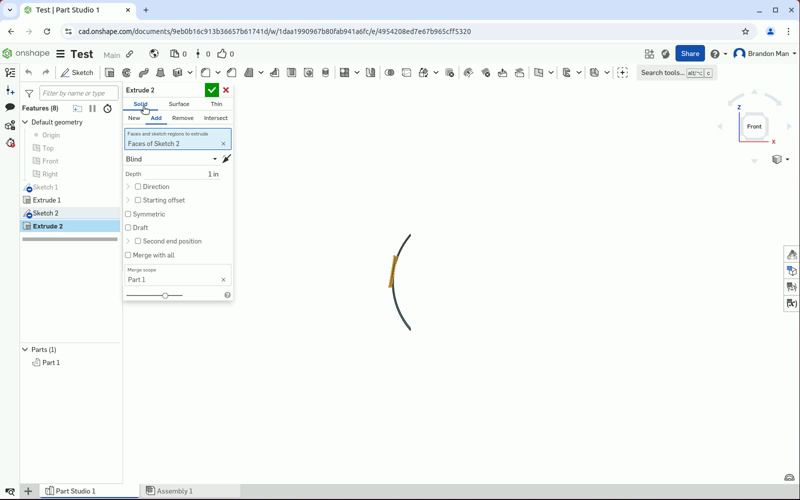
click(143, 106)
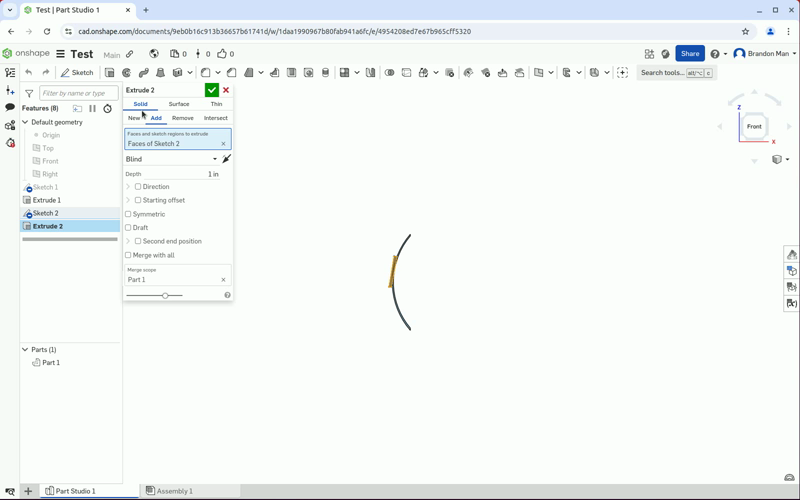
mouse_move(137, 120)
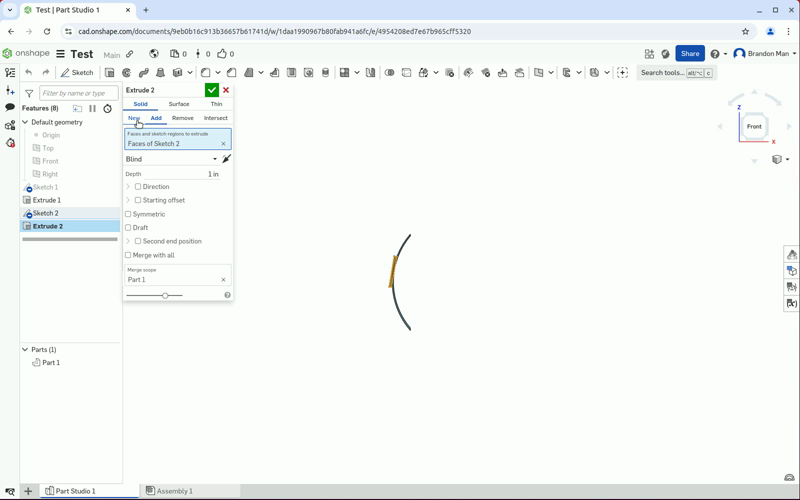
click(137, 120)
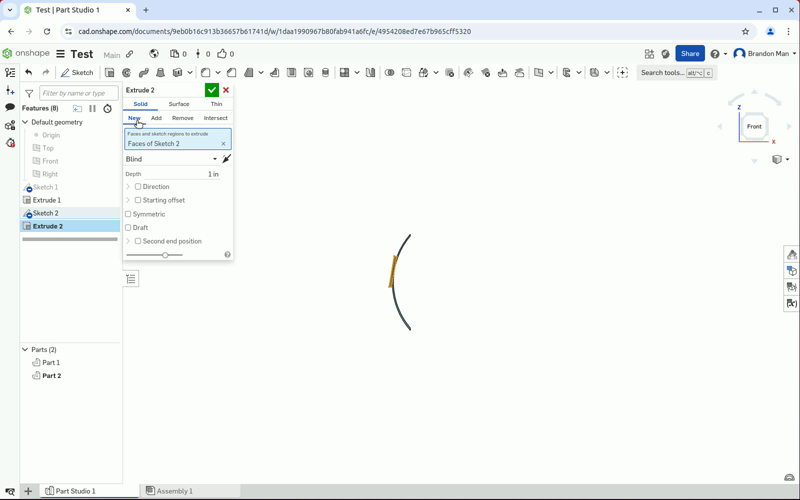
key(tab, 4)
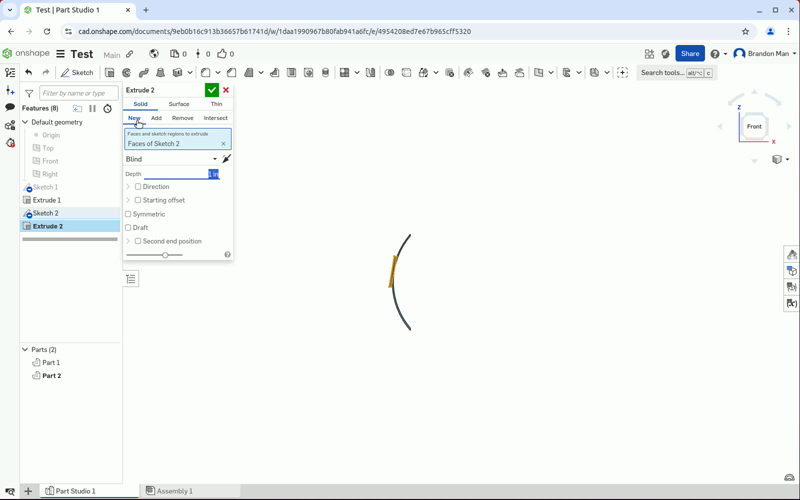
text(15.406)
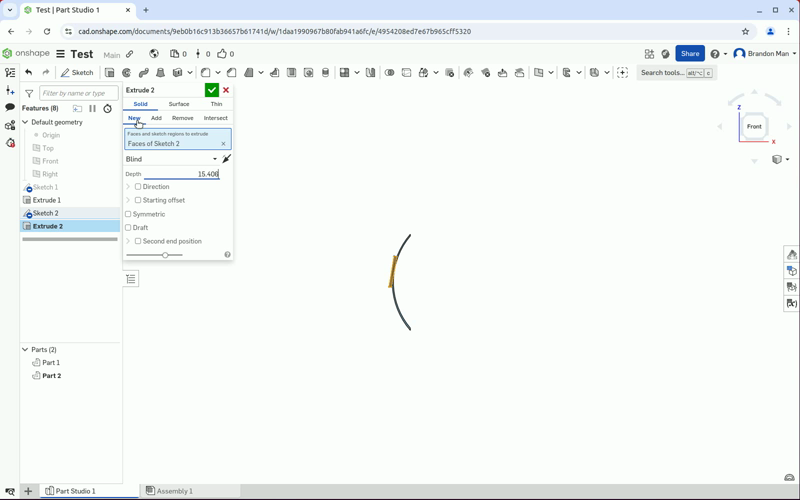
key(tab, 3)
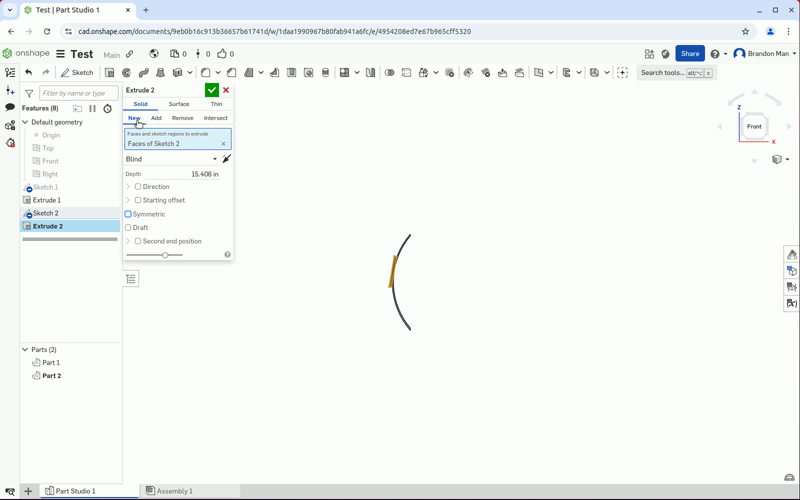
key(space)
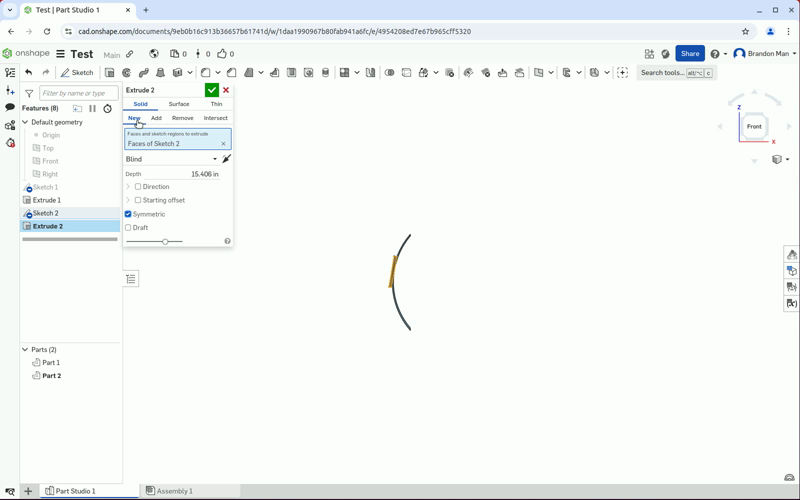
key(enter)
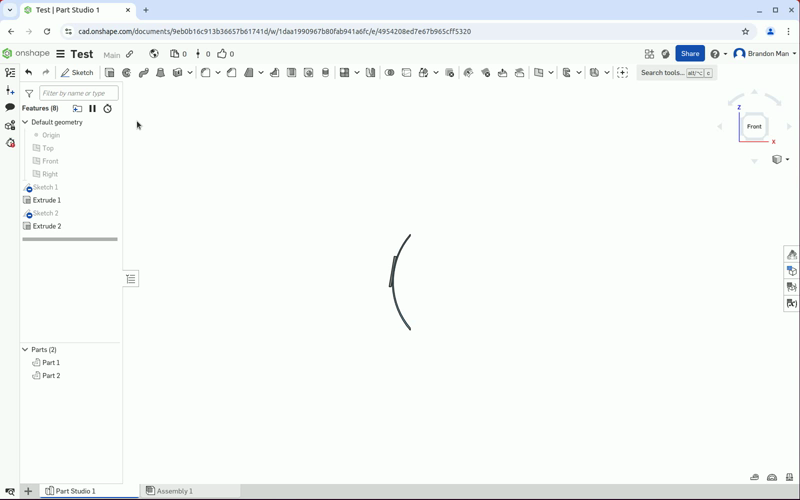
key(shift+h)
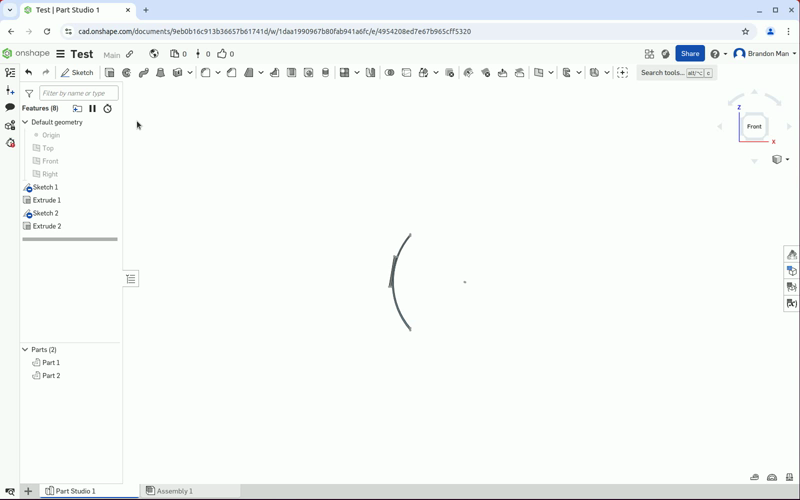
key(shift+h)
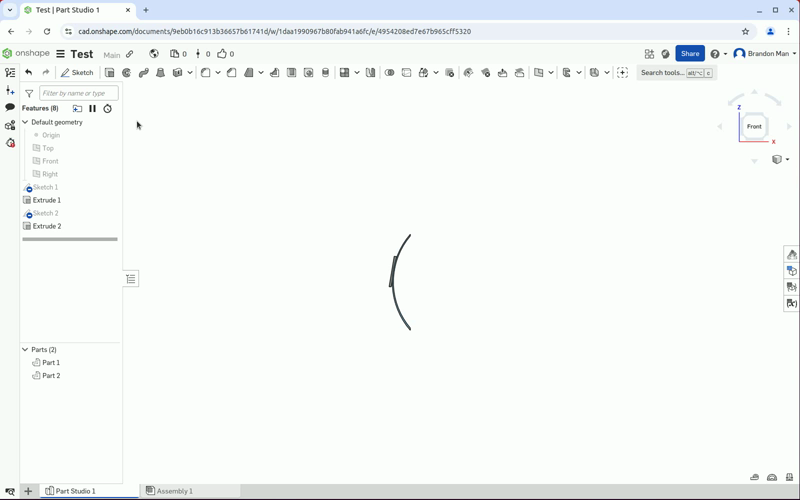
mouse_move(73, 189)
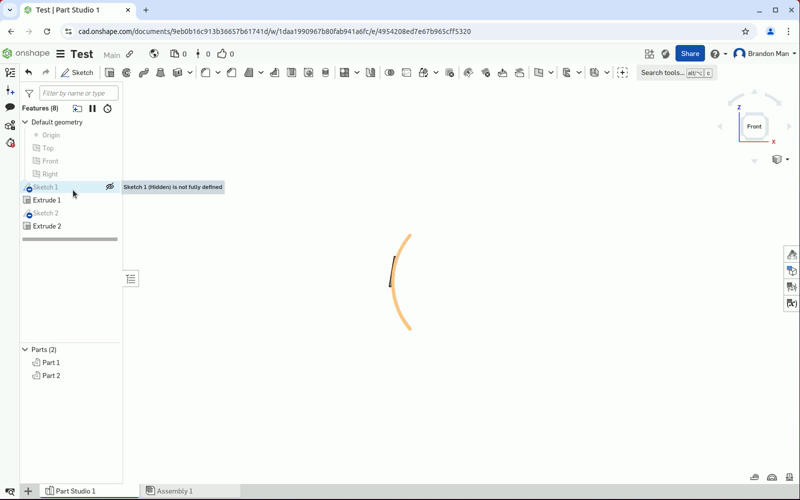
click(73, 189)
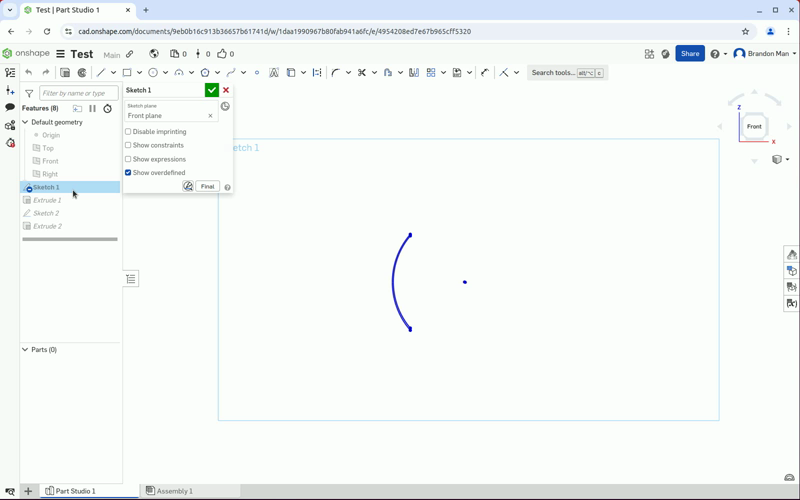
mouse_move(229, 92)
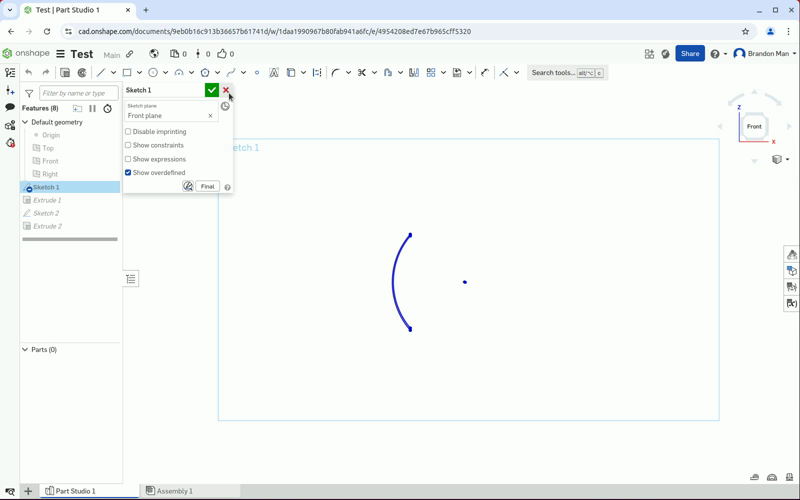
click(229, 92)
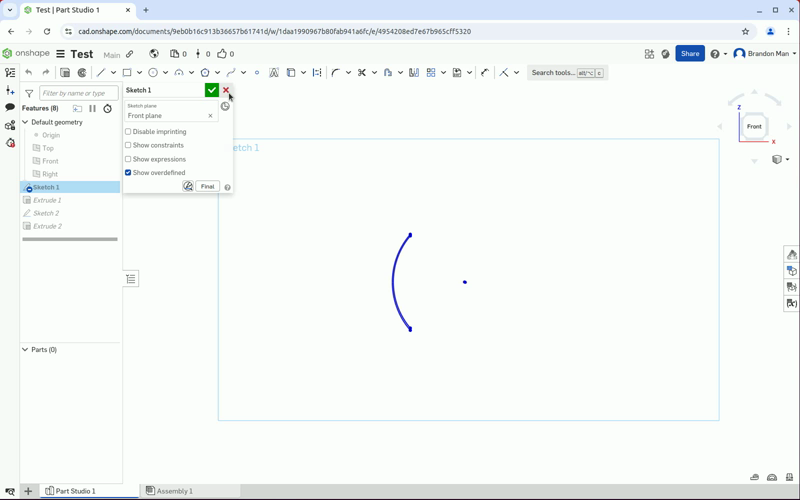
key(shift+s)
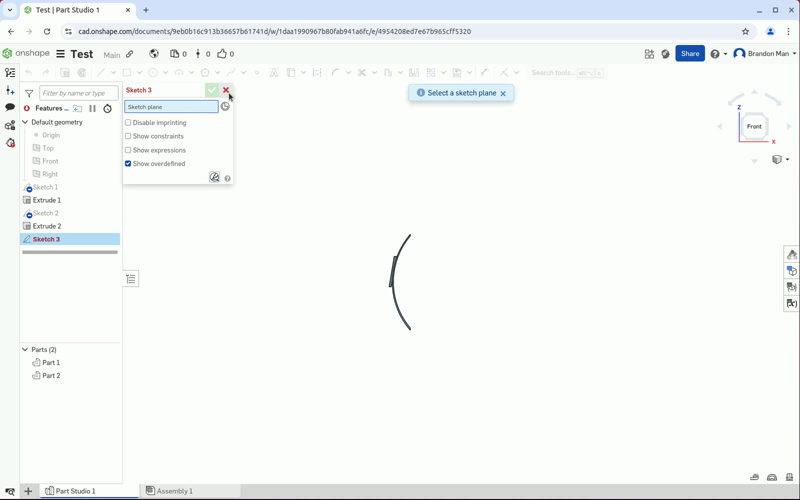
mouse_move(73, 163)
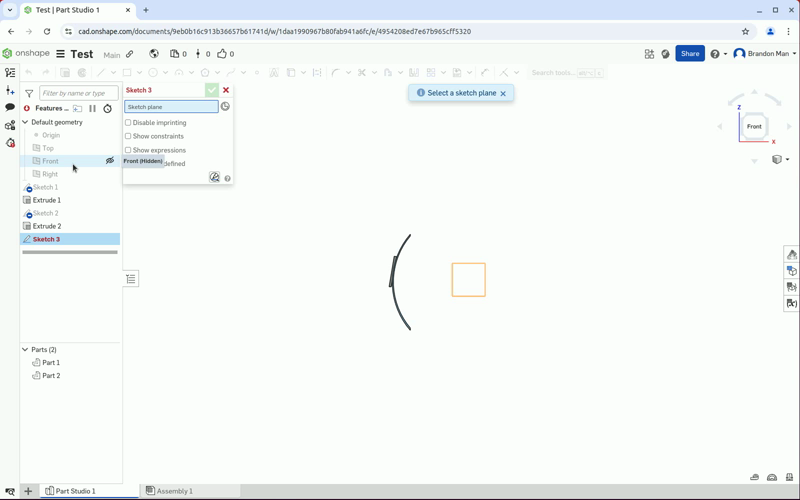
click(73, 163)
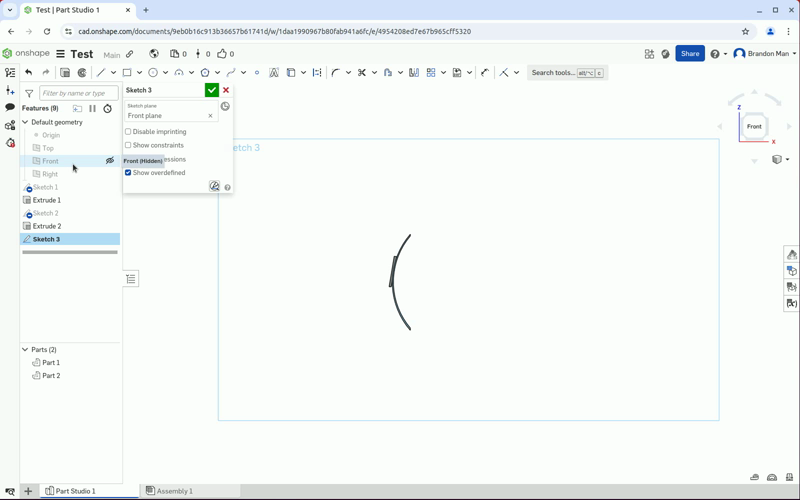
mouse_move(73, 352)
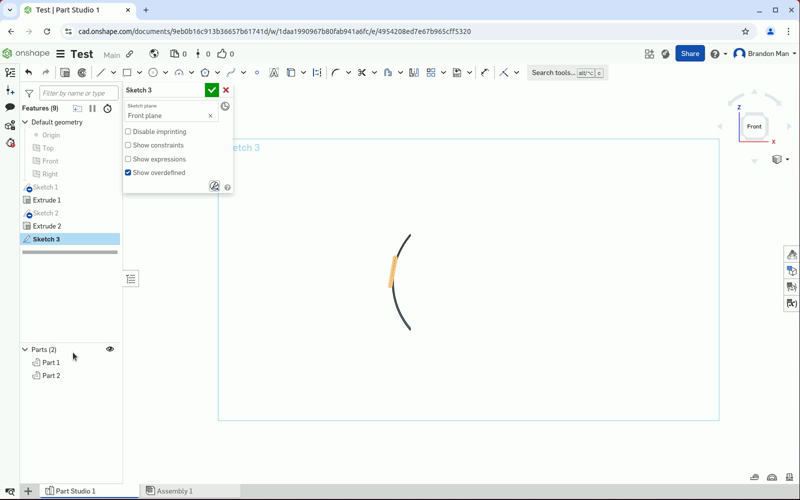
key(y)
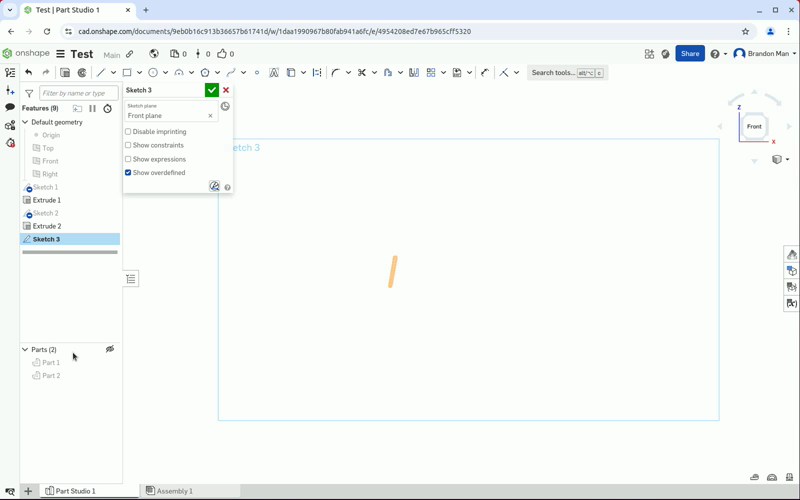
key(l)
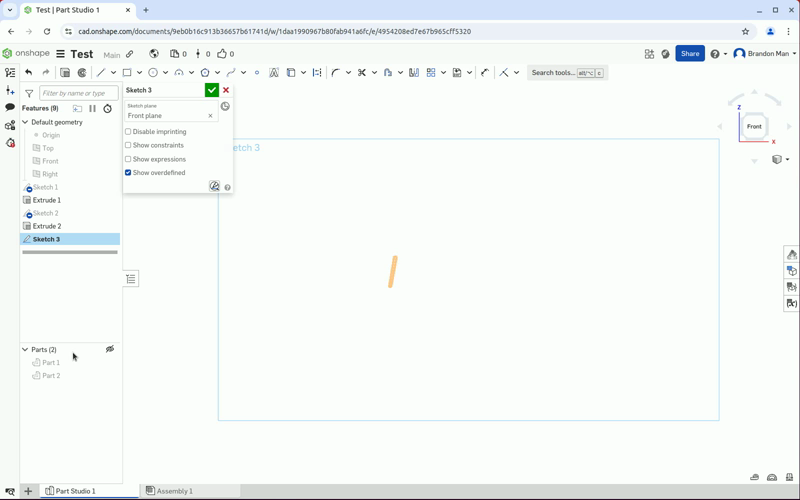
key_down(shift)
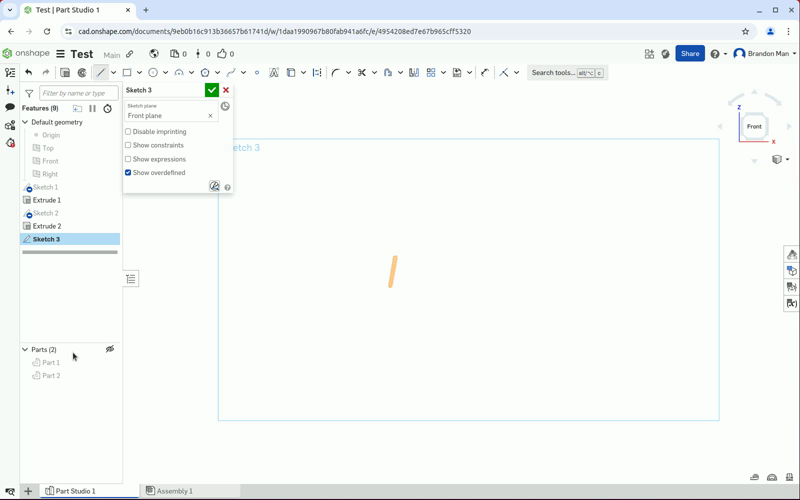
mouse_move(406, 322)
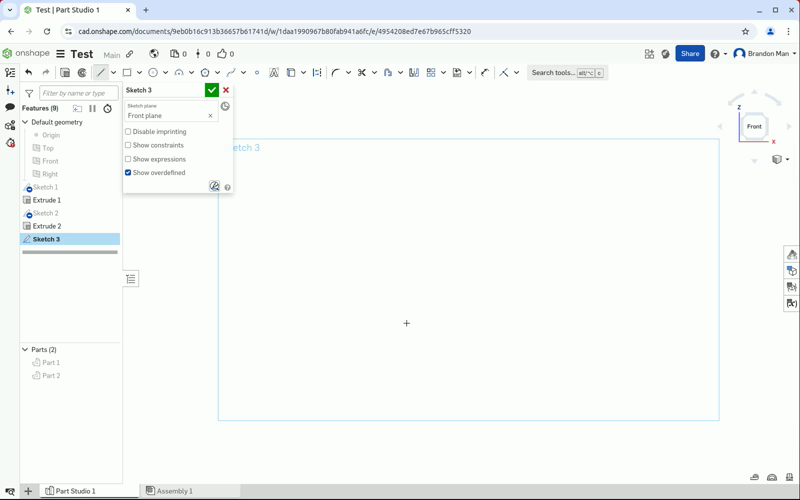
click(406, 322)
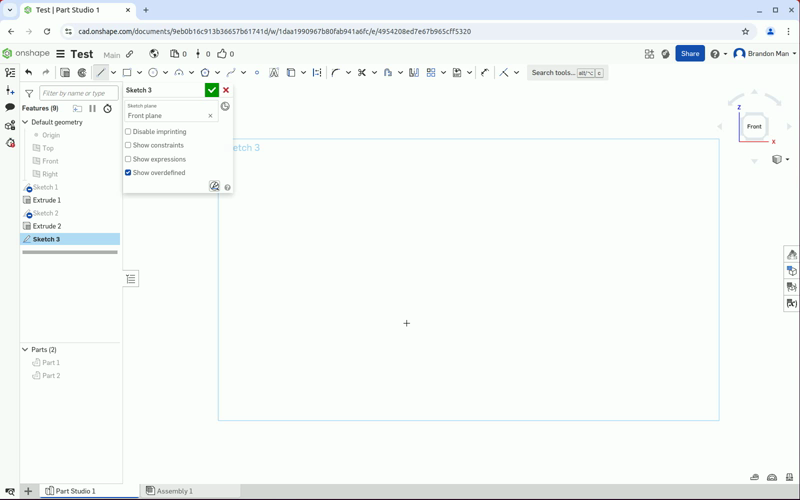
key_up(shift)
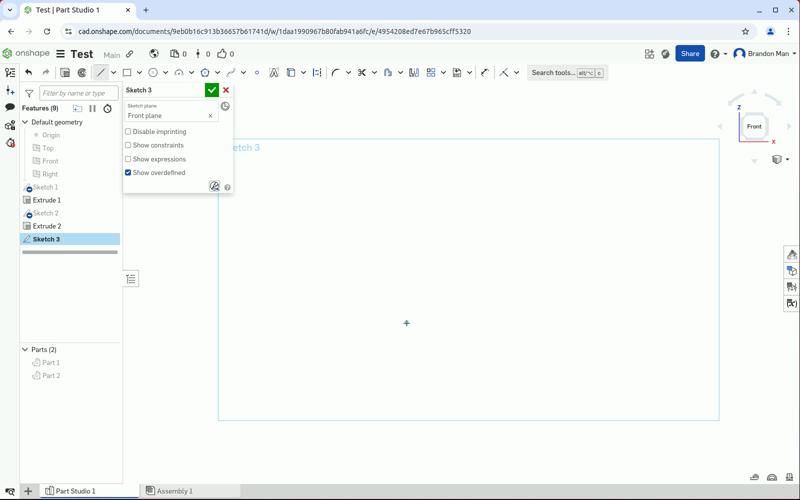
key_down(shift)
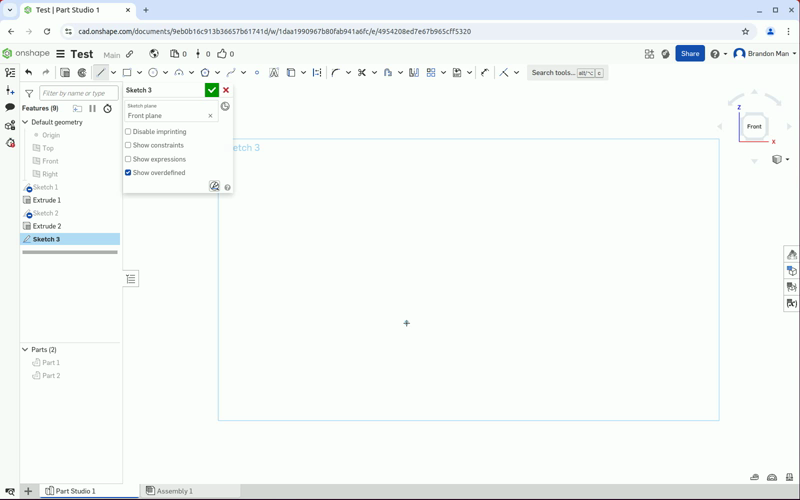
mouse_move(436, 322)
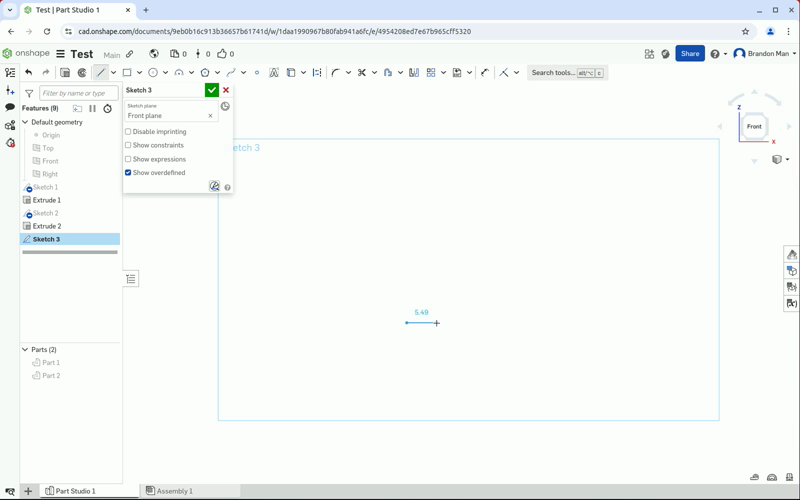
mouse_move(412, 329)
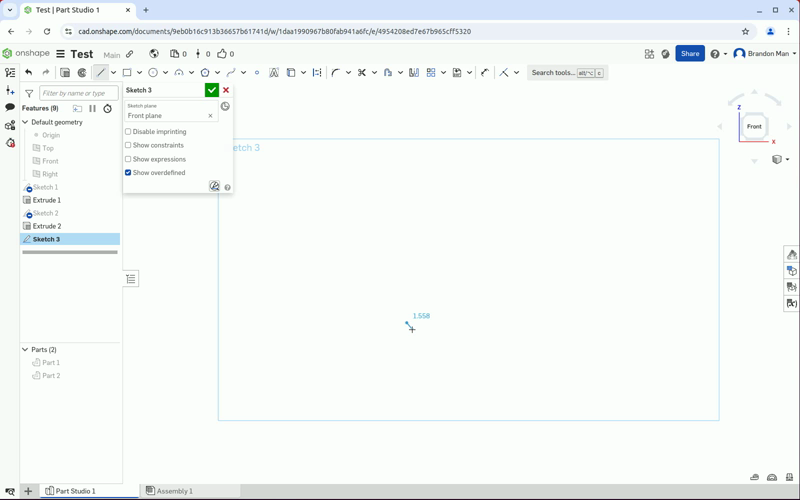
click(412, 329)
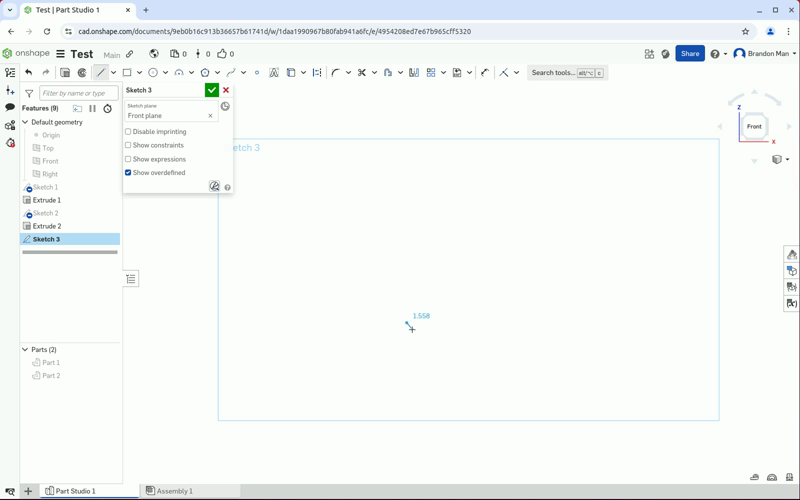
key_up(shift)
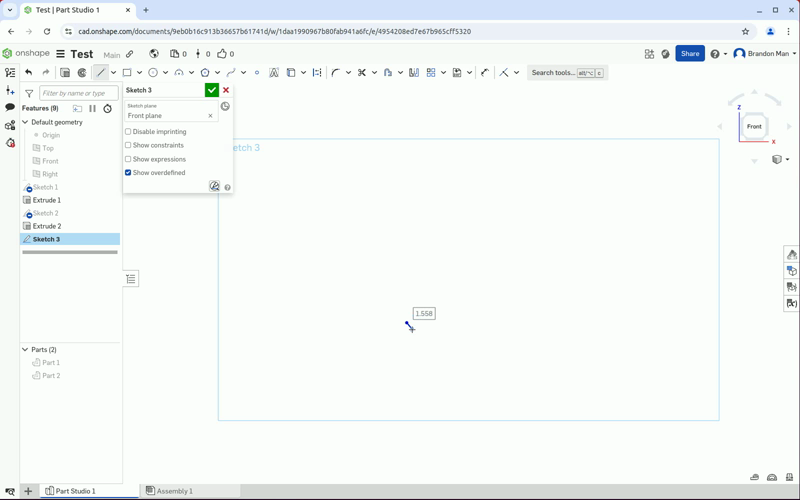
key_down(shift)
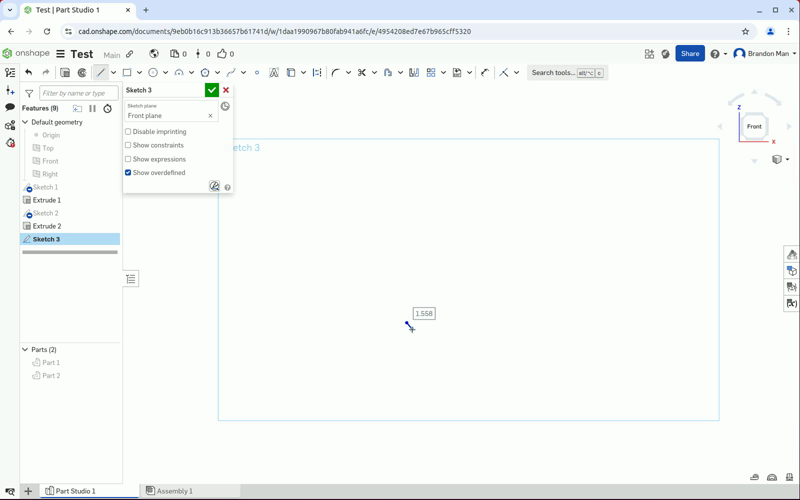
mouse_move(442, 329)
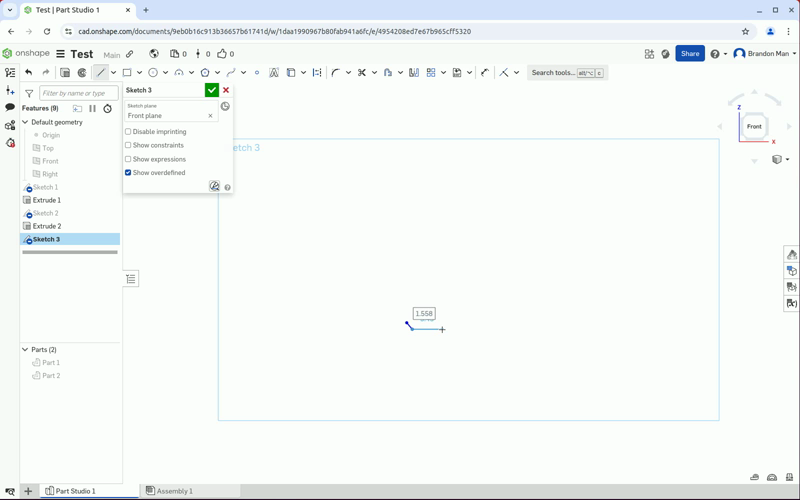
mouse_move(413, 328)
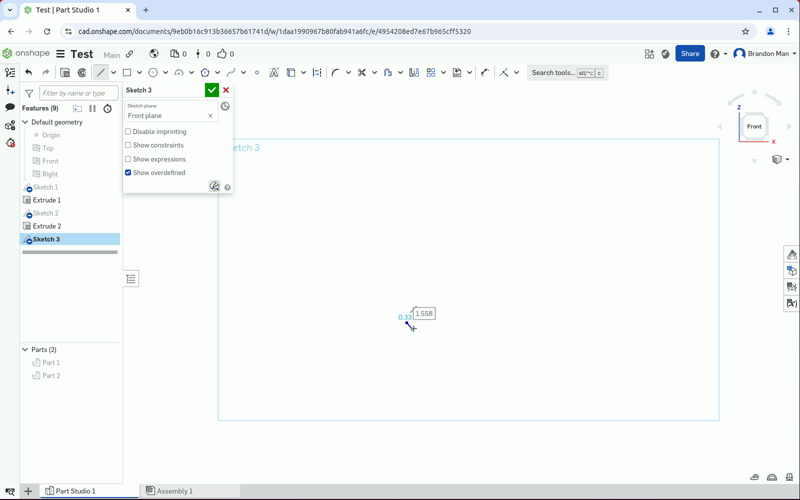
scroll(6)
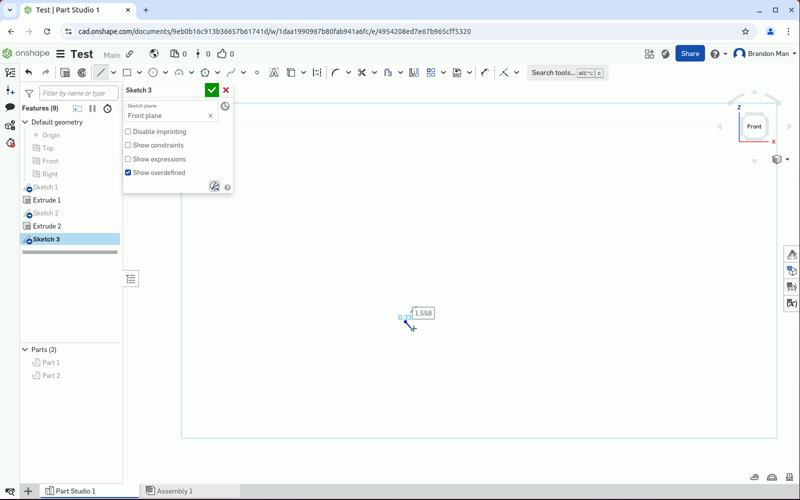
scroll(6)
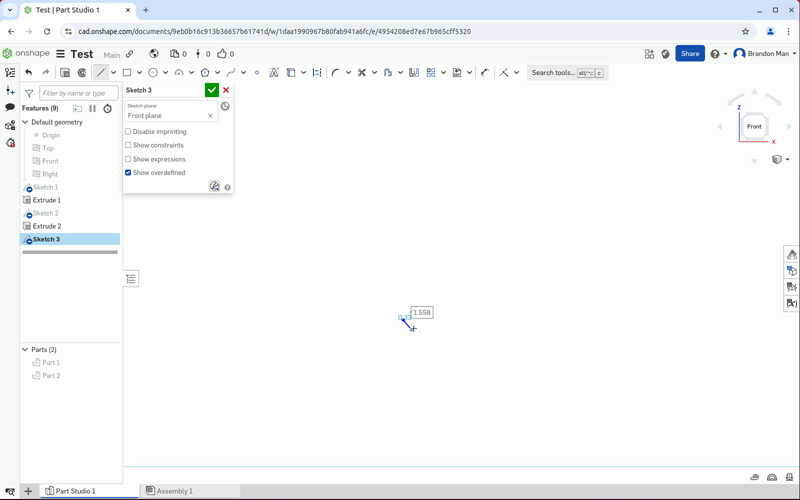
scroll(6)
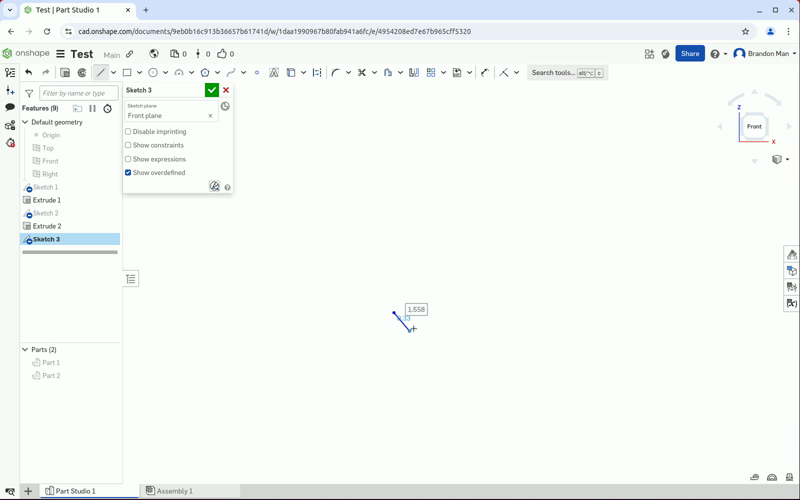
scroll(6)
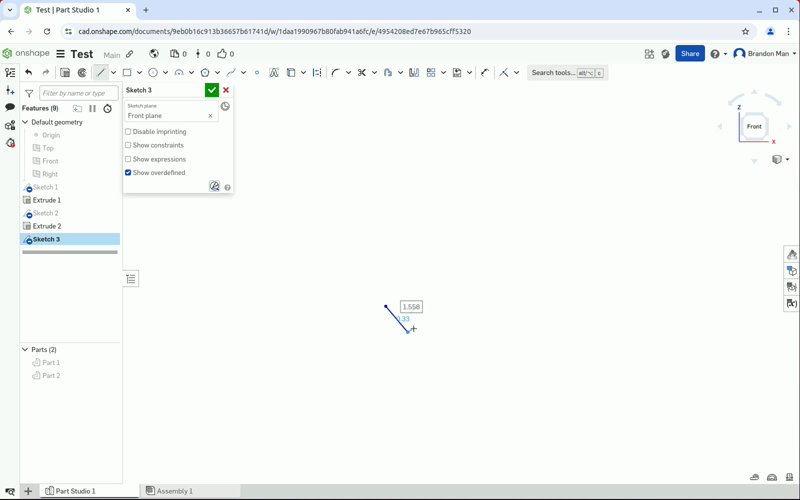
scroll(6)
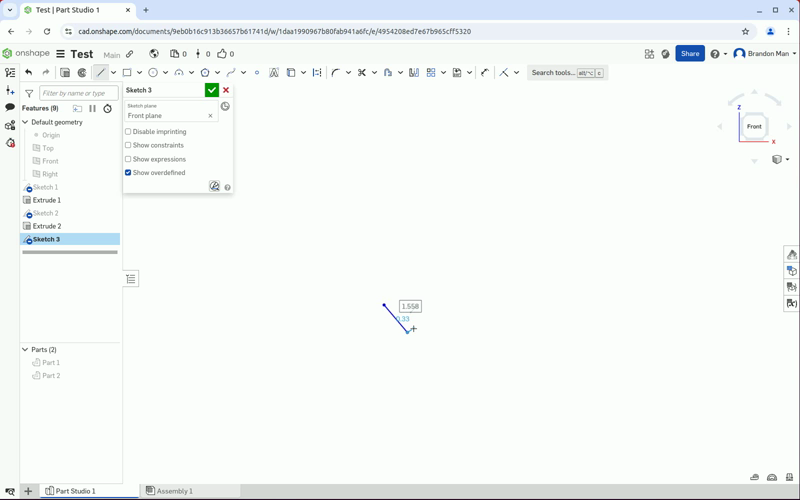
scroll(6)
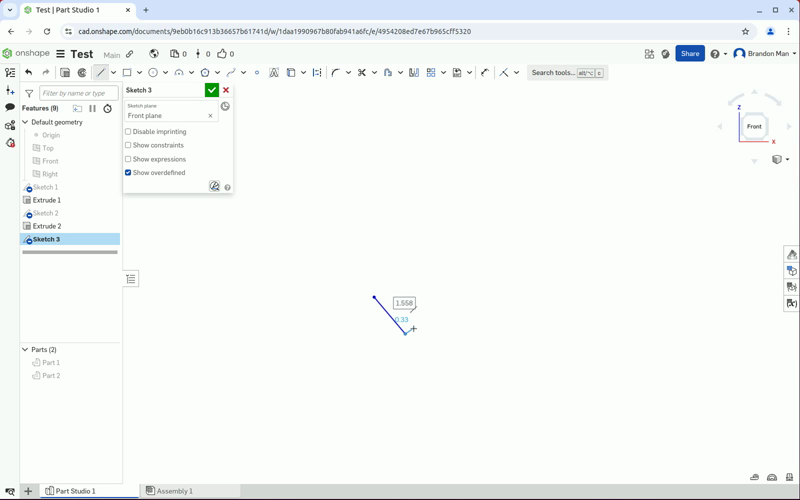
scroll(6)
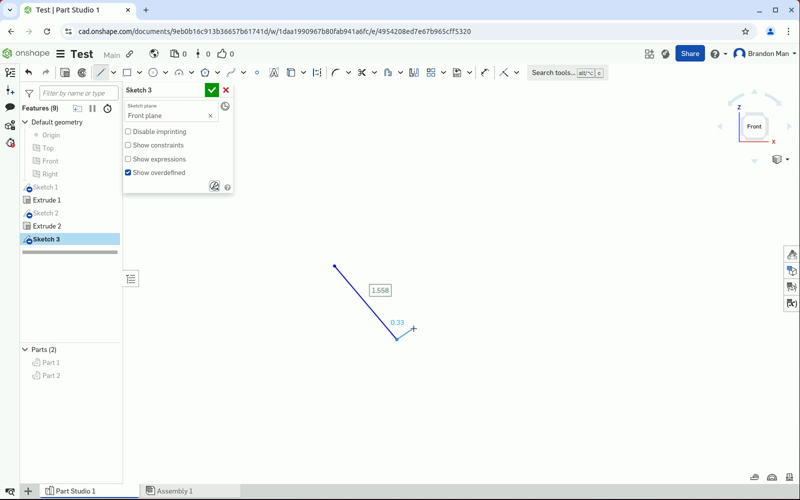
click(413, 328)
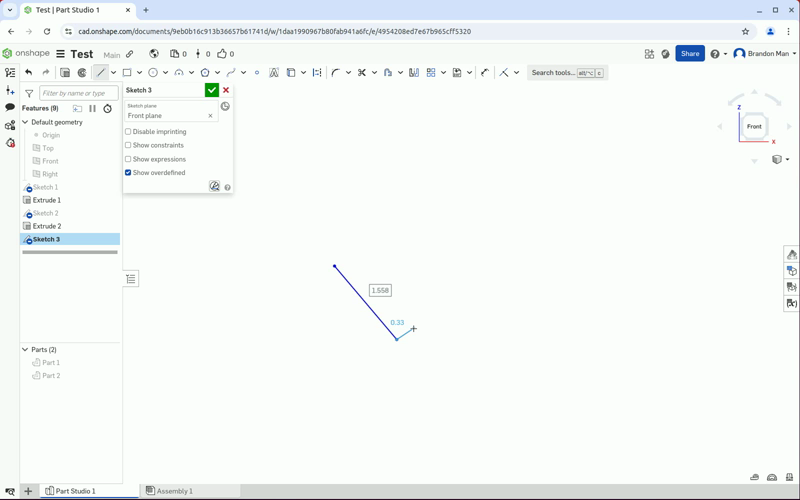
scroll(-6)
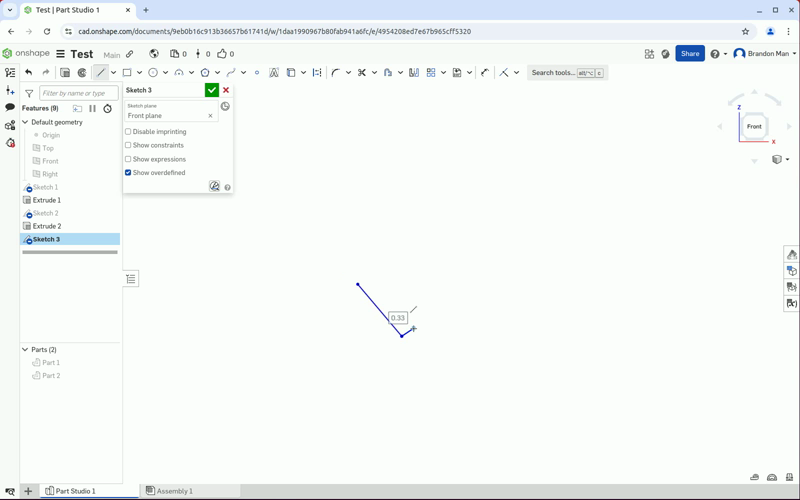
scroll(-6)
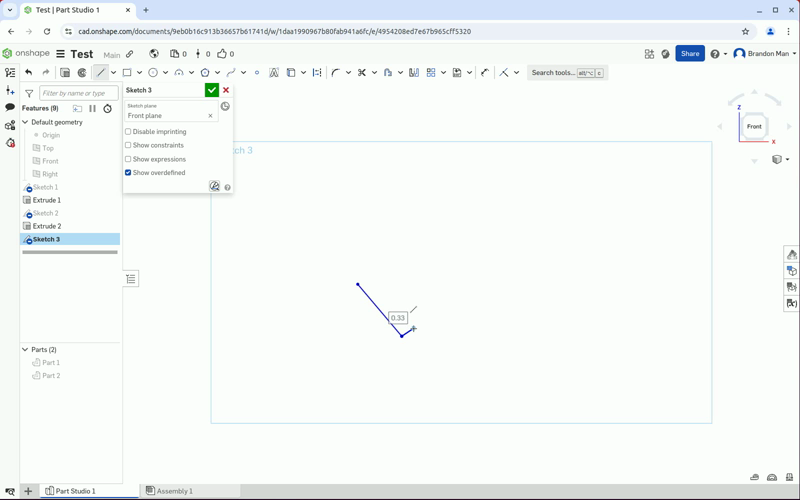
scroll(-6)
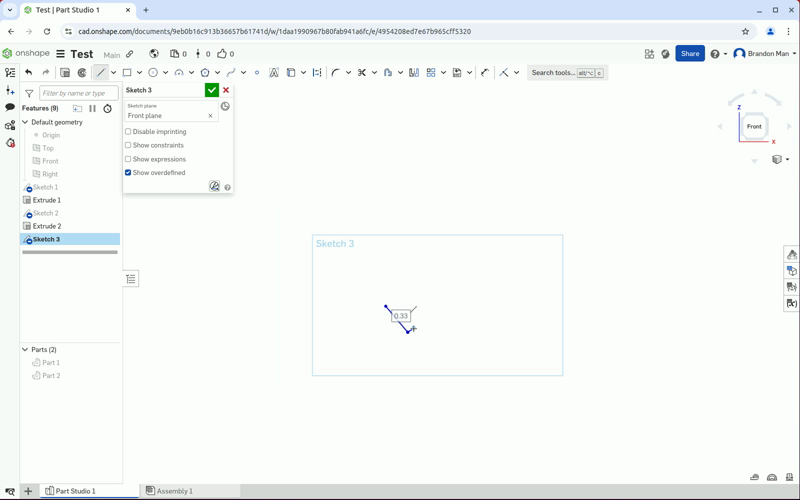
scroll(-6)
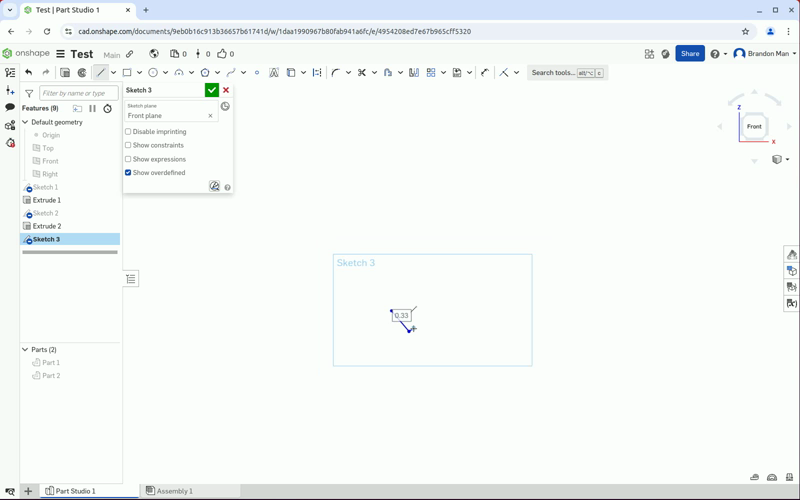
scroll(-6)
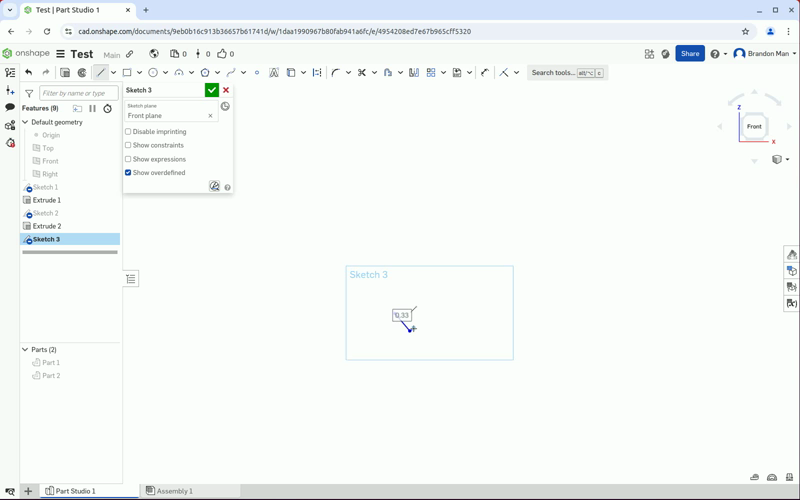
scroll(-6)
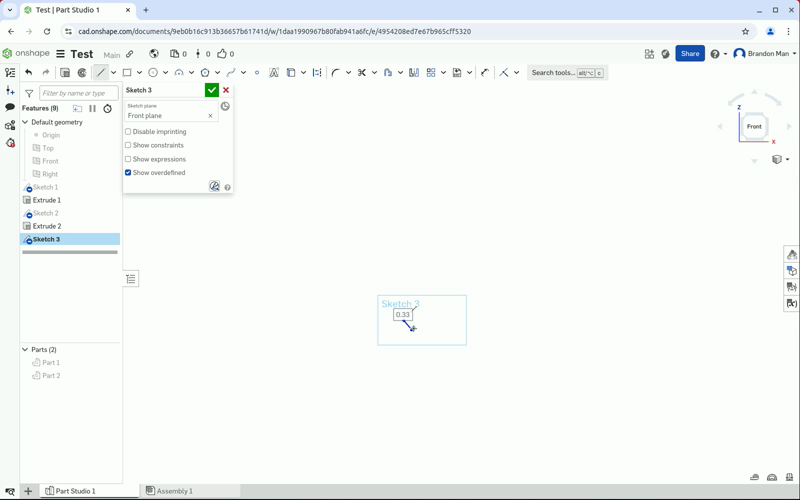
scroll(-6)
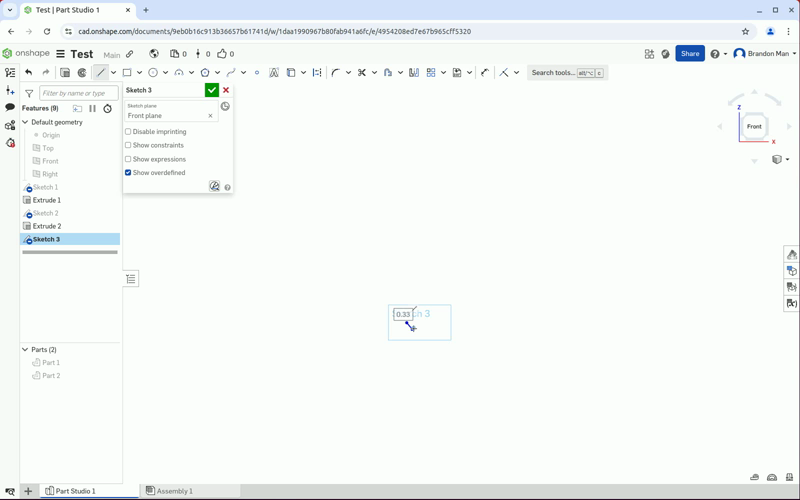
key_up(shift)
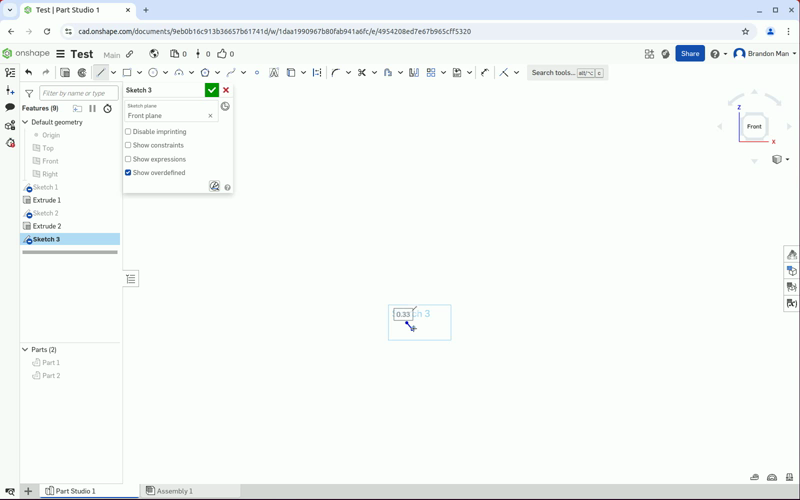
key_down(shift)
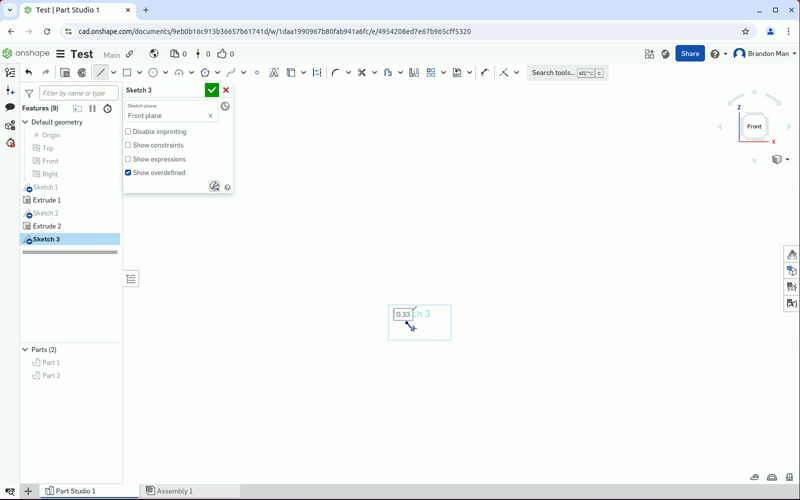
mouse_move(444, 328)
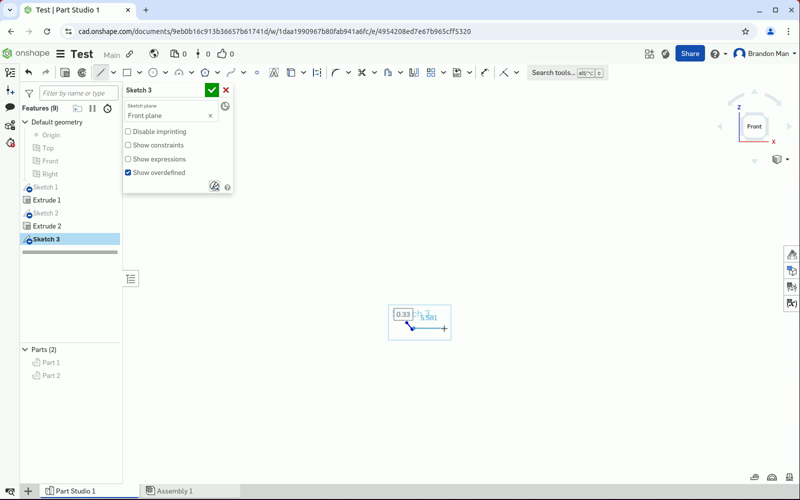
mouse_move(408, 321)
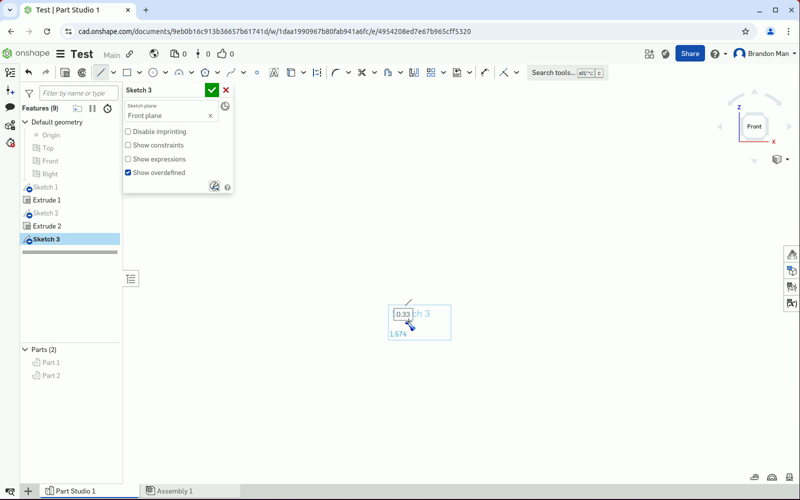
scroll(6)
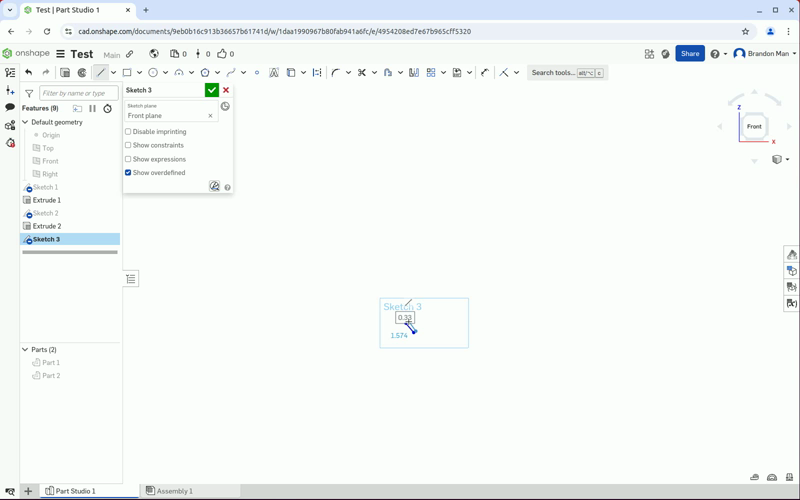
scroll(6)
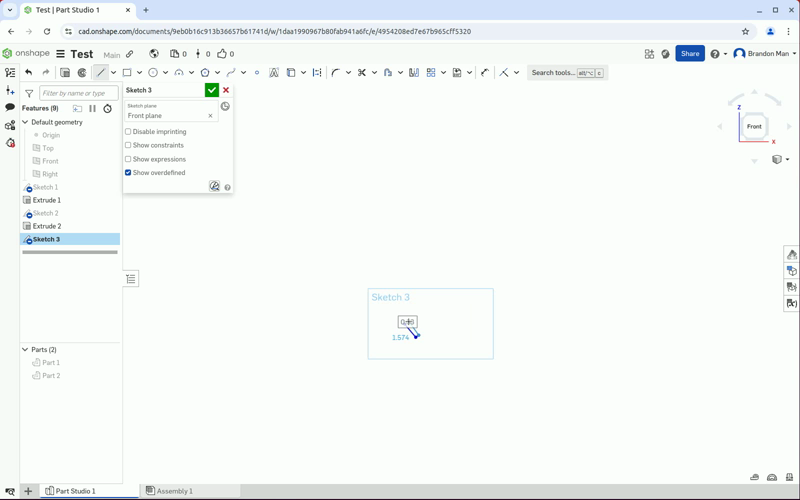
scroll(6)
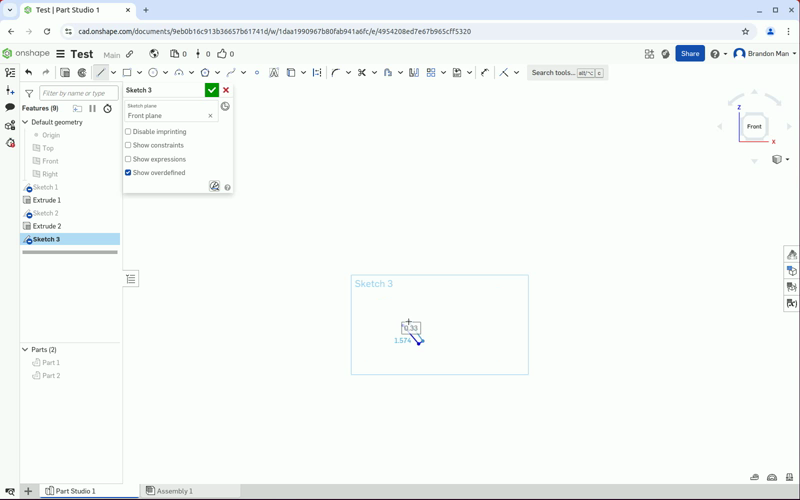
scroll(6)
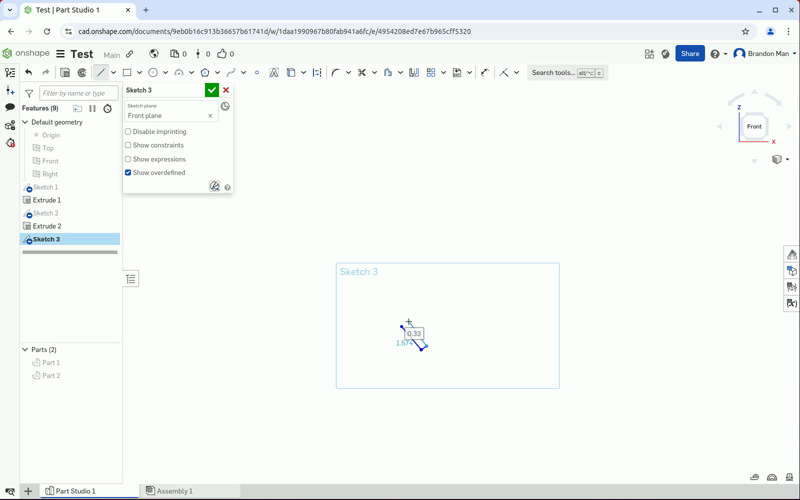
scroll(6)
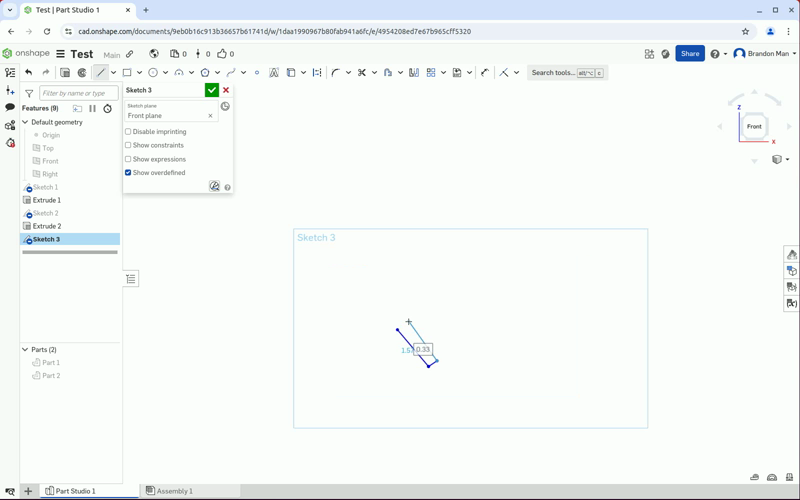
scroll(6)
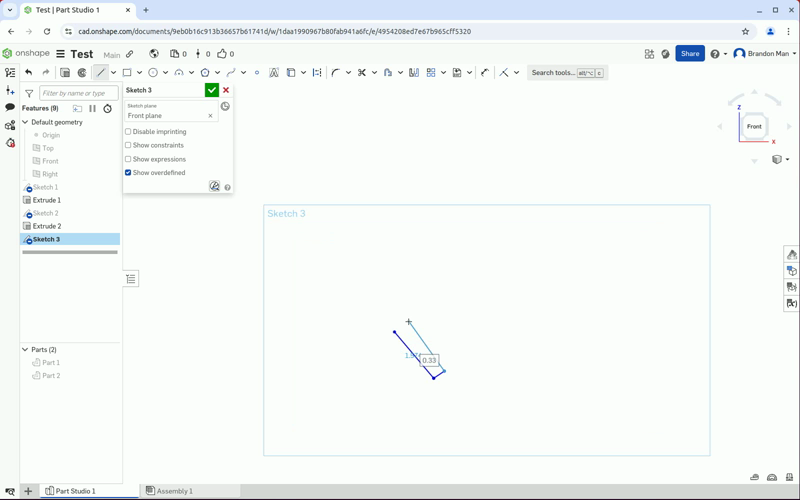
scroll(6)
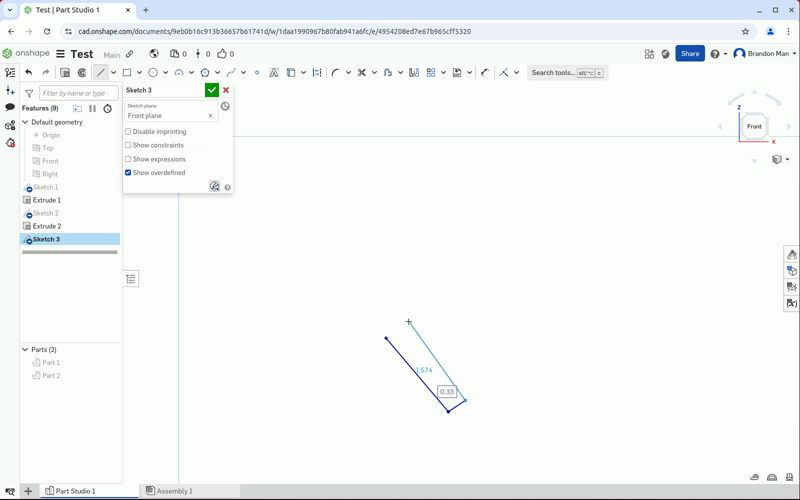
click(408, 321)
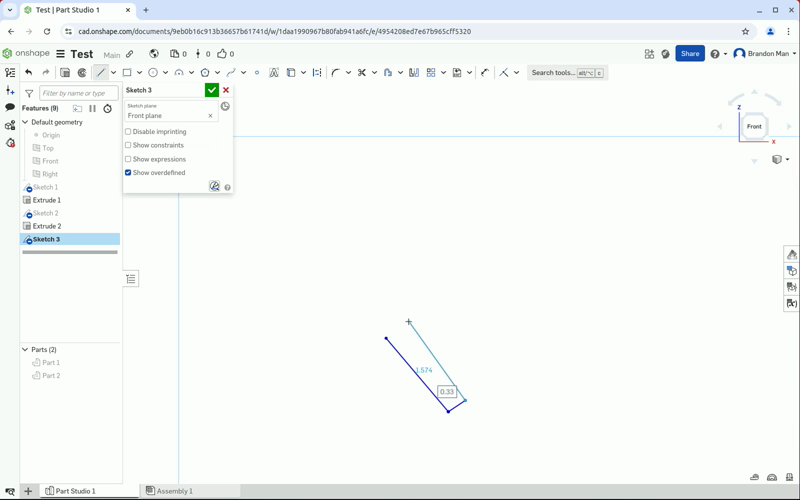
scroll(-6)
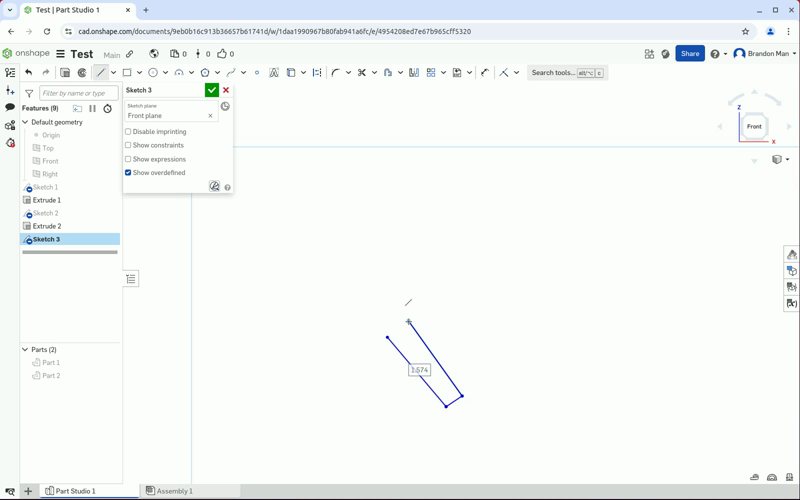
scroll(-6)
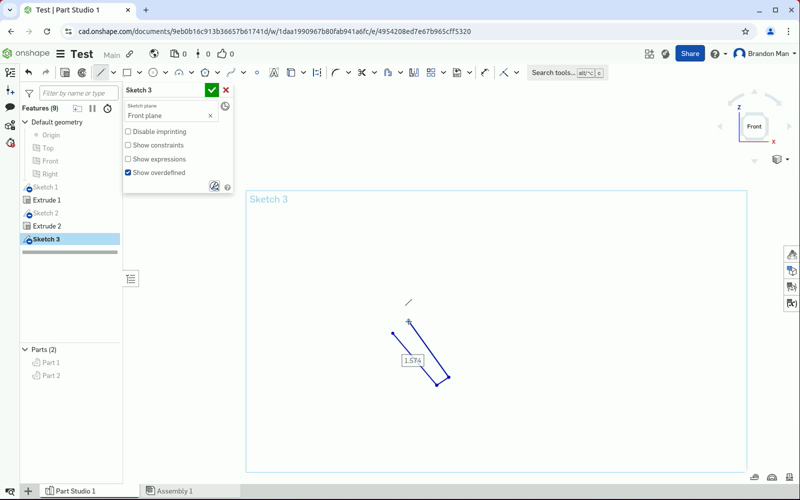
scroll(-6)
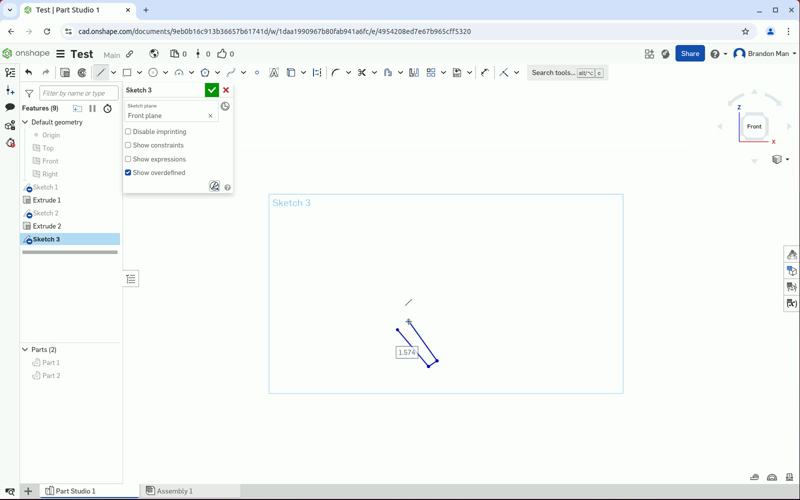
scroll(-6)
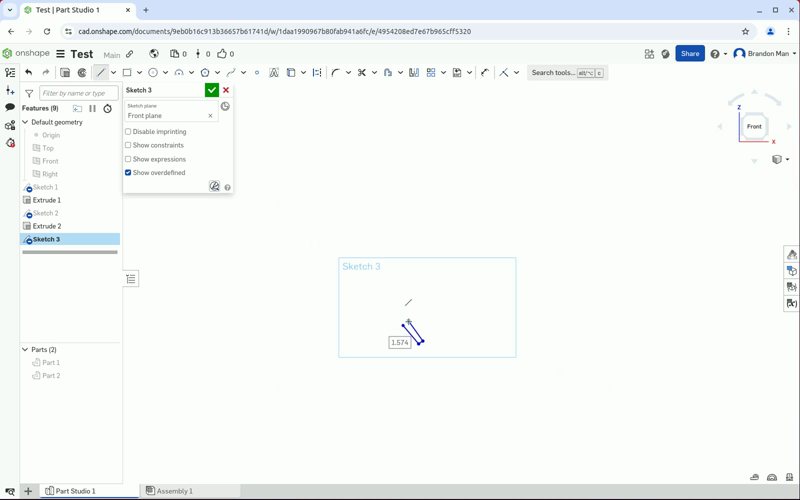
scroll(-6)
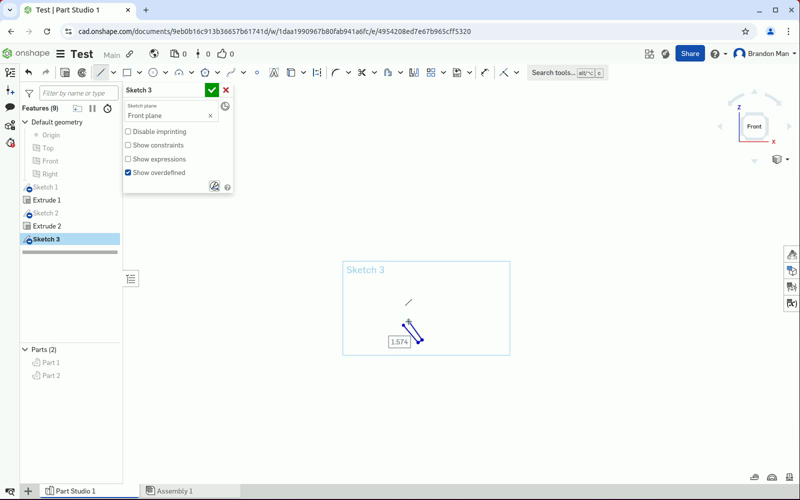
scroll(-6)
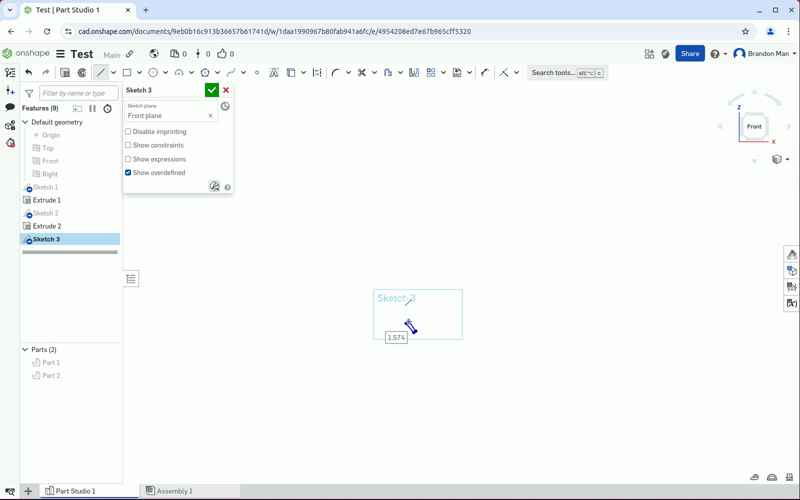
scroll(-6)
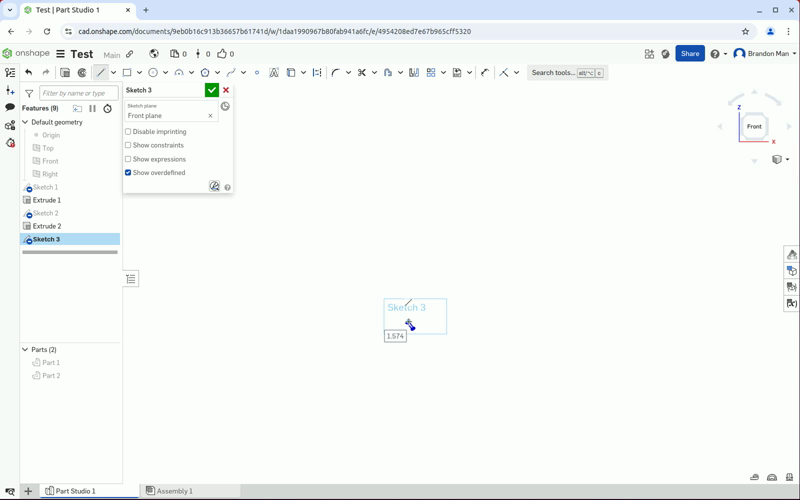
key_up(shift)
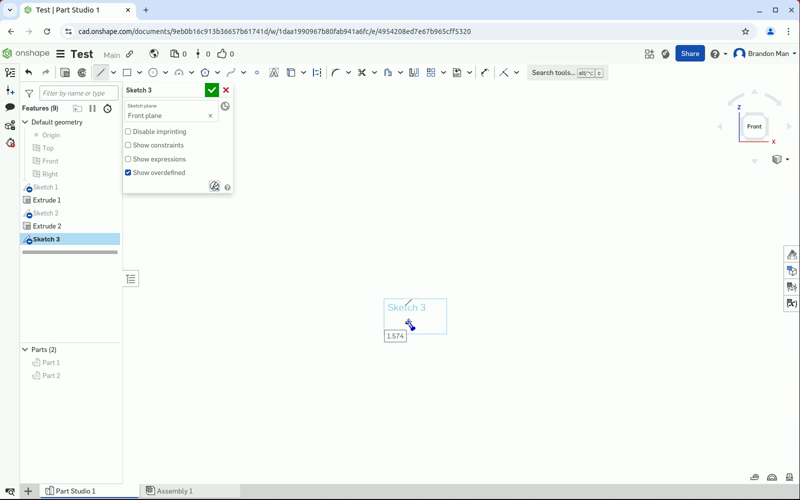
mouse_move(438, 321)
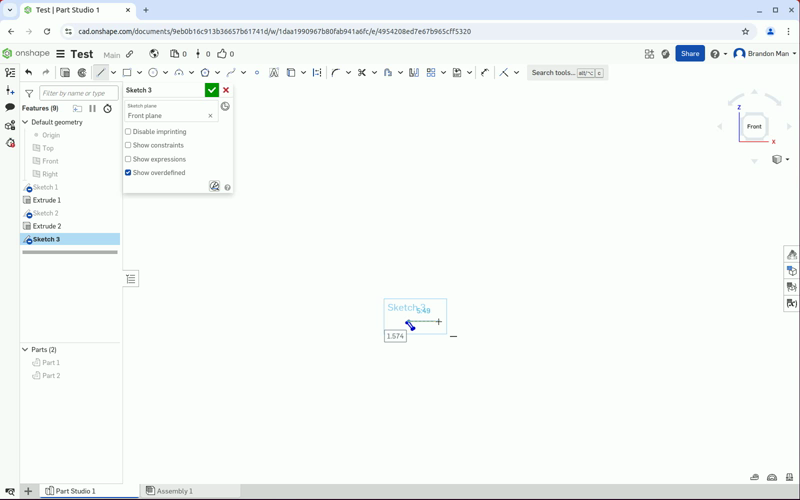
key_down(shift)
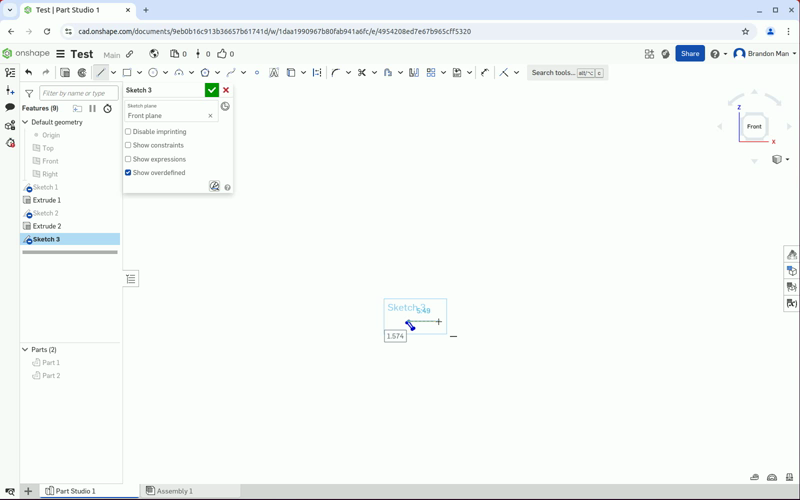
mouse_move(406, 322)
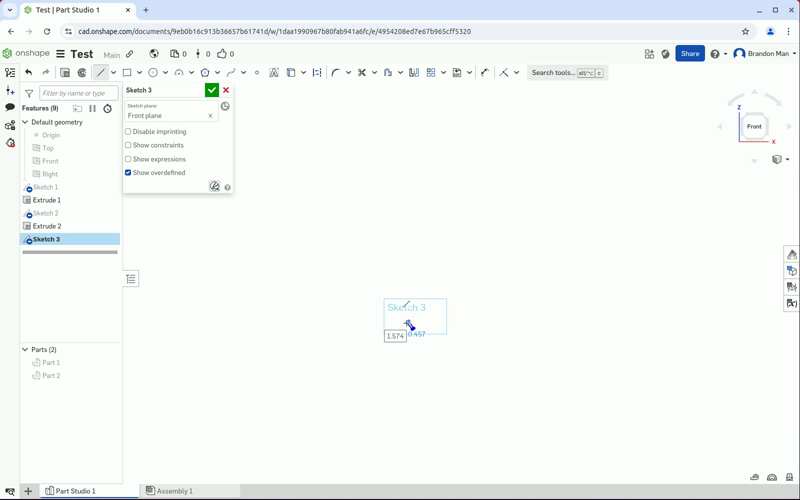
scroll(6)
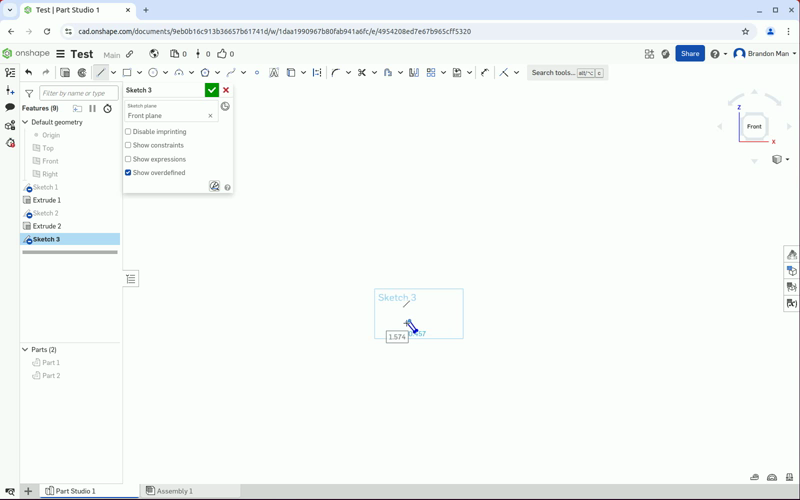
scroll(6)
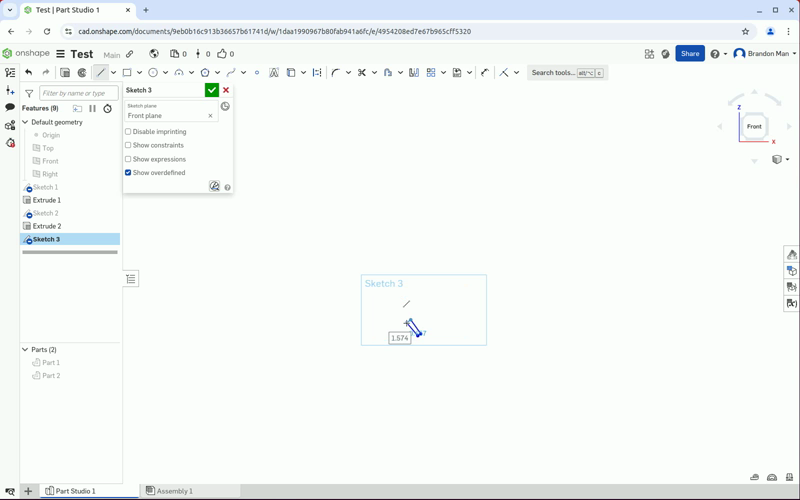
scroll(6)
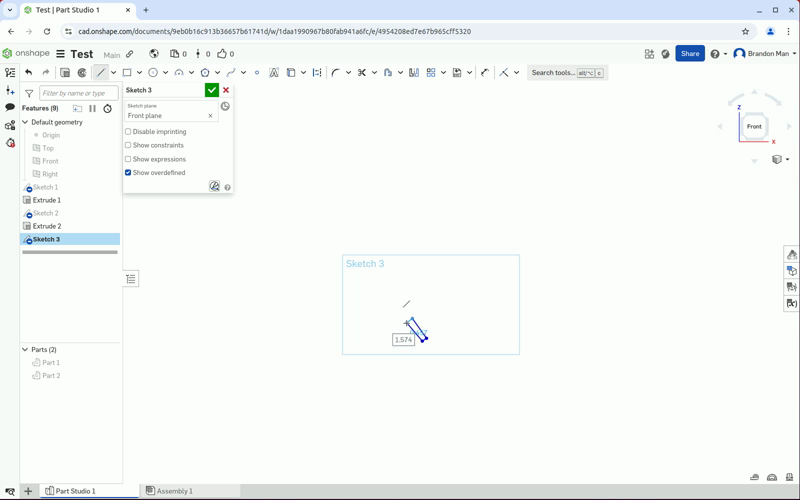
scroll(6)
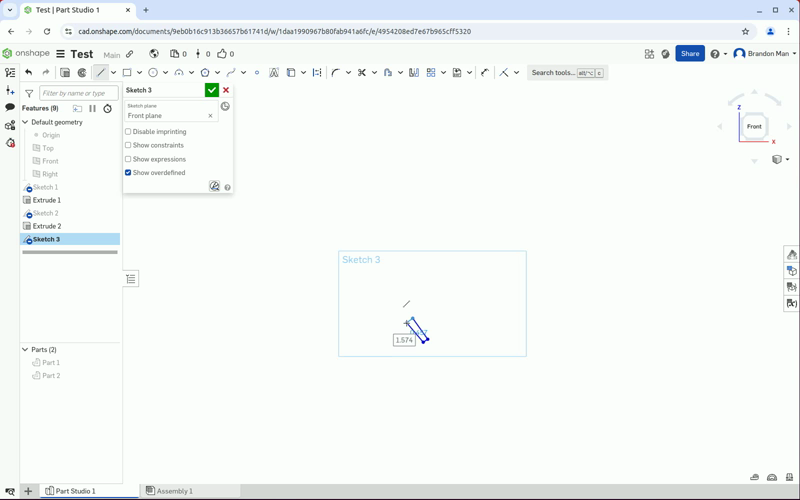
scroll(6)
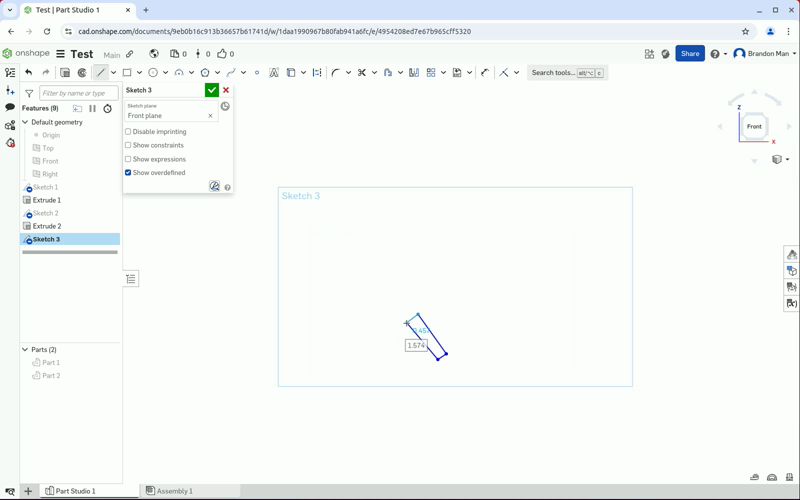
scroll(6)
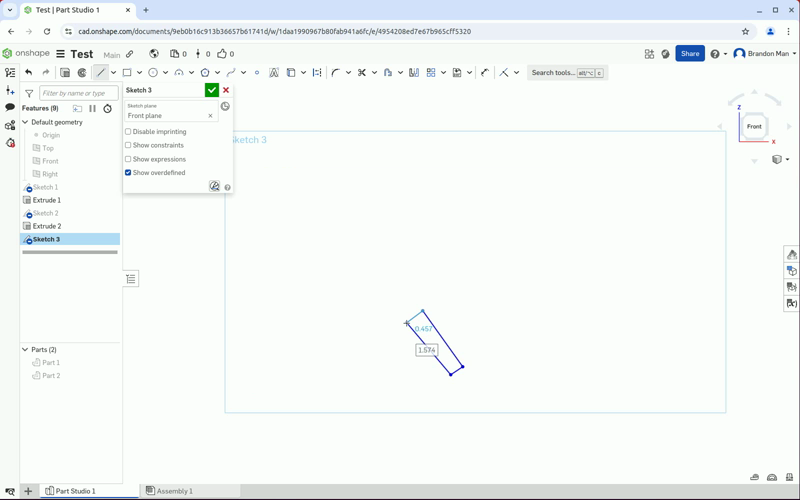
scroll(6)
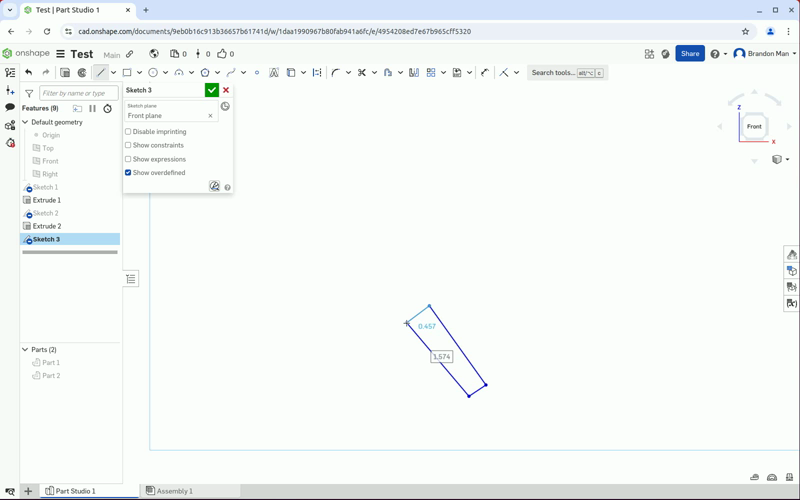
key_up(shift)
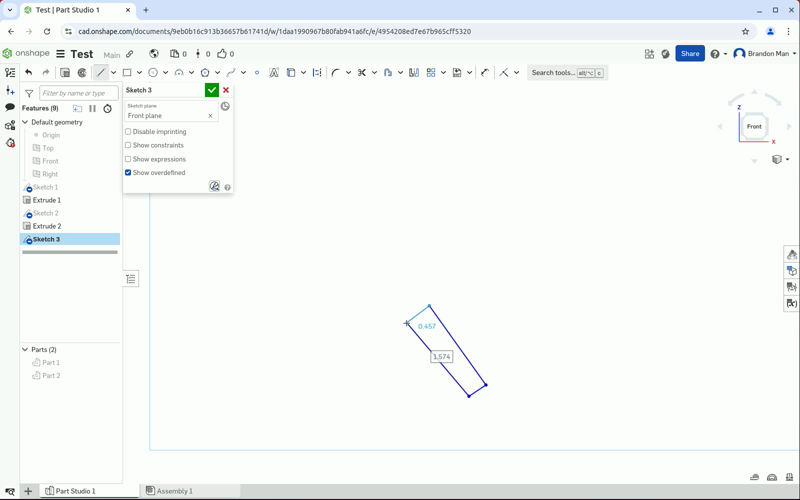
click(406, 322)
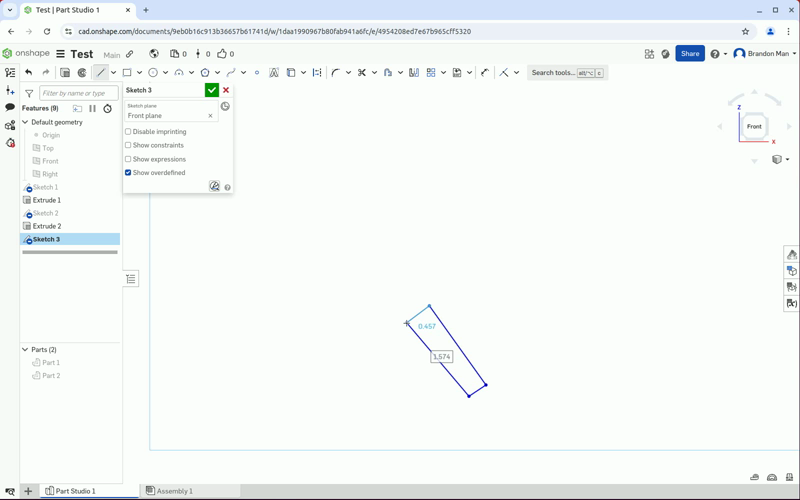
scroll(-6)
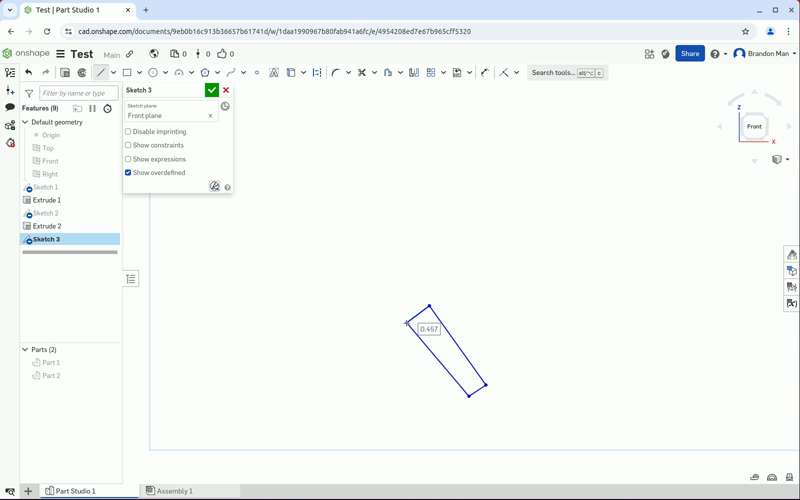
scroll(-6)
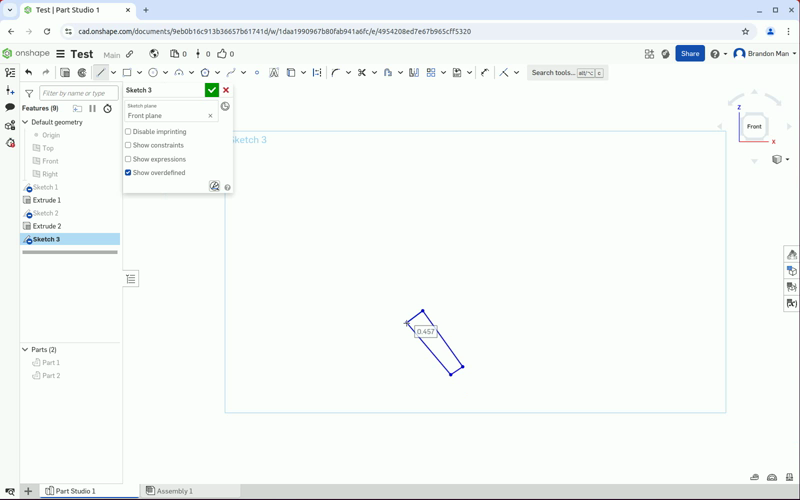
scroll(-6)
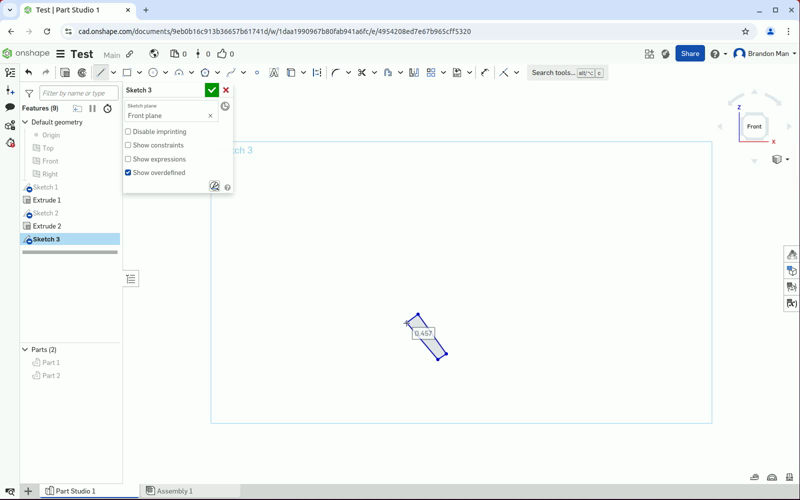
scroll(-6)
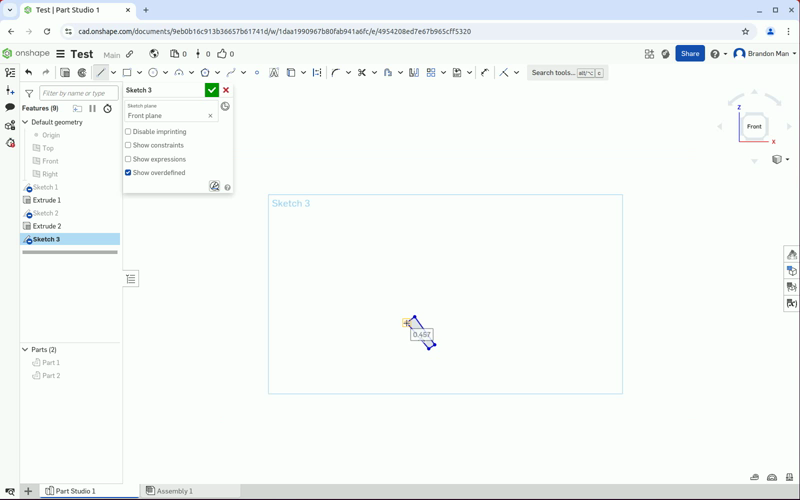
scroll(-6)
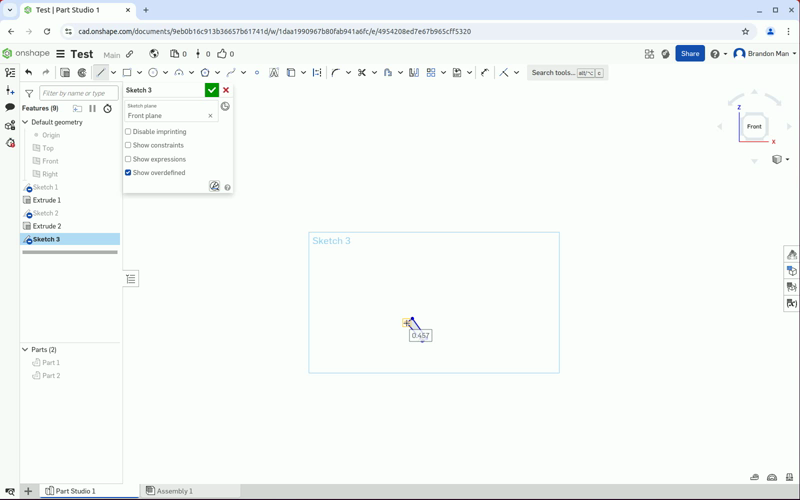
scroll(-6)
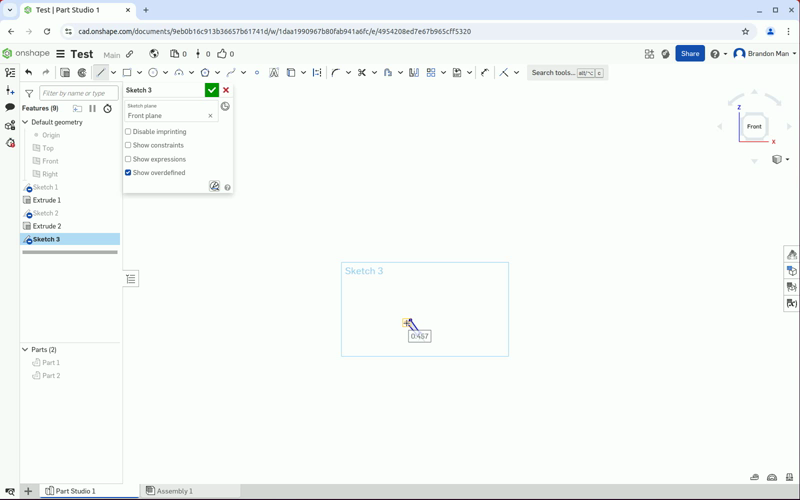
scroll(-6)
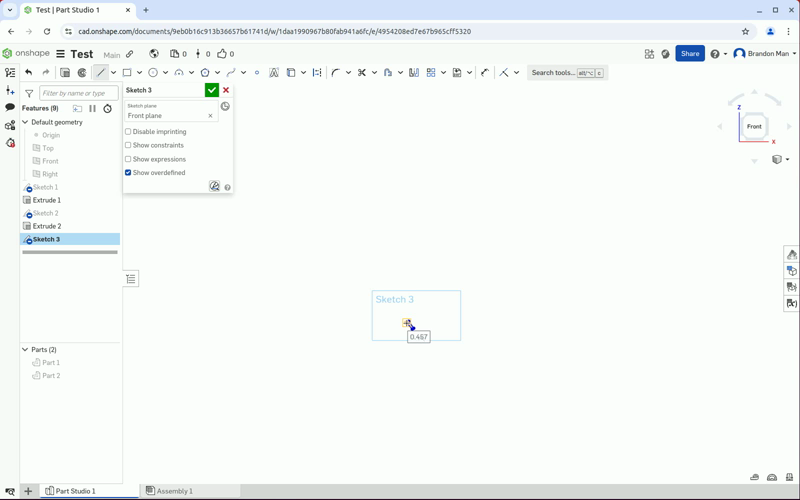
key(esc)
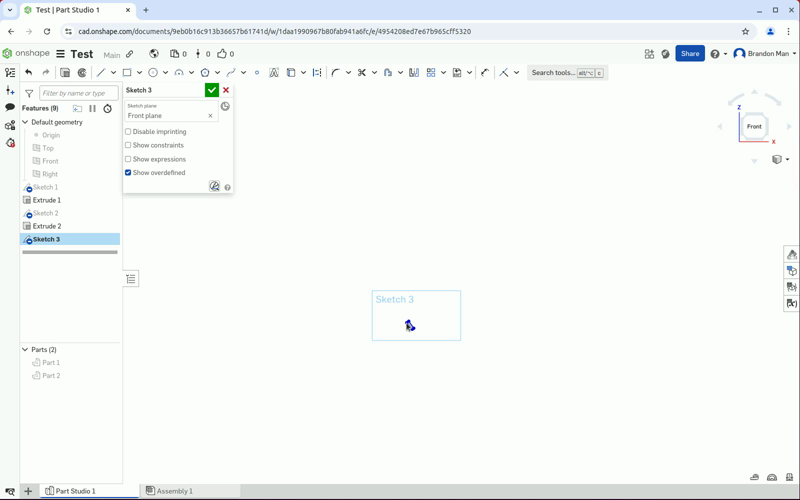
mouse_move(410, 325)
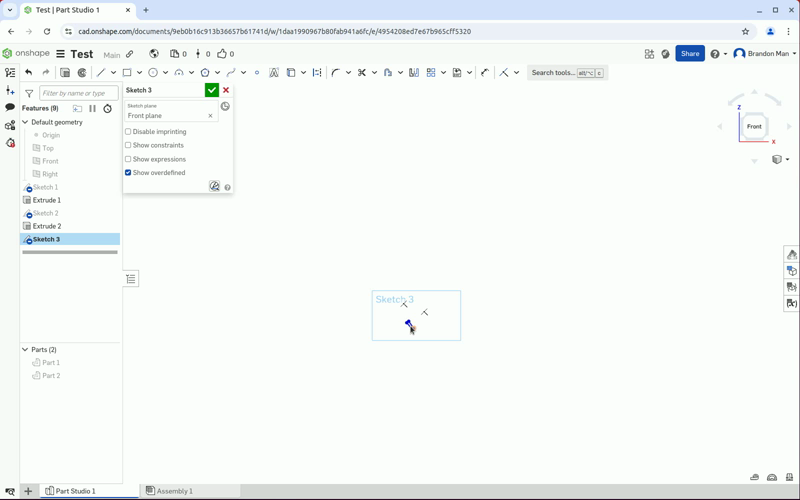
scroll(6)
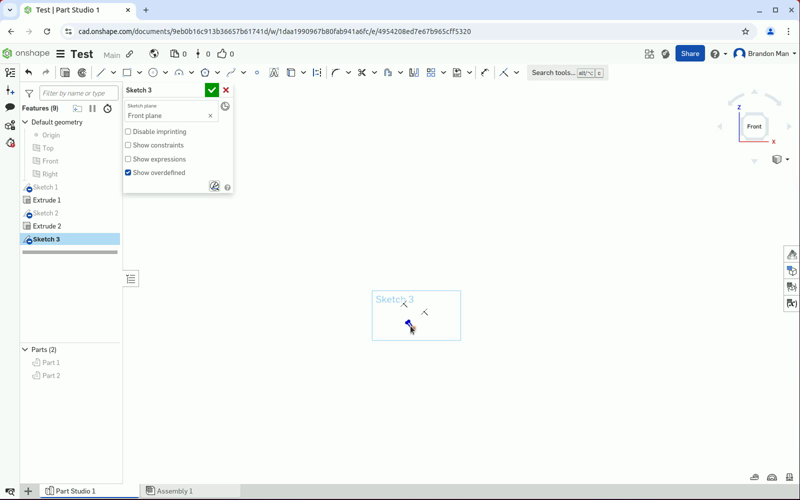
scroll(6)
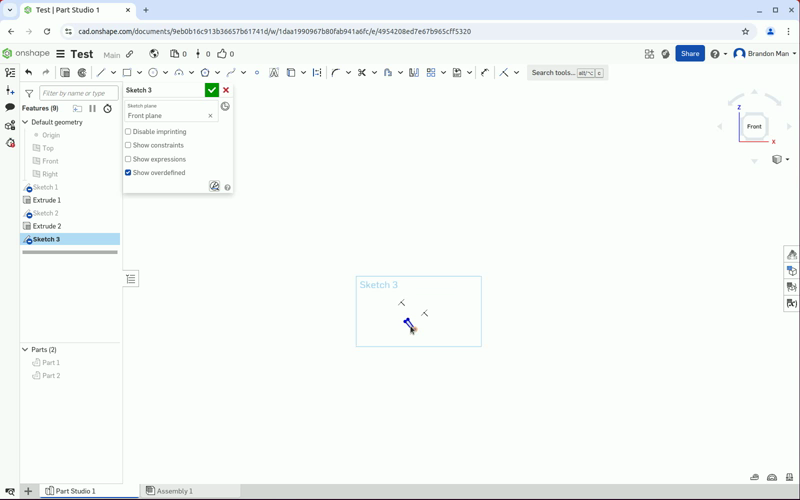
scroll(6)
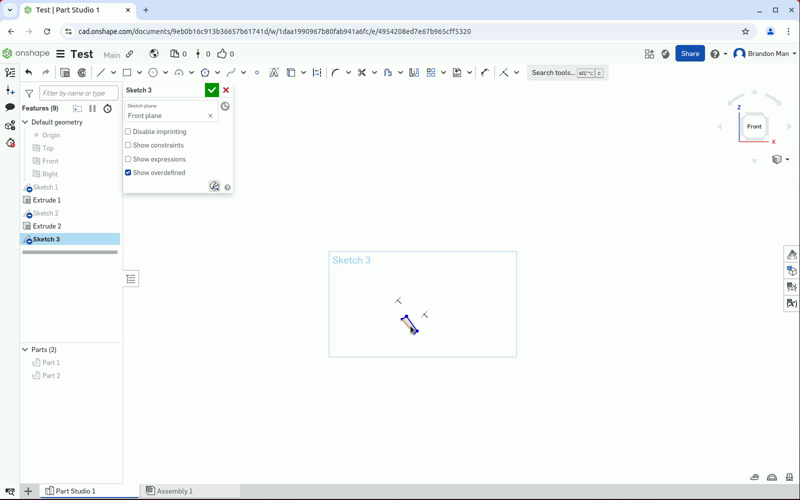
scroll(6)
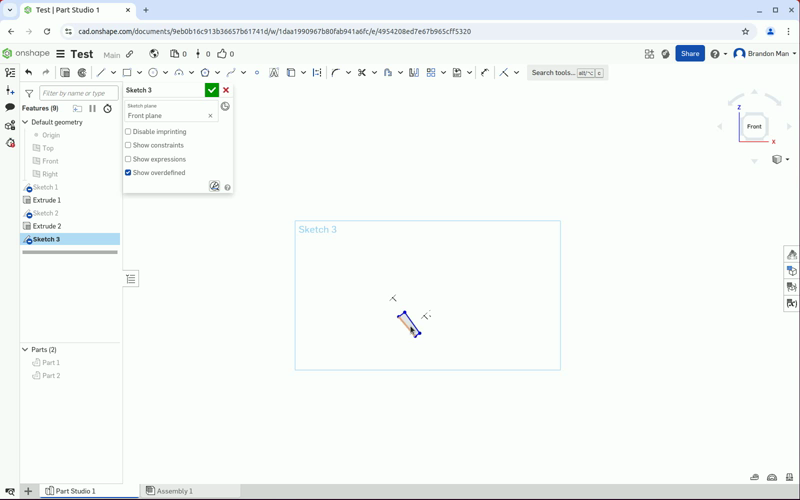
scroll(6)
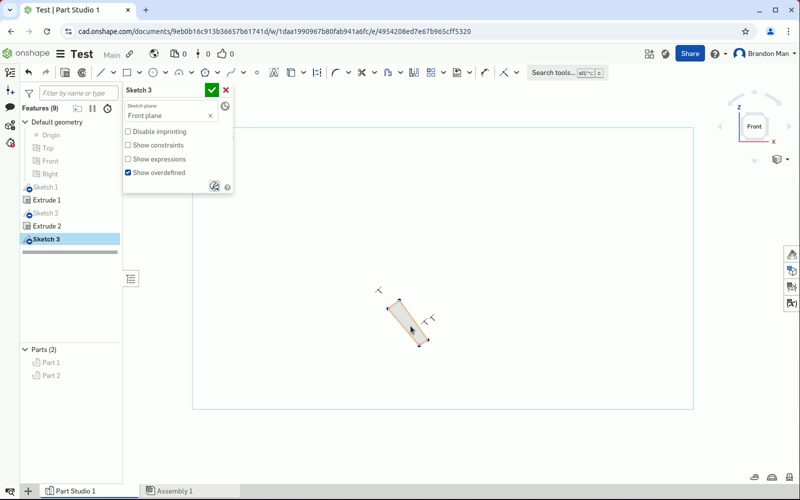
scroll(6)
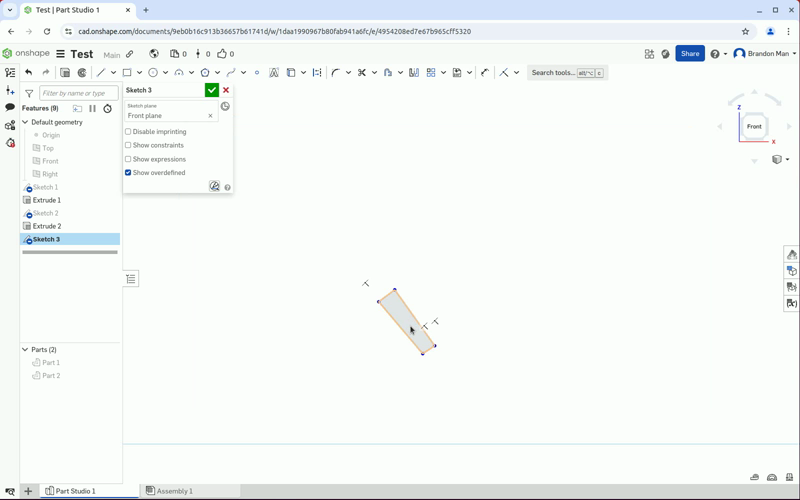
scroll(6)
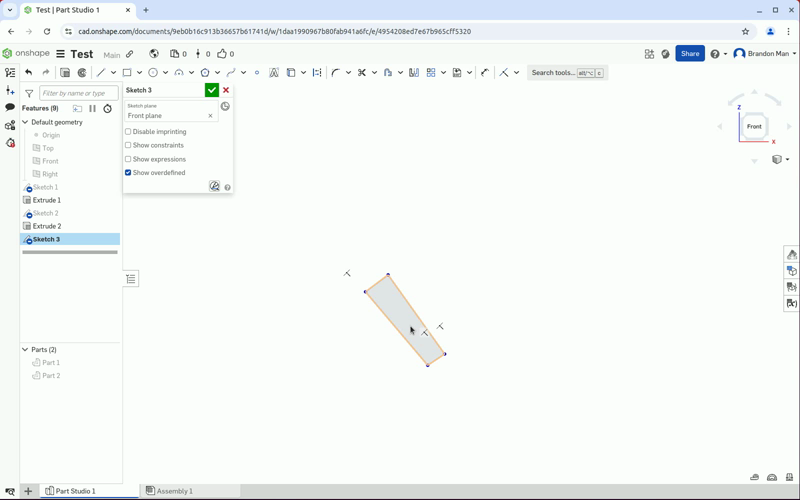
click(410, 325)
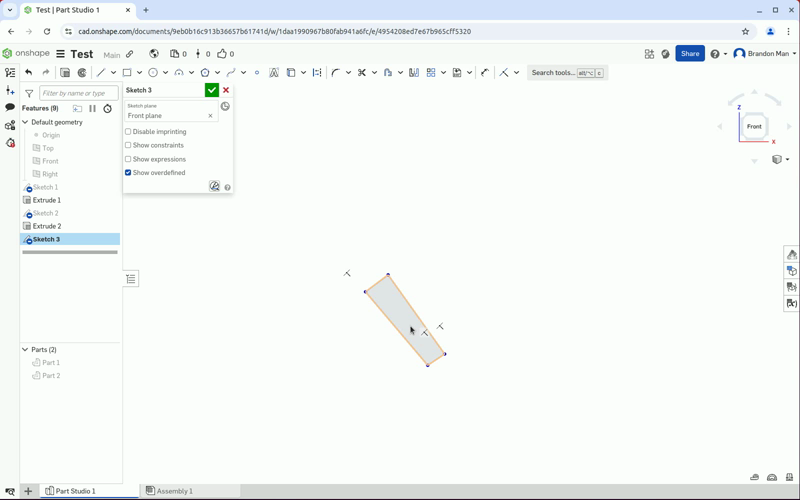
scroll(-6)
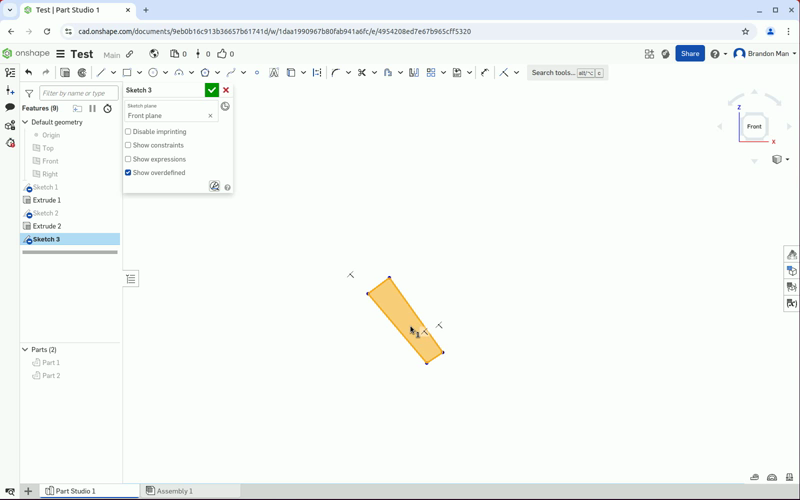
scroll(-6)
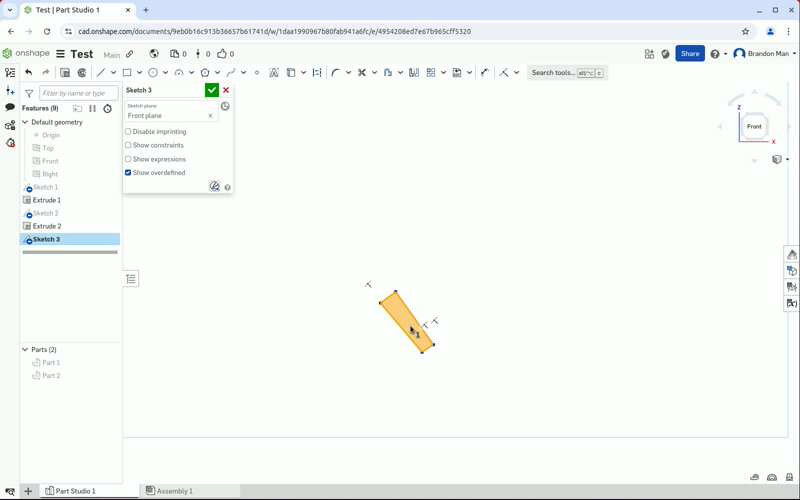
scroll(-6)
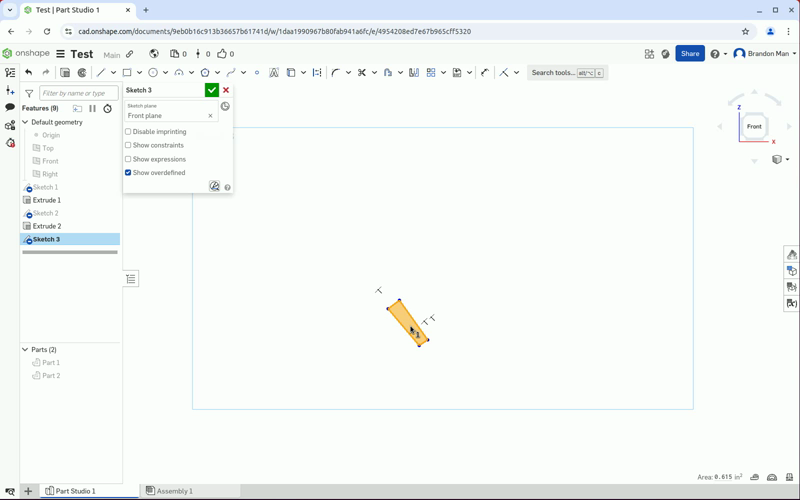
scroll(-6)
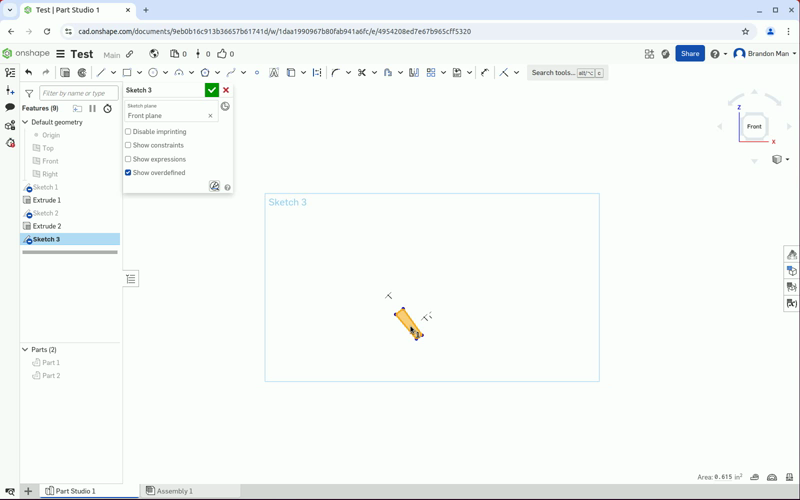
scroll(-6)
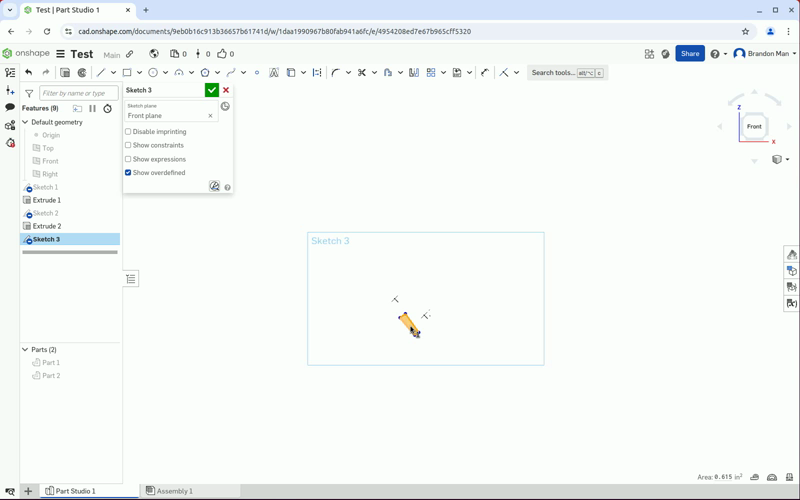
scroll(-6)
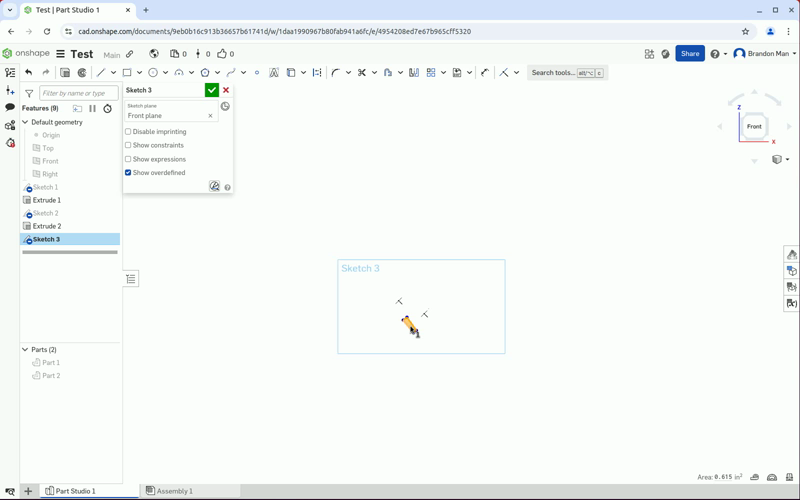
scroll(-6)
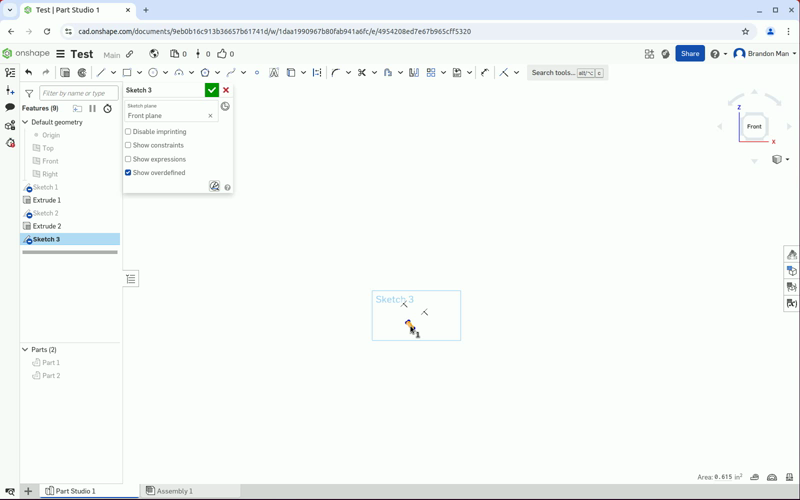
mouse_move(73, 352)
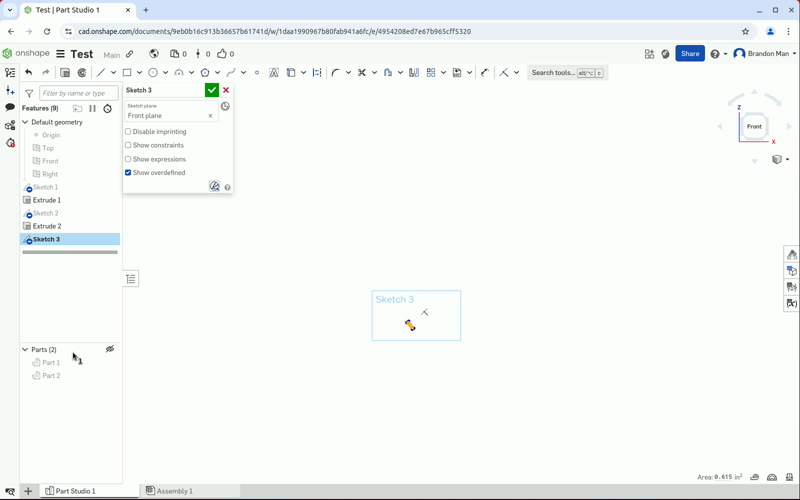
key(shift+y)
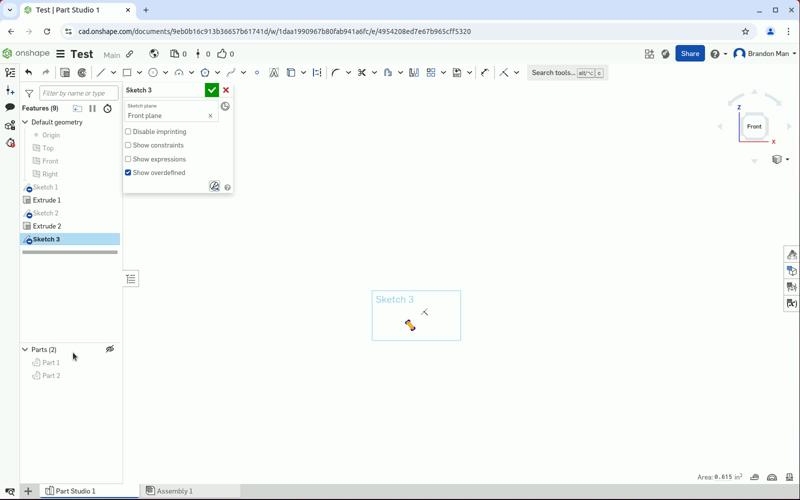
key(shift+e)
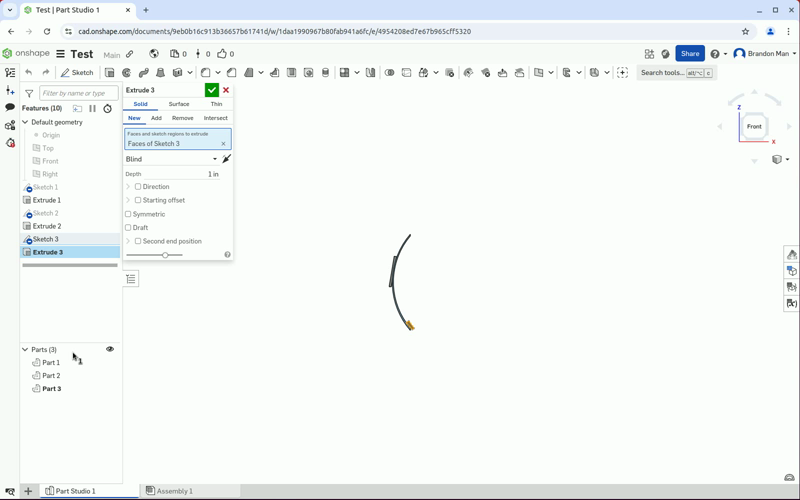
mouse_move(143, 106)
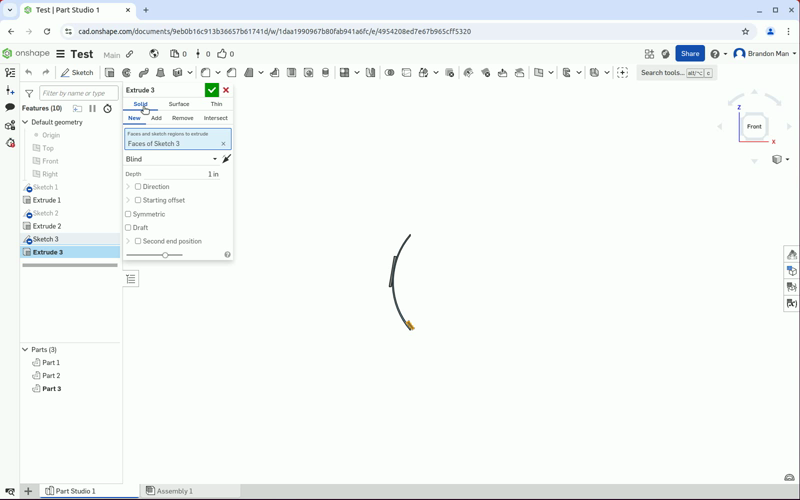
click(143, 106)
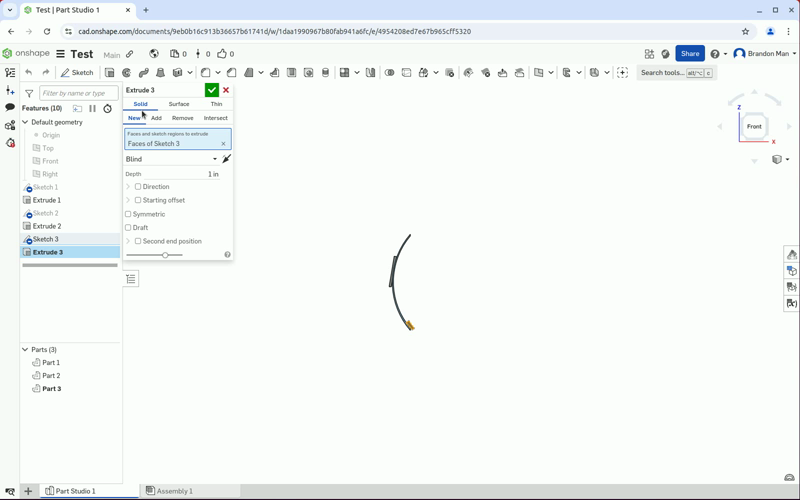
mouse_move(137, 120)
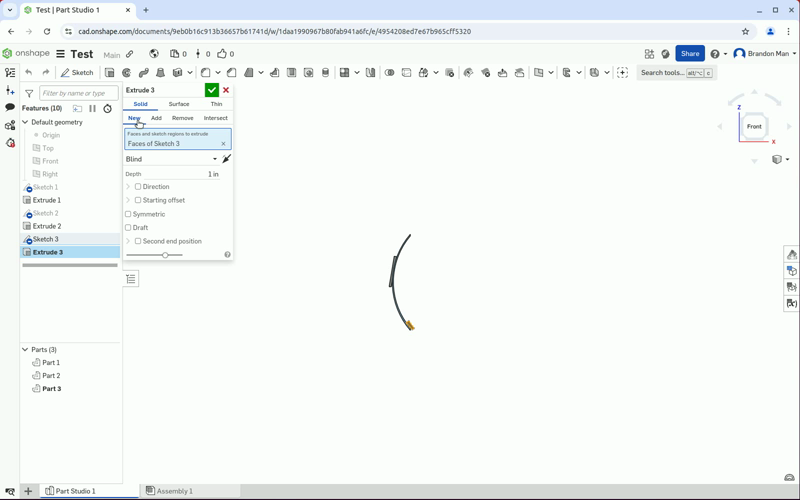
click(137, 120)
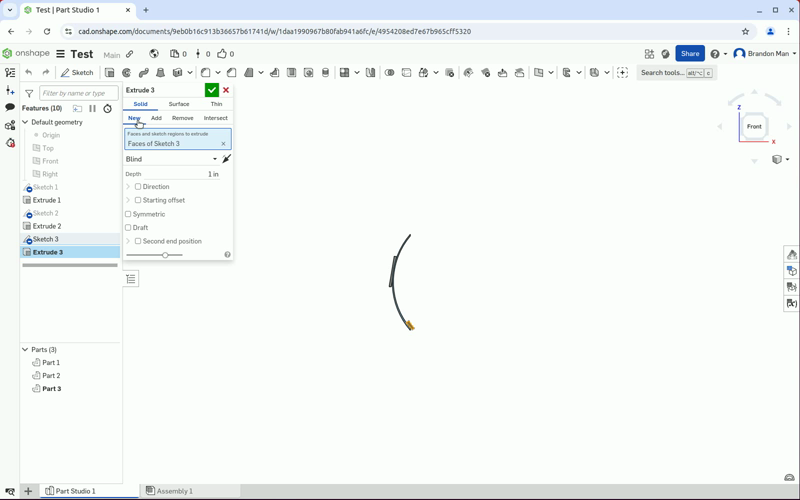
key(tab, 4)
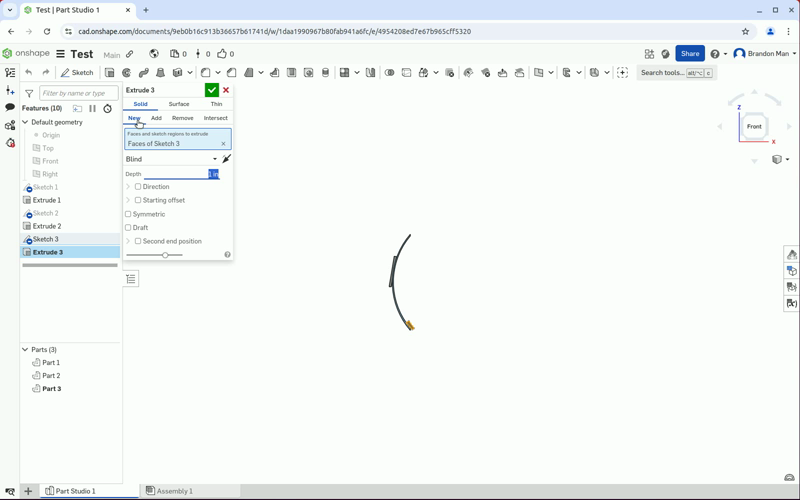
text(46.216)
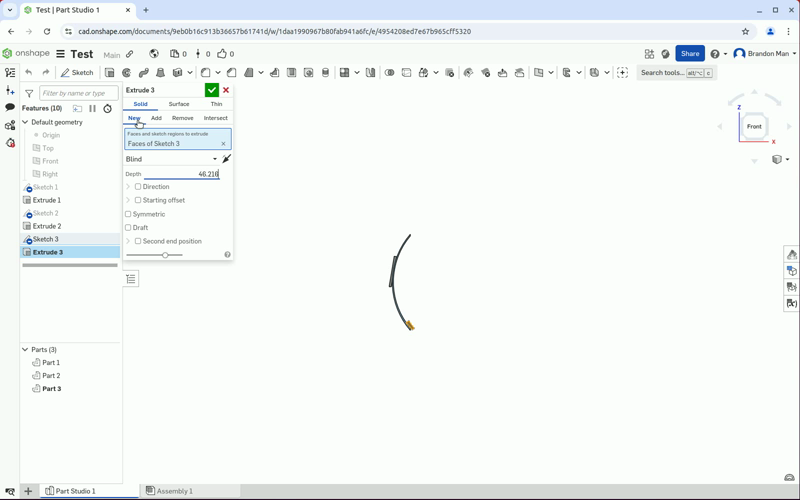
key(tab, 3)
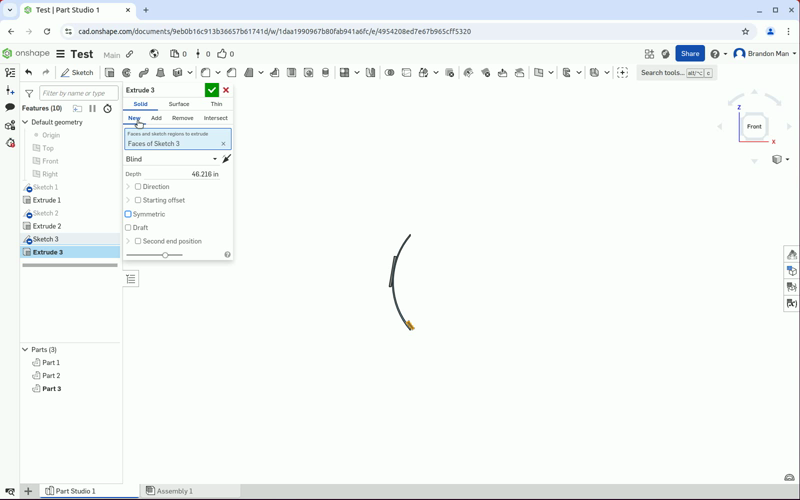
key(space)
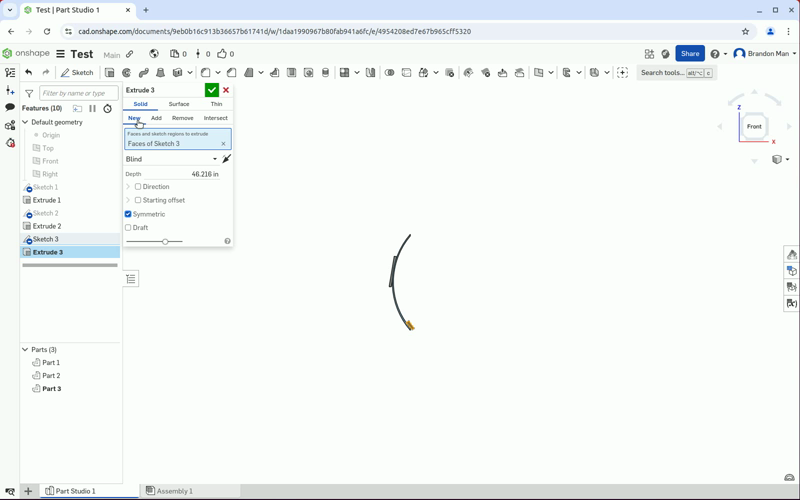
key(enter)
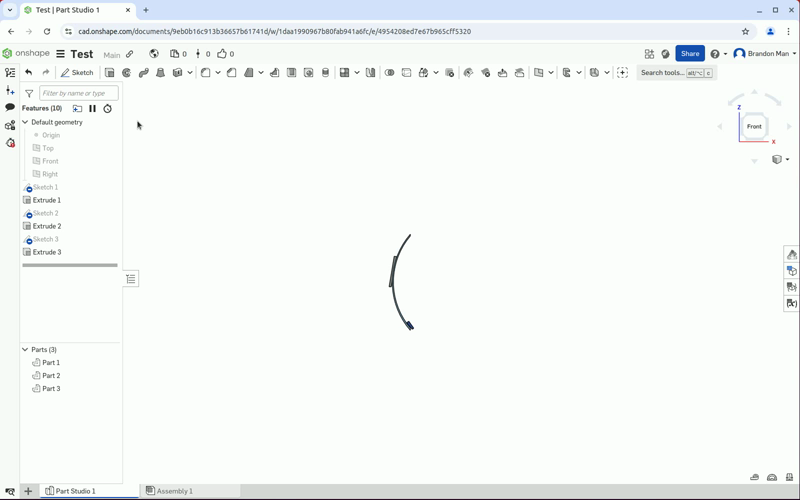
key(shift+h)
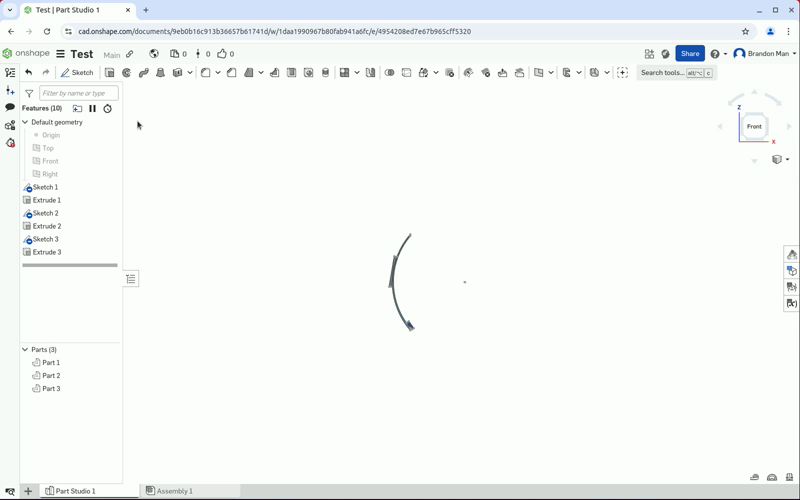
key(shift+h)
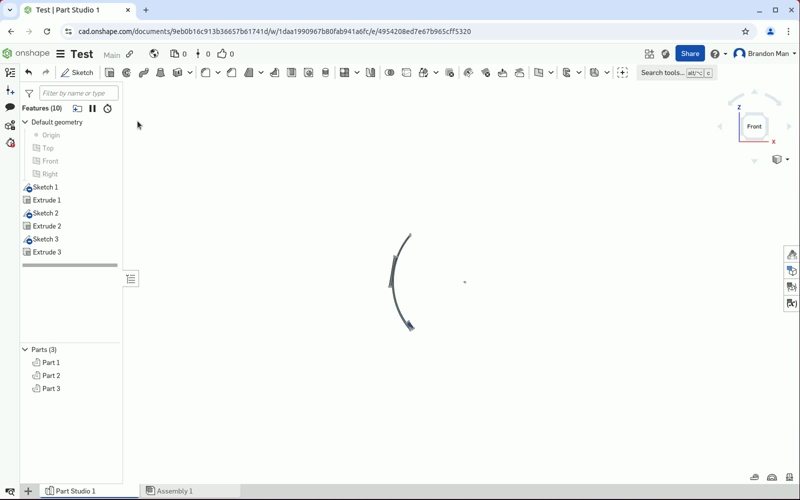
key(shift+7)
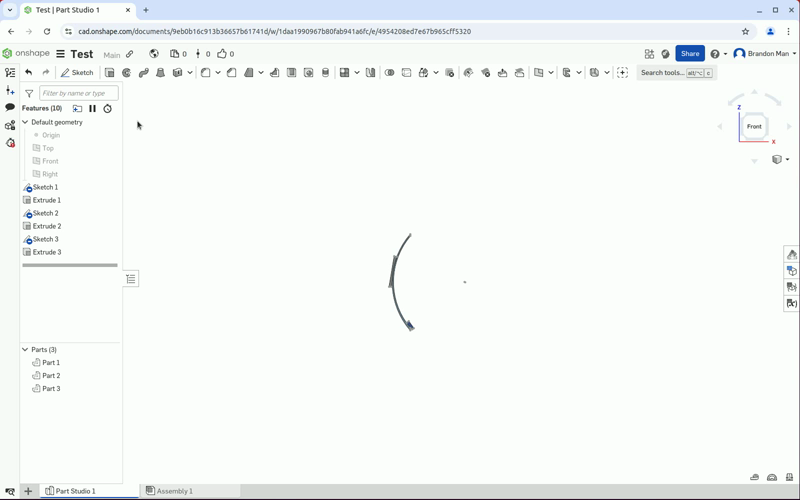
key(left, 2)
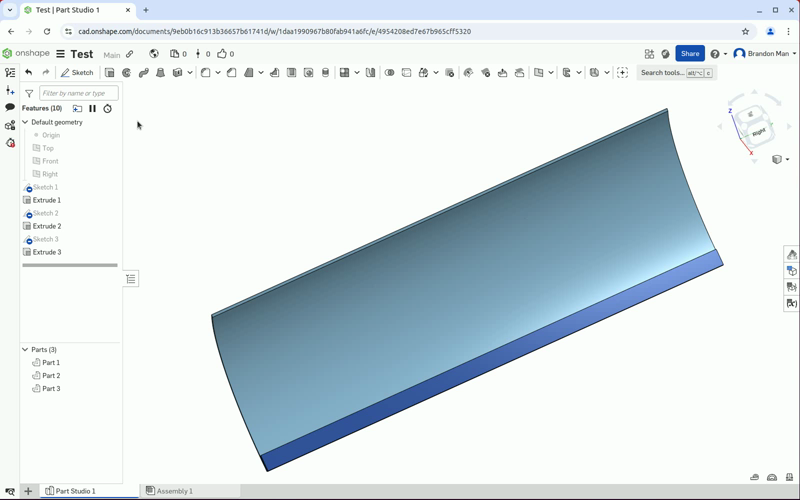
key(down, 2)
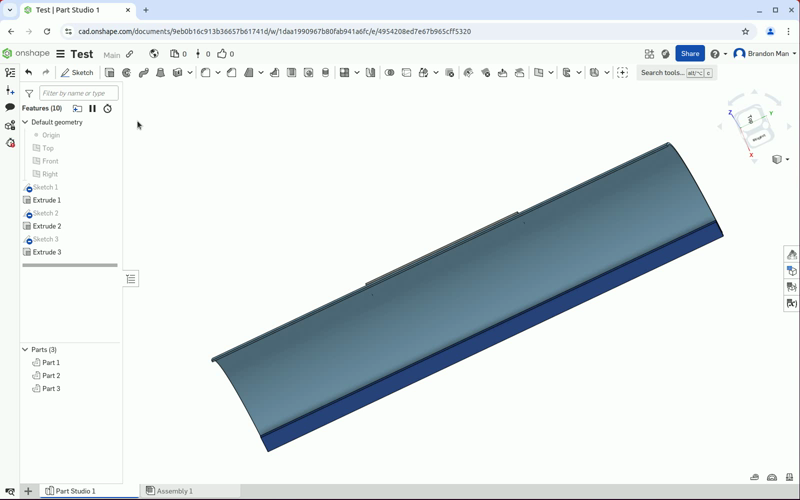
key(up, 2)
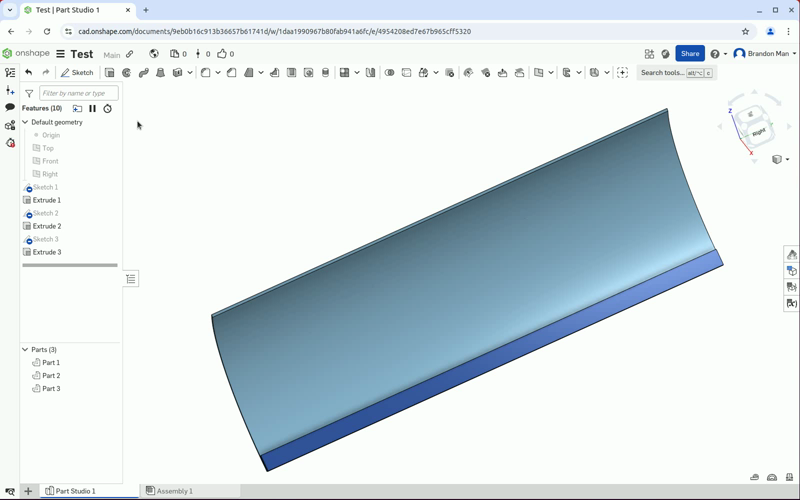
key(right, 2)
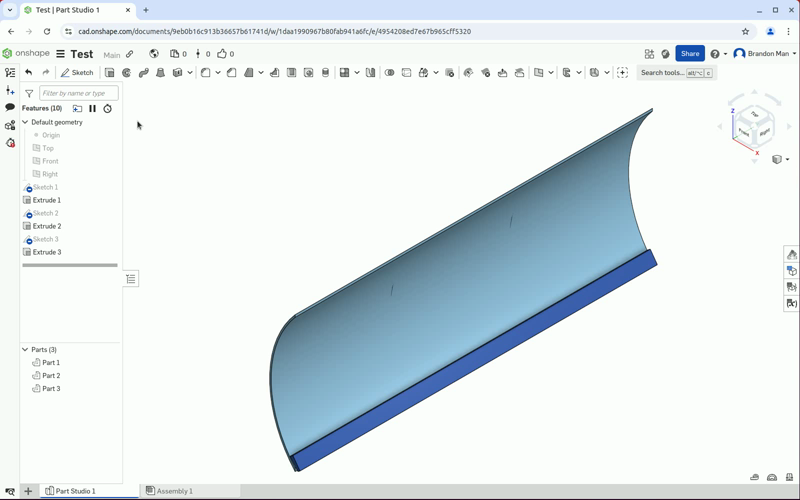
mouse_move(73, 189)
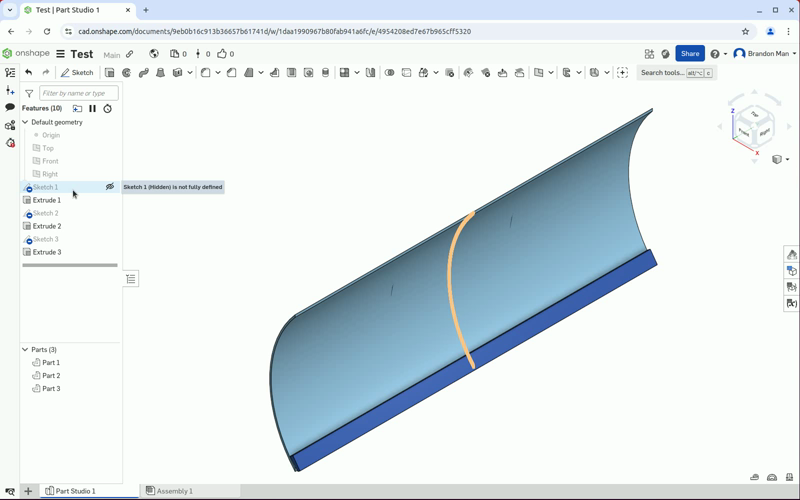
click(73, 189)